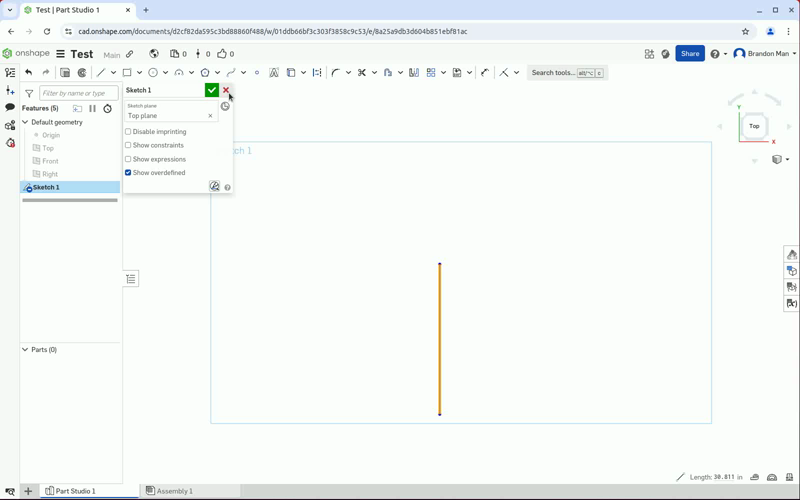
key(shift+h)
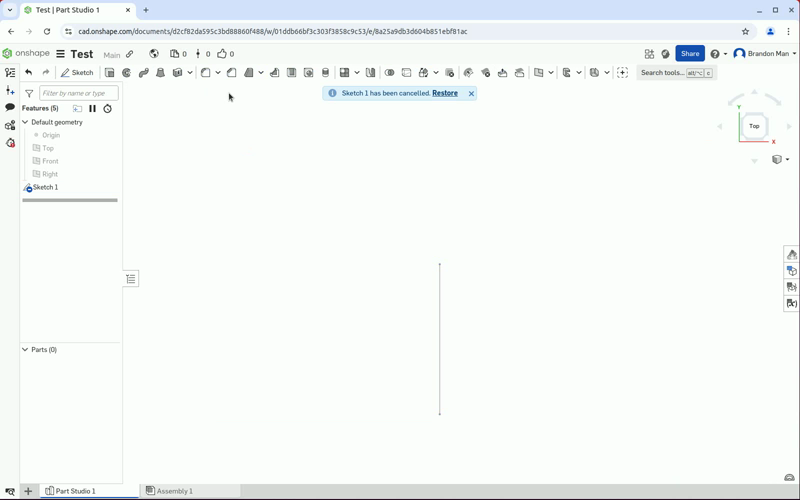
key(shift+s)
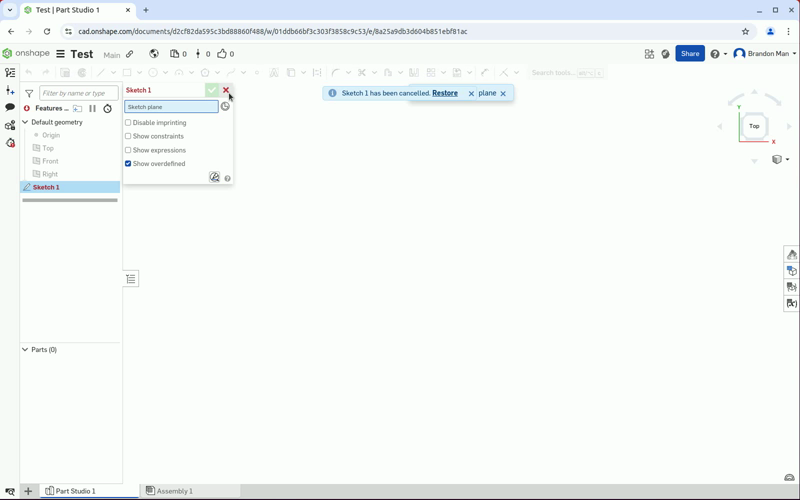
mouse_move(73, 150)
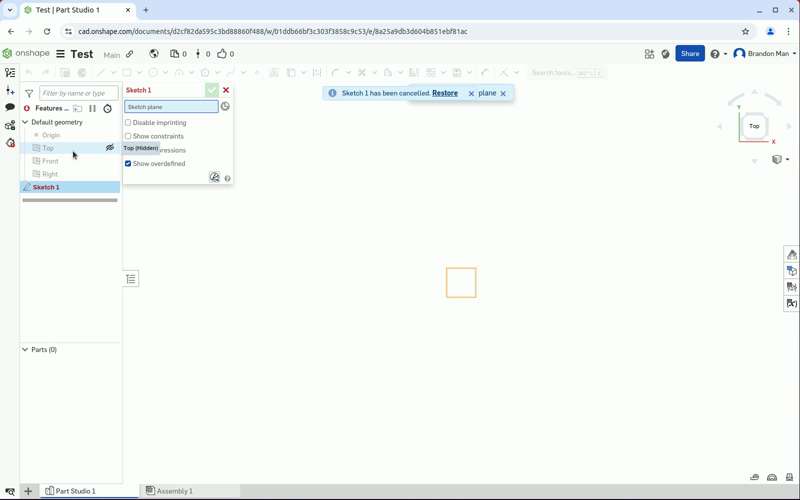
click(73, 150)
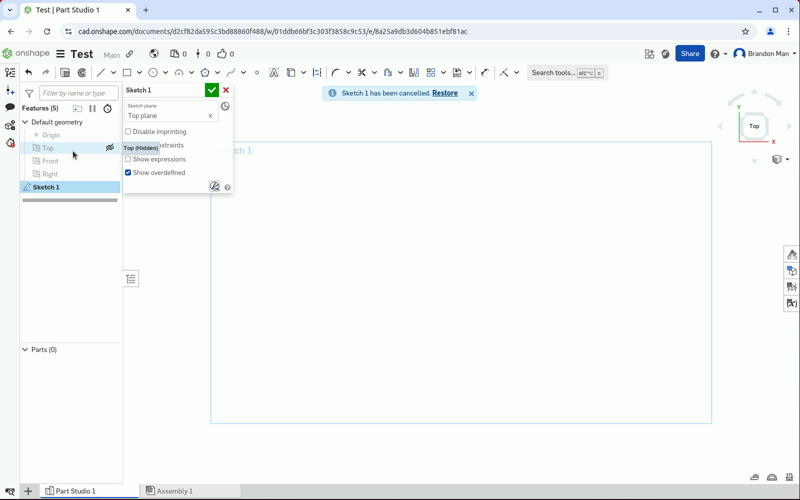
mouse_move(73, 352)
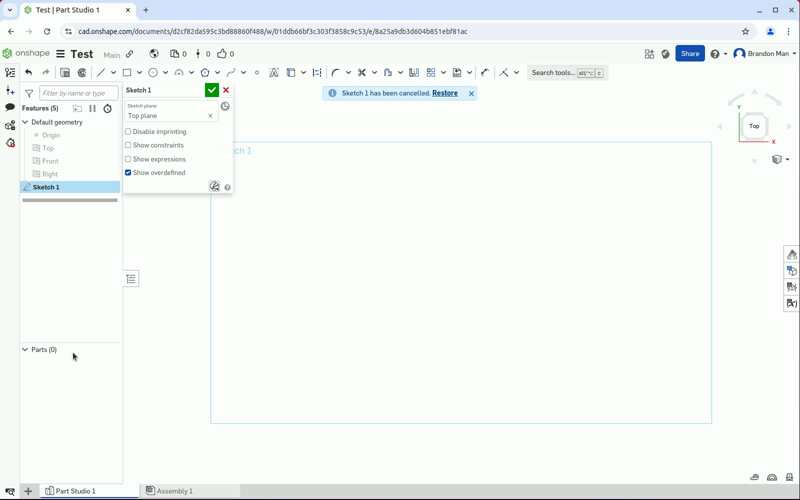
key(y)
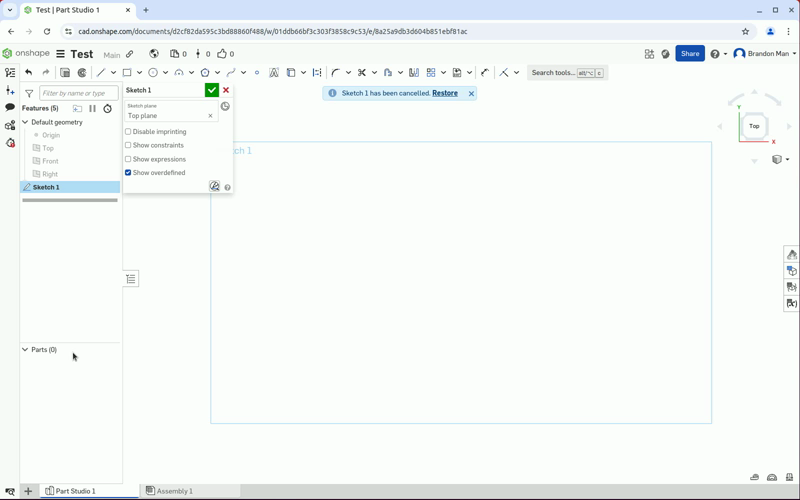
key(l)
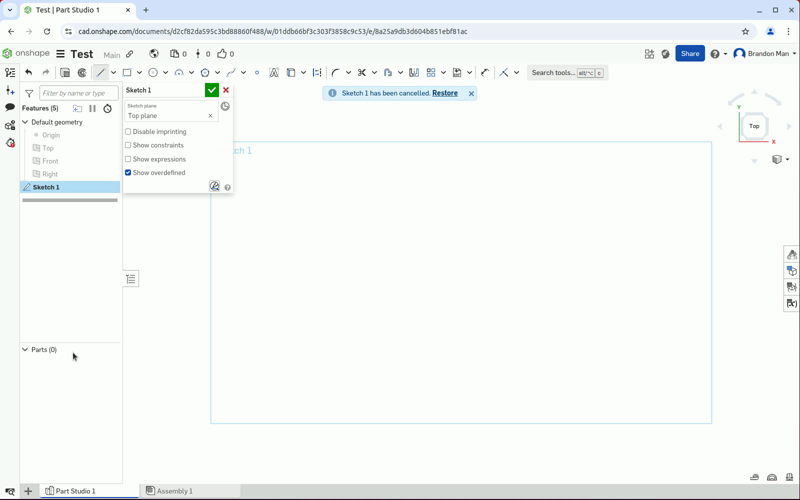
key_down(shift)
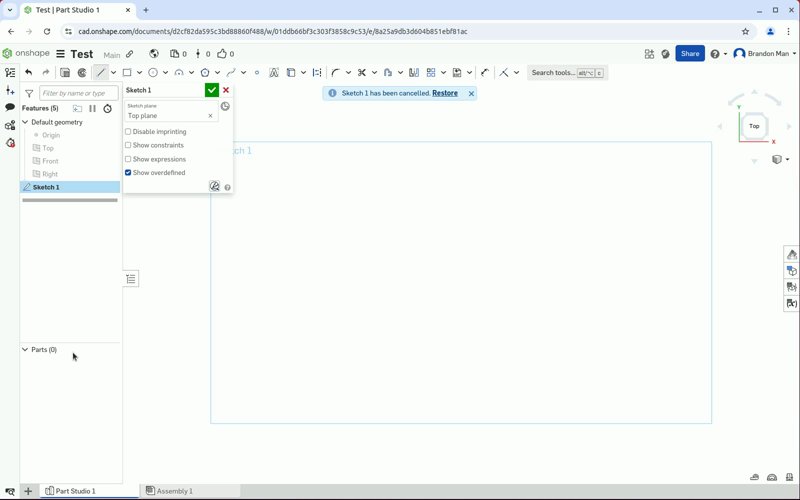
mouse_move(348, 291)
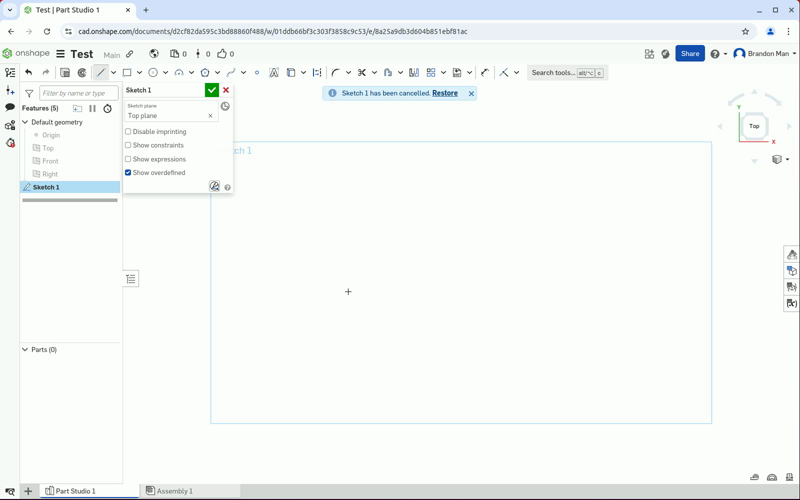
click(348, 291)
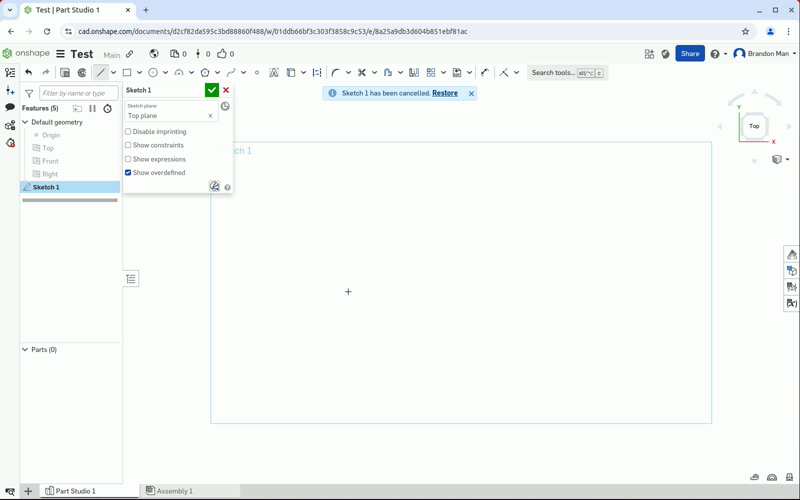
key_up(shift)
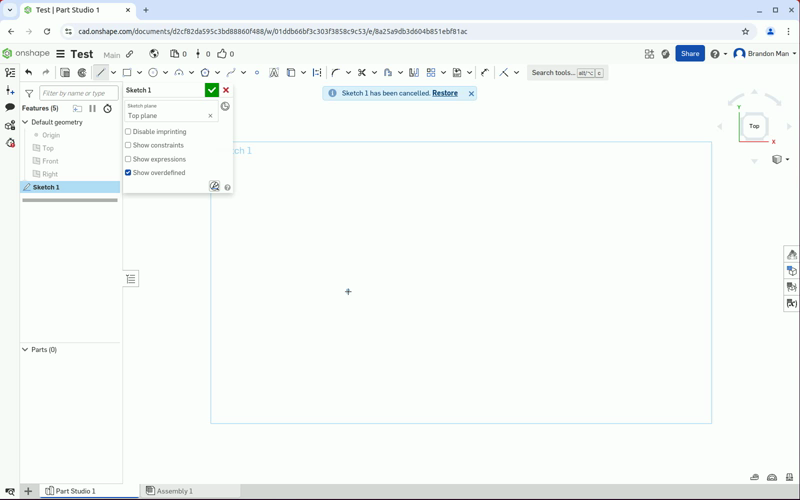
key_down(shift)
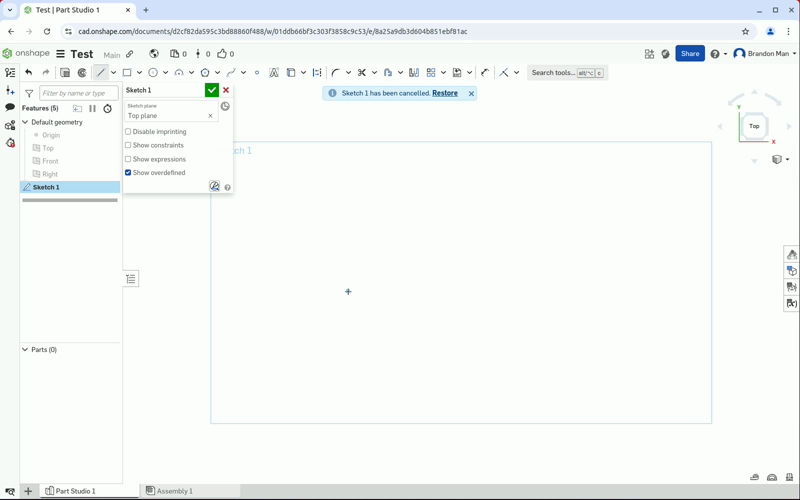
mouse_move(452, 291)
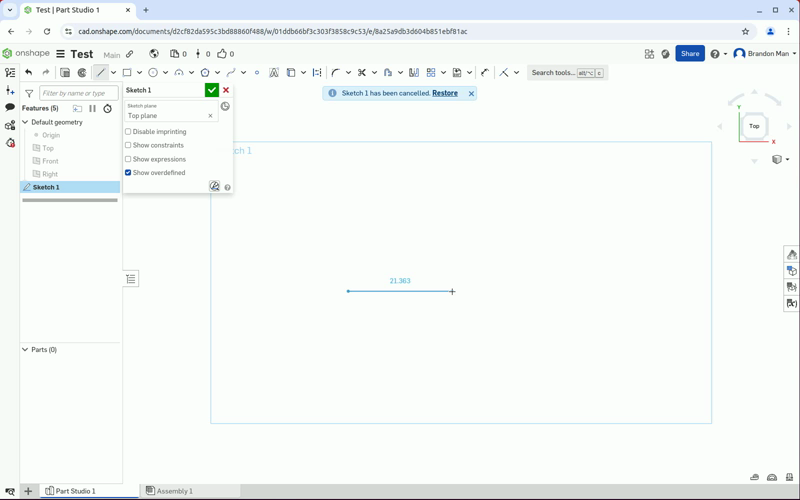
click(452, 291)
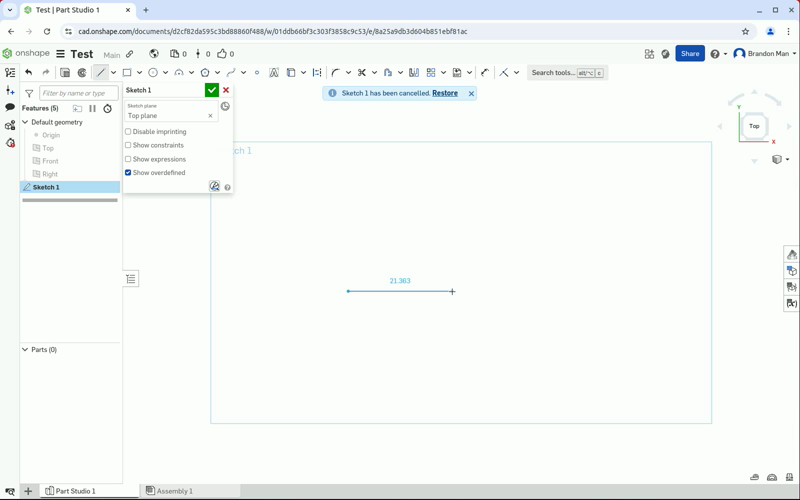
key_up(shift)
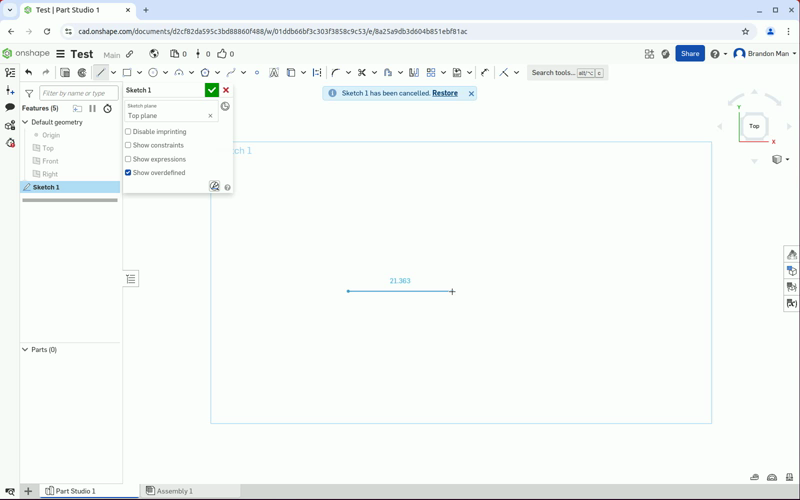
key_down(shift)
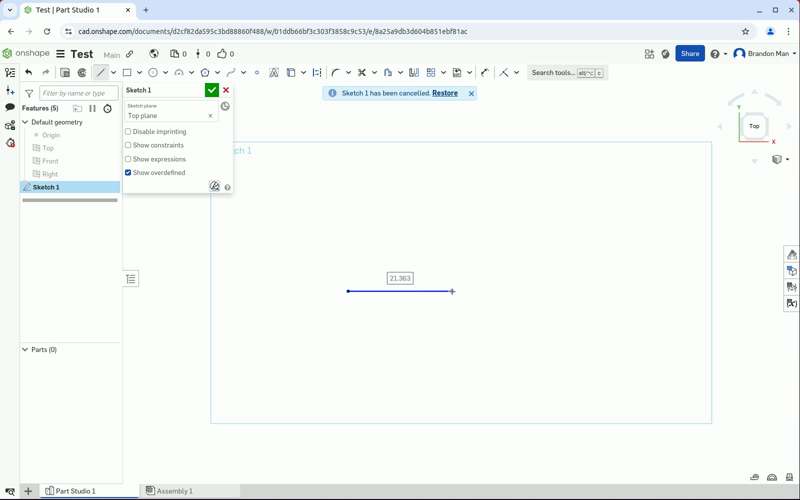
mouse_move(452, 394)
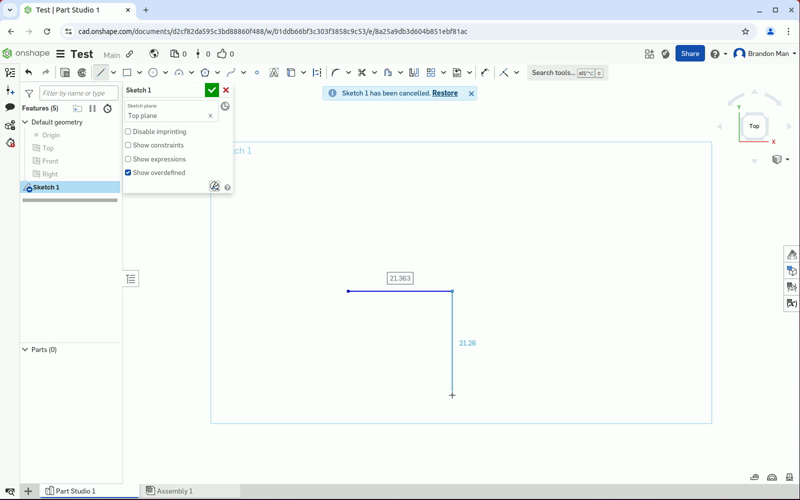
click(452, 394)
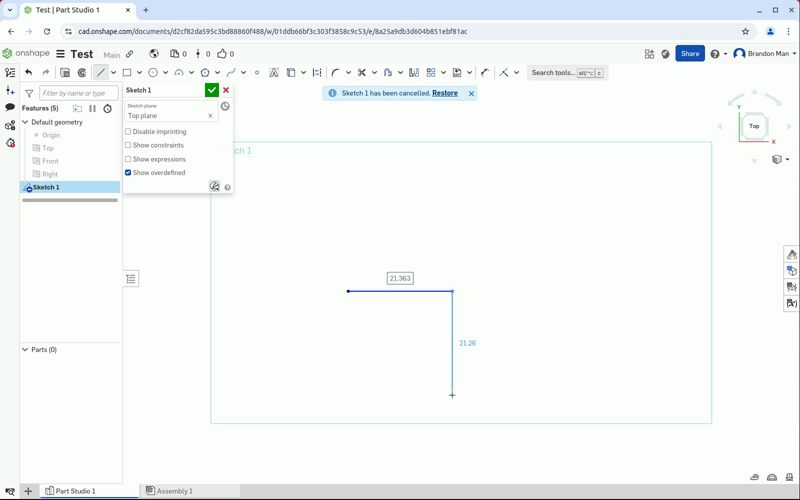
key_up(shift)
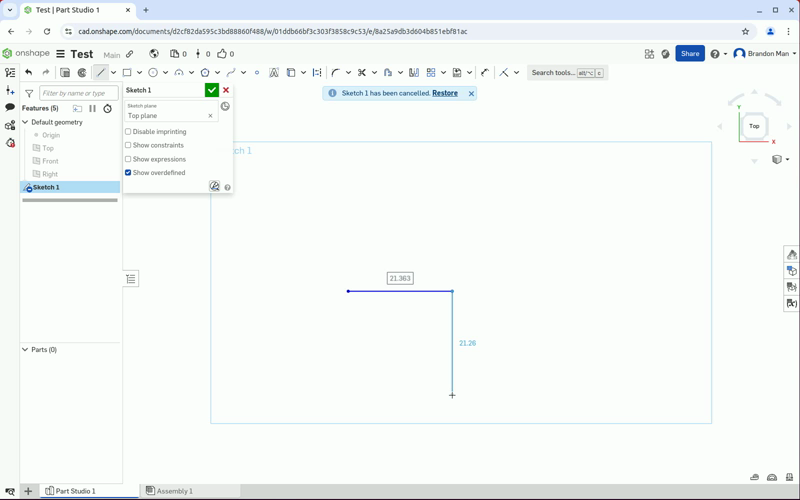
key_down(shift)
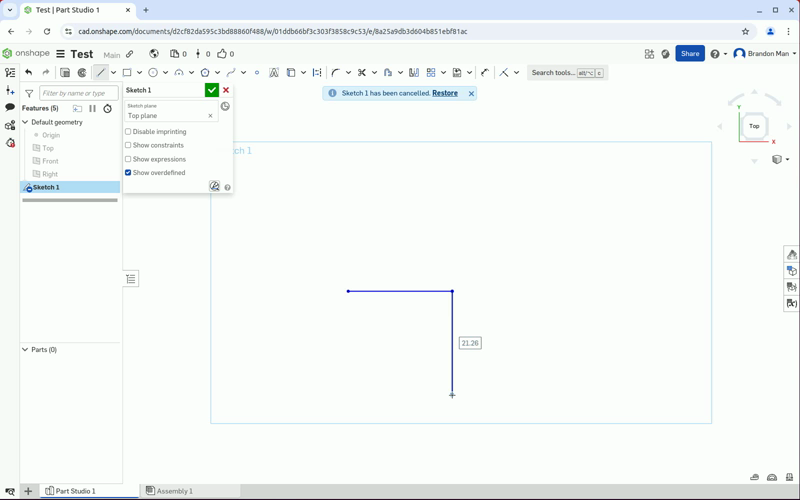
mouse_move(482, 394)
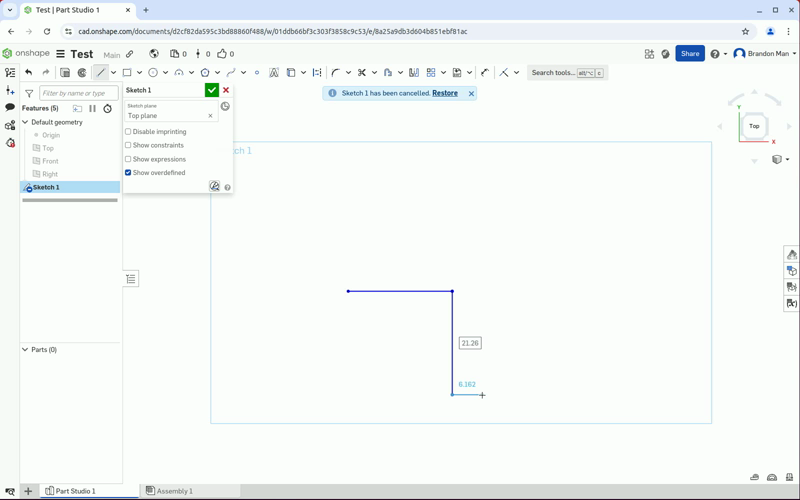
mouse_move(468, 394)
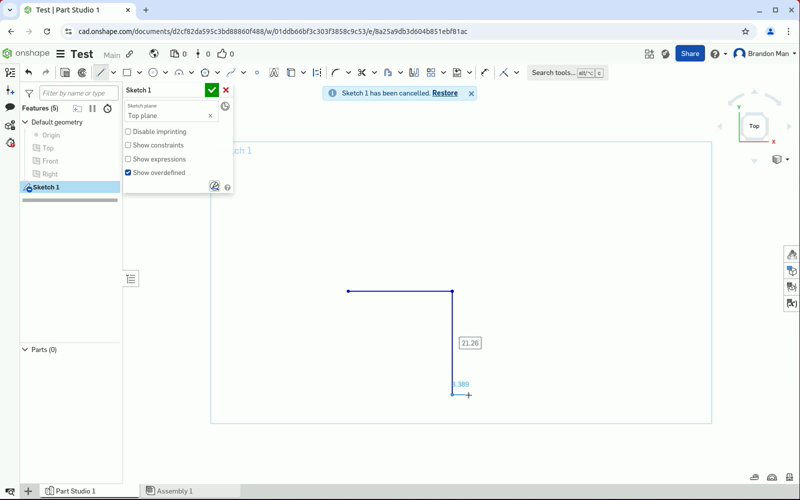
click(468, 394)
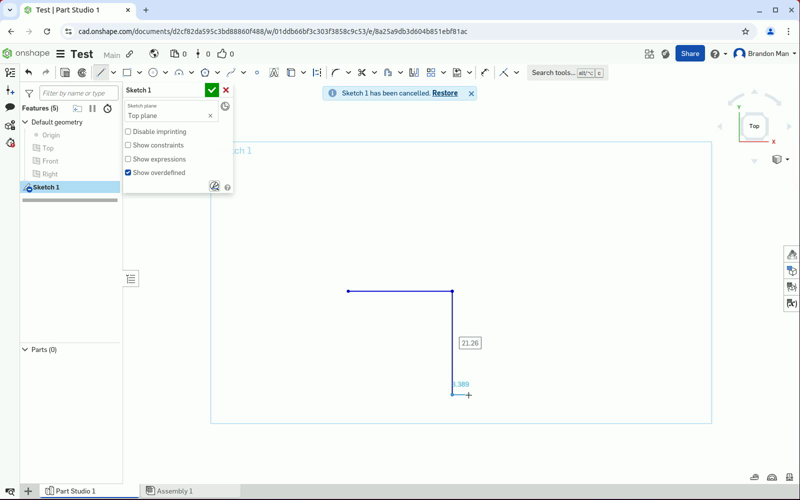
key_up(shift)
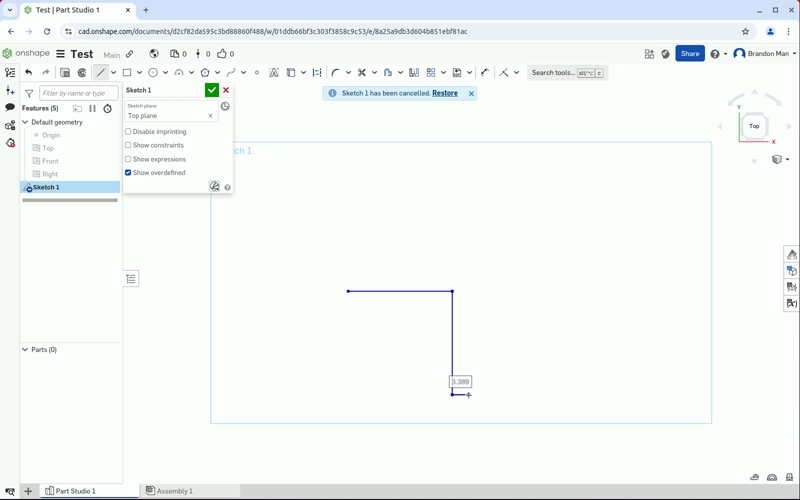
key_down(shift)
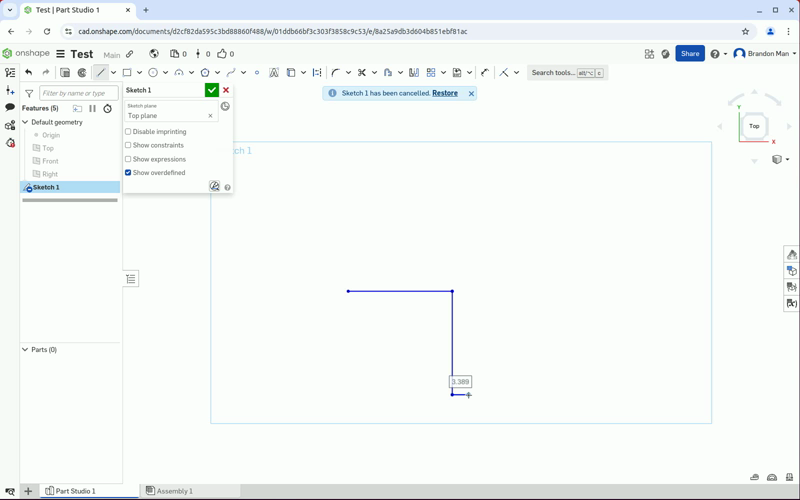
mouse_move(468, 291)
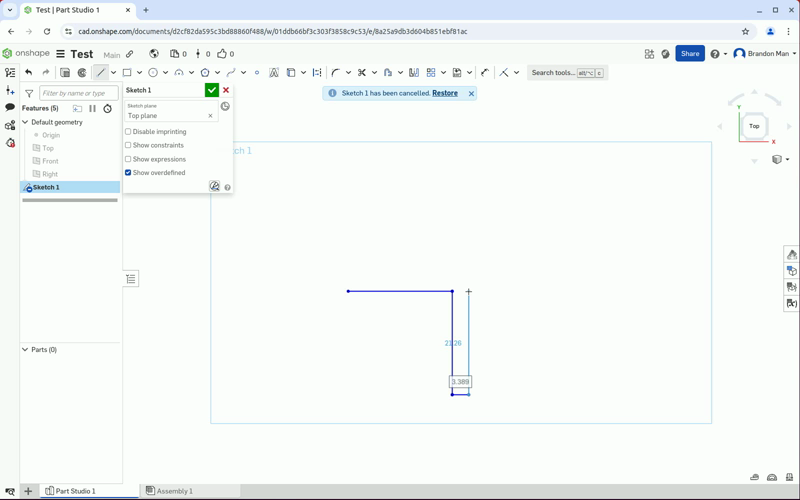
click(468, 291)
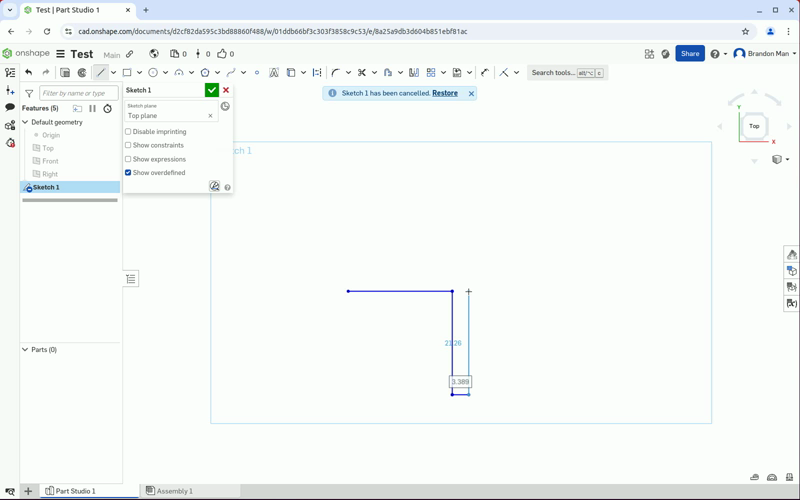
key_up(shift)
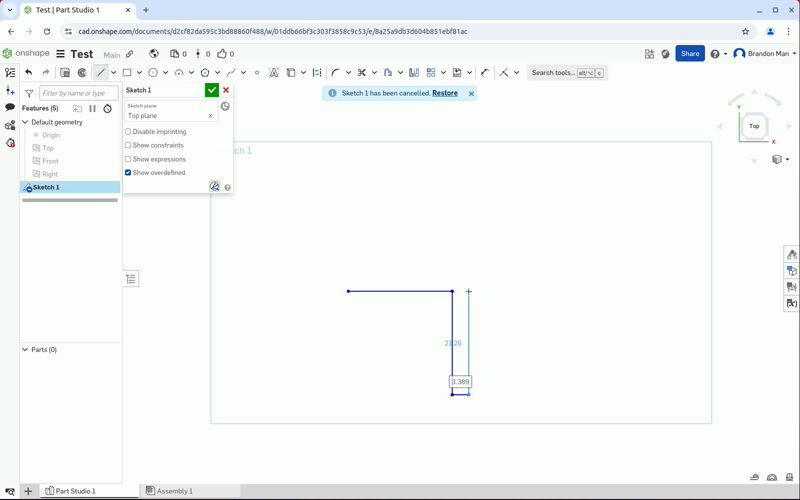
key_down(shift)
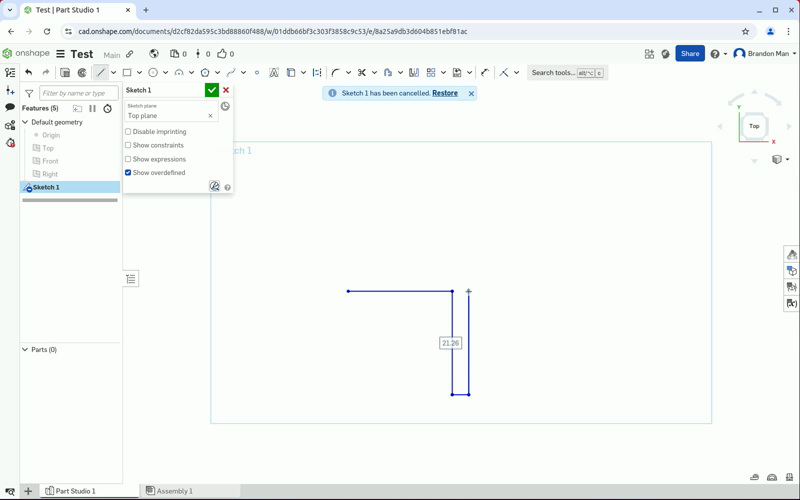
mouse_move(572, 291)
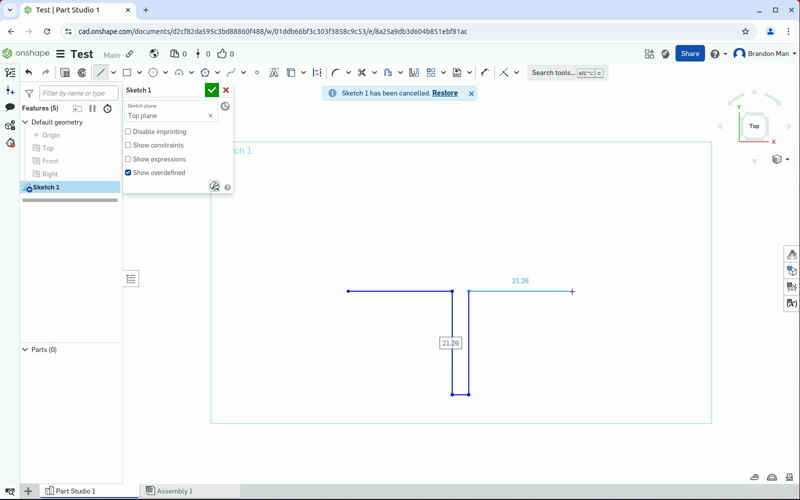
click(572, 291)
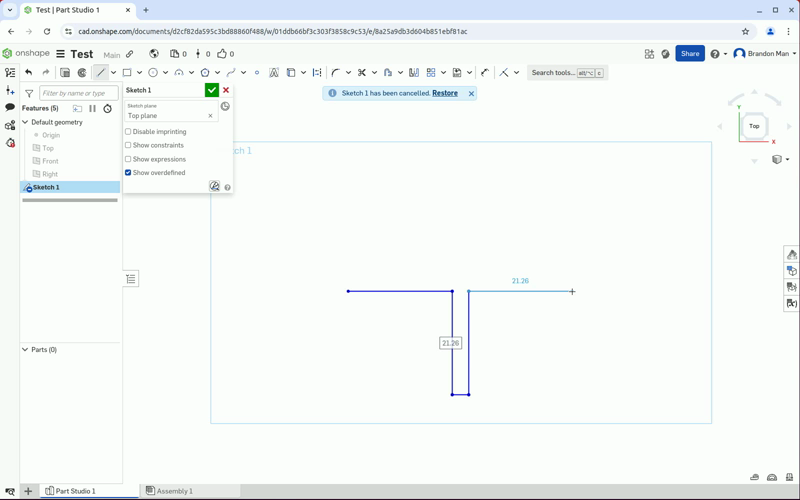
key_up(shift)
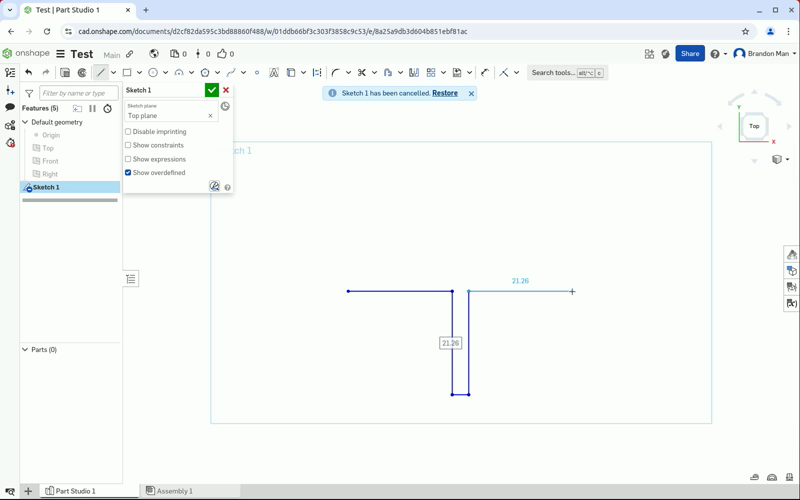
key_down(shift)
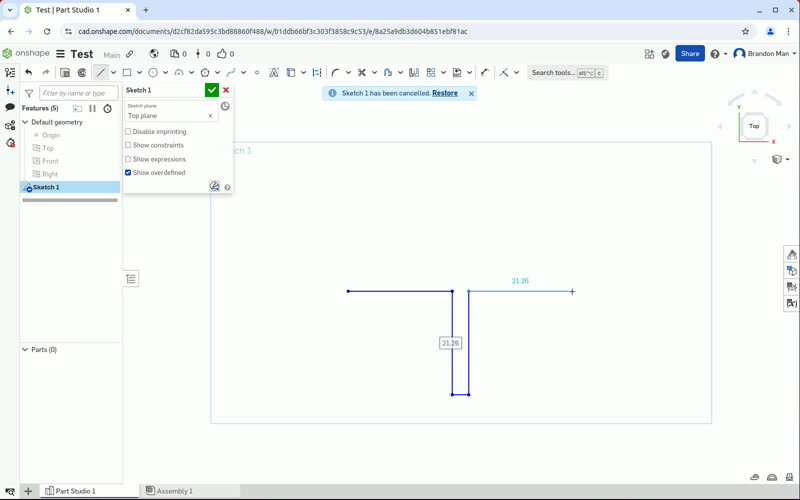
mouse_move(589, 291)
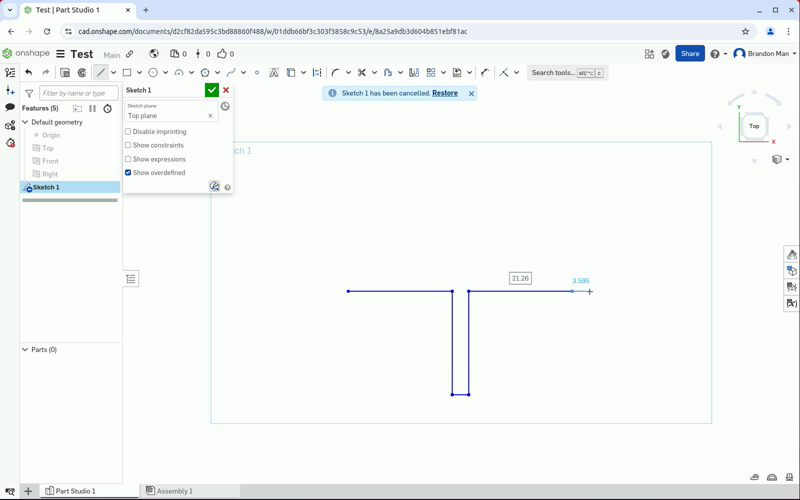
mouse_move(572, 274)
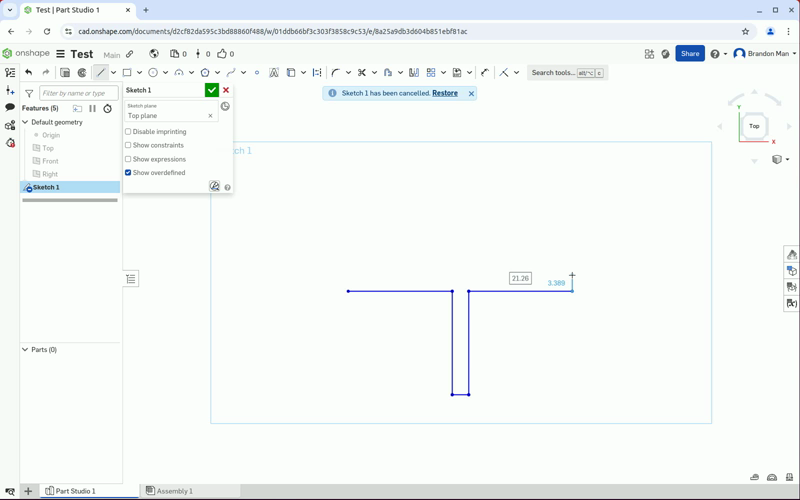
click(572, 274)
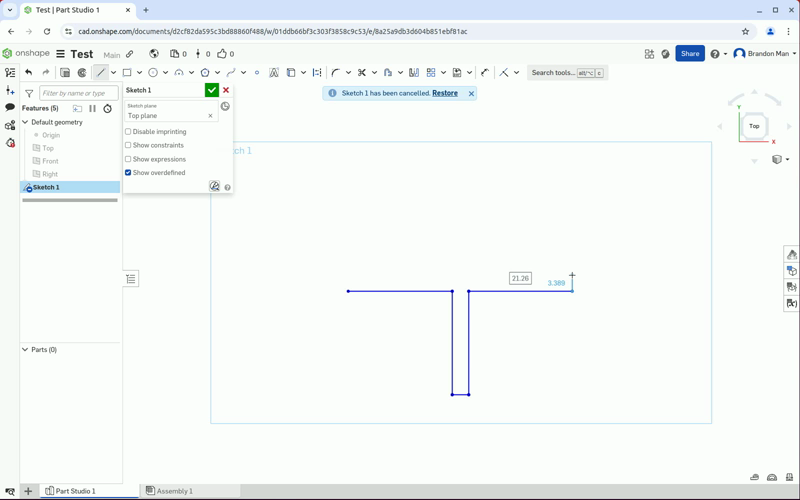
key_up(shift)
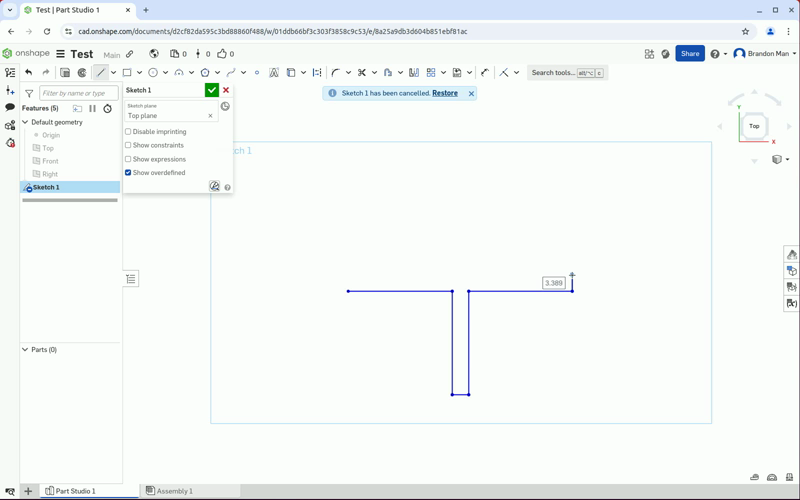
key_down(shift)
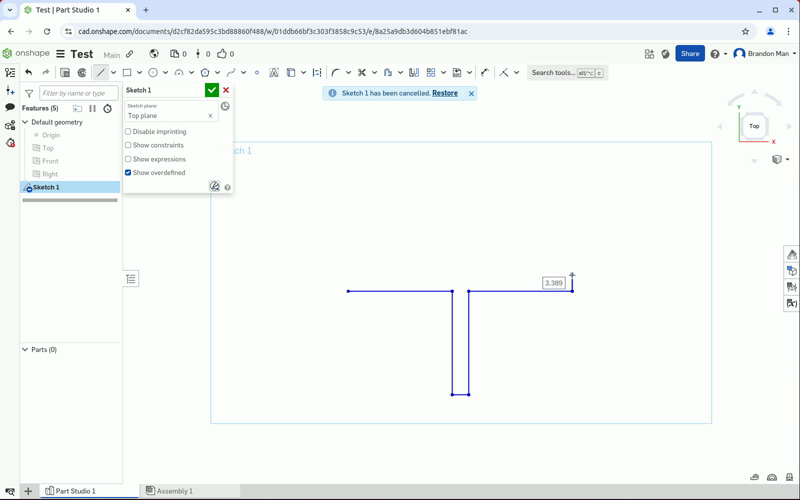
mouse_move(468, 274)
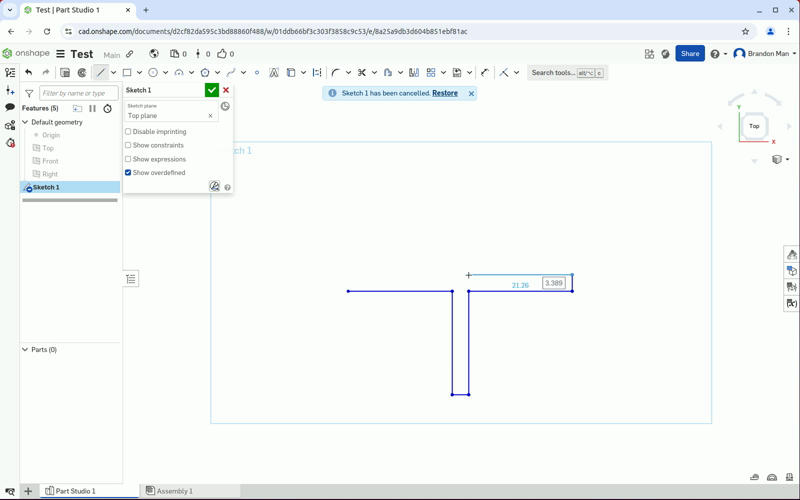
click(468, 274)
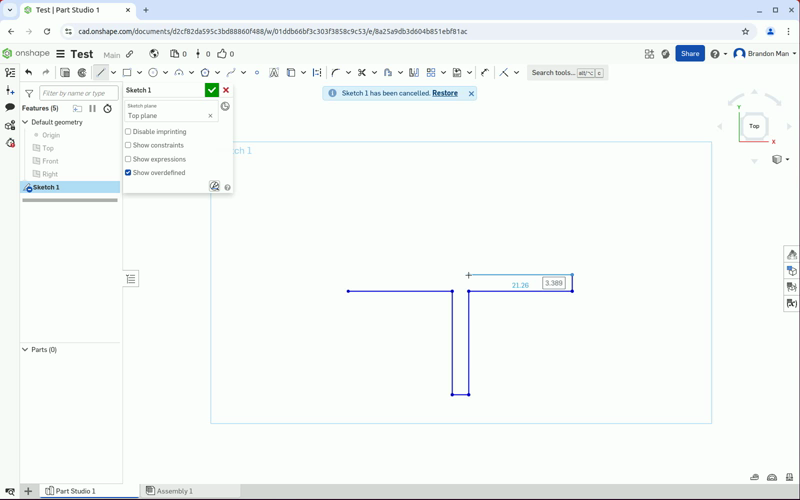
key_up(shift)
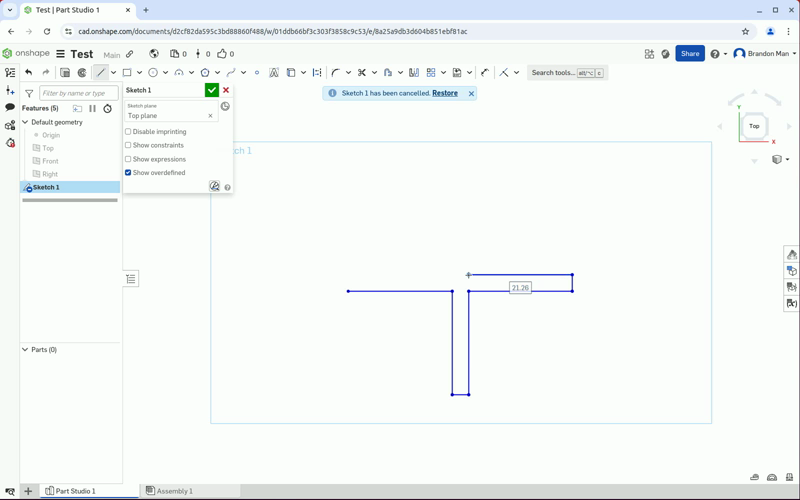
key_down(shift)
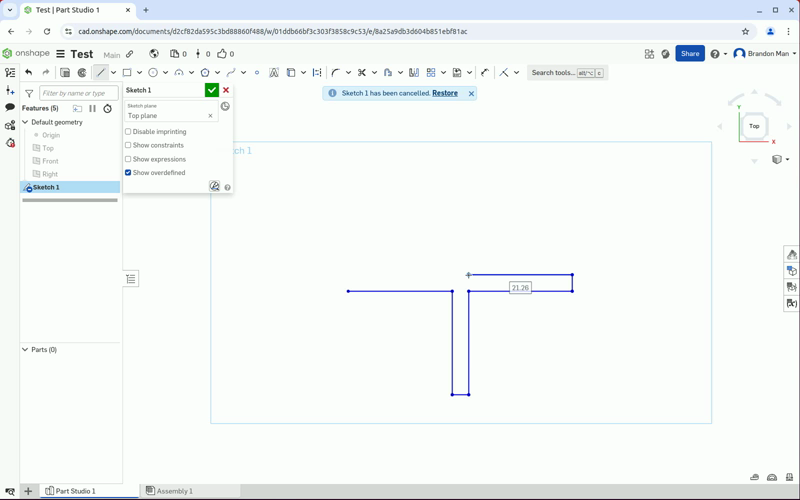
mouse_move(468, 170)
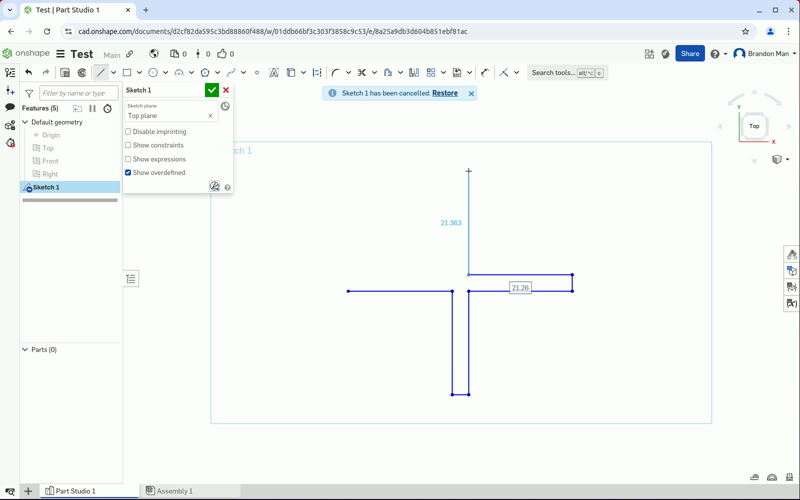
click(468, 170)
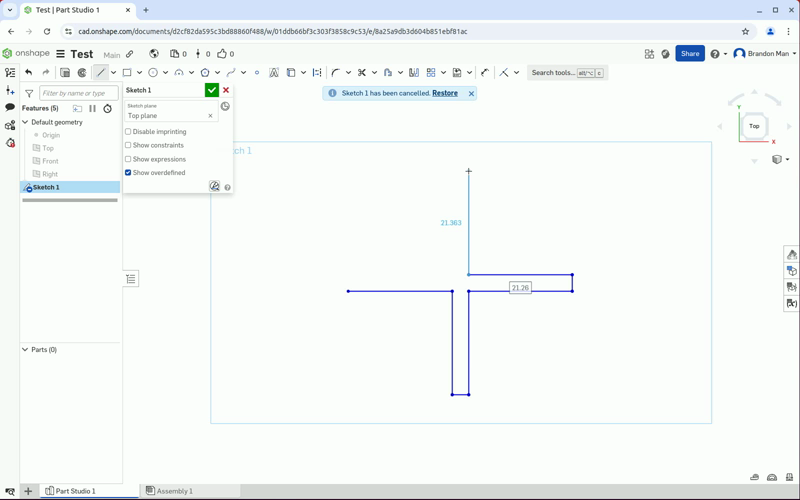
key_up(shift)
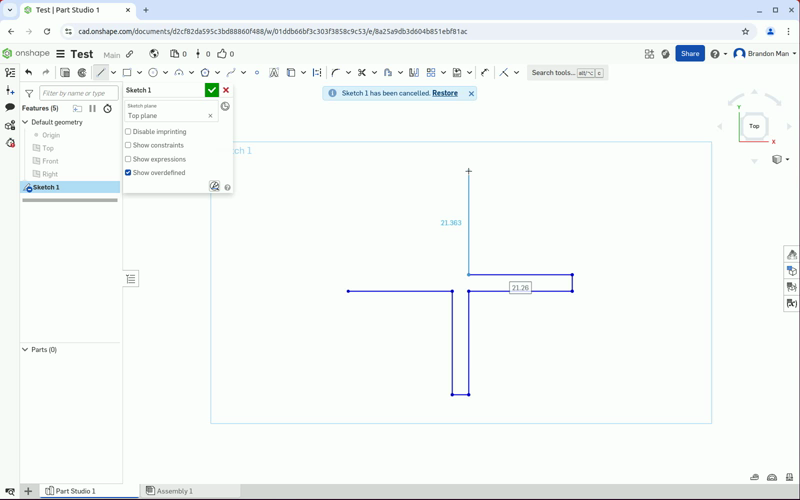
key_down(shift)
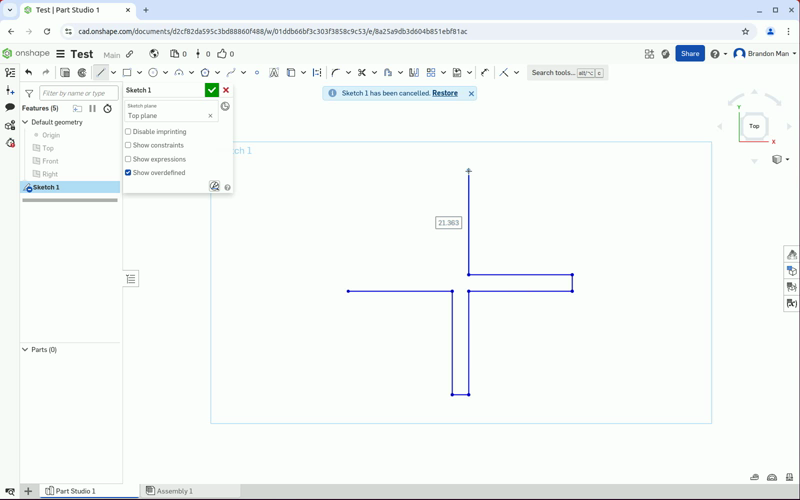
mouse_move(498, 170)
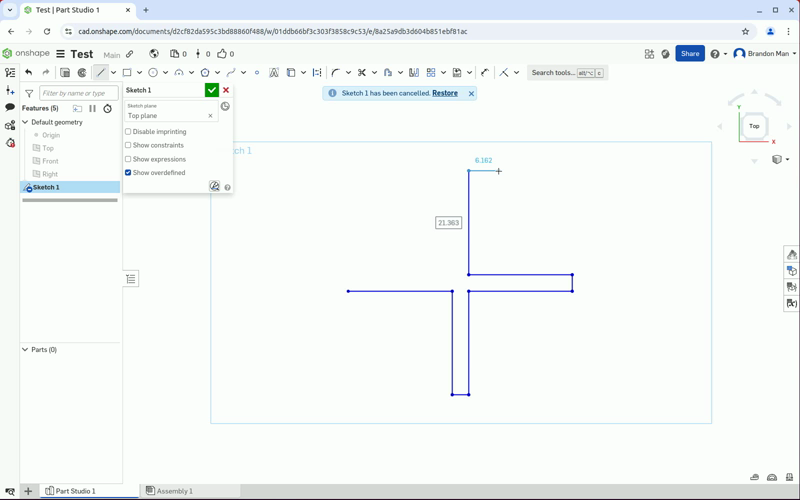
mouse_move(452, 170)
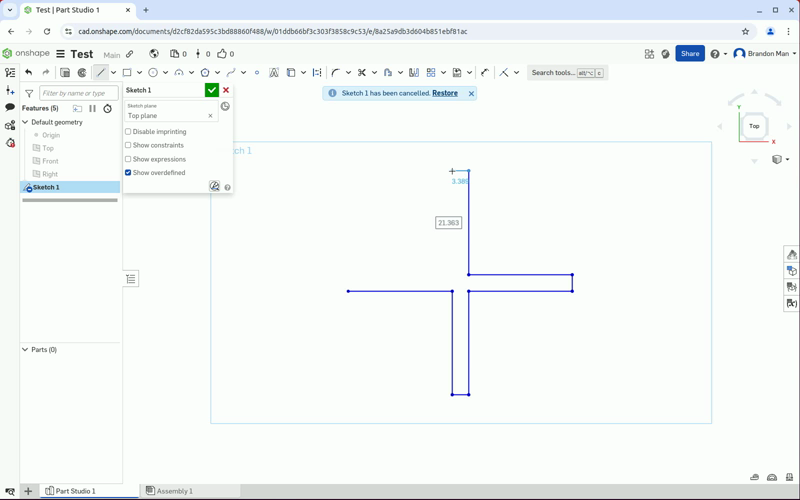
click(452, 170)
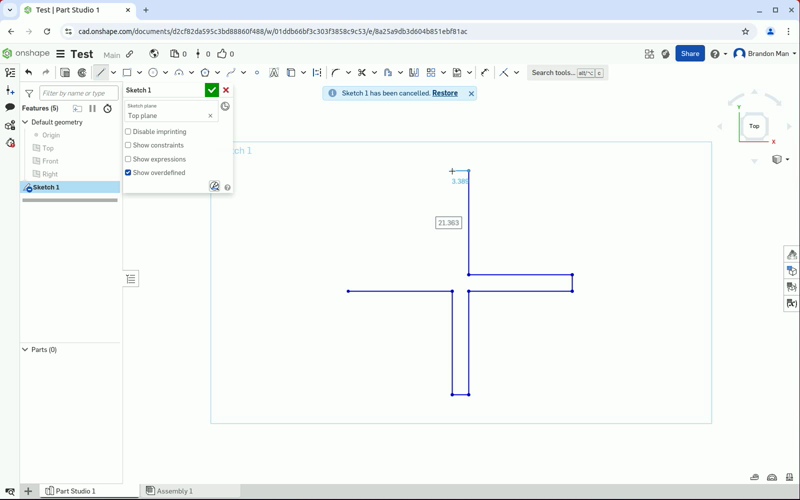
key_up(shift)
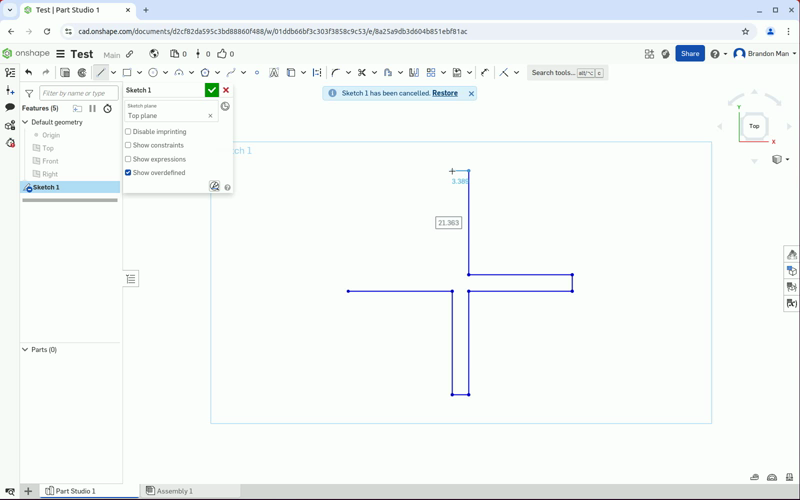
key_down(shift)
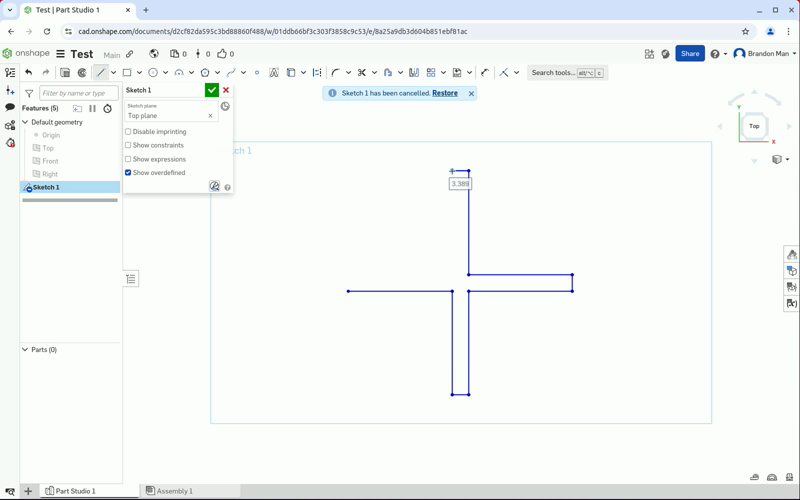
mouse_move(452, 274)
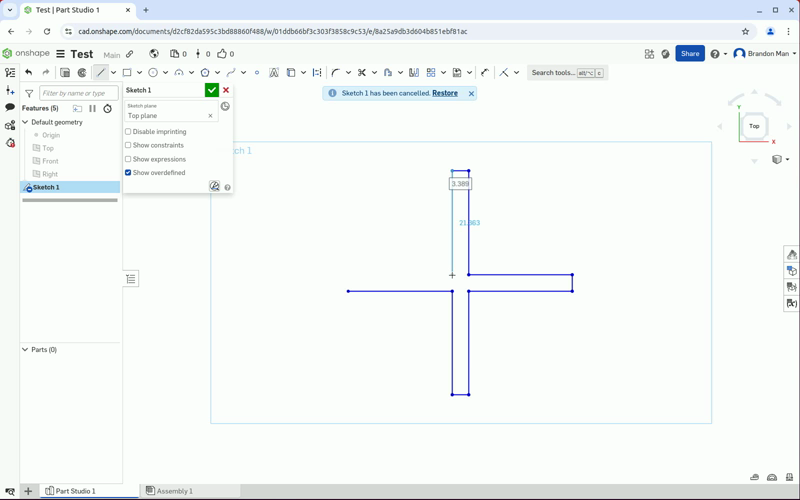
click(452, 274)
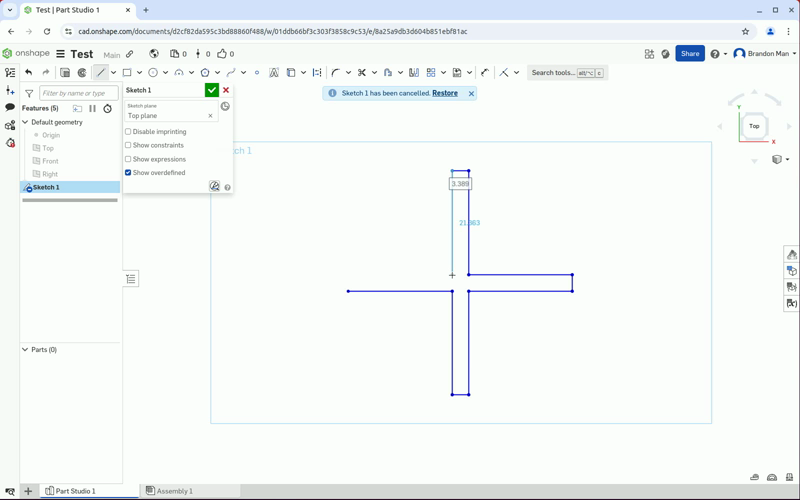
key_up(shift)
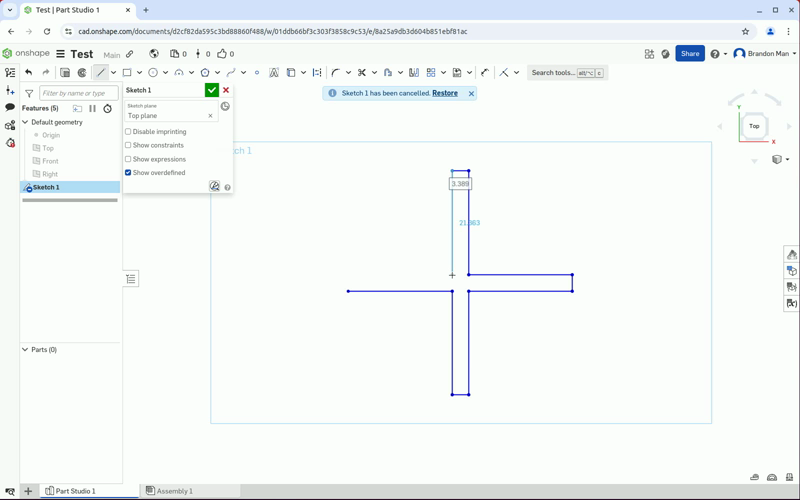
key_down(shift)
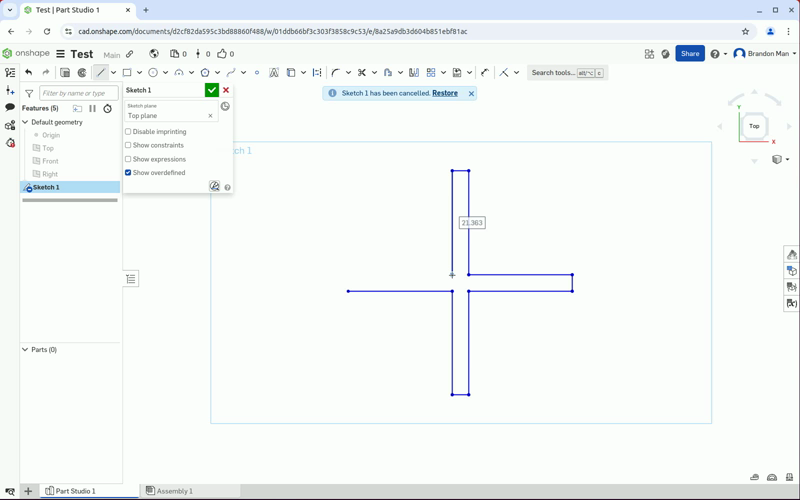
mouse_move(348, 274)
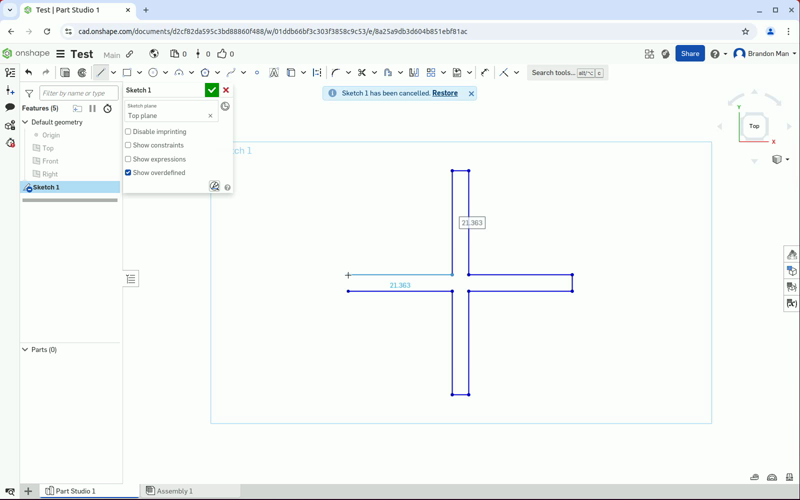
click(348, 274)
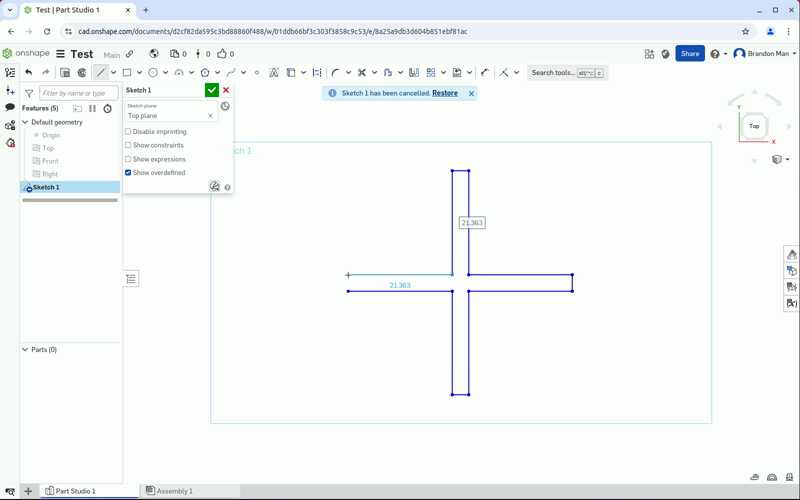
key_up(shift)
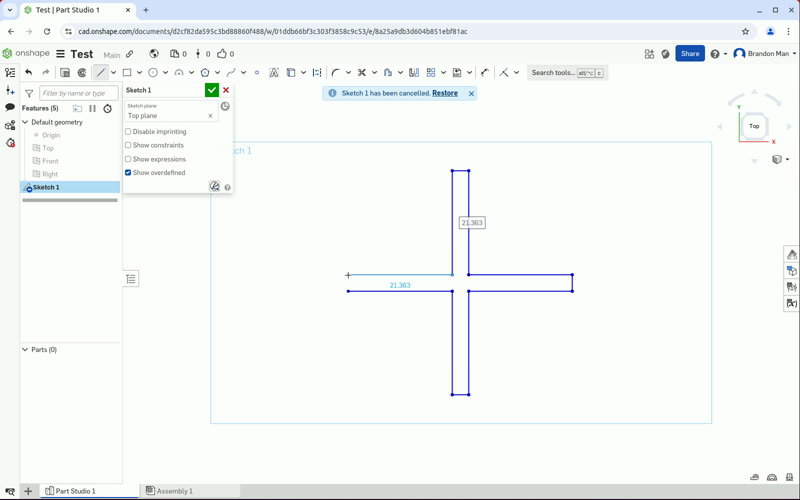
mouse_move(378, 274)
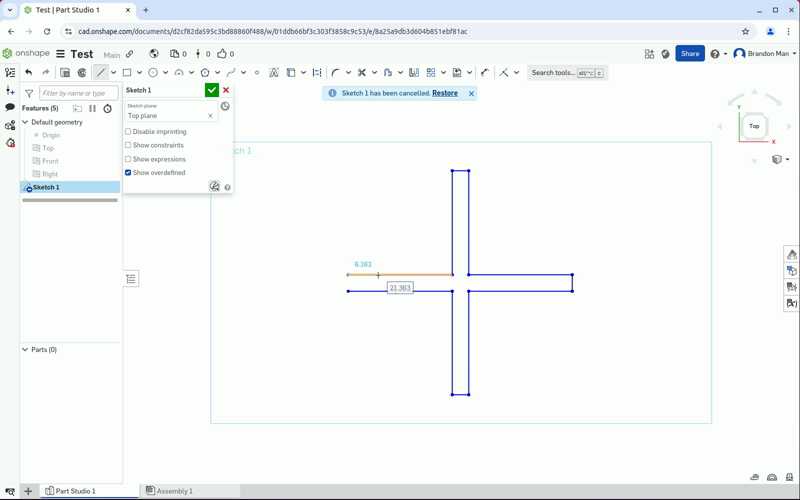
key_down(shift)
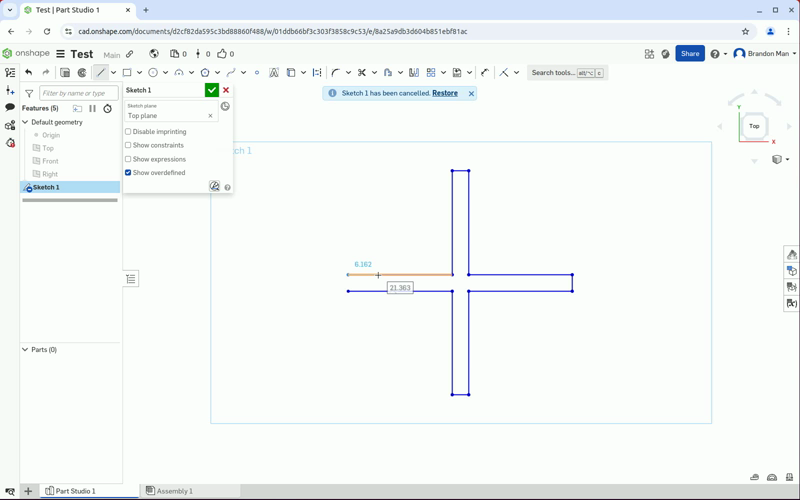
mouse_move(348, 291)
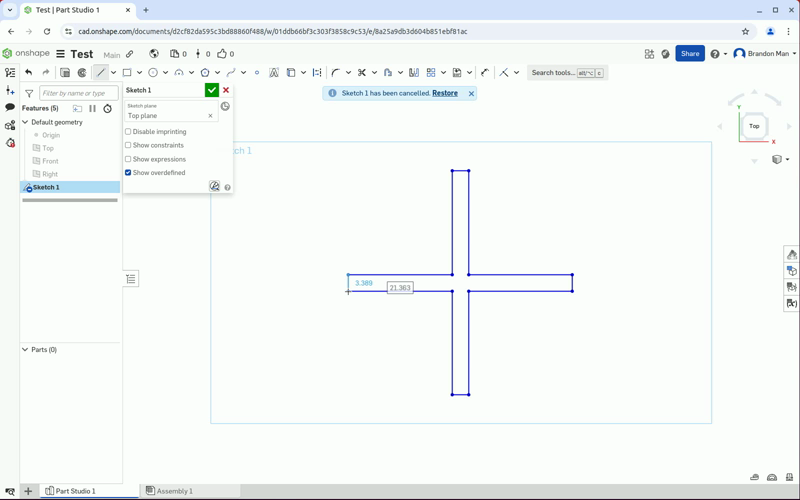
key_up(shift)
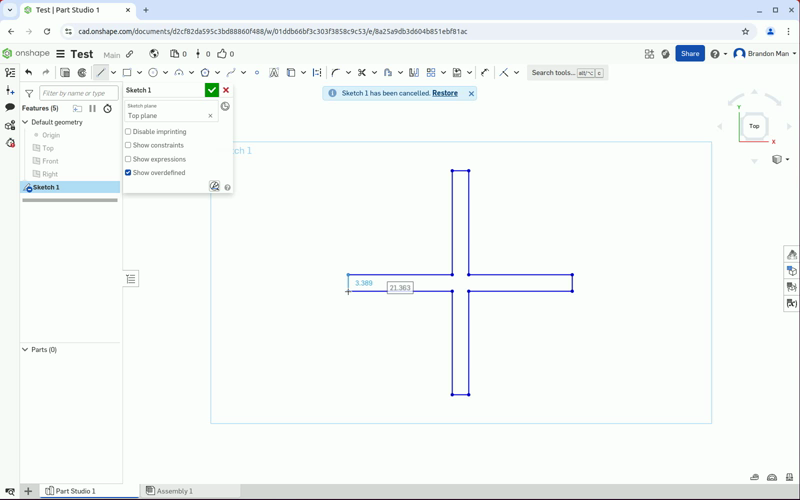
click(348, 291)
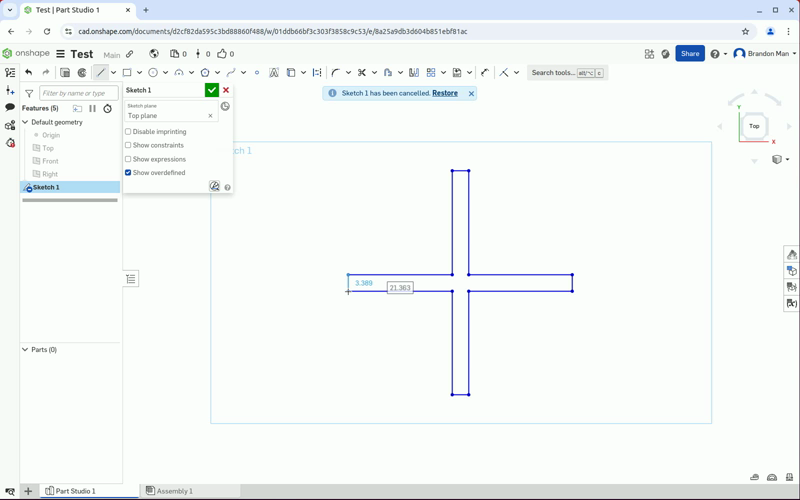
key(esc)
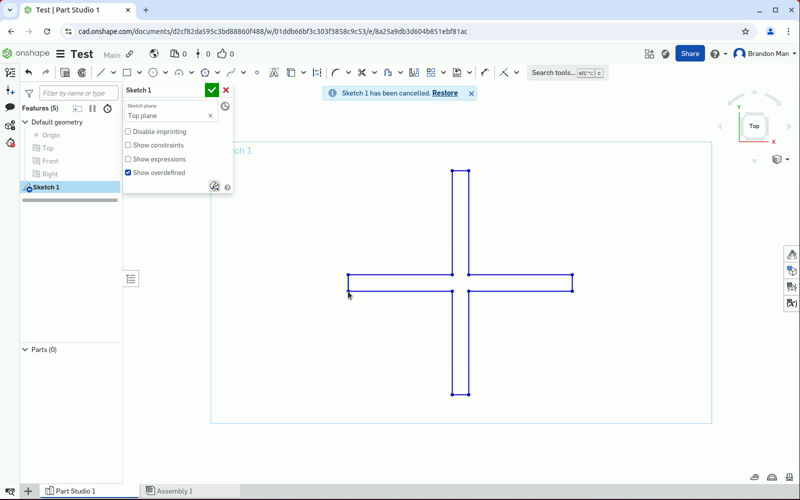
mouse_move(379, 279)
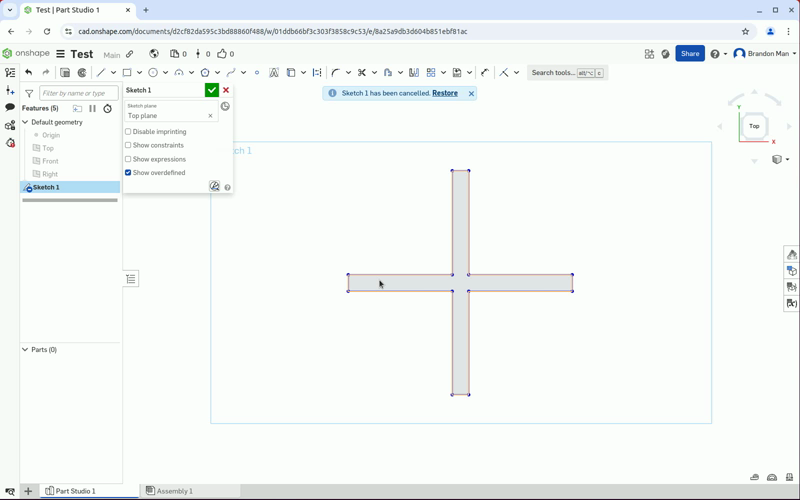
click(379, 279)
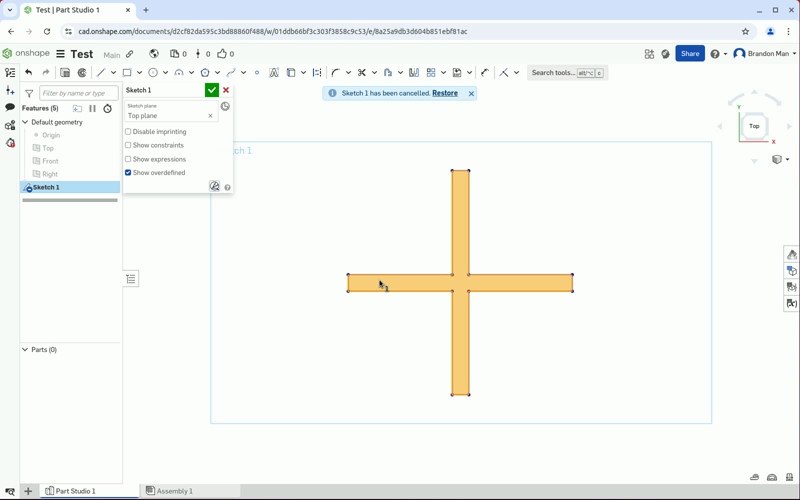
mouse_move(73, 352)
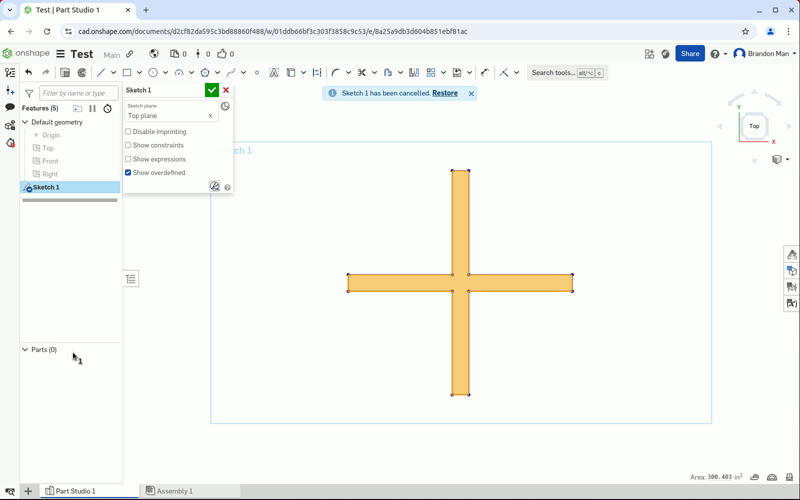
key(shift+y)
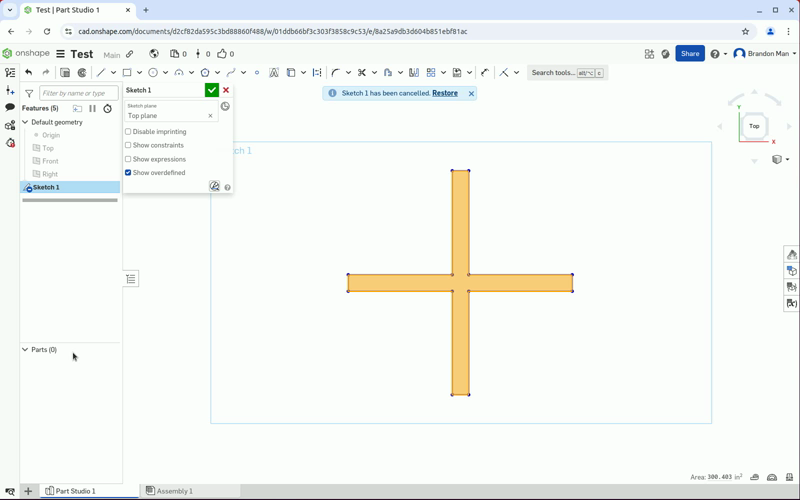
key(shift+e)
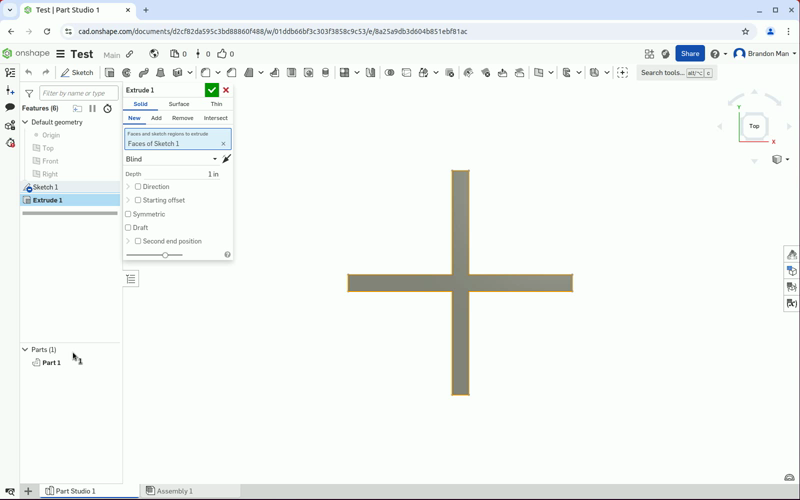
mouse_move(143, 106)
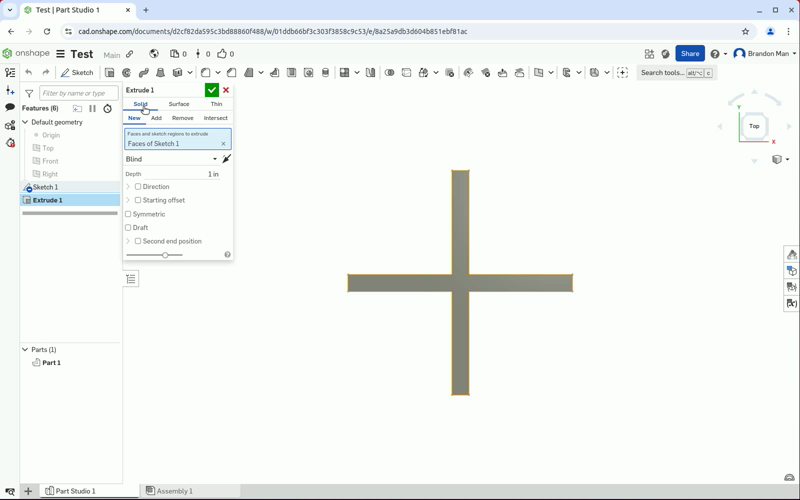
click(143, 106)
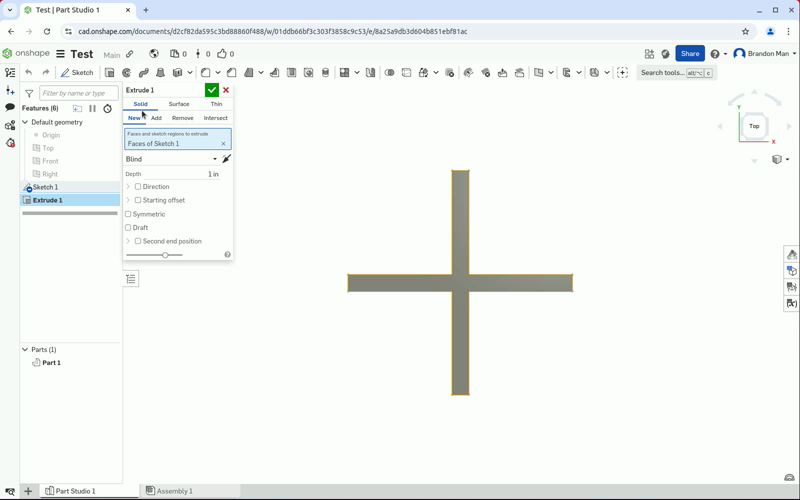
mouse_move(137, 120)
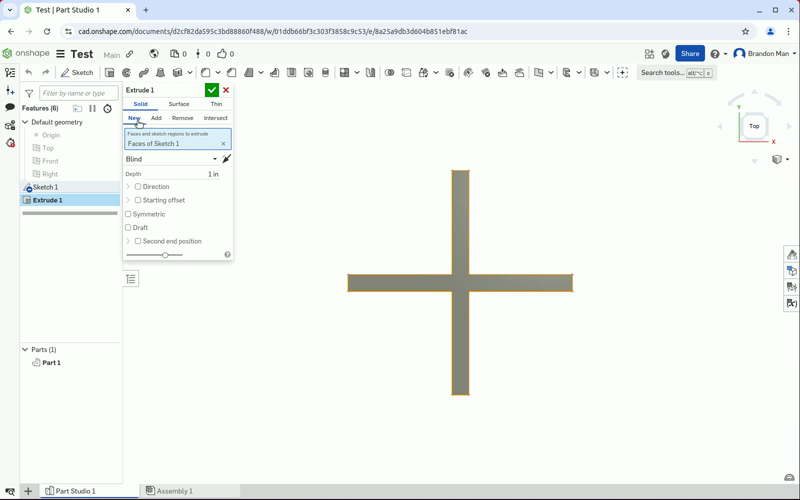
click(137, 120)
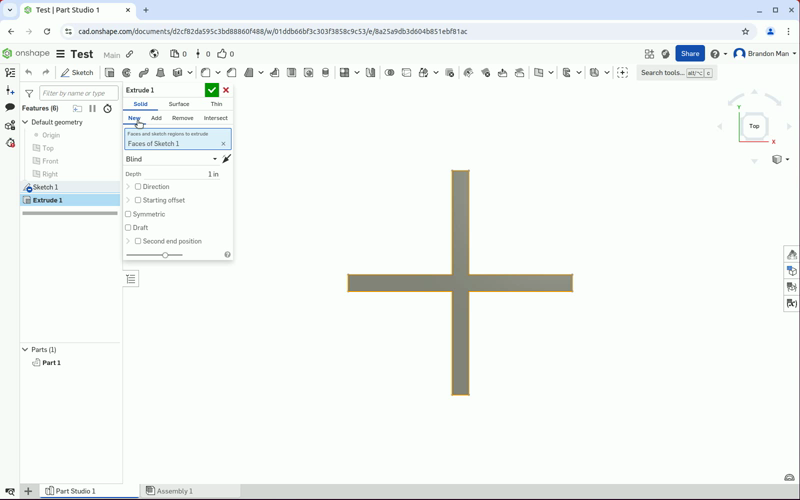
key(tab, 4)
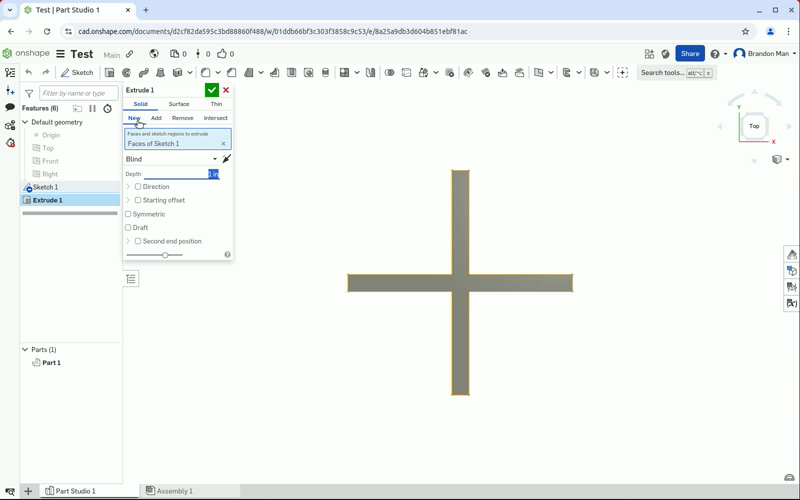
text(1.926)
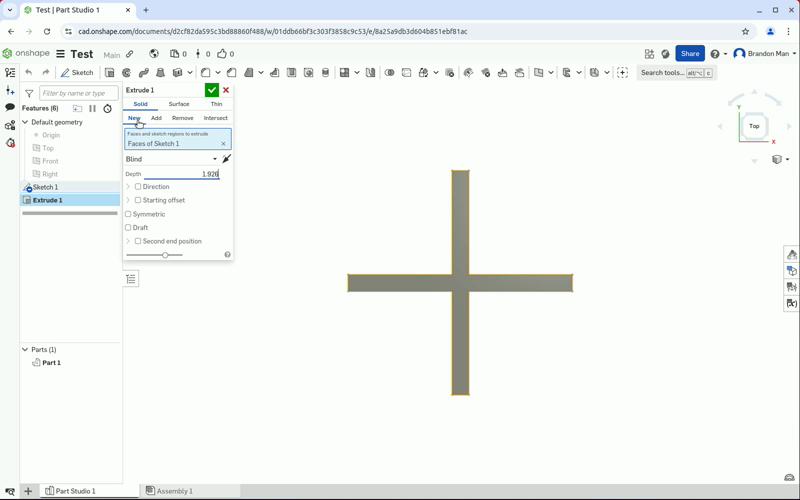
key(enter)
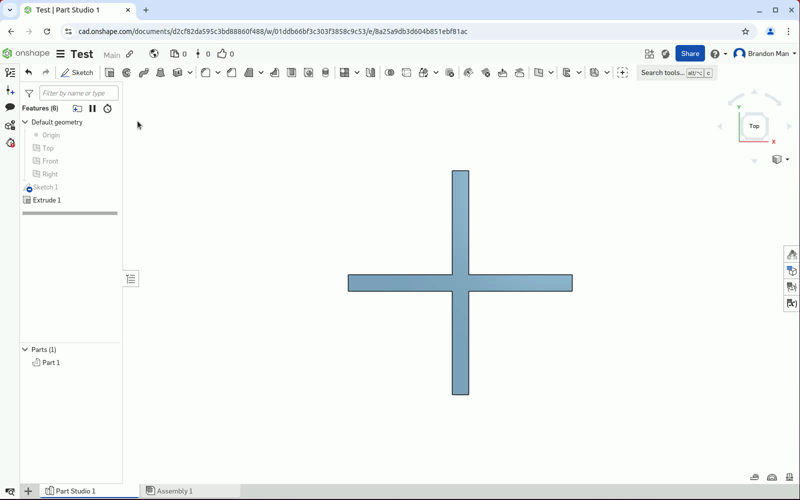
key(shift+h)
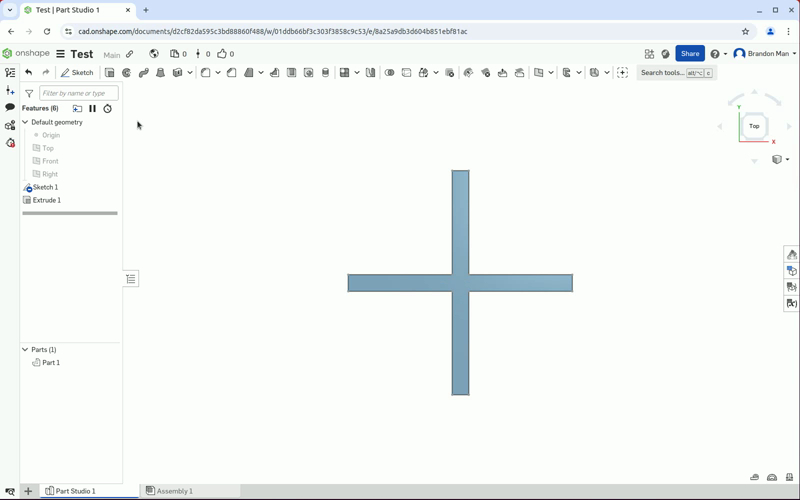
key(shift+h)
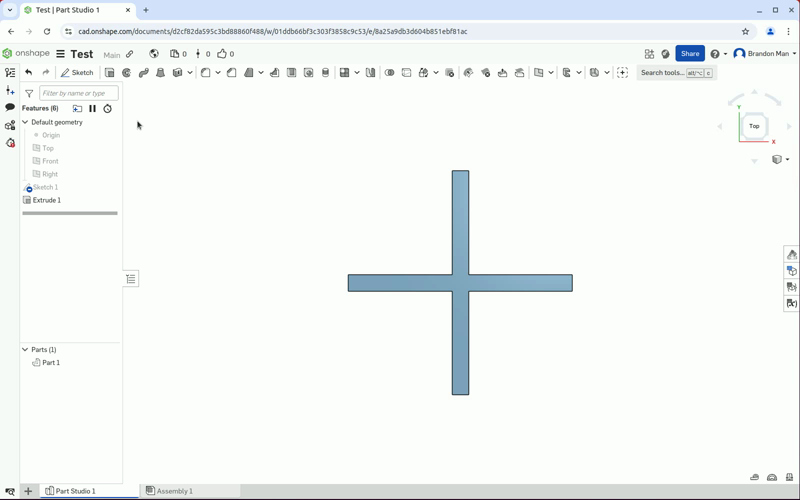
mouse_move(73, 189)
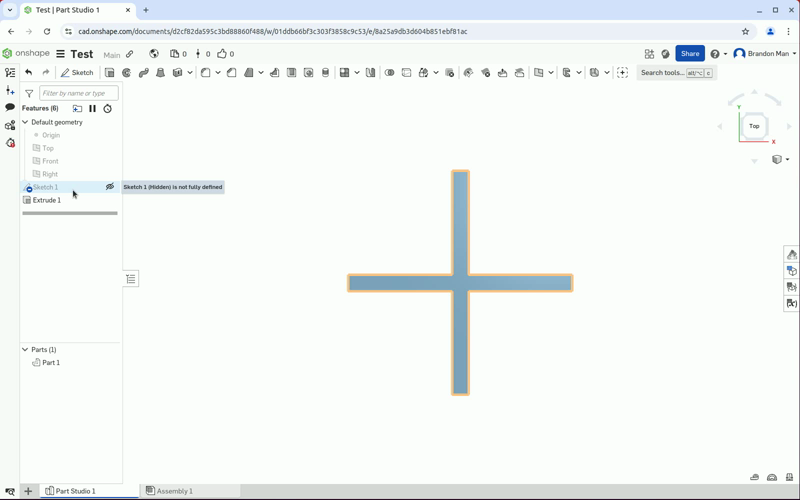
click(73, 189)
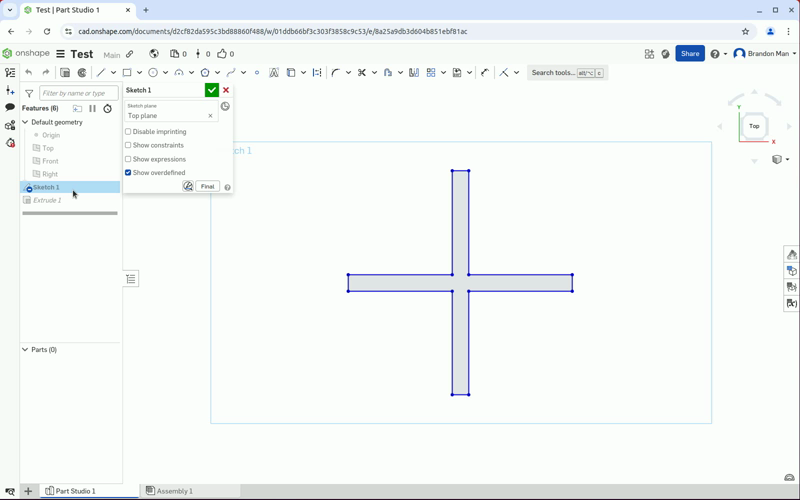
mouse_move(229, 92)
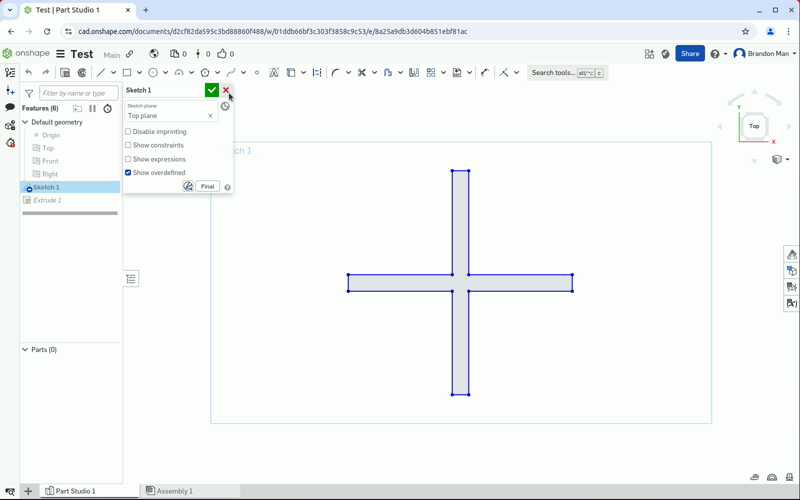
click(229, 92)
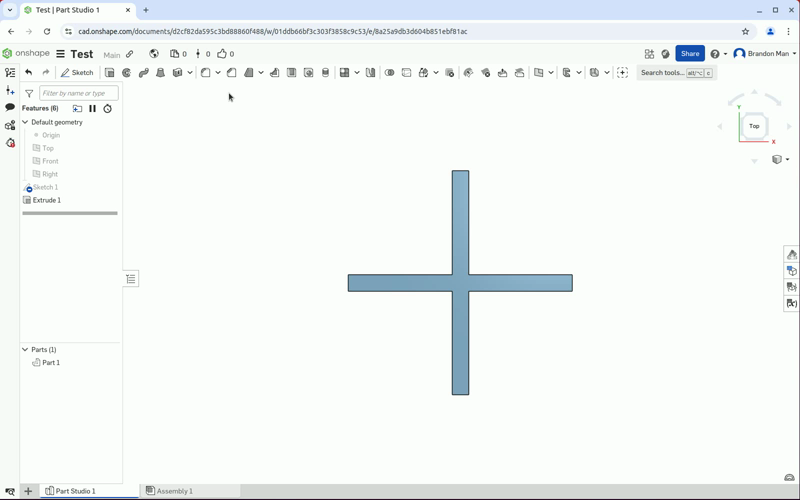
mouse_move(541, 75)
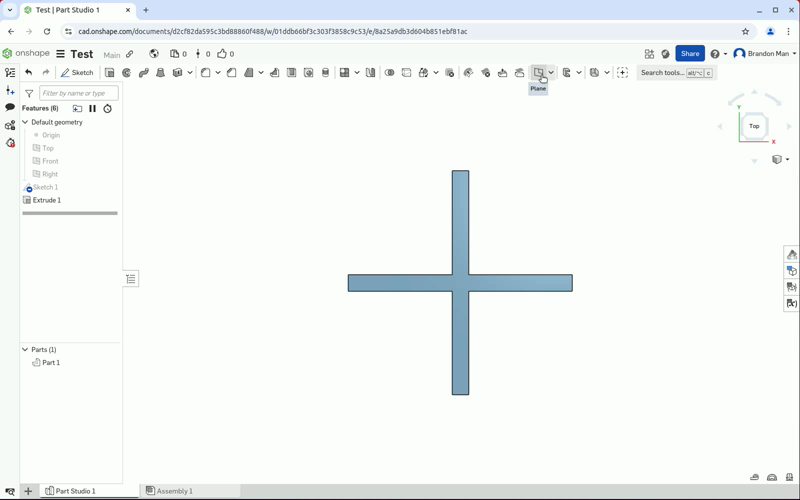
click(541, 75)
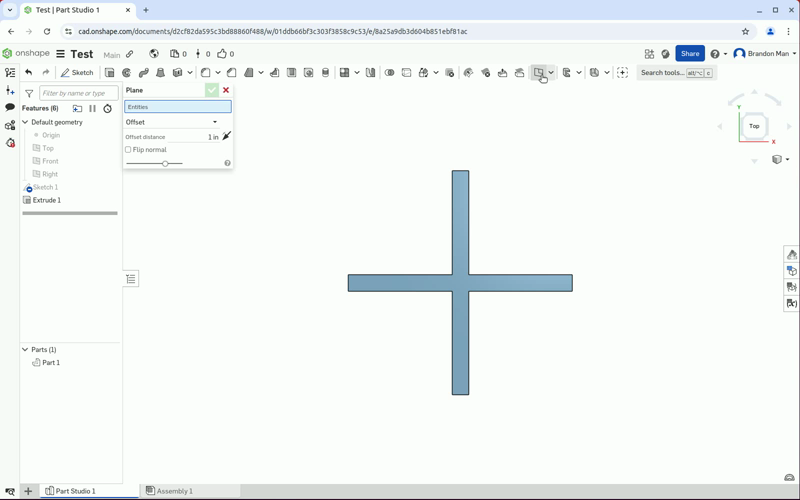
mouse_move(73, 150)
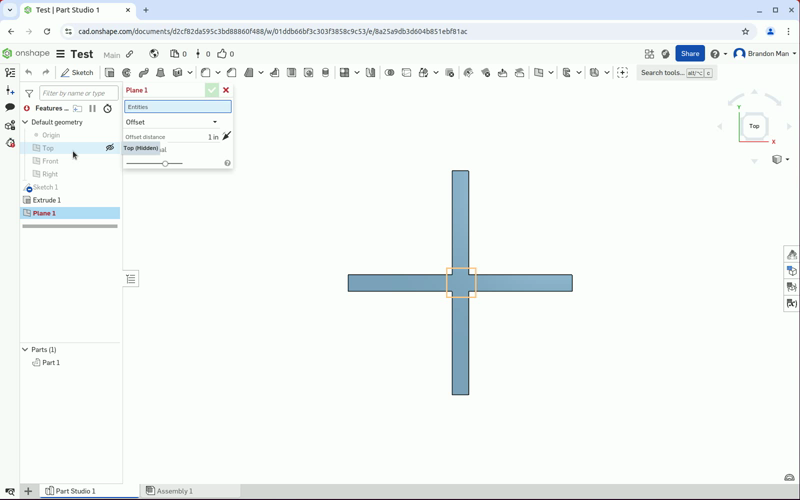
click(73, 150)
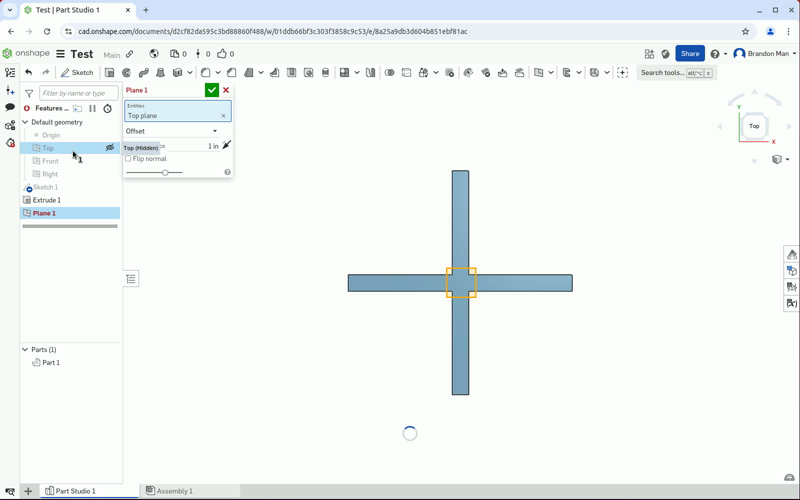
key(tab, 2)
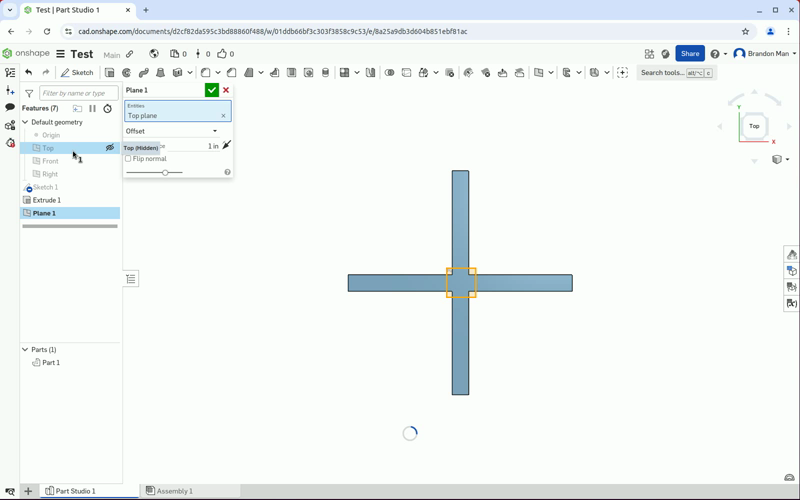
text(1.91)
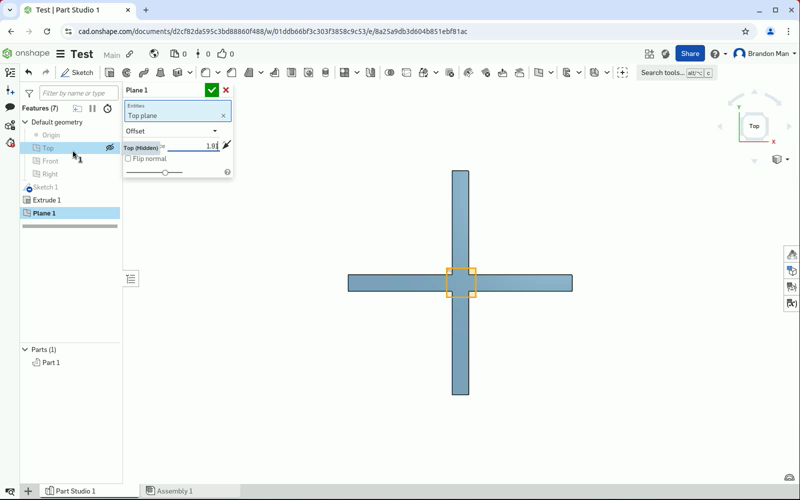
key(enter, 2)
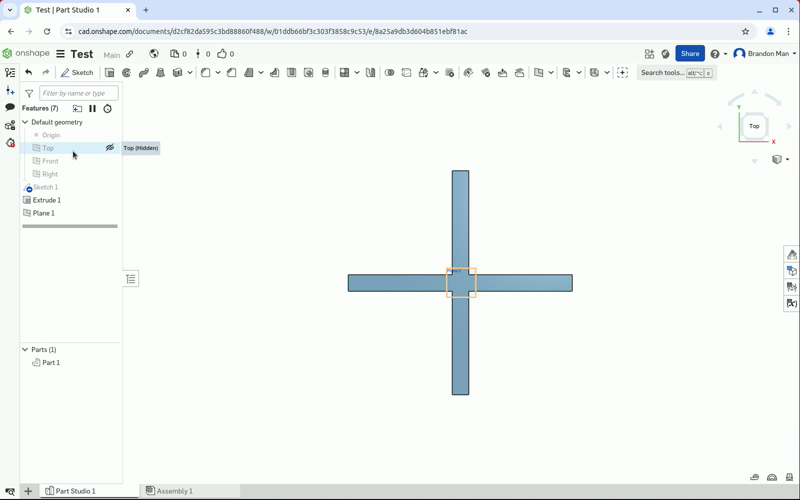
key(shift+s)
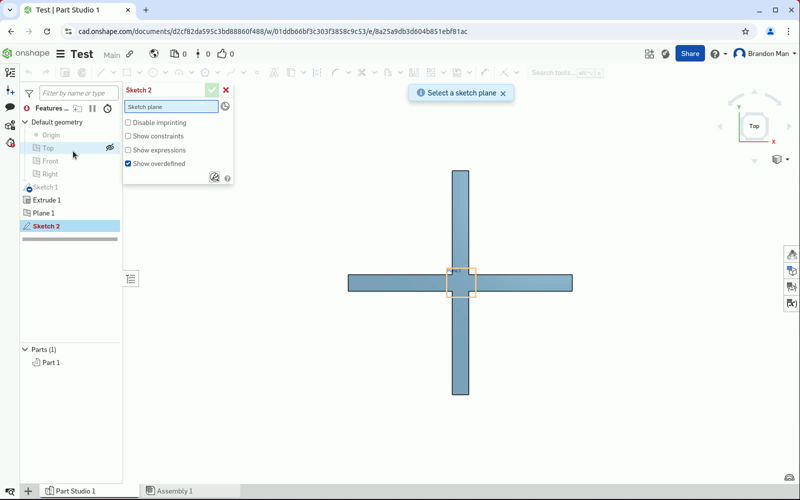
mouse_move(73, 215)
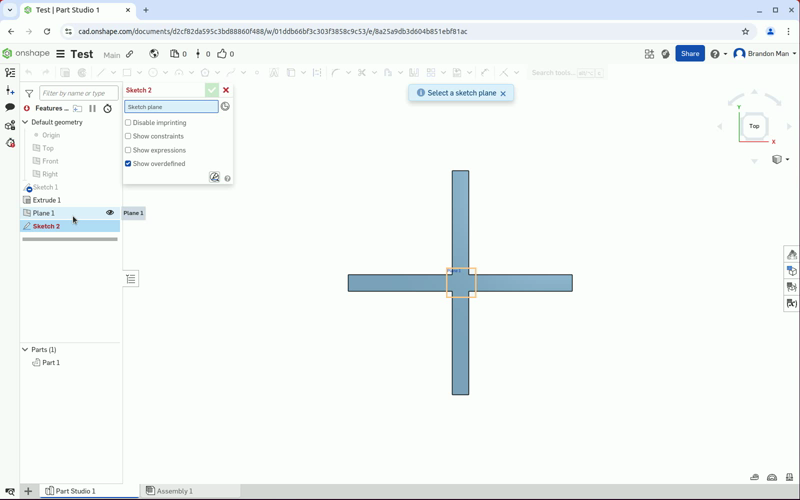
click(73, 215)
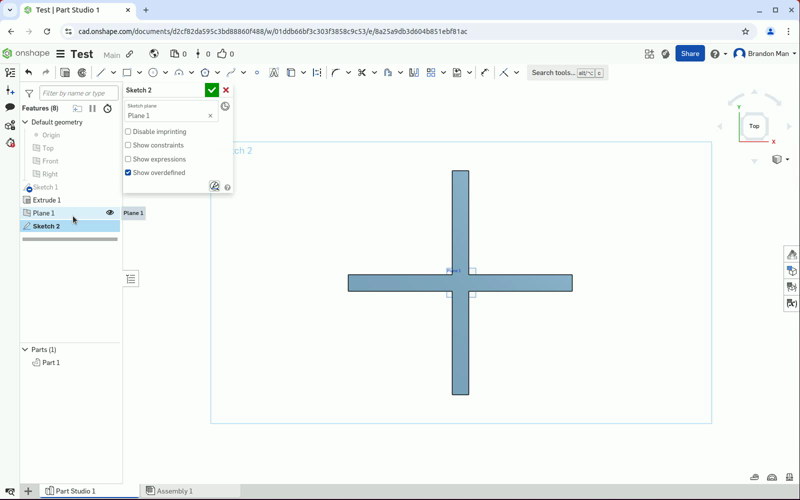
mouse_move(73, 352)
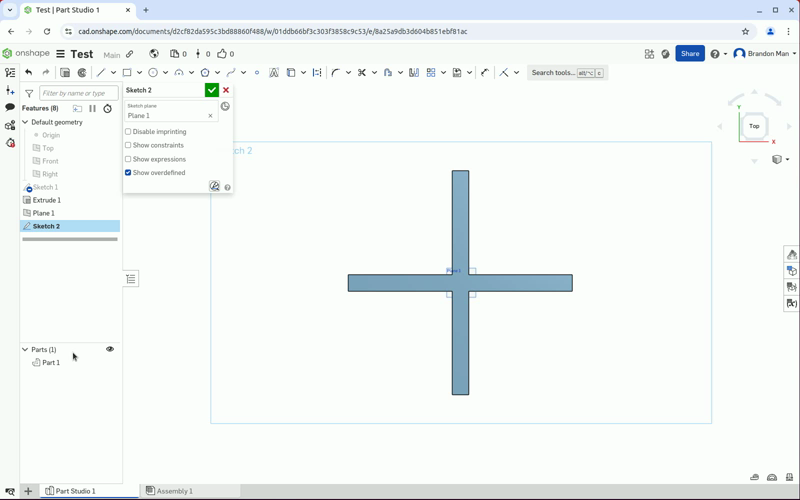
key(y)
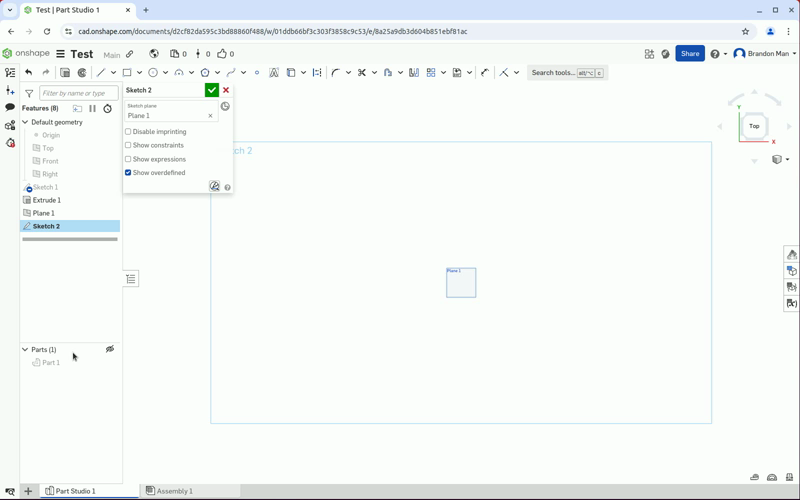
key(c)
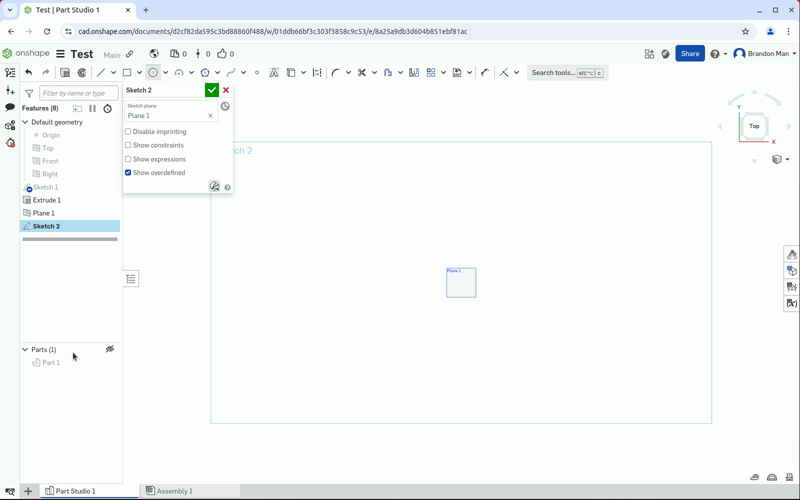
key_down(shift)
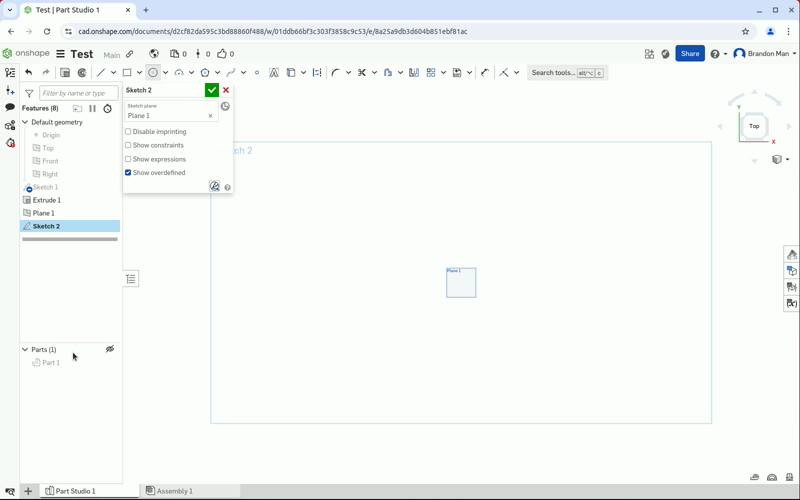
mouse_move(461, 282)
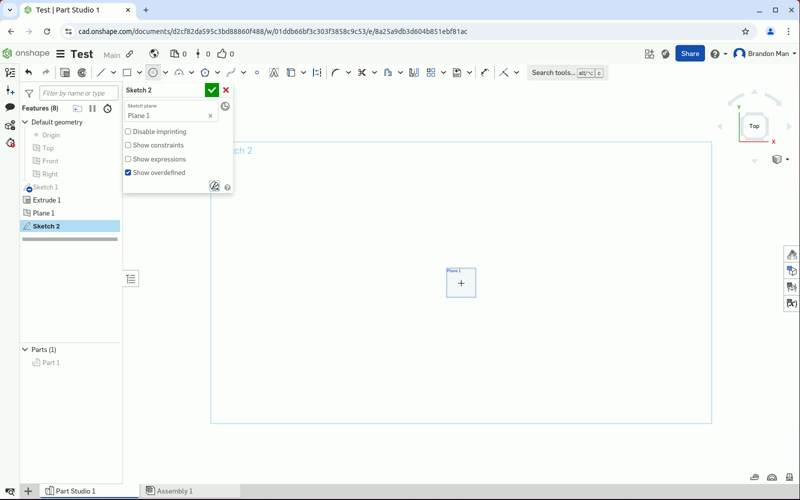
click(461, 282)
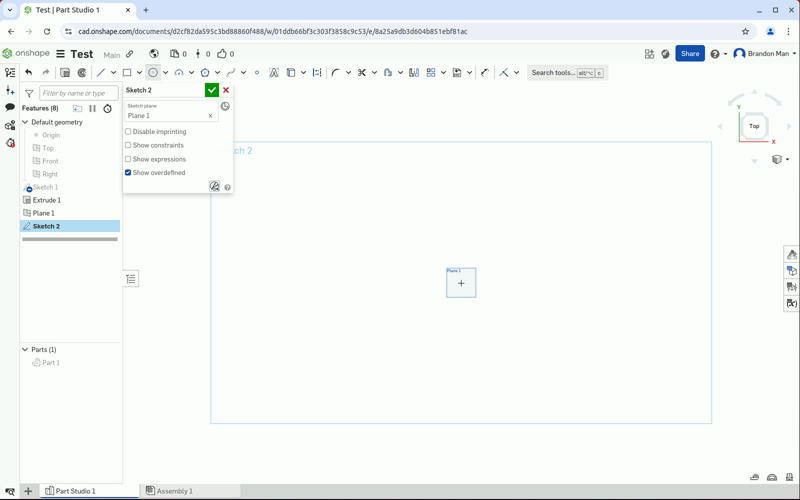
key_up(shift)
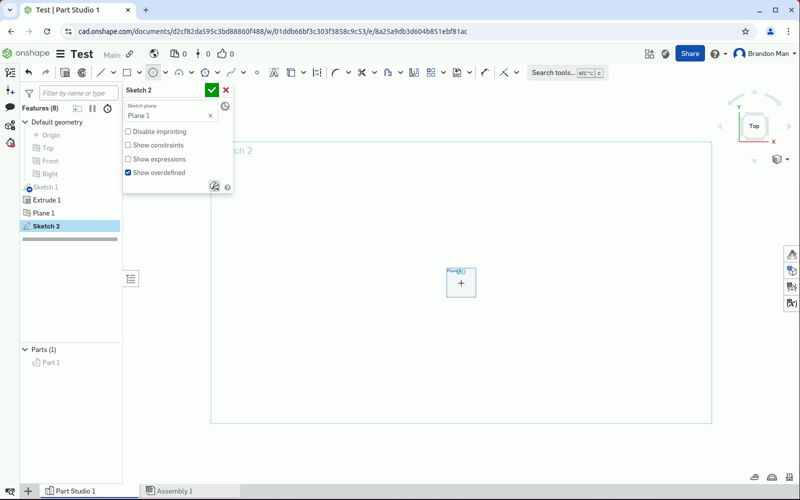
mouse_move(468, 282)
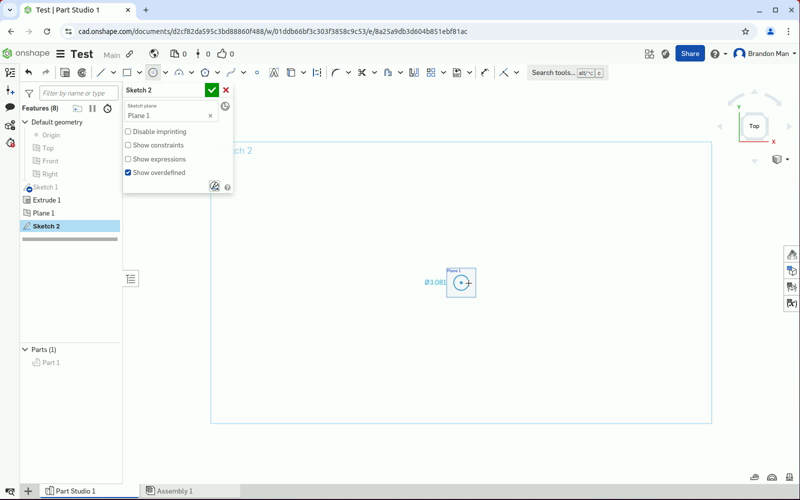
click(468, 282)
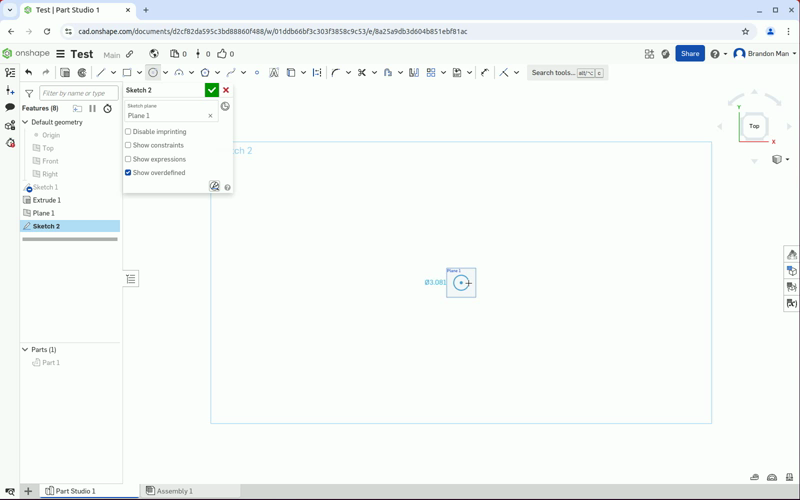
key(esc)
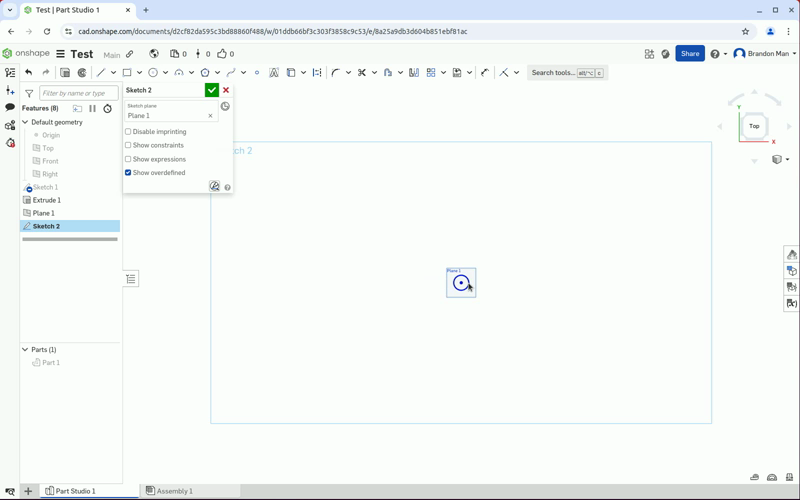
mouse_move(460, 282)
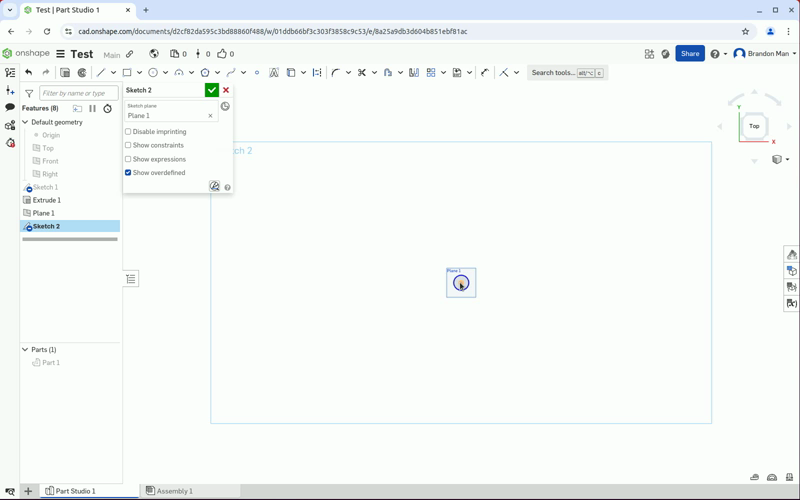
scroll(6)
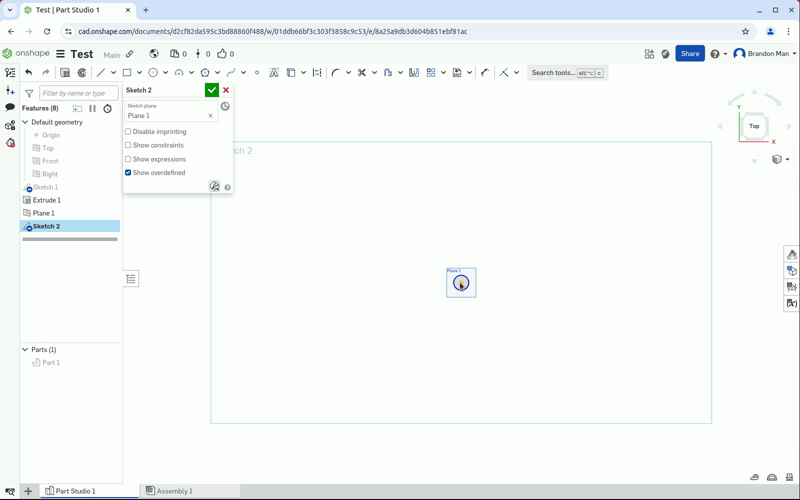
scroll(6)
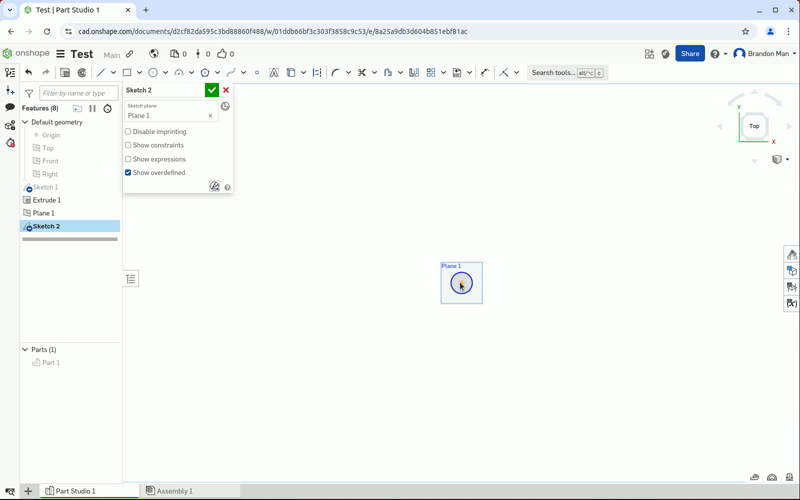
scroll(6)
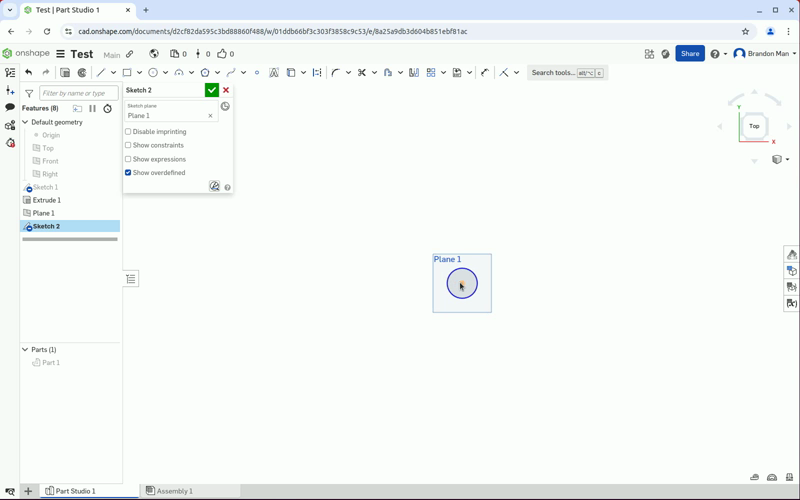
scroll(6)
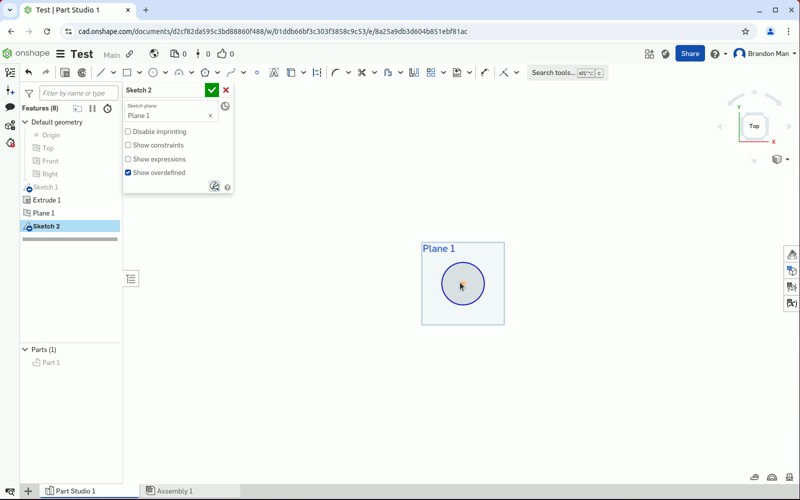
scroll(6)
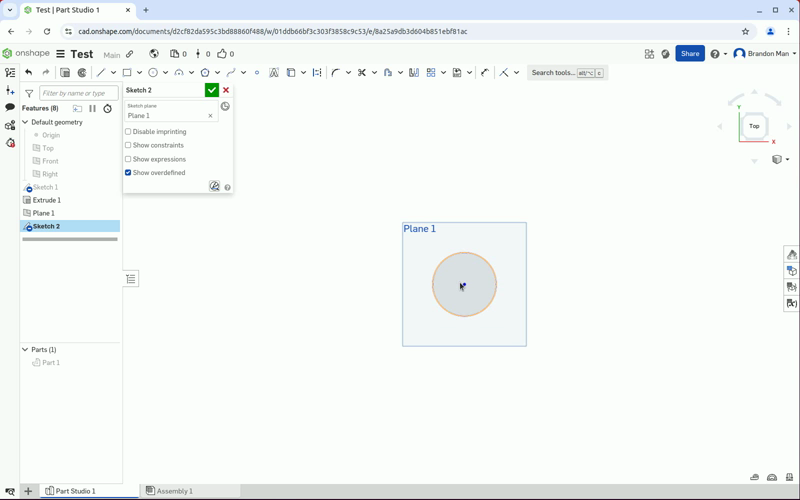
scroll(6)
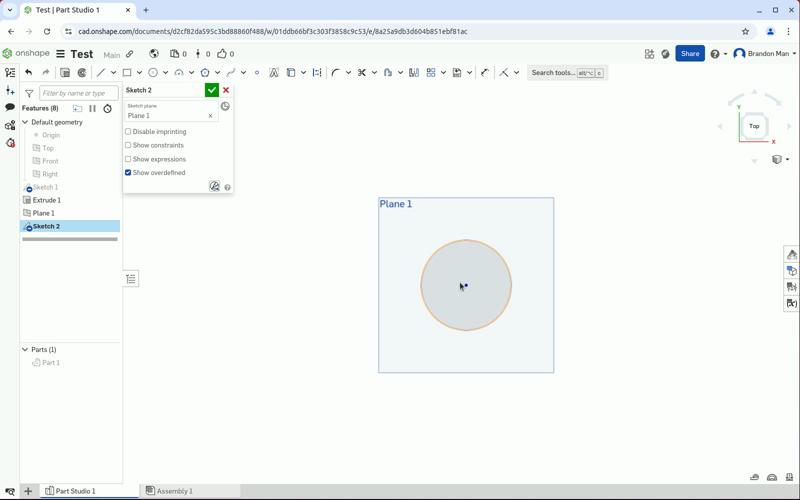
scroll(6)
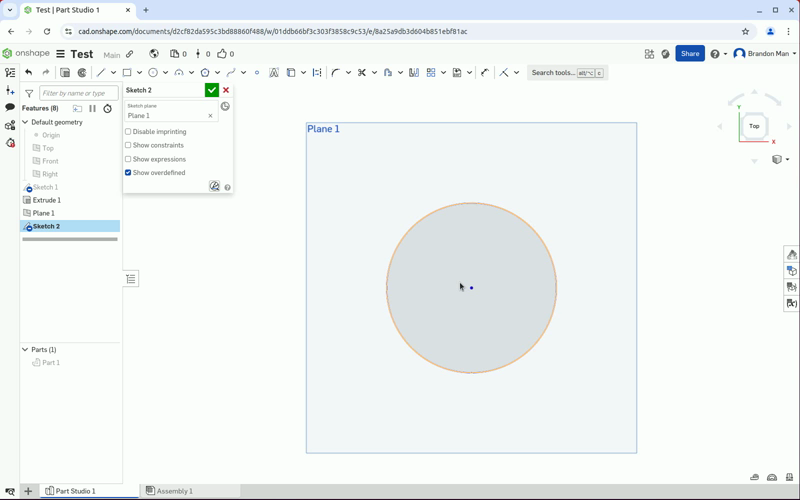
click(460, 282)
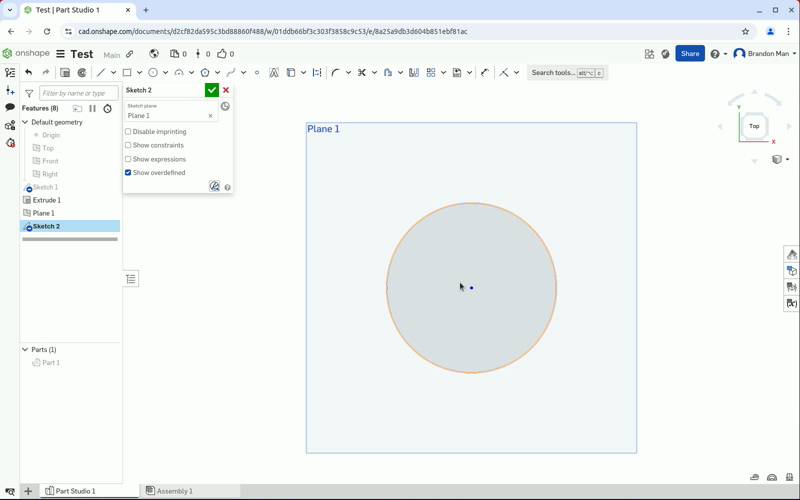
scroll(-6)
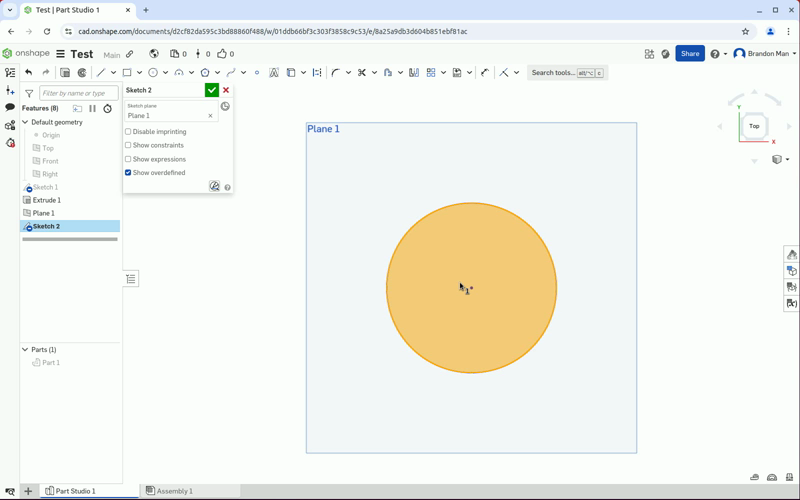
scroll(-6)
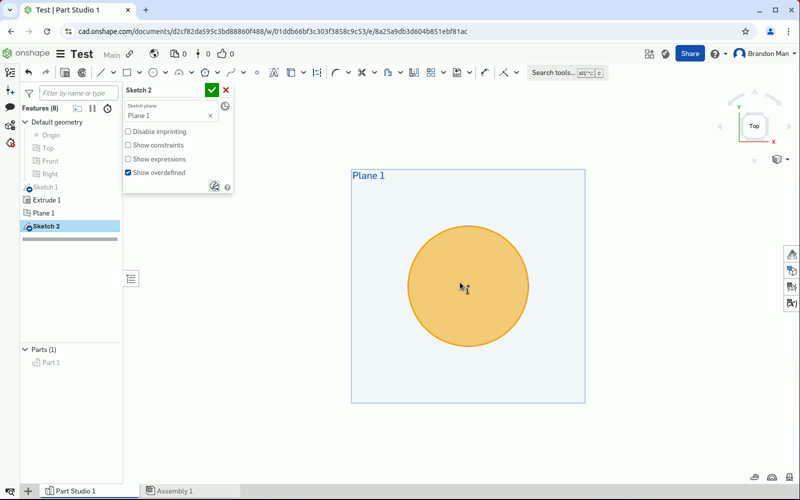
scroll(-6)
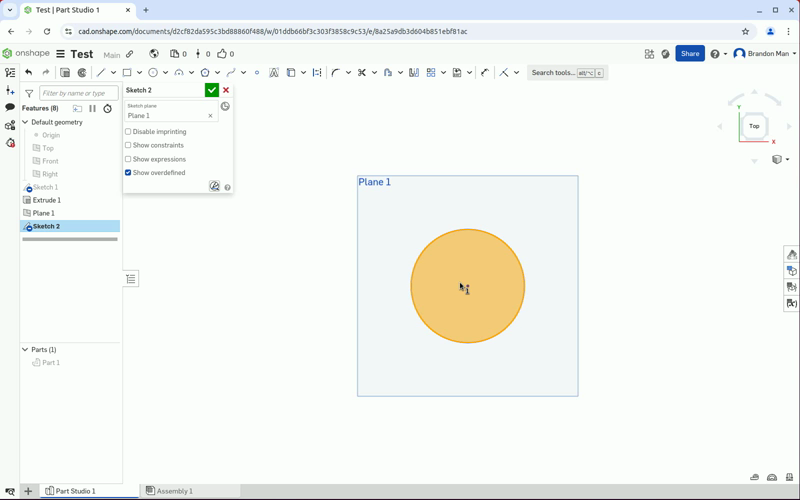
scroll(-6)
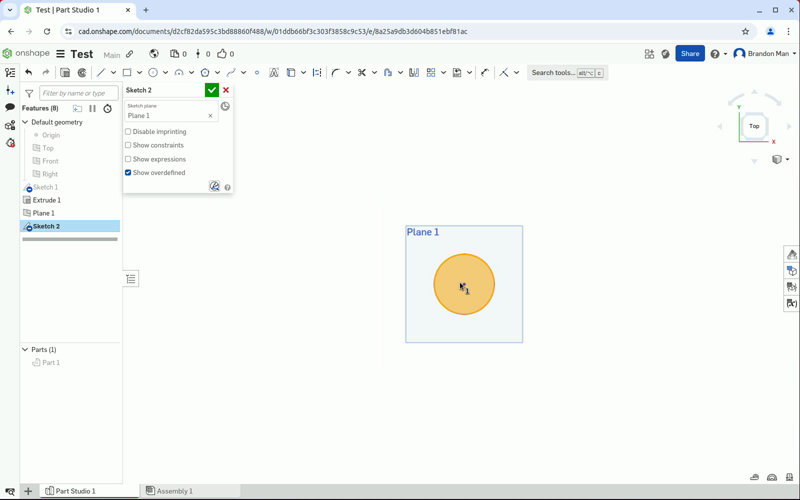
scroll(-6)
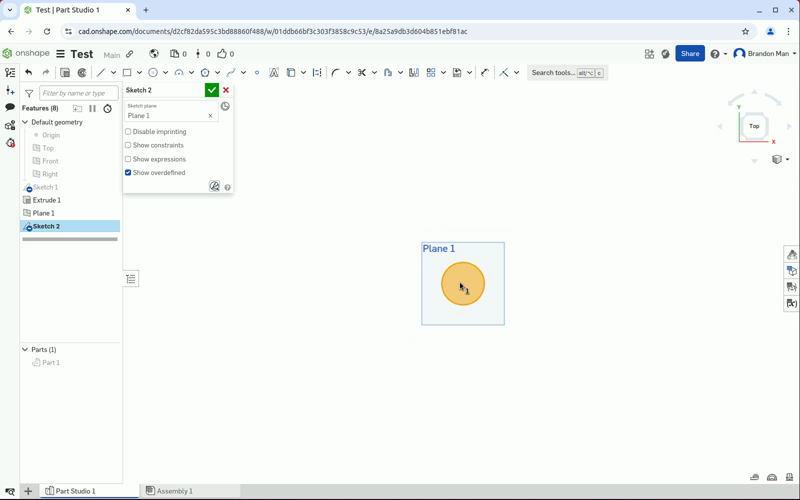
scroll(-6)
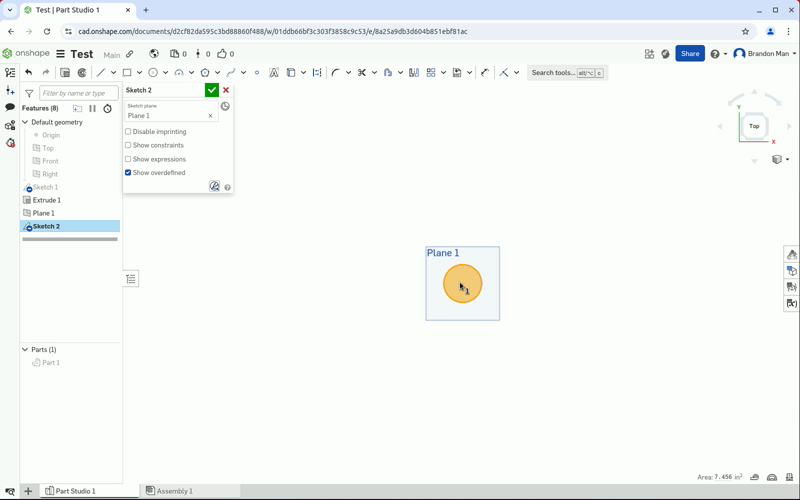
scroll(-6)
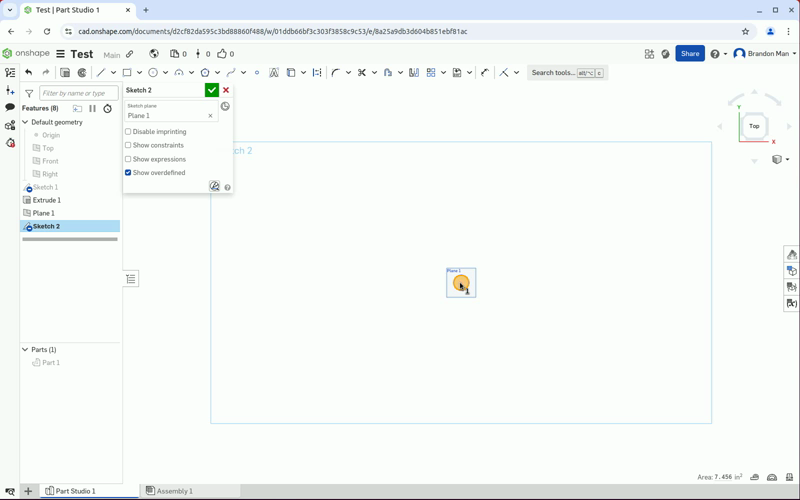
mouse_move(73, 352)
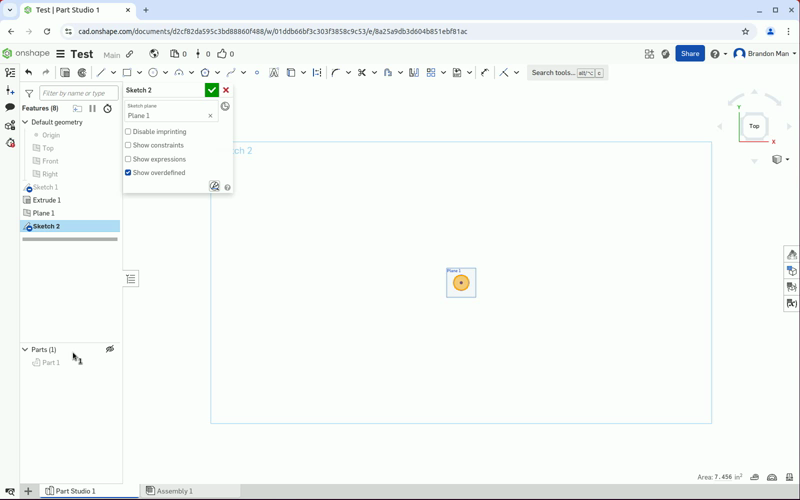
key(shift+y)
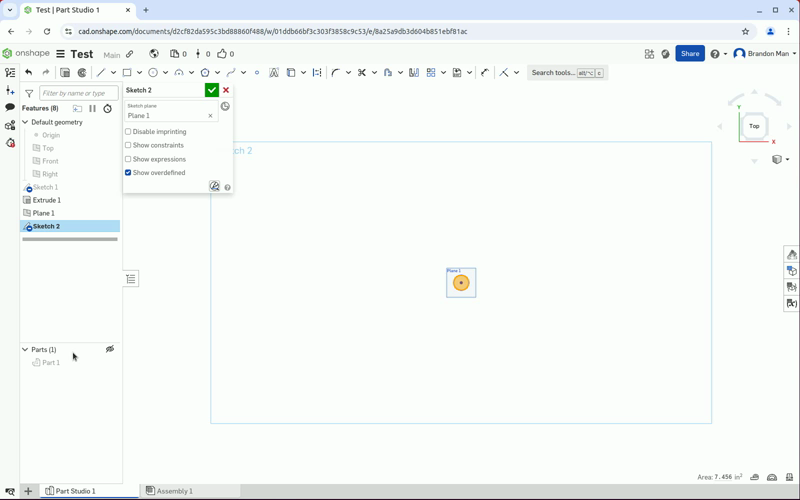
key(shift+e)
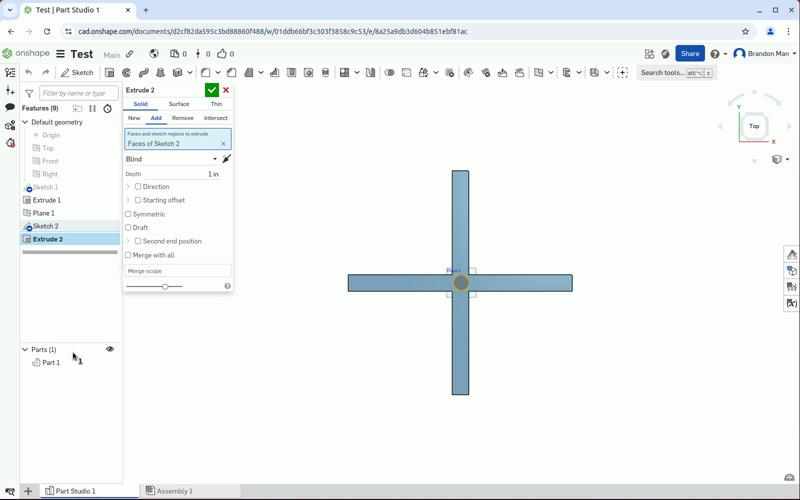
mouse_move(143, 106)
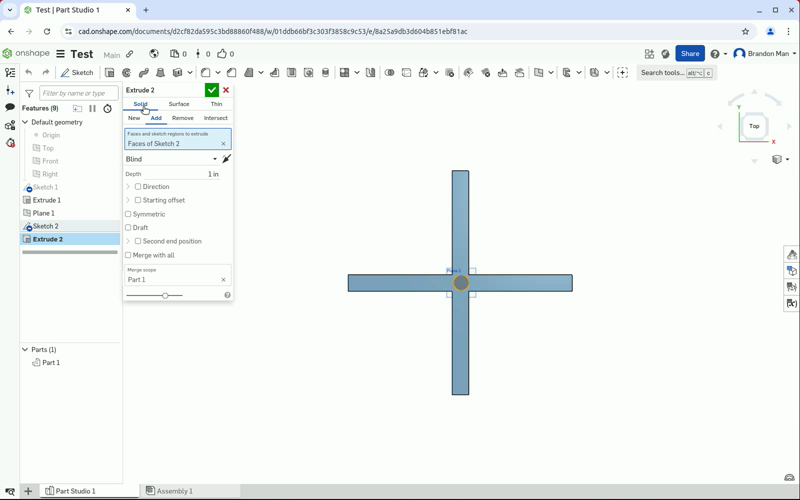
click(143, 106)
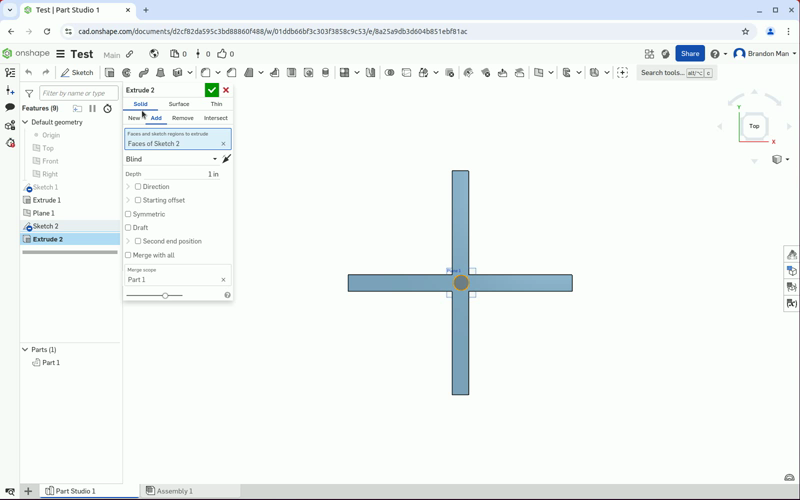
mouse_move(137, 120)
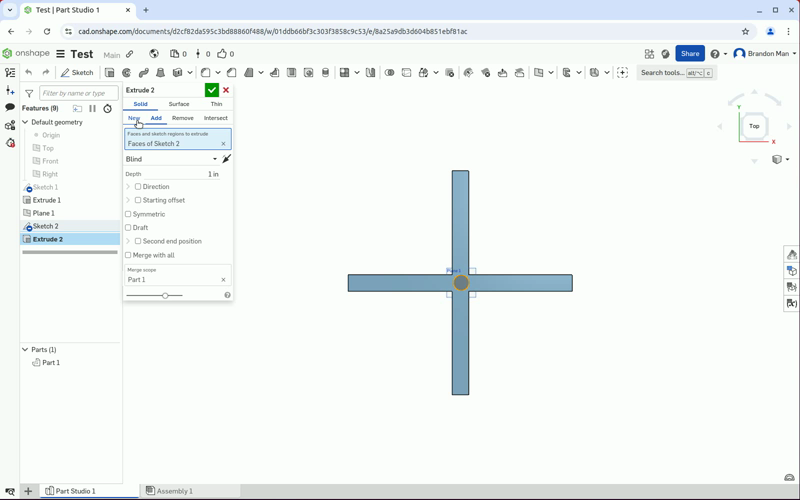
click(137, 120)
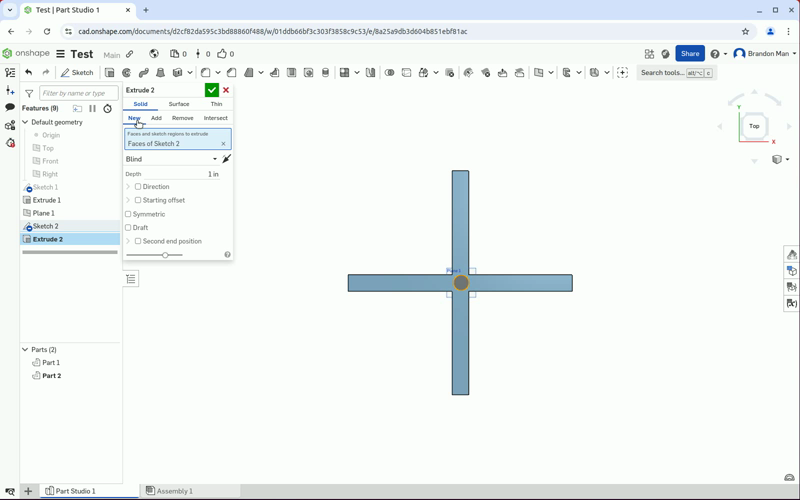
key(tab, 4)
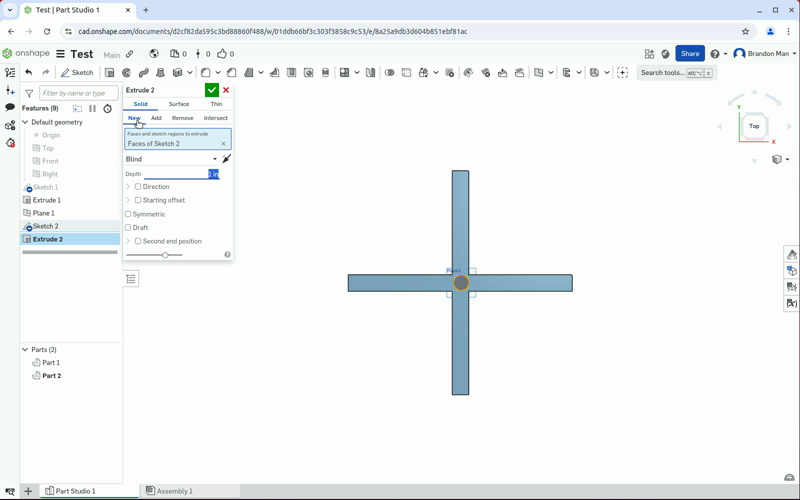
text(15.405)
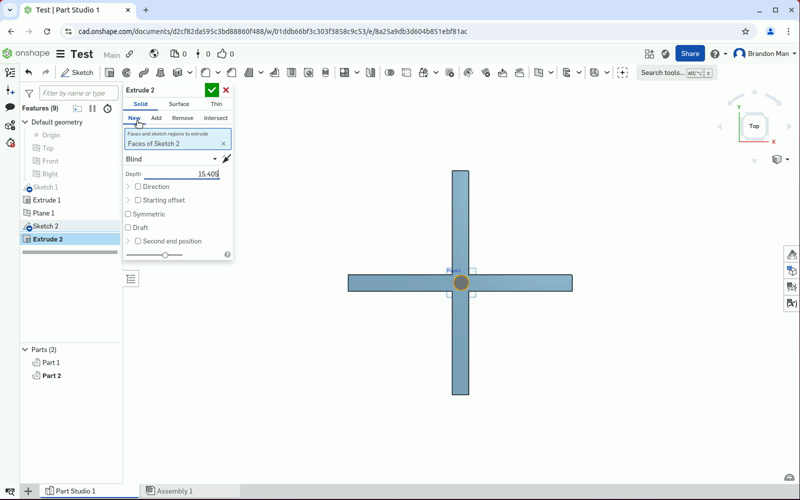
key(enter)
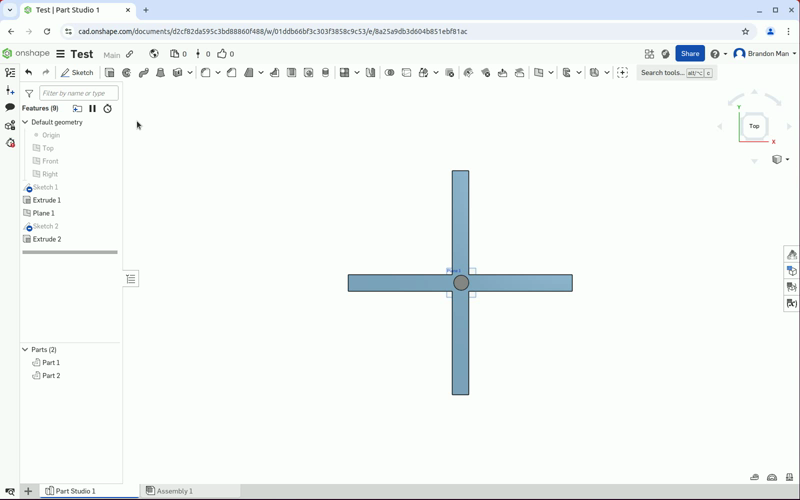
key(shift+h)
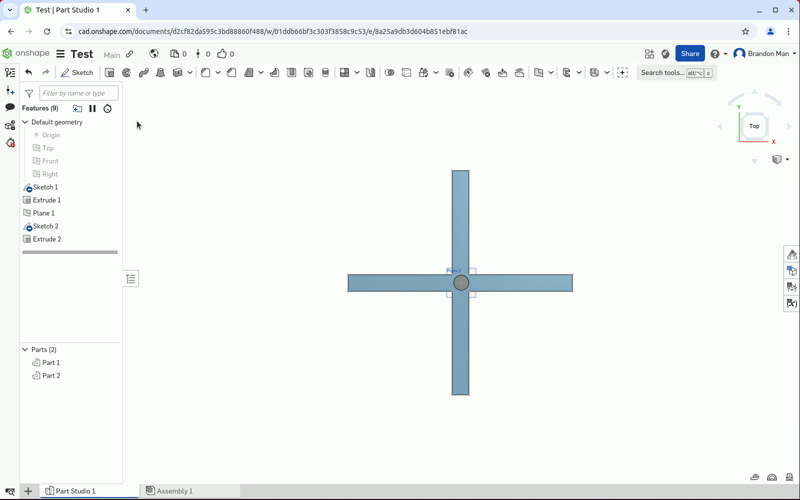
key(shift+h)
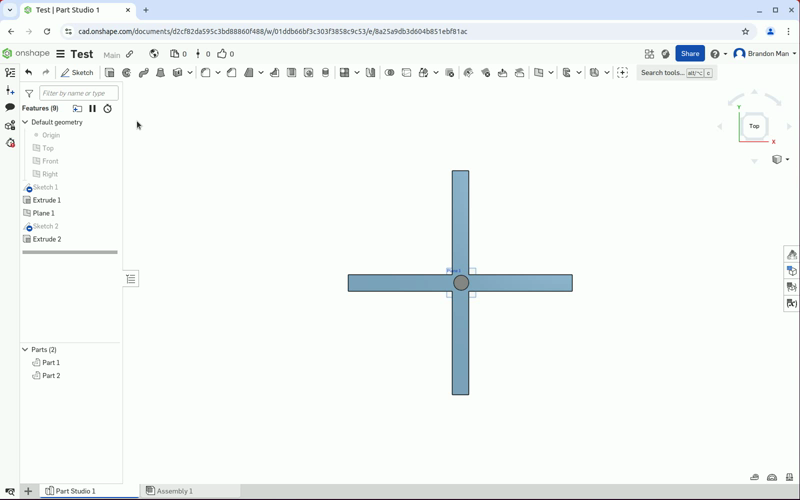
mouse_move(73, 189)
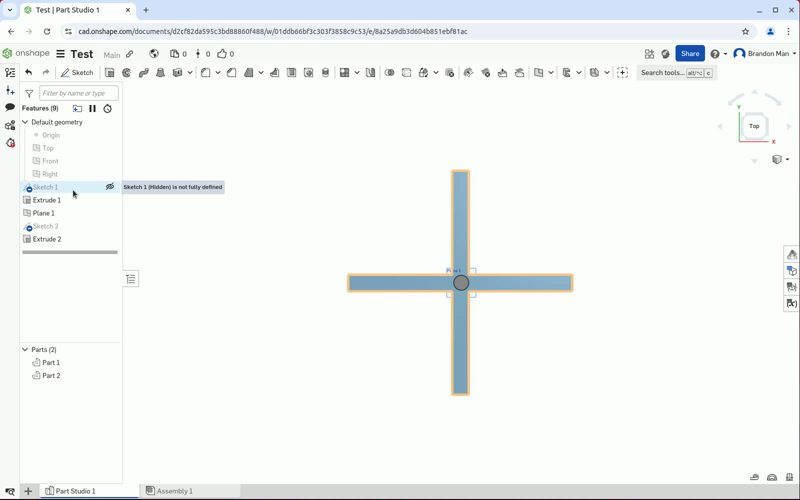
click(73, 189)
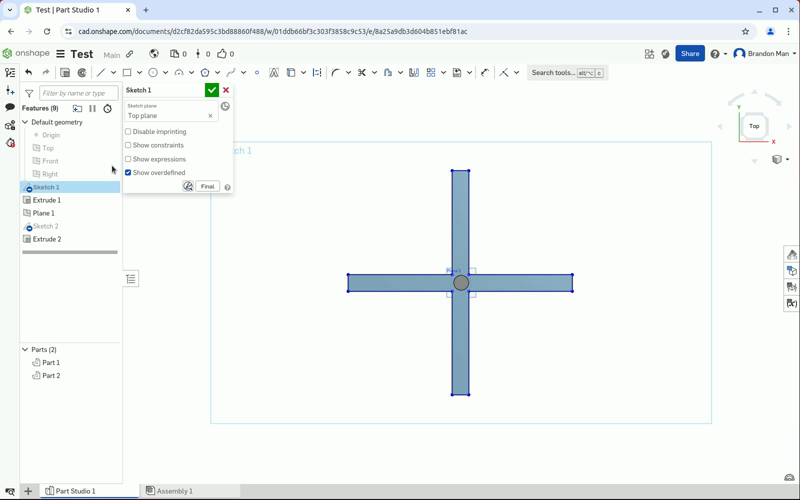
mouse_move(229, 92)
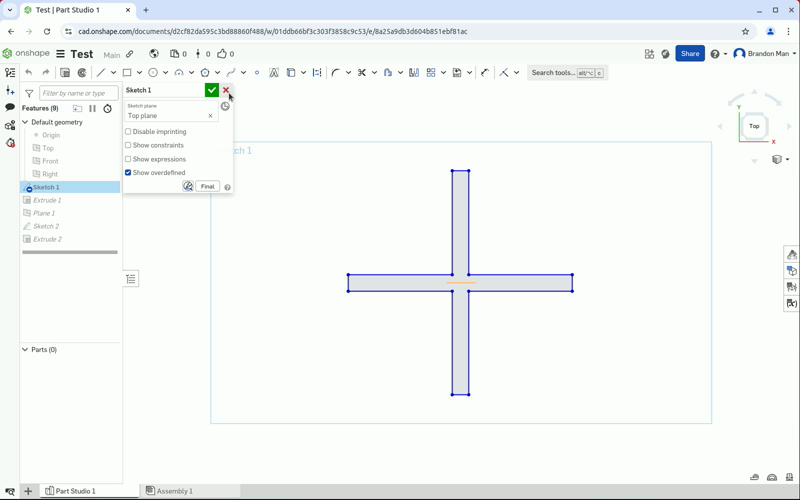
click(229, 92)
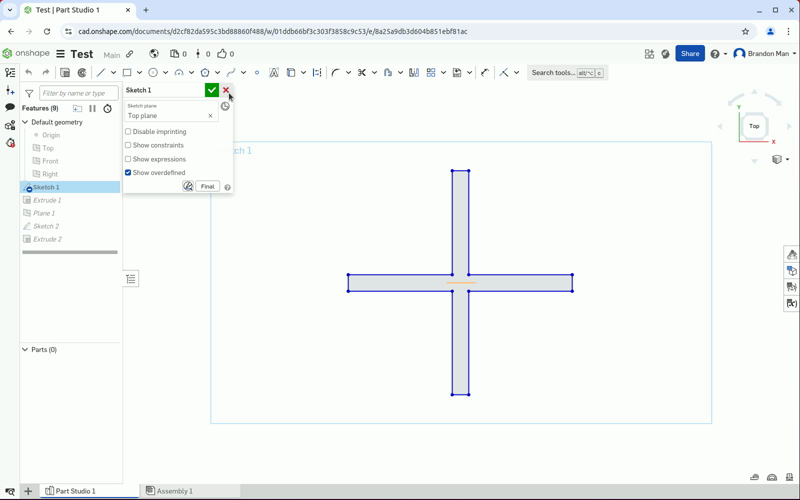
key(shift+s)
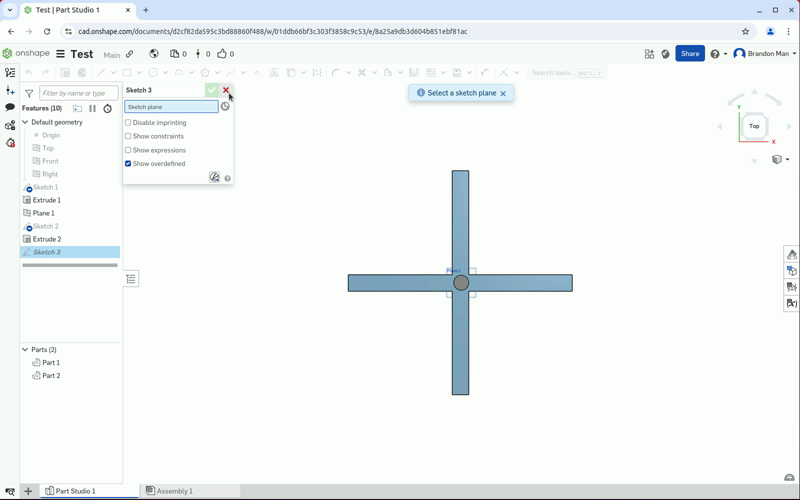
mouse_move(73, 215)
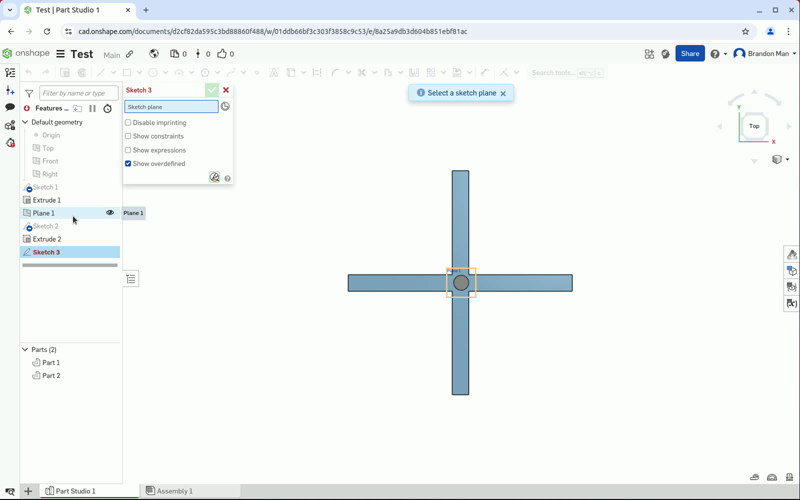
click(73, 215)
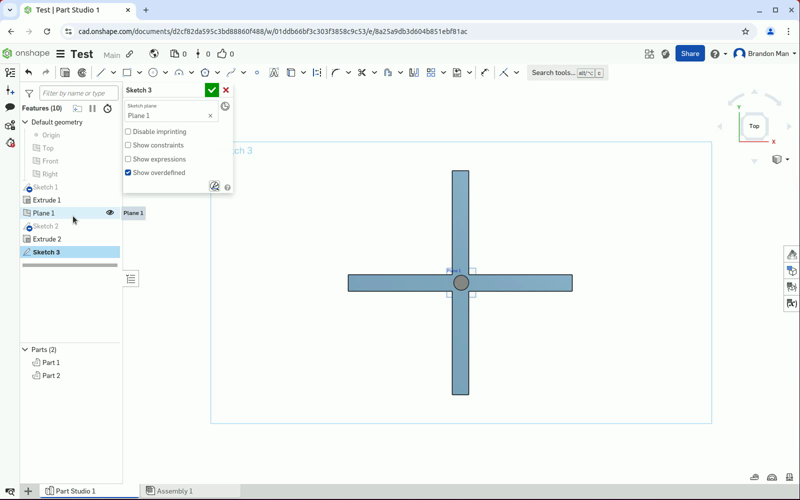
mouse_move(73, 352)
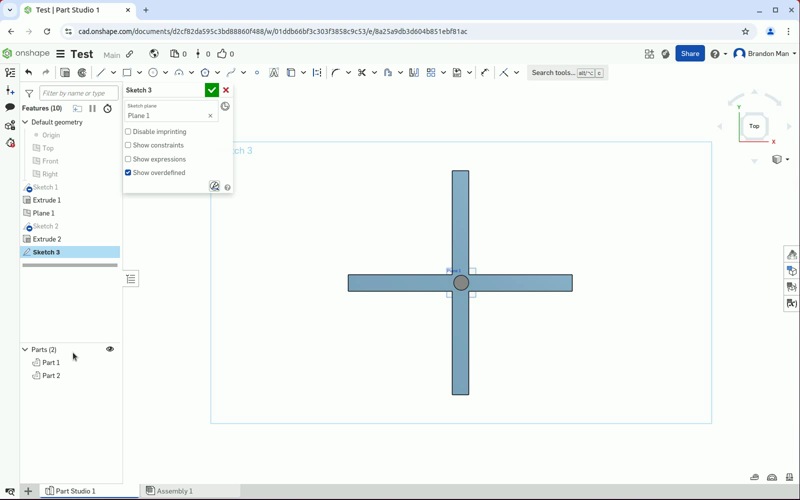
key(y)
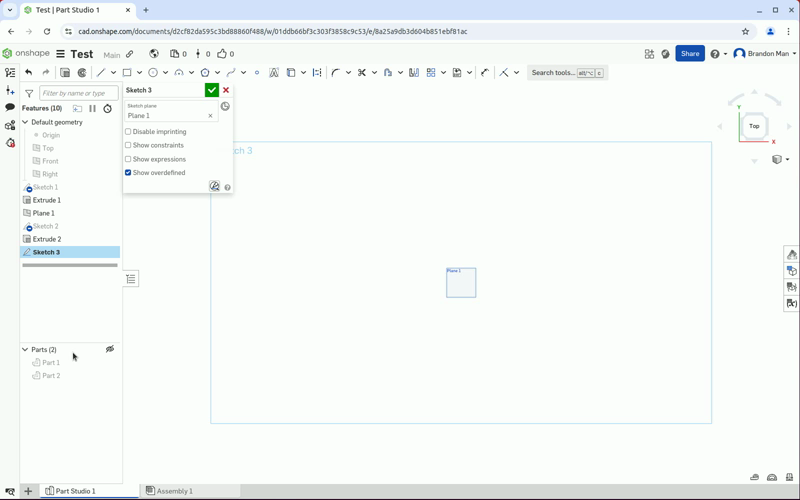
key(l)
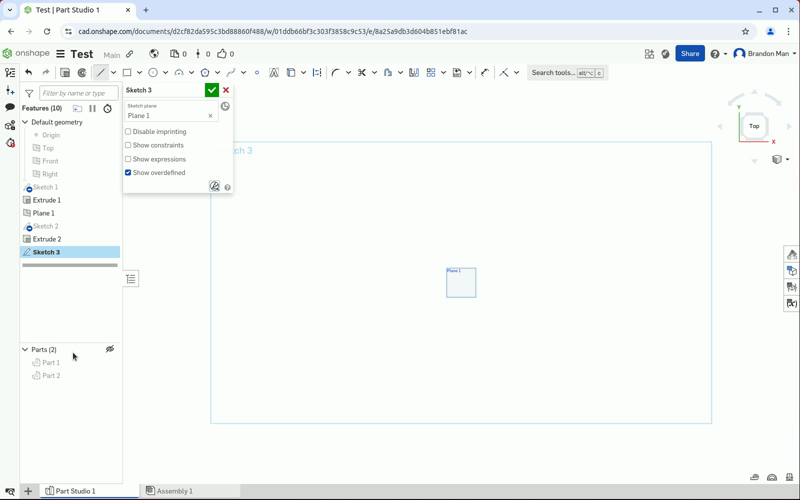
key_down(shift)
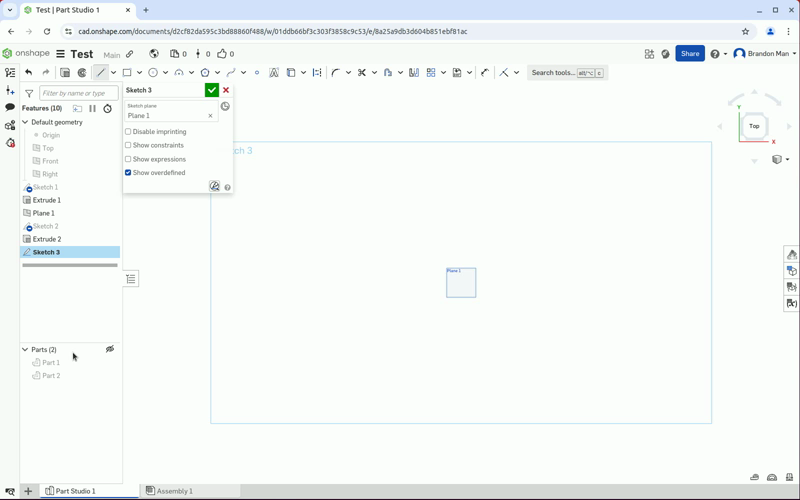
mouse_move(423, 286)
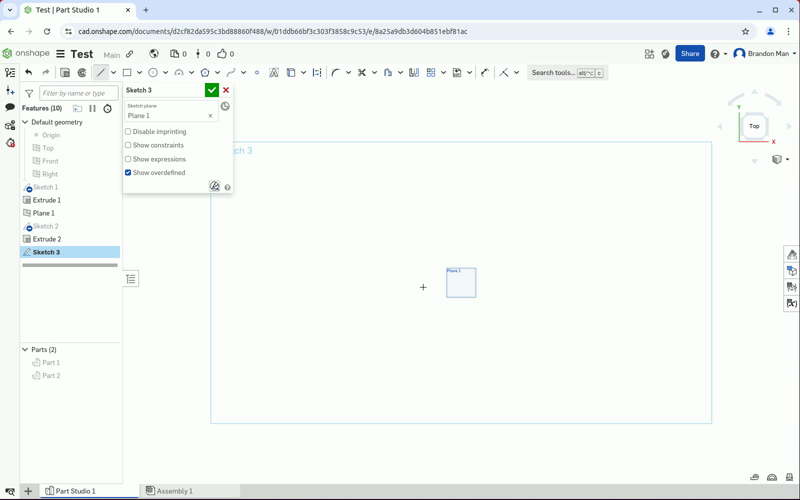
click(423, 286)
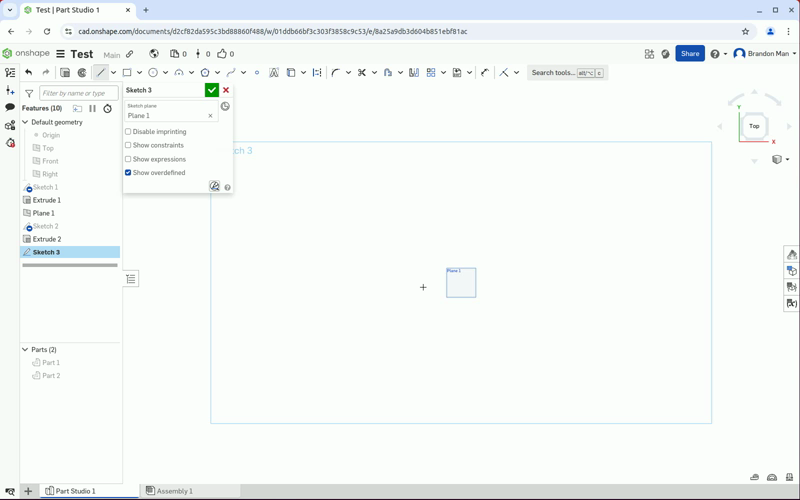
key_up(shift)
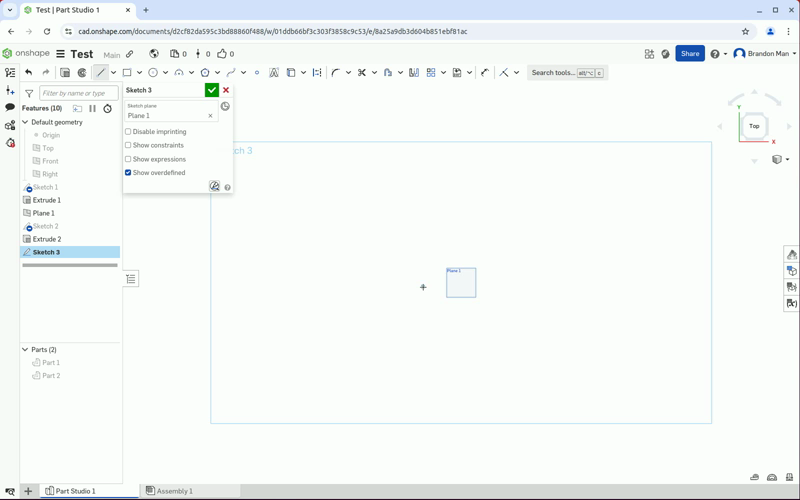
key_down(shift)
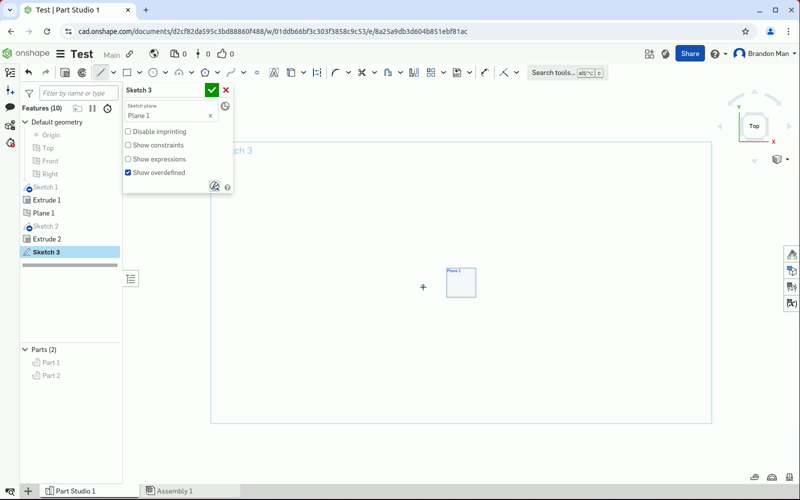
mouse_move(453, 286)
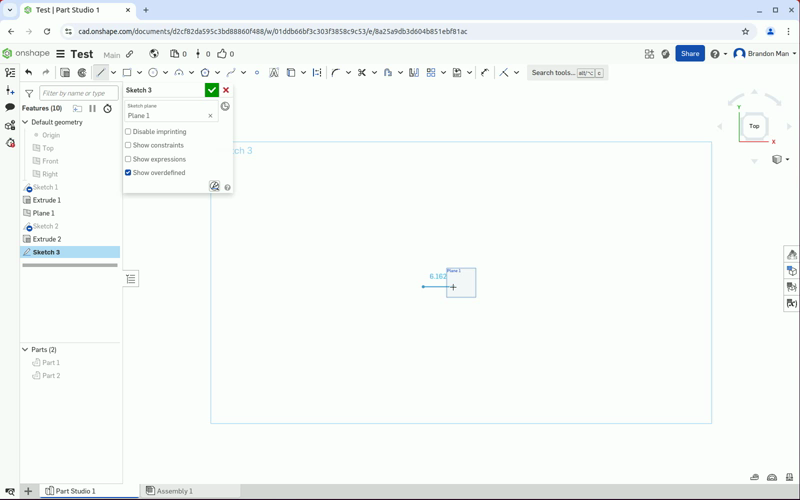
mouse_move(455, 286)
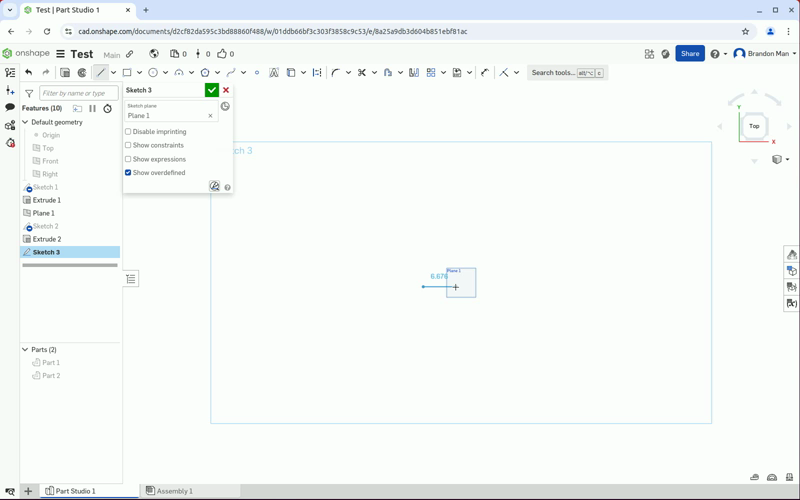
click(455, 286)
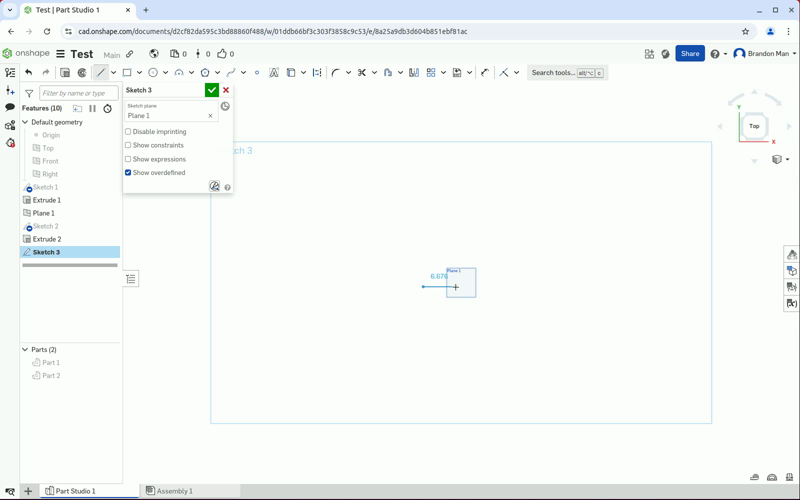
key_up(shift)
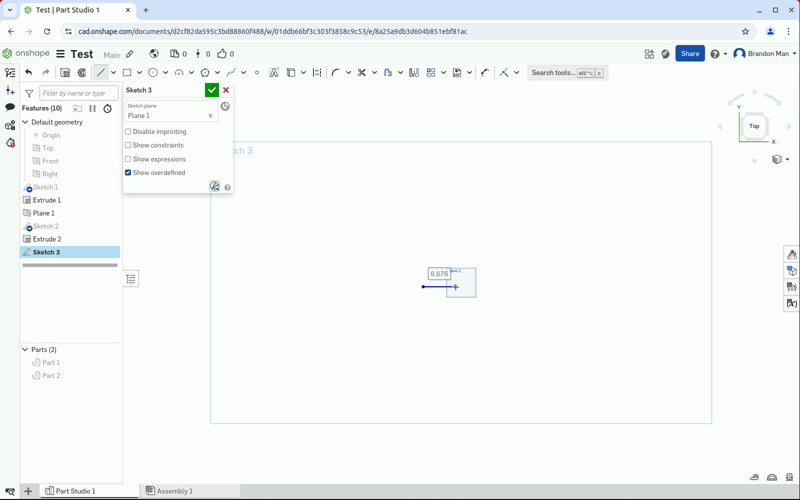
key(esc)
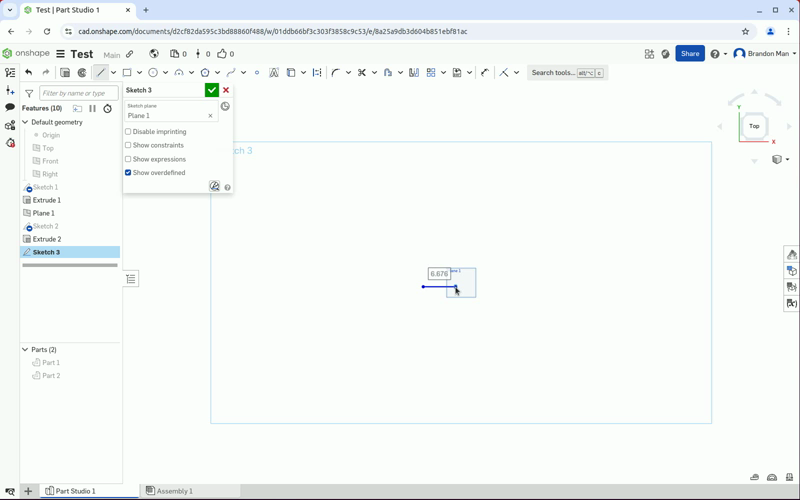
key(a)
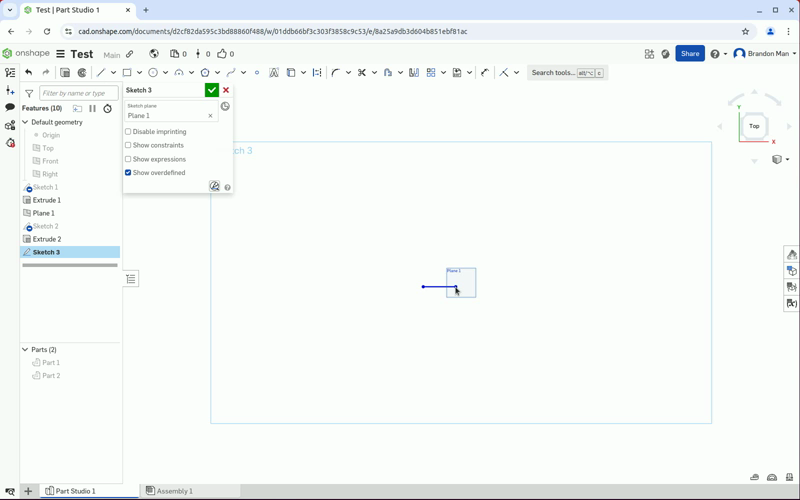
mouse_move(455, 286)
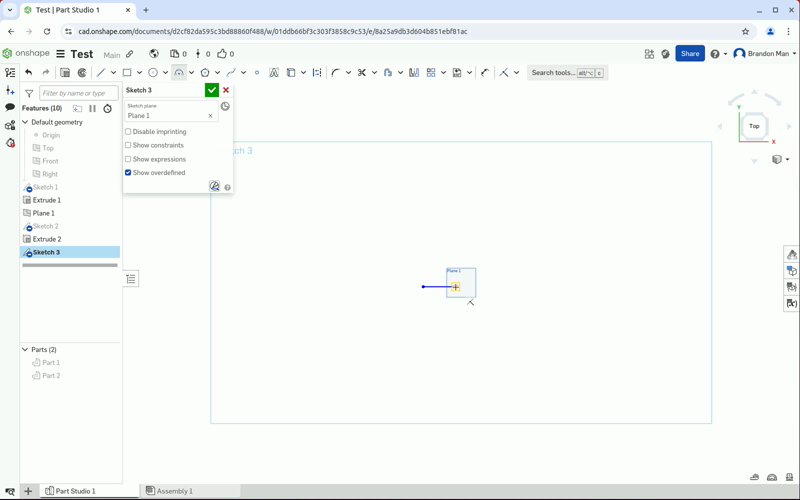
click(455, 286)
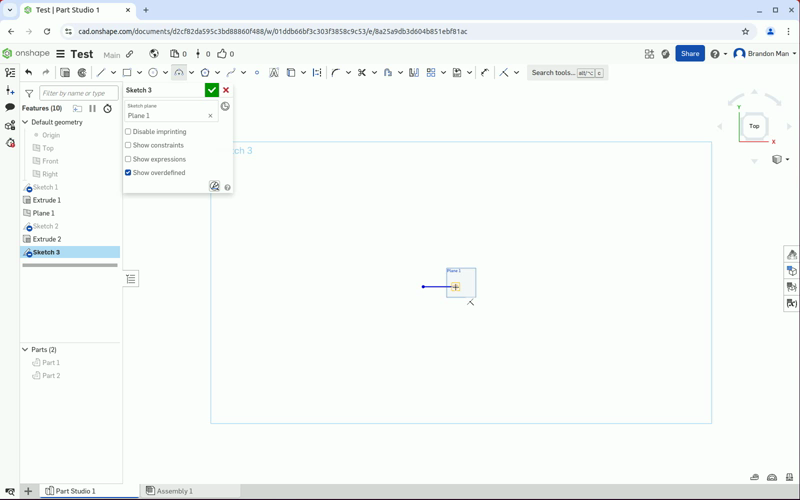
key_down(shift)
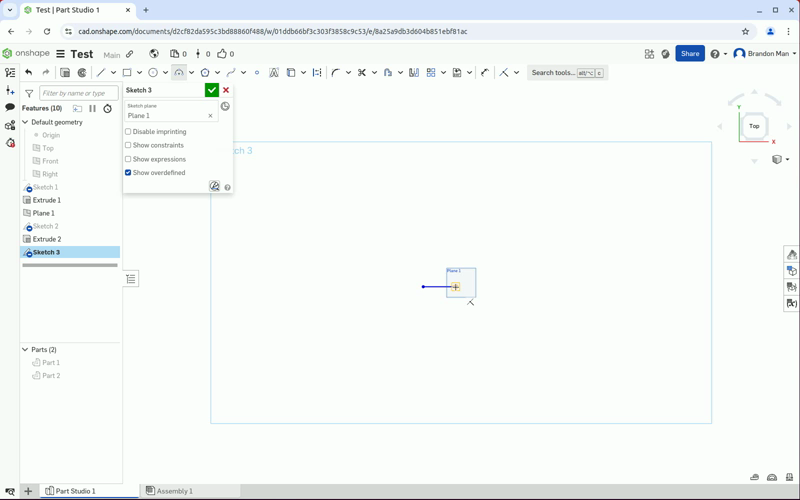
mouse_move(455, 278)
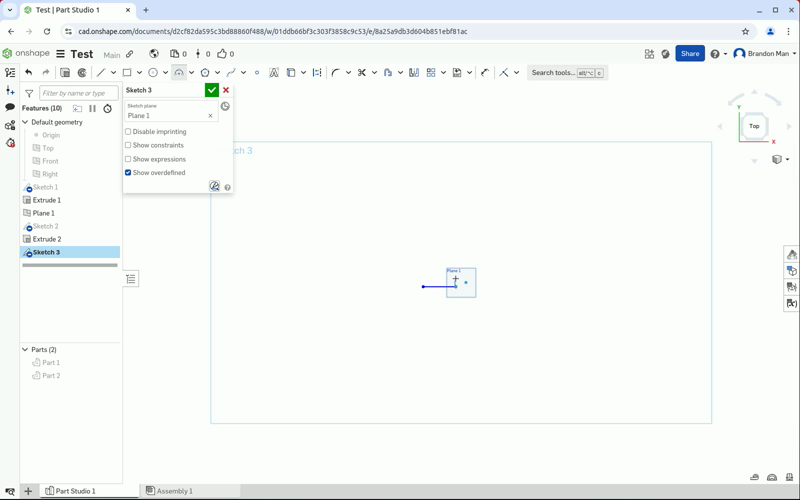
click(455, 278)
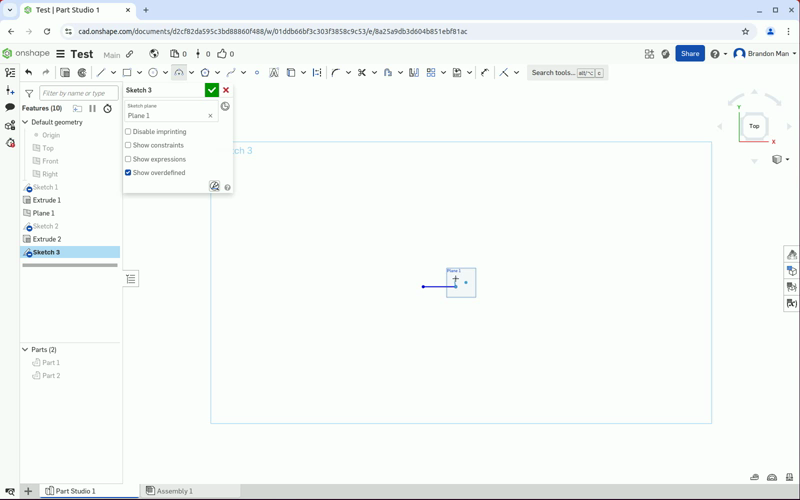
mouse_move(454, 282)
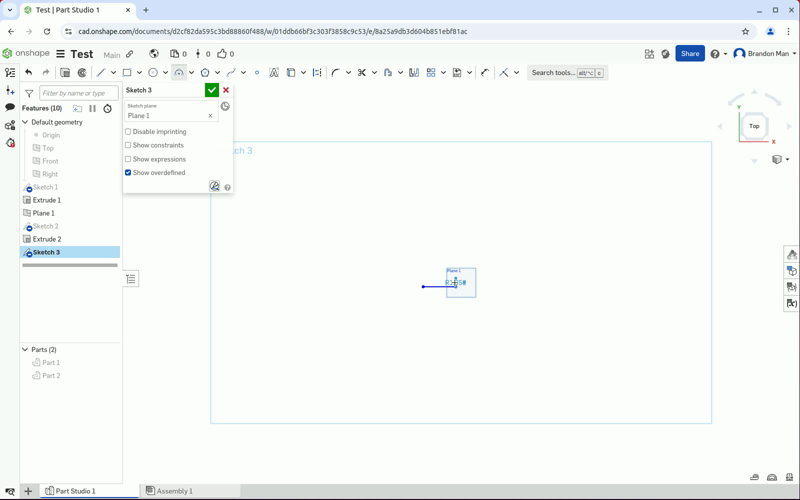
scroll(6)
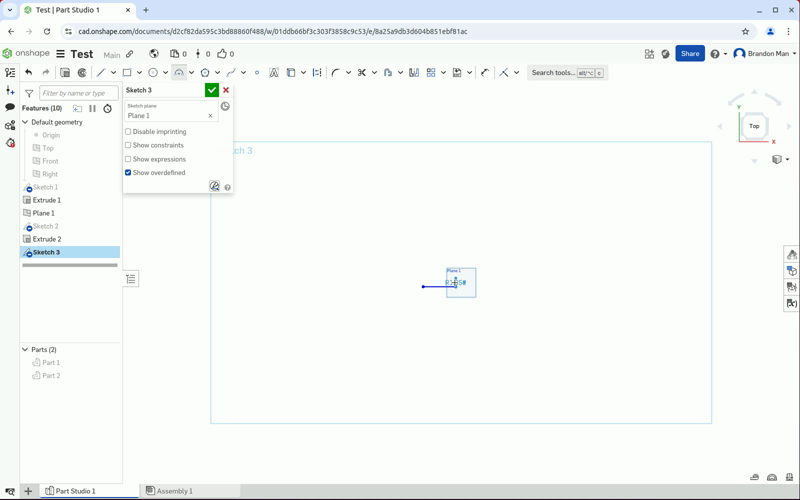
scroll(6)
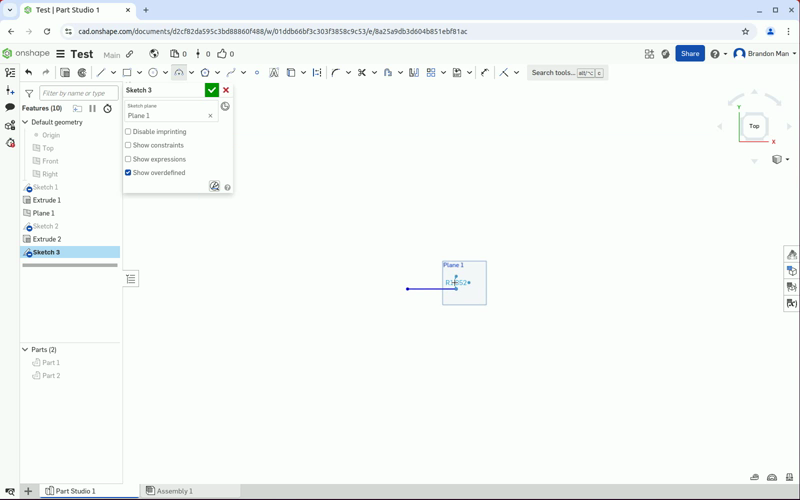
scroll(6)
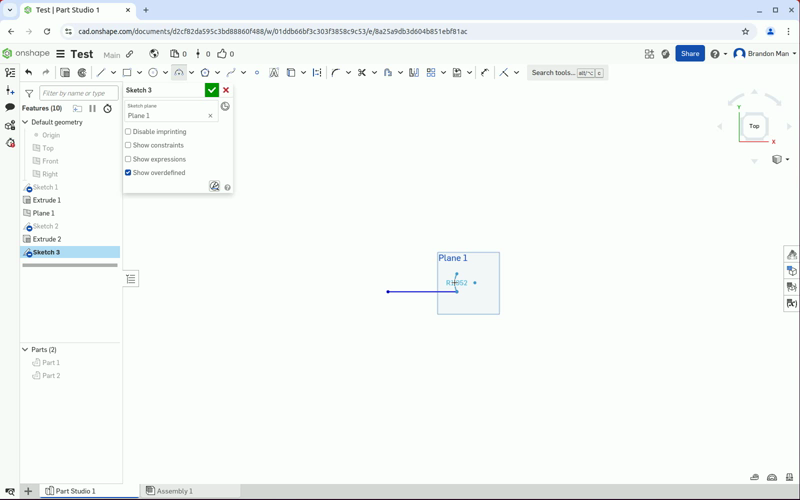
scroll(6)
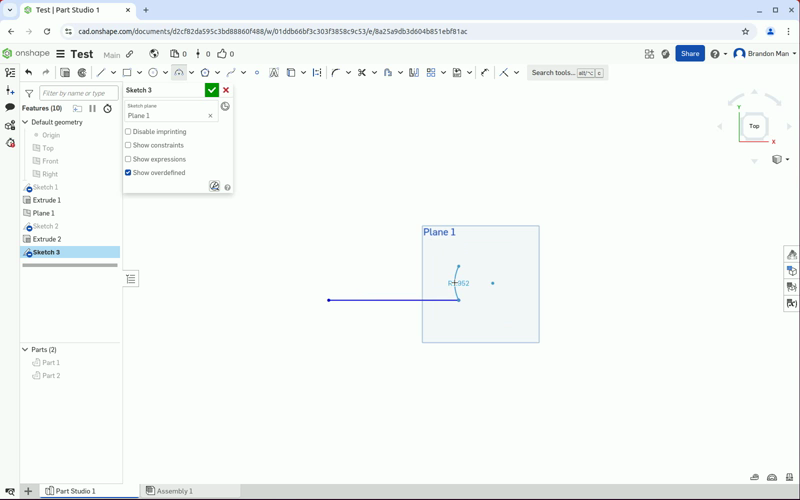
scroll(6)
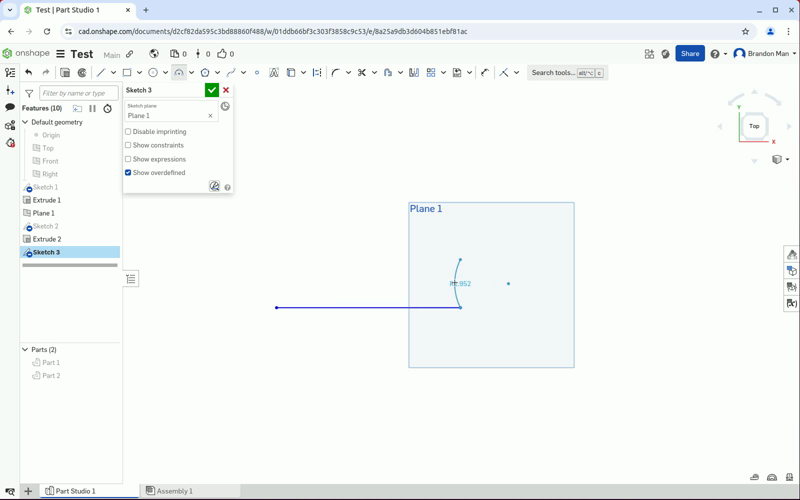
scroll(6)
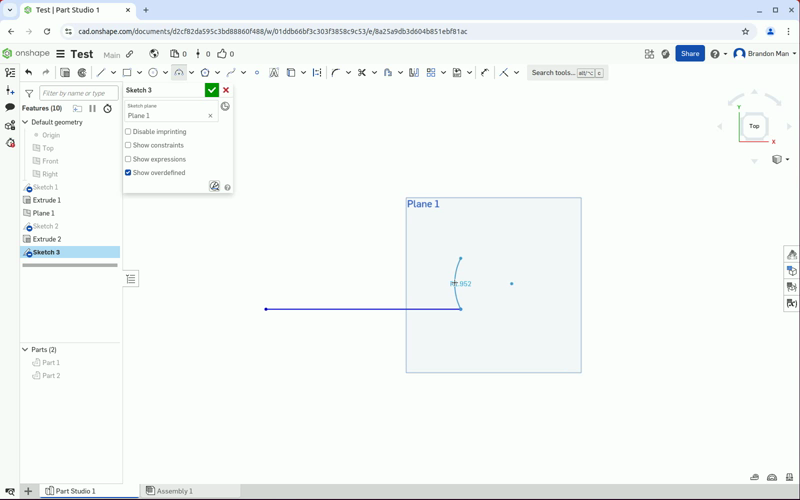
scroll(6)
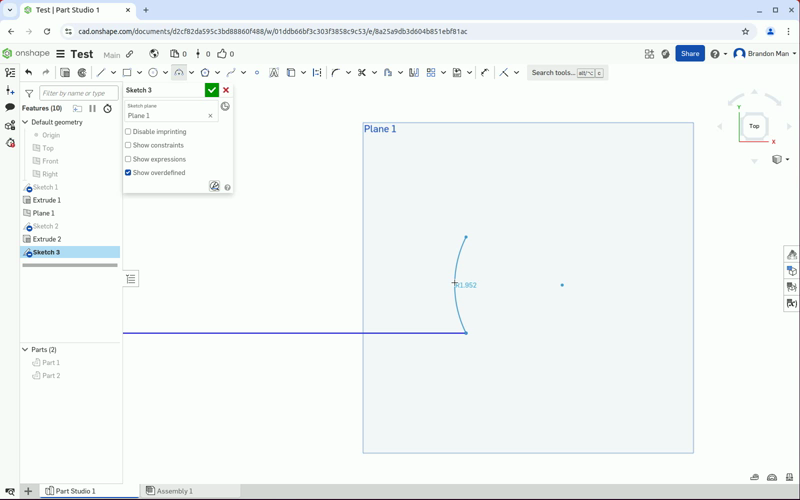
click(454, 282)
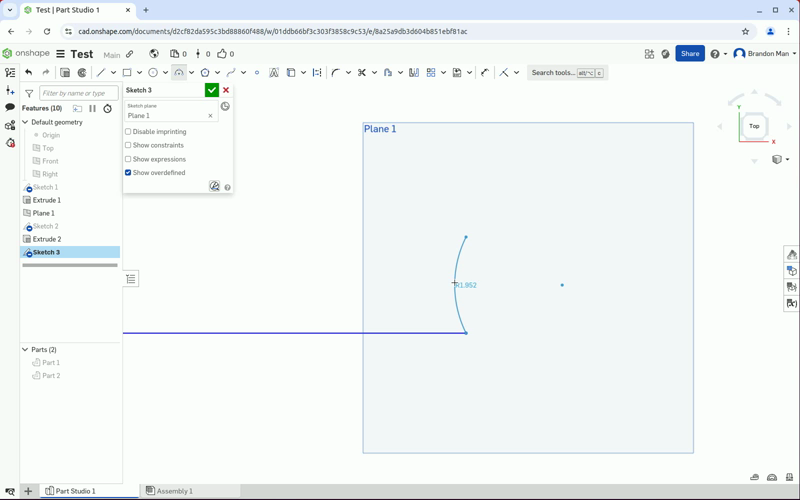
scroll(-6)
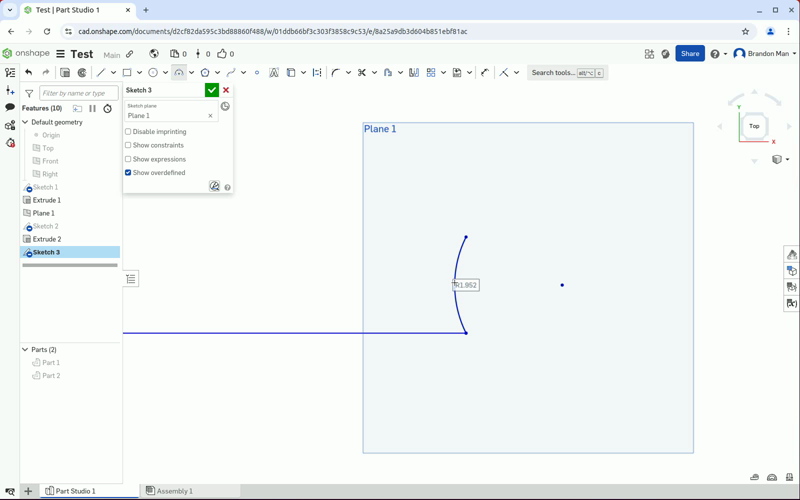
scroll(-6)
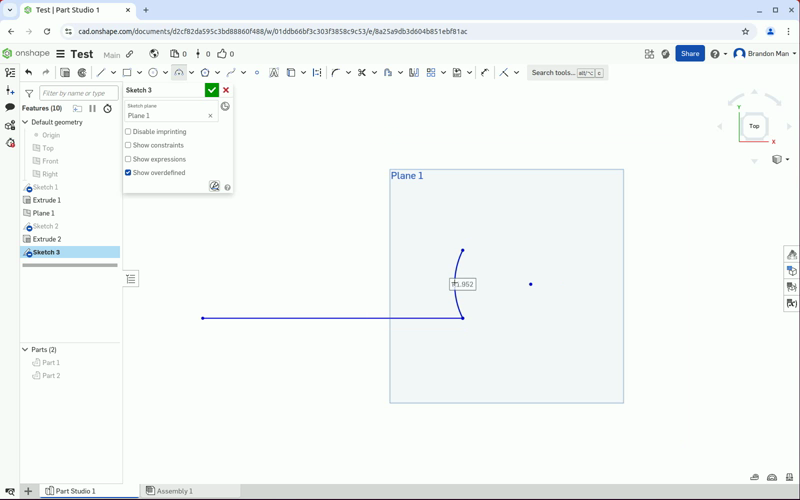
scroll(-6)
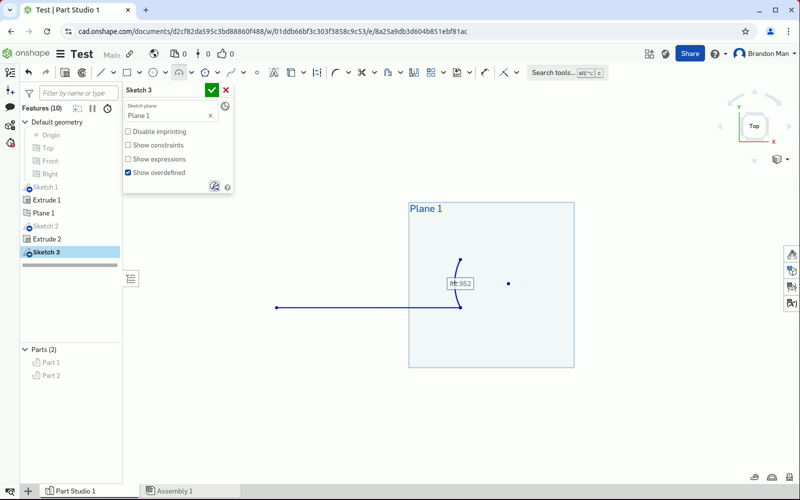
scroll(-6)
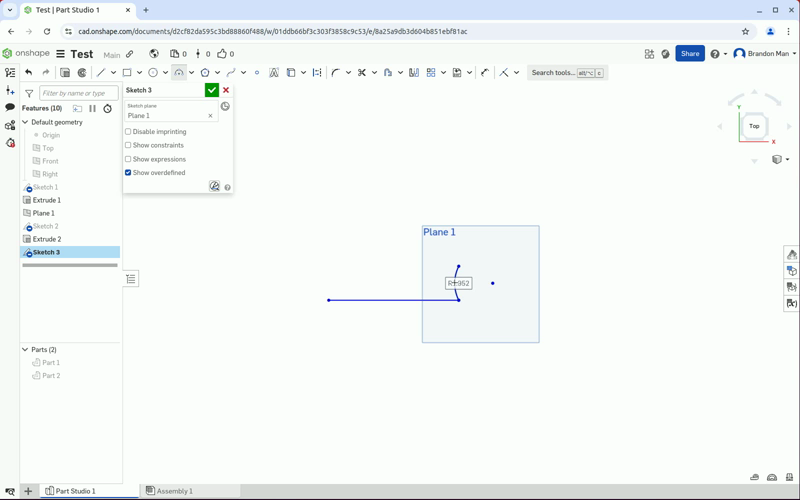
scroll(-6)
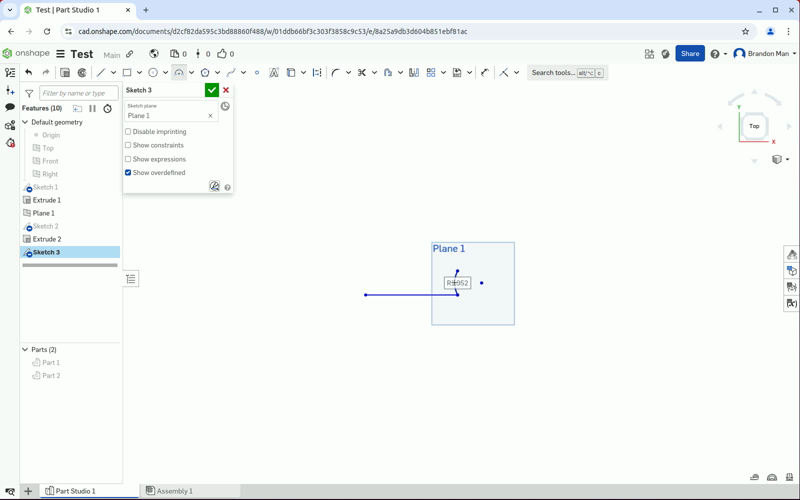
scroll(-6)
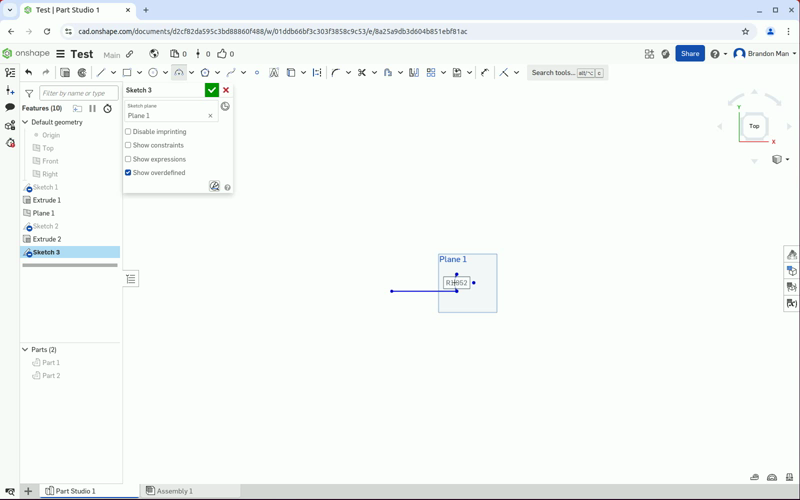
scroll(-6)
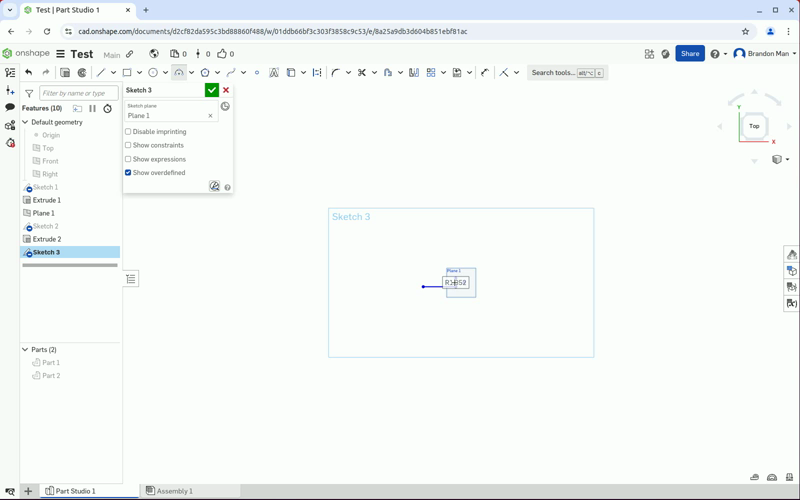
key_up(shift)
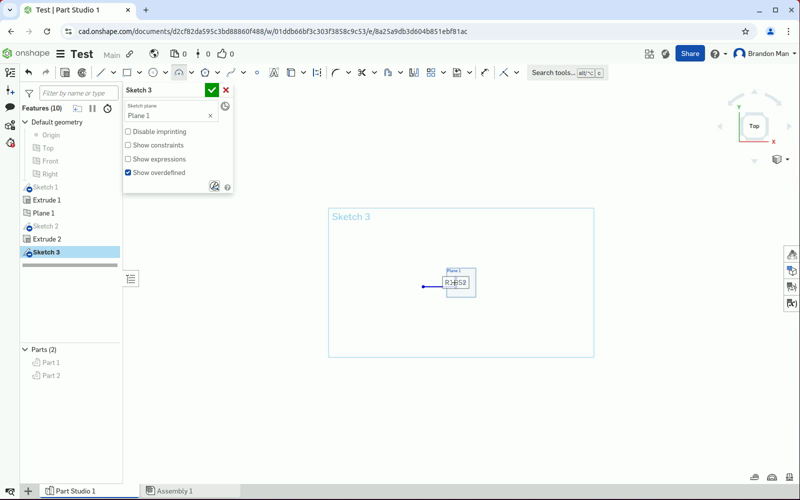
key(esc)
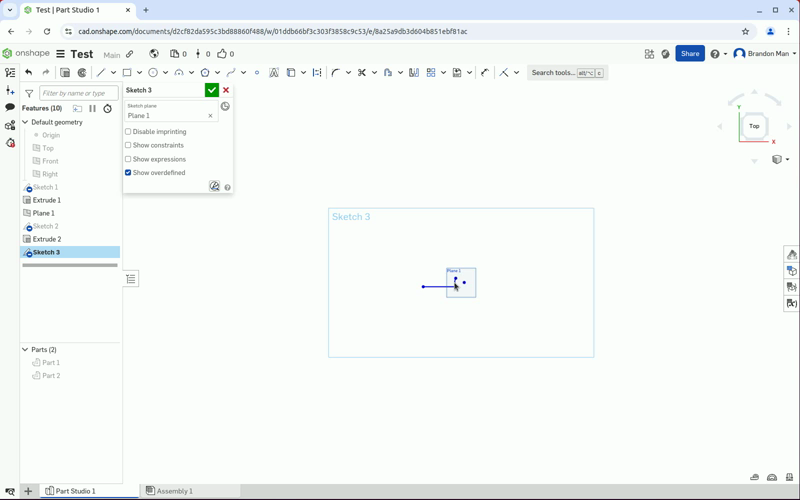
key(l)
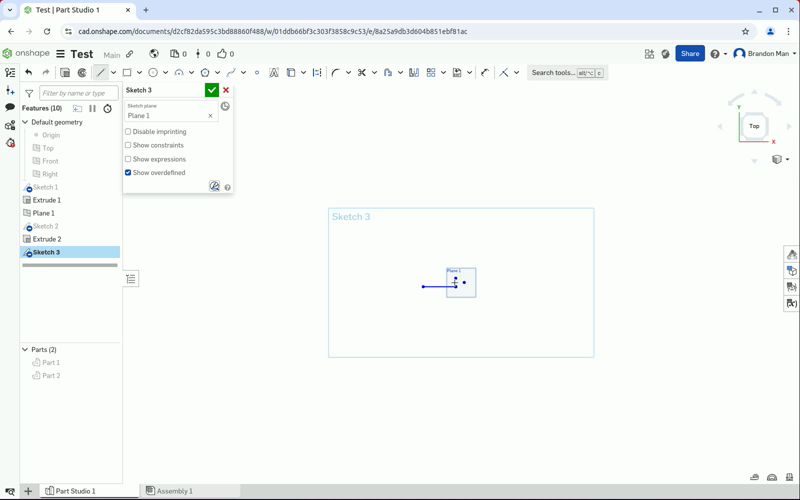
mouse_move(455, 278)
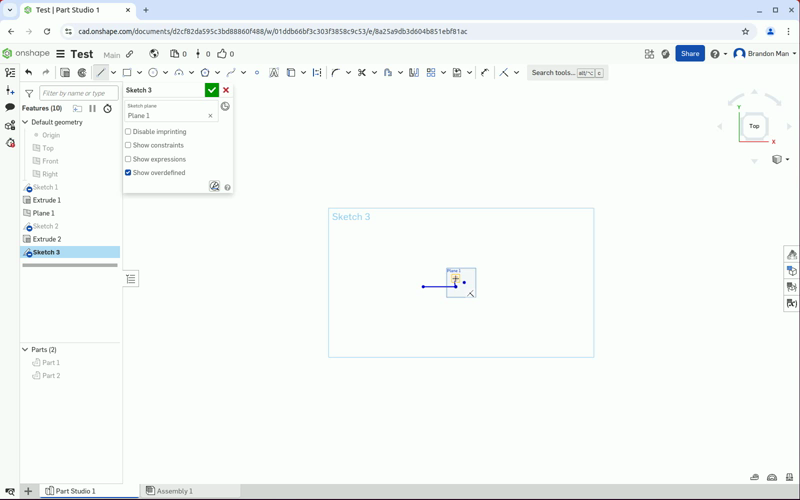
scroll(6)
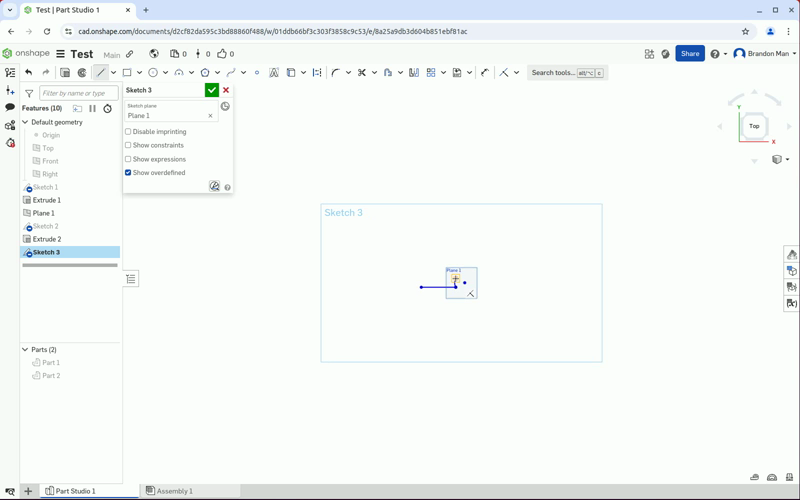
scroll(6)
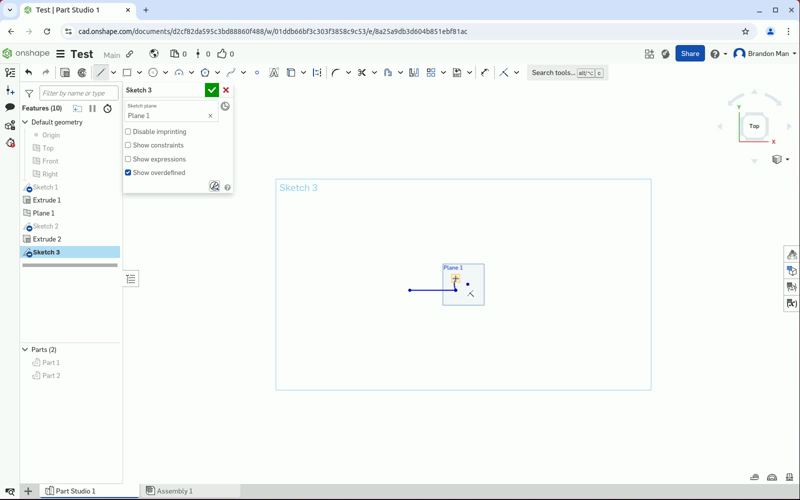
scroll(6)
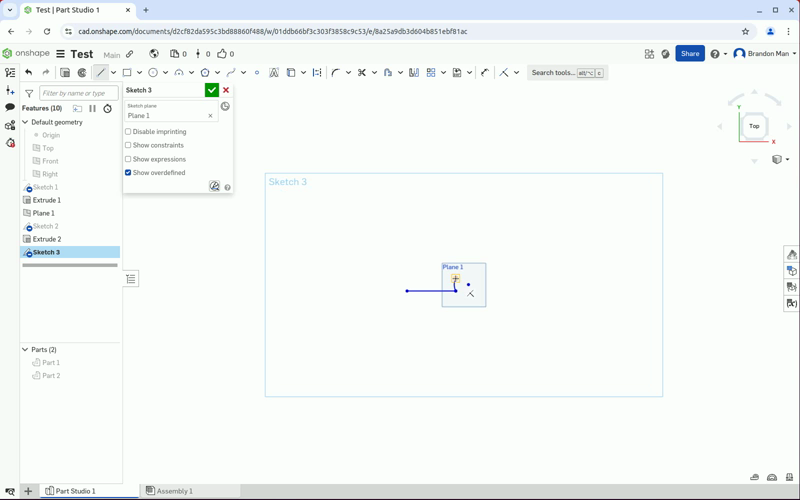
scroll(6)
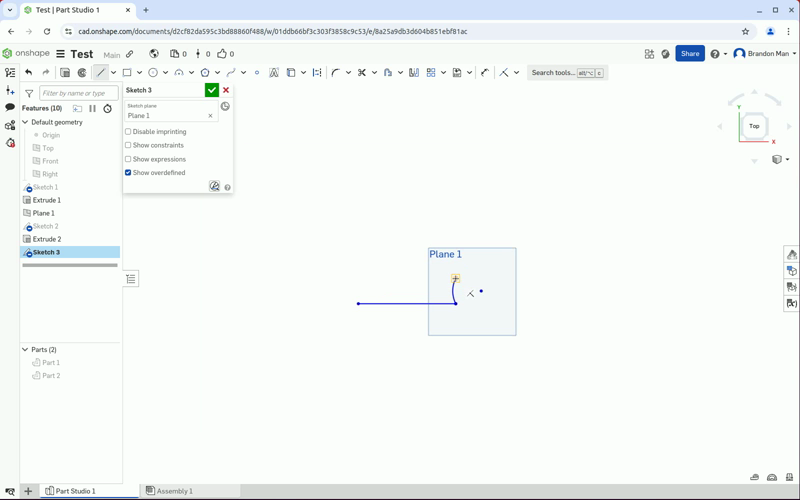
scroll(6)
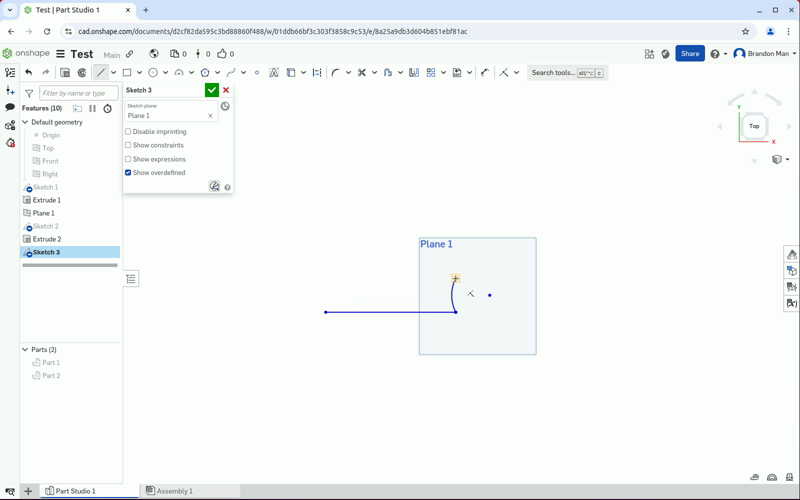
scroll(6)
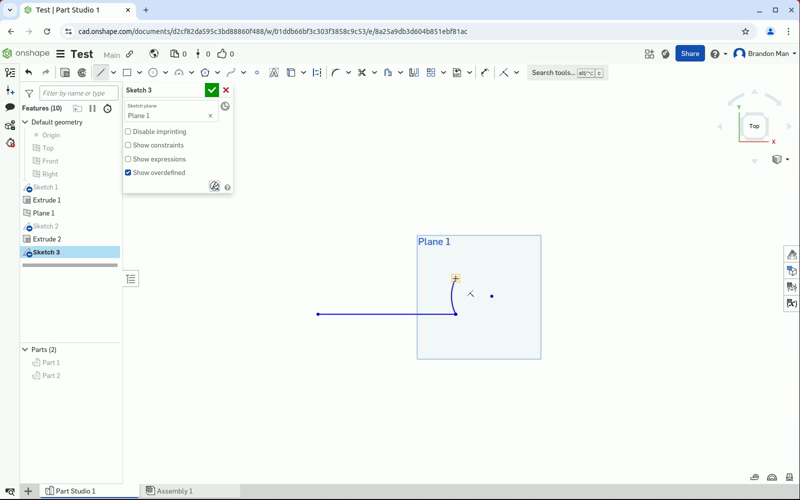
scroll(6)
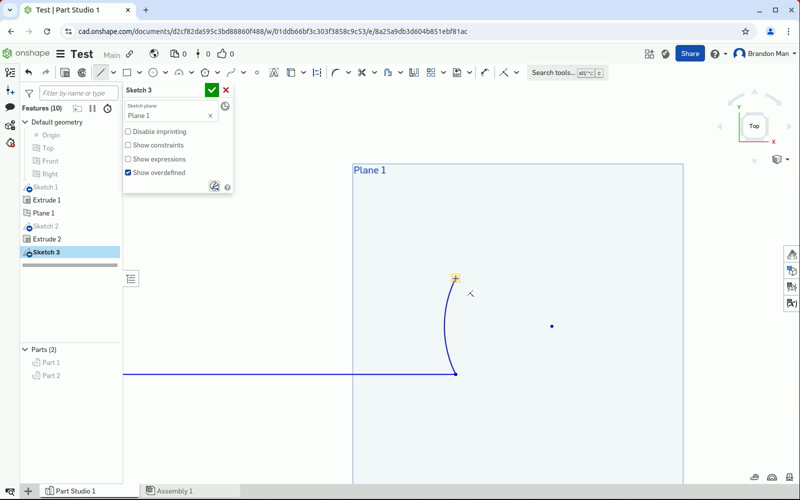
click(455, 278)
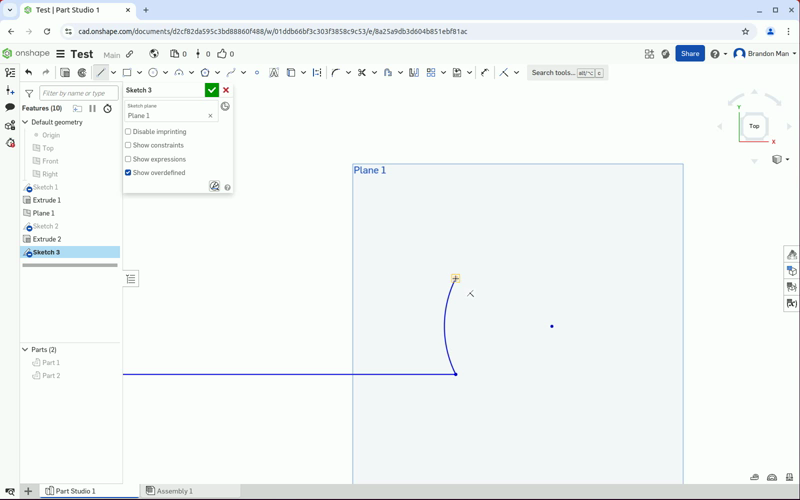
scroll(-6)
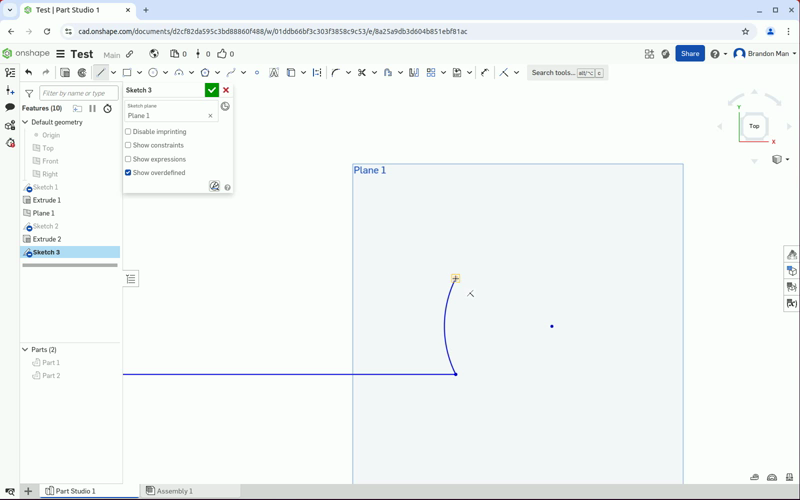
scroll(-6)
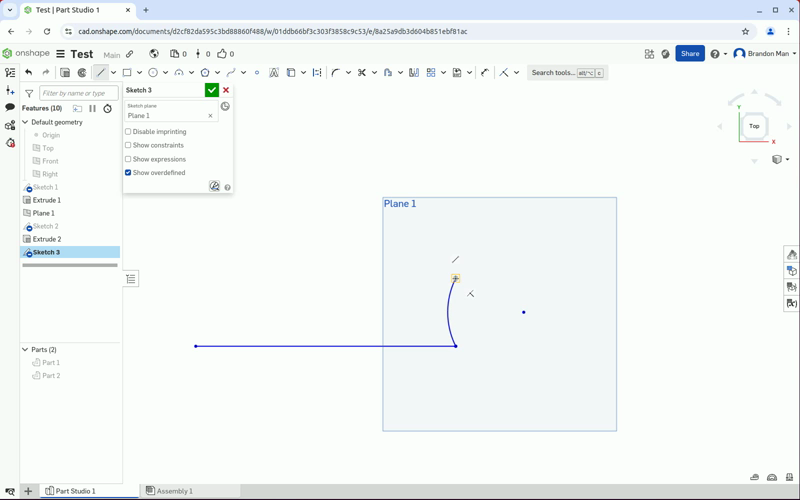
scroll(-6)
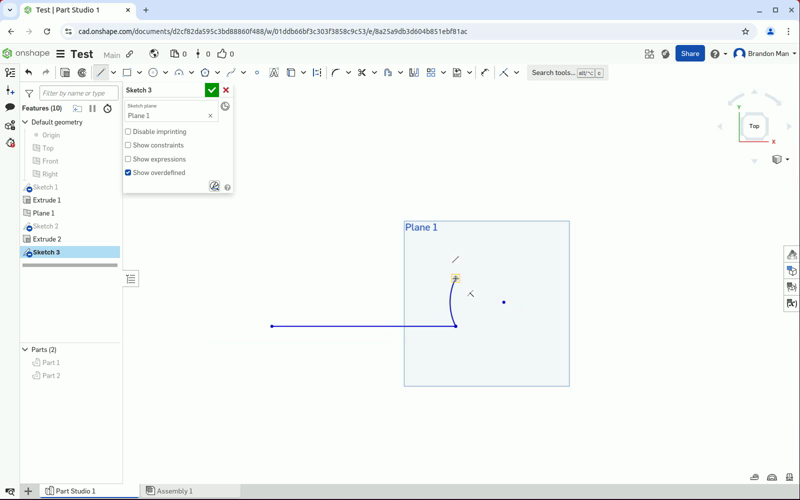
scroll(-6)
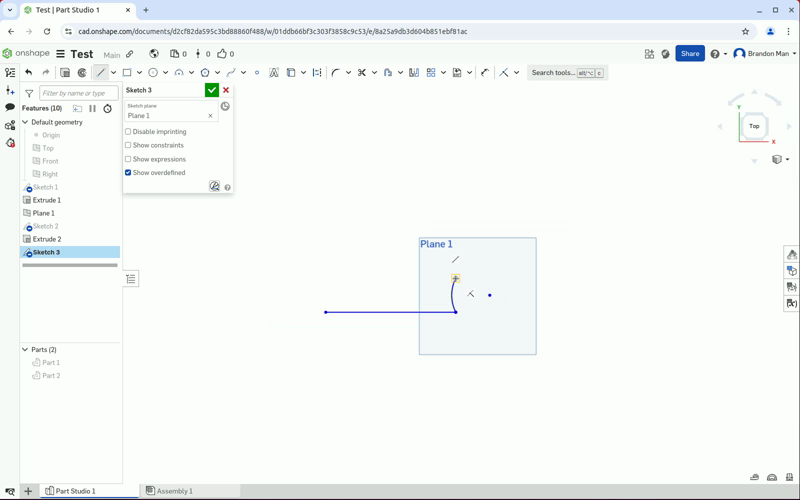
scroll(-6)
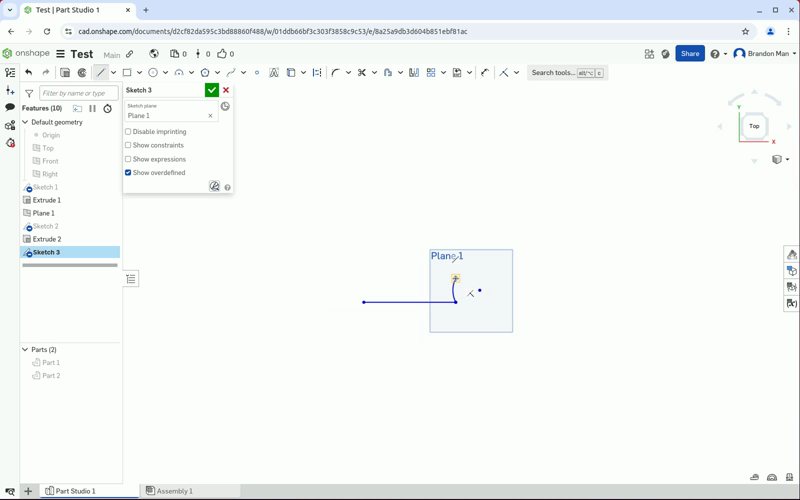
scroll(-6)
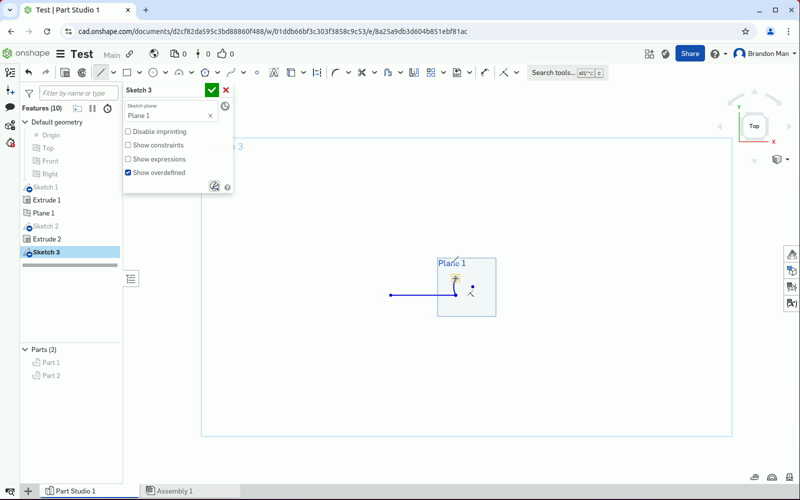
scroll(-6)
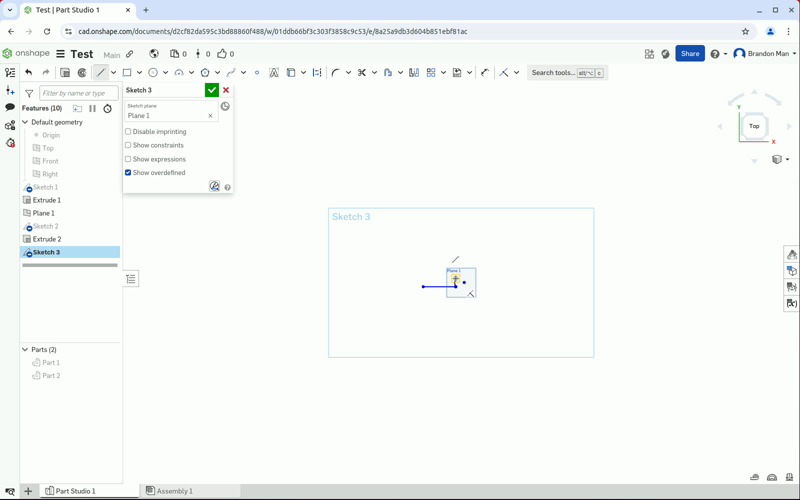
key_down(shift)
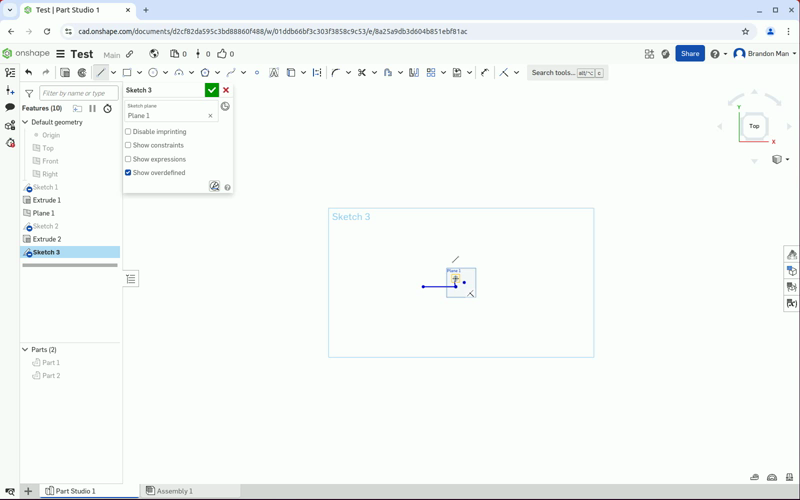
mouse_move(485, 278)
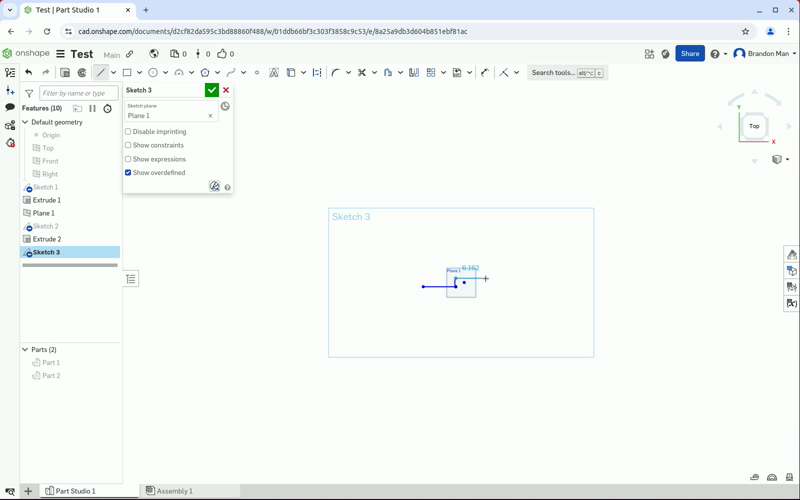
mouse_move(423, 278)
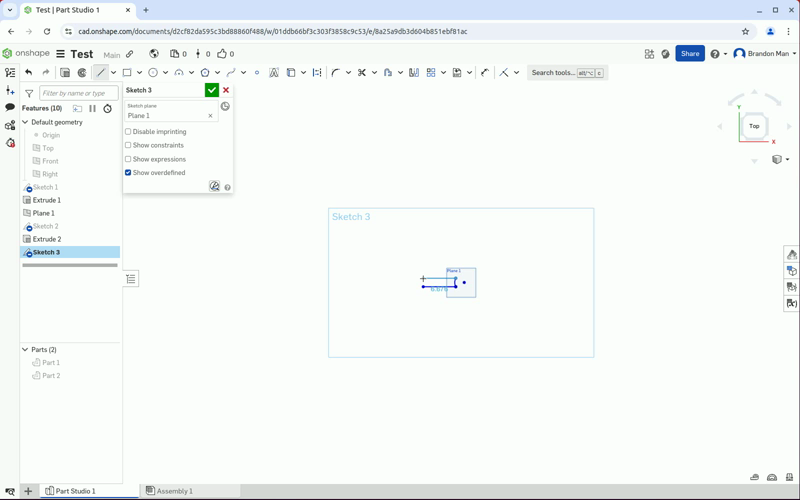
click(423, 278)
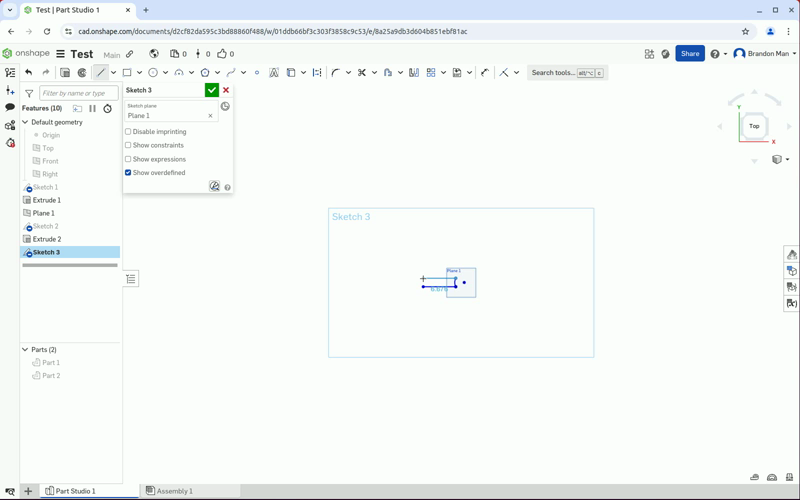
key_up(shift)
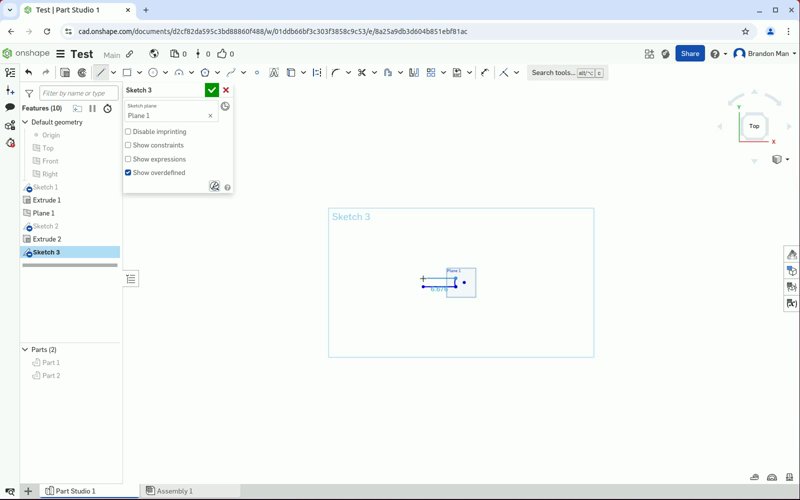
mouse_move(453, 278)
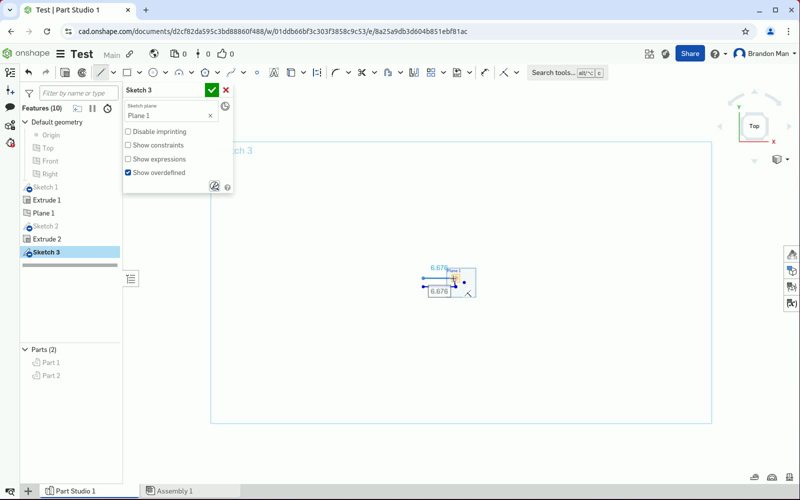
key_down(shift)
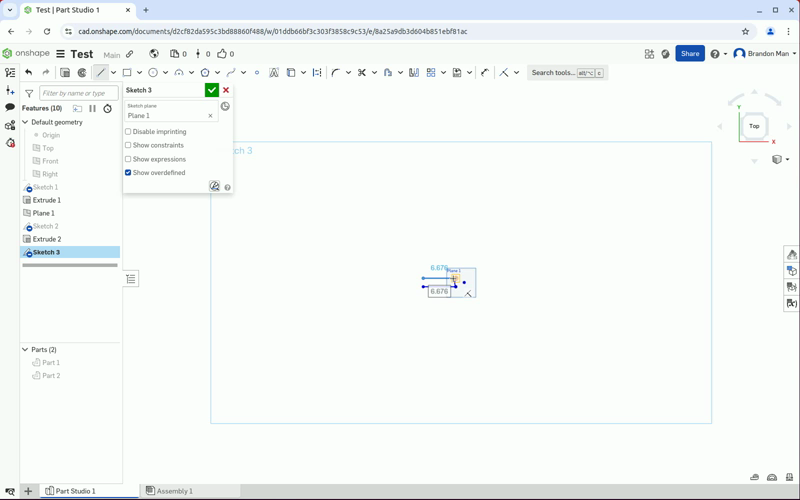
mouse_move(423, 286)
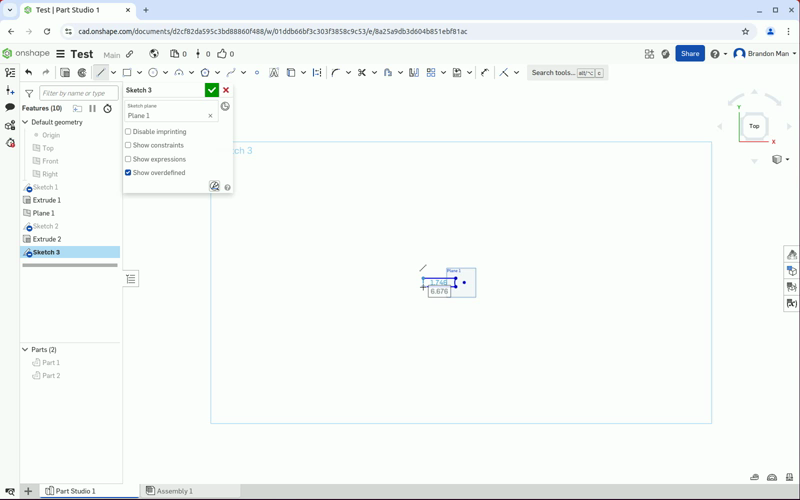
key_up(shift)
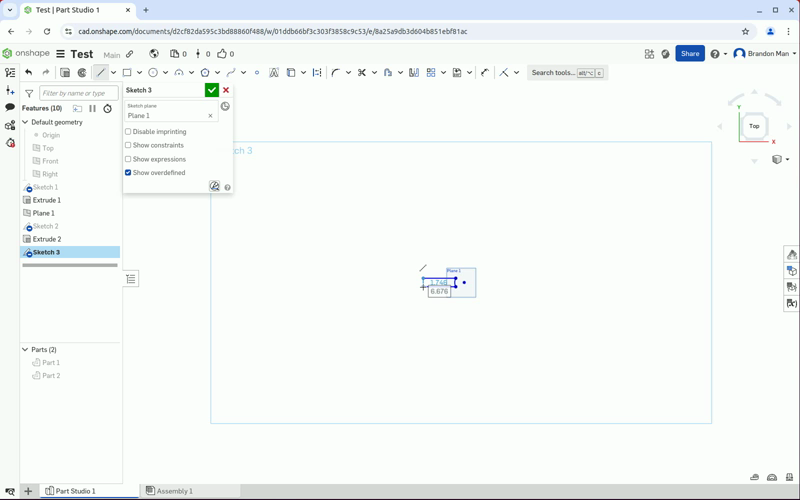
click(423, 286)
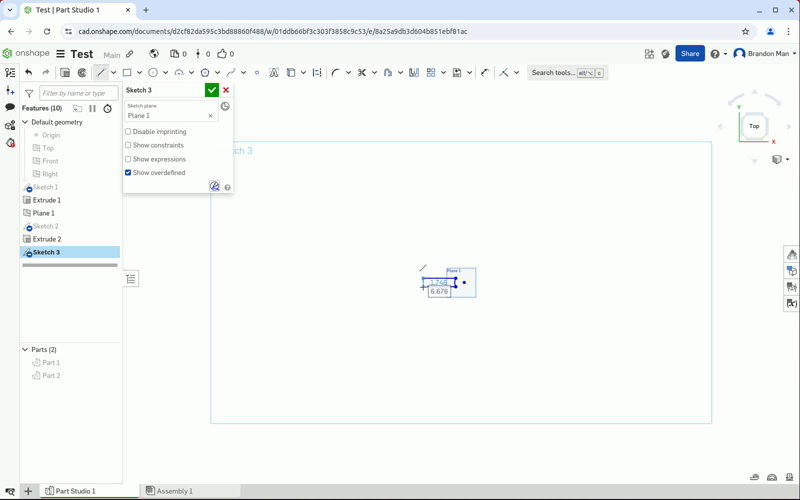
key(esc)
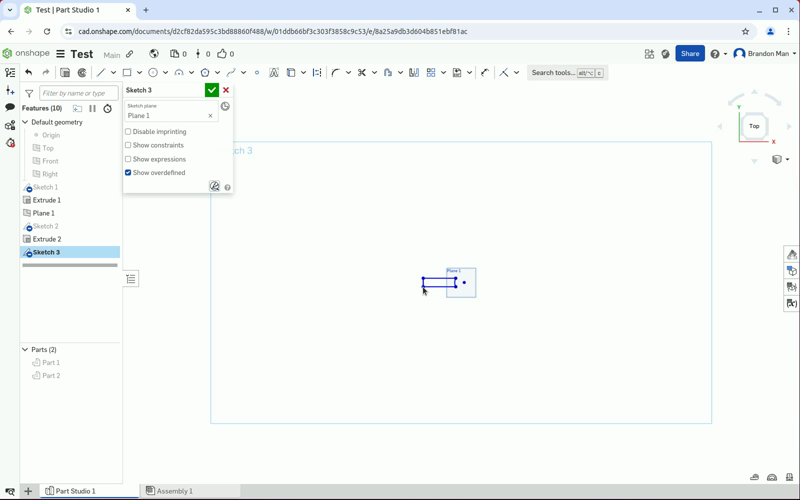
mouse_move(430, 285)
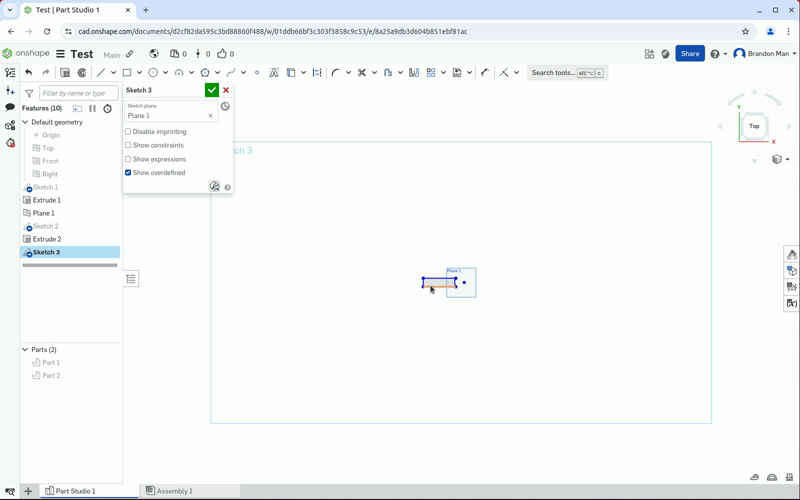
scroll(6)
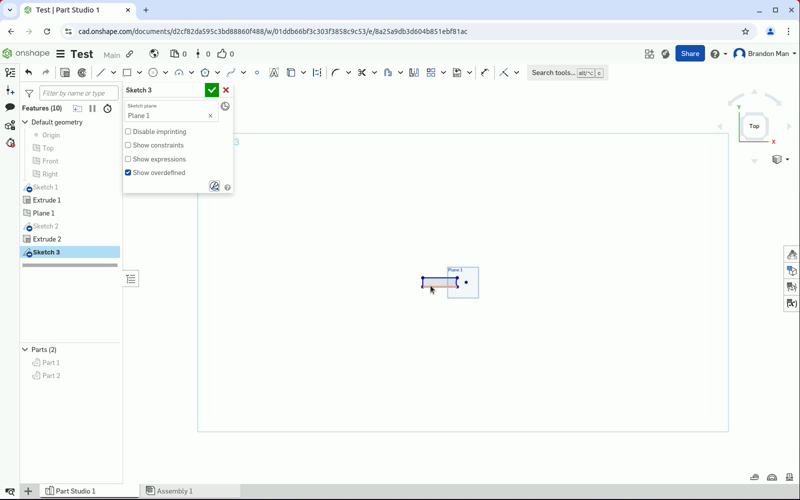
scroll(6)
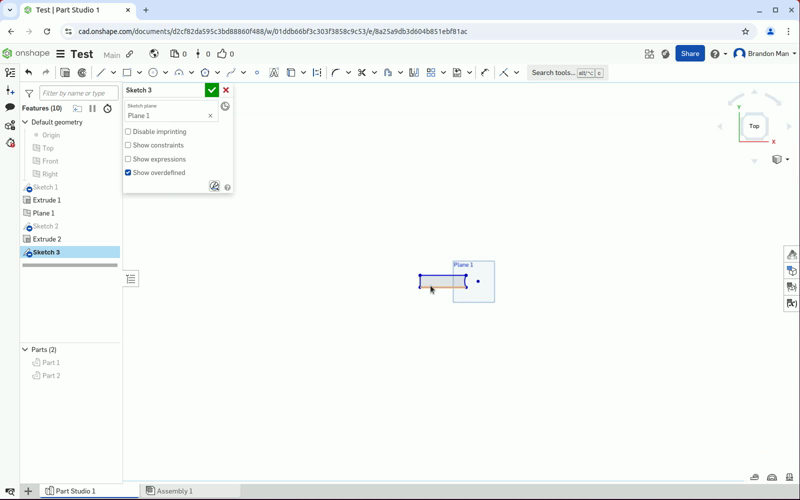
scroll(6)
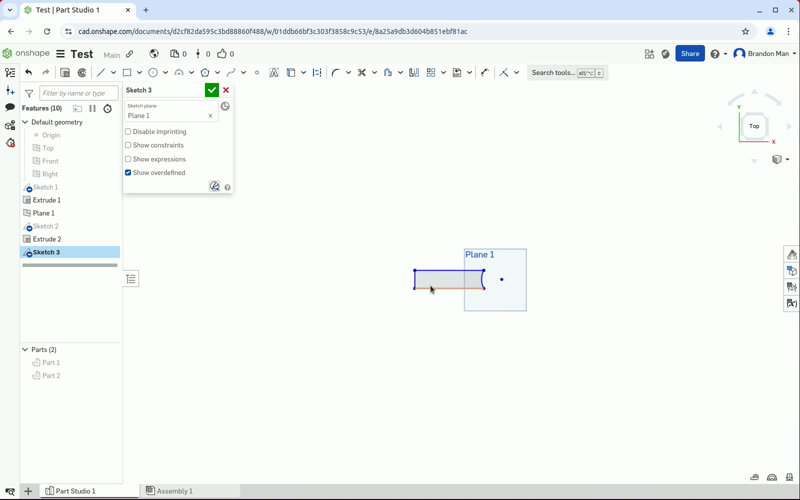
scroll(6)
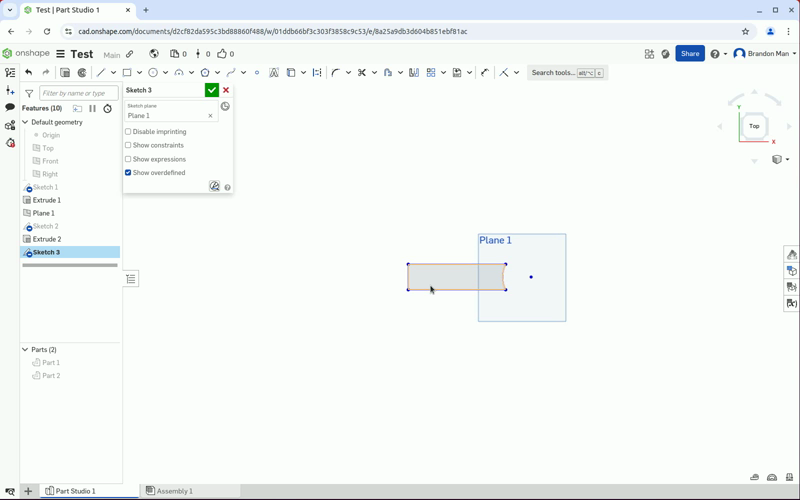
scroll(6)
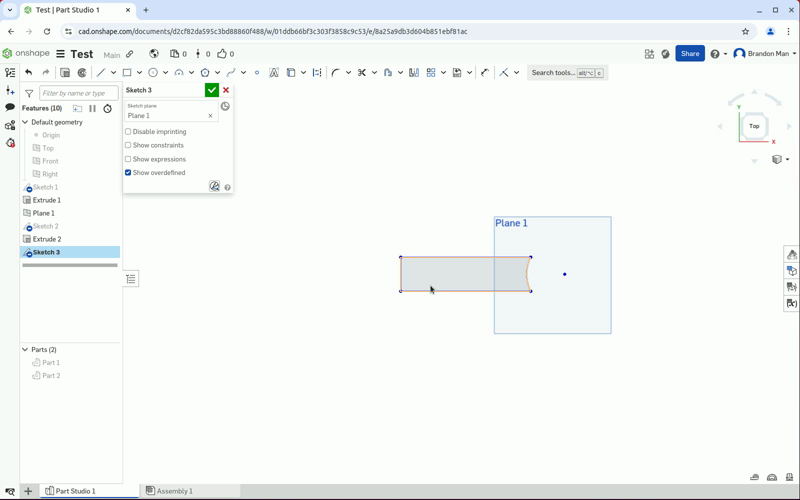
scroll(6)
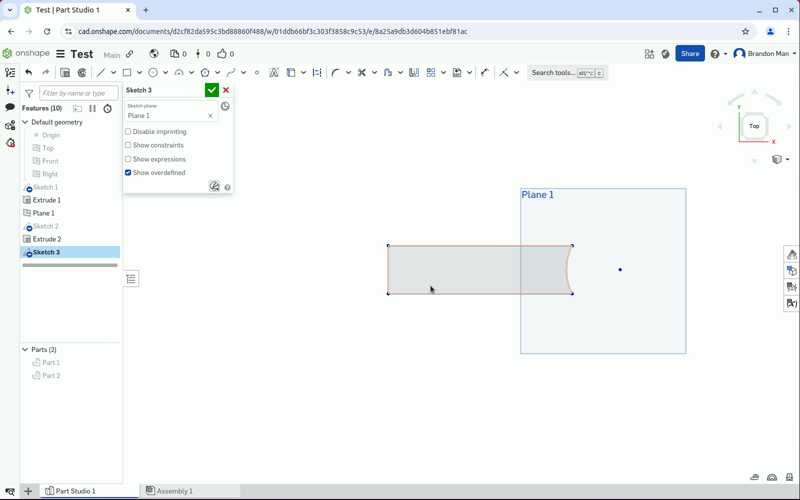
scroll(6)
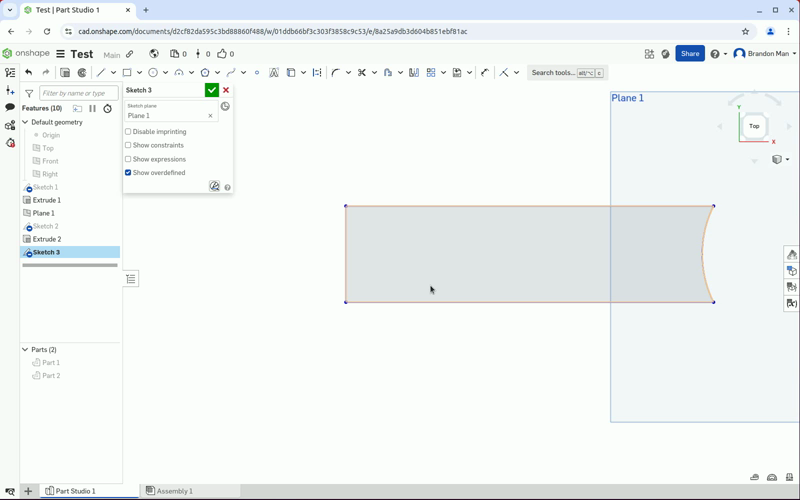
click(430, 285)
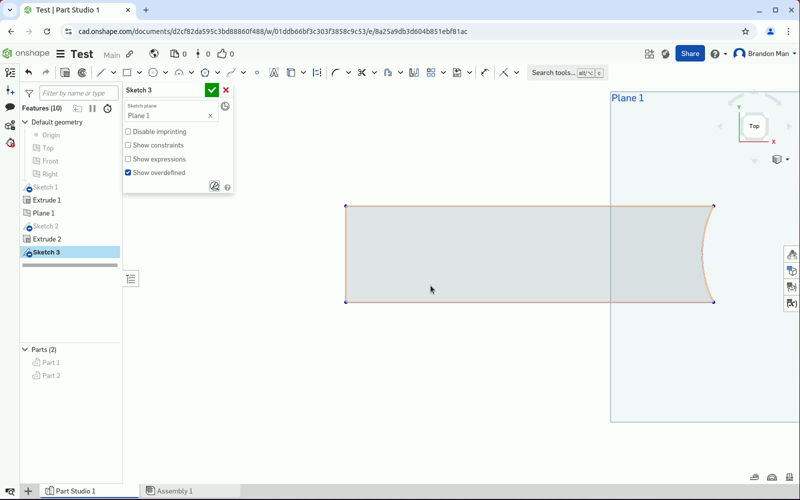
scroll(-6)
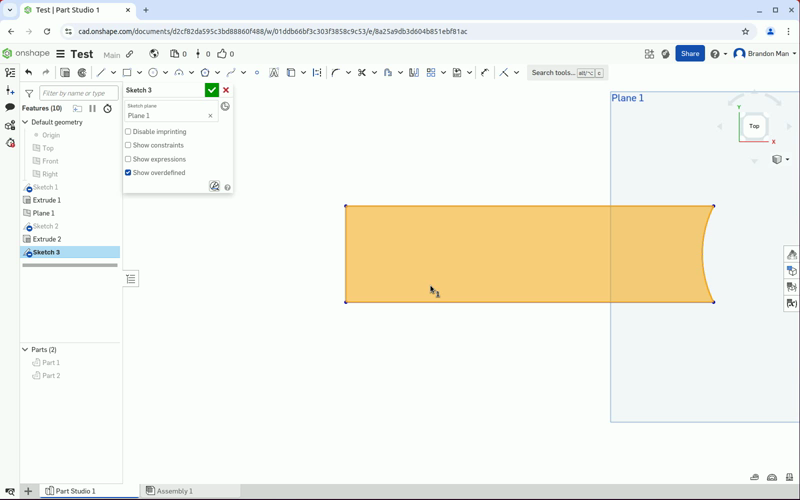
scroll(-6)
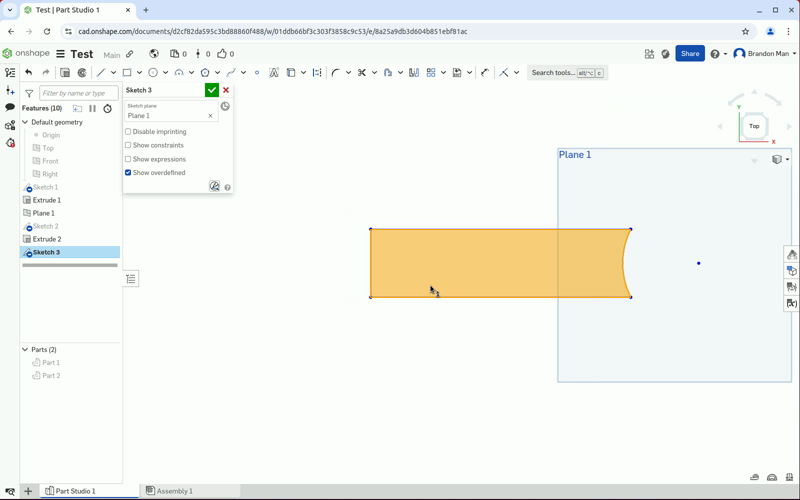
scroll(-6)
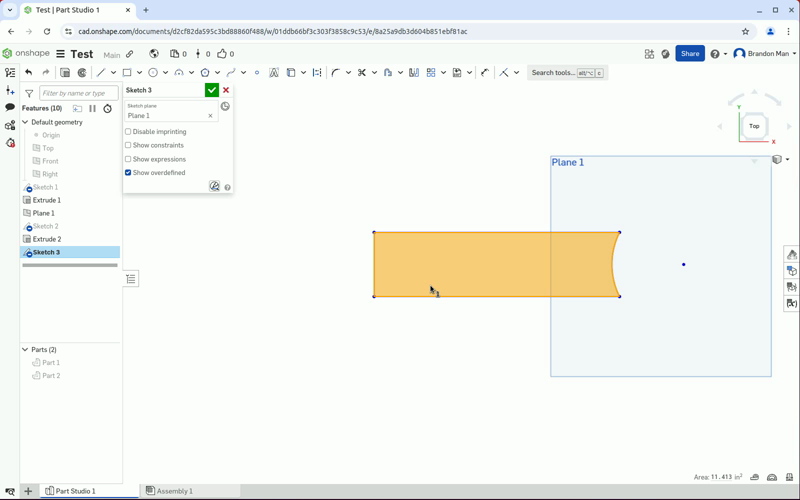
scroll(-6)
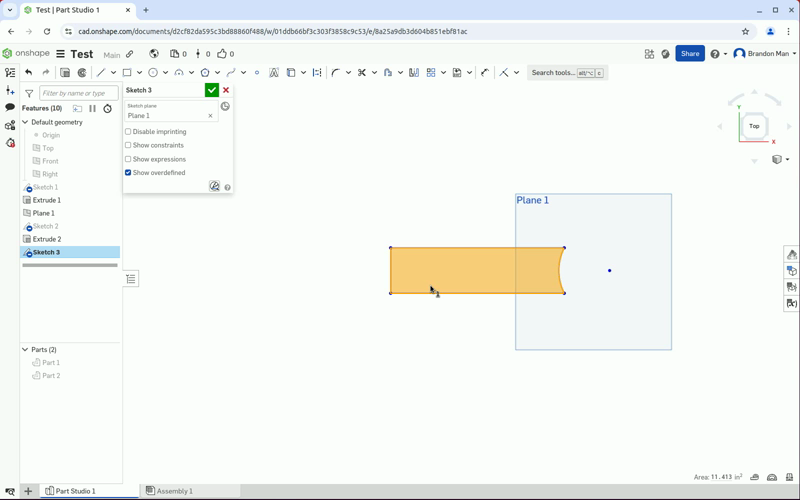
scroll(-6)
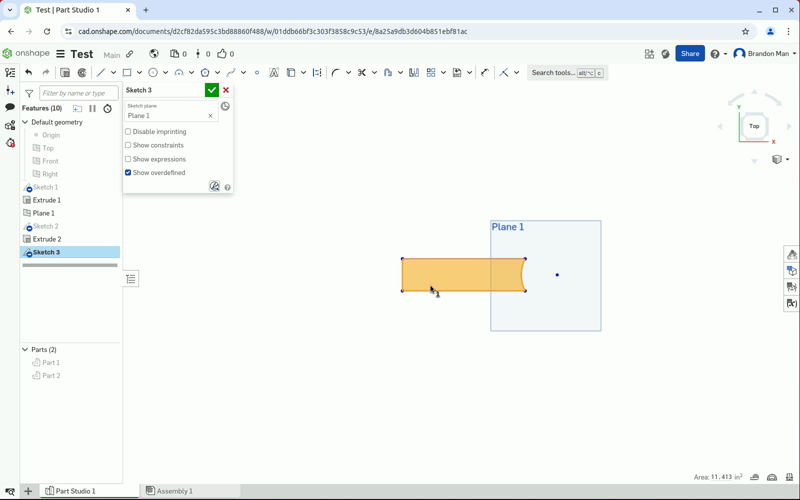
scroll(-6)
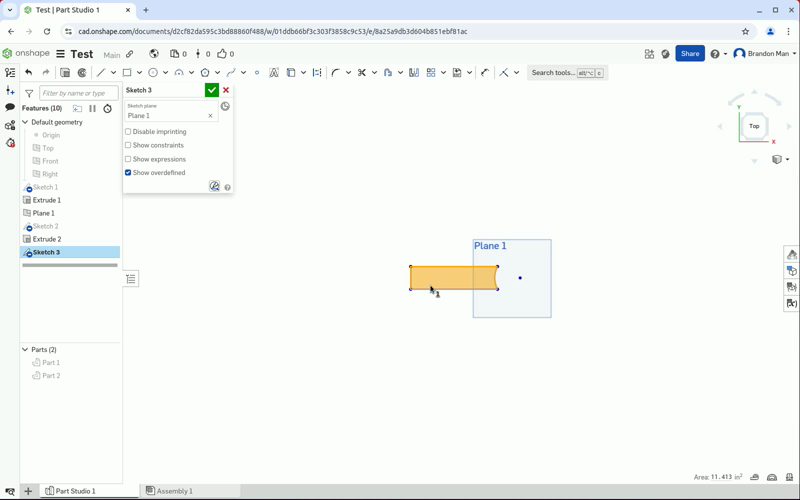
scroll(-6)
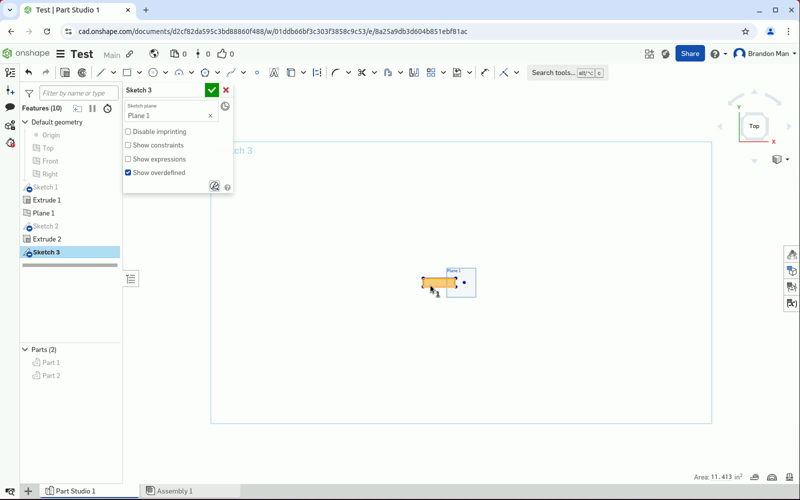
mouse_move(73, 352)
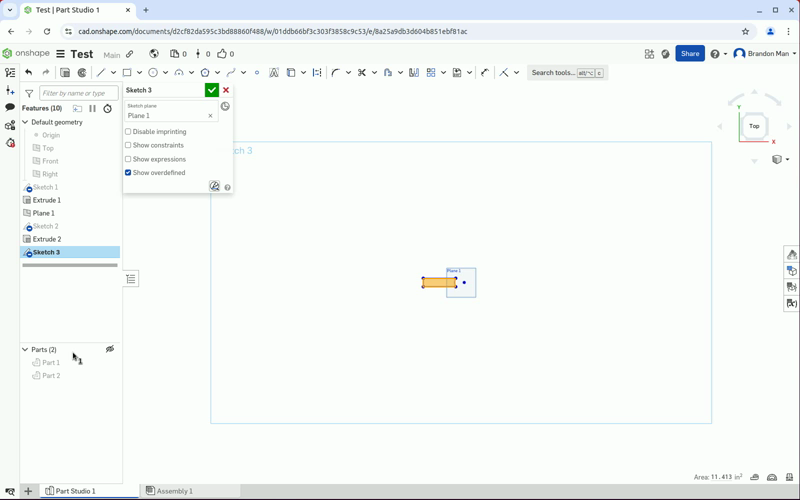
key(shift+y)
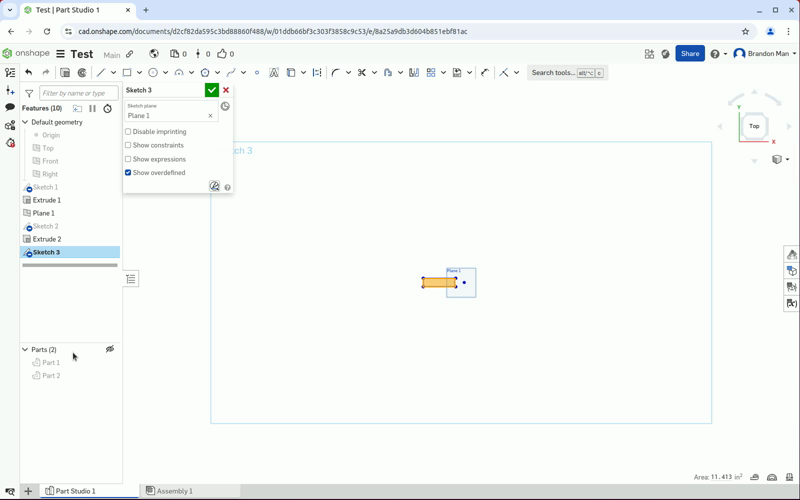
key(shift+e)
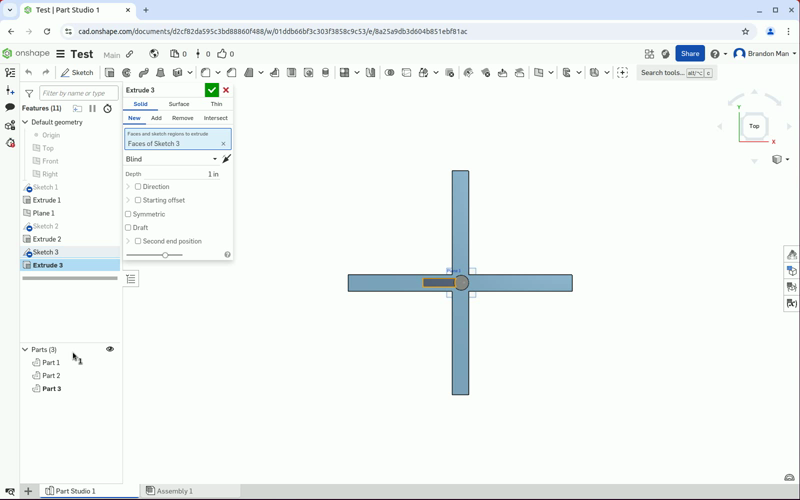
mouse_move(143, 106)
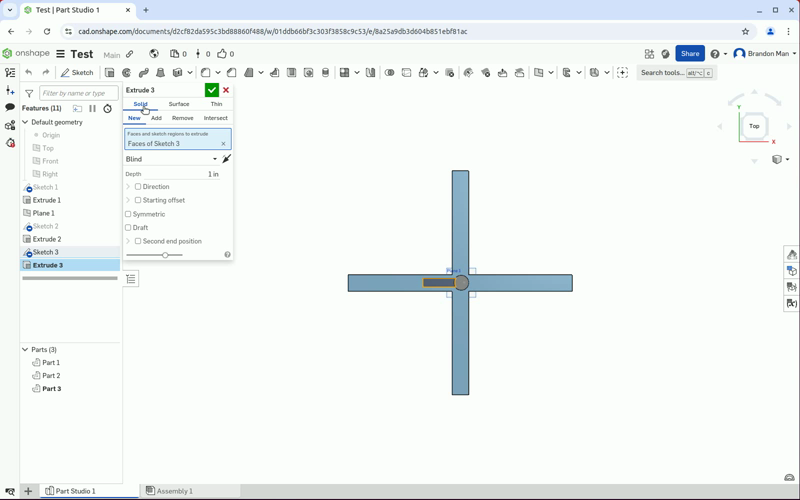
click(143, 106)
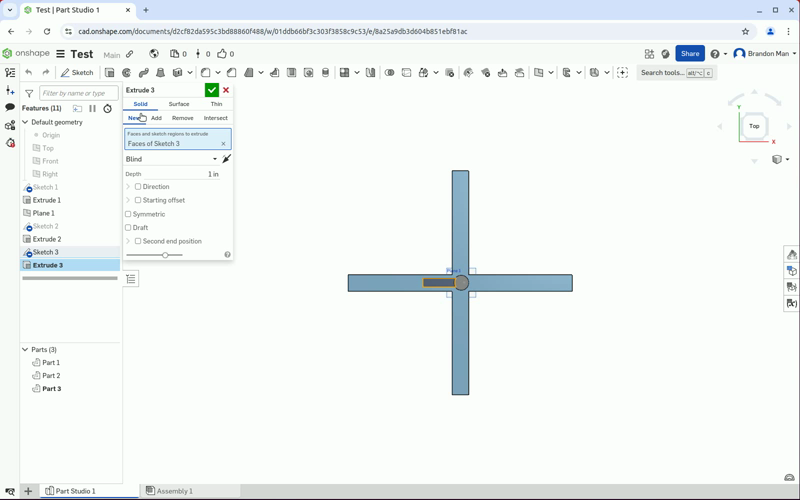
mouse_move(137, 120)
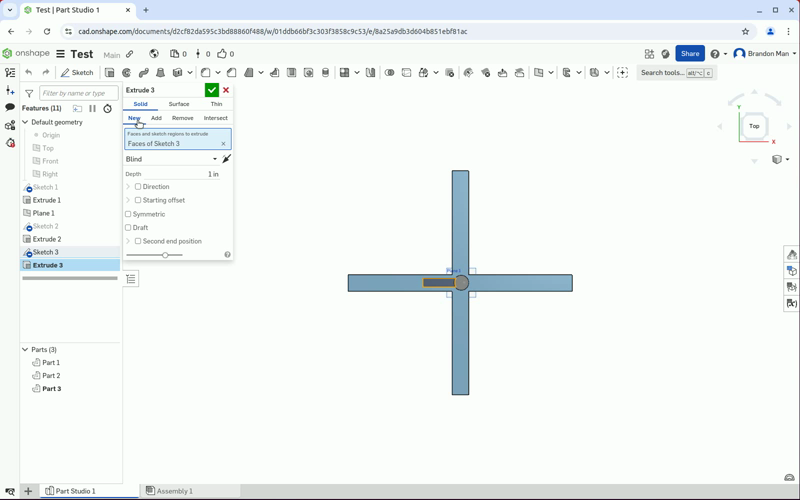
click(137, 120)
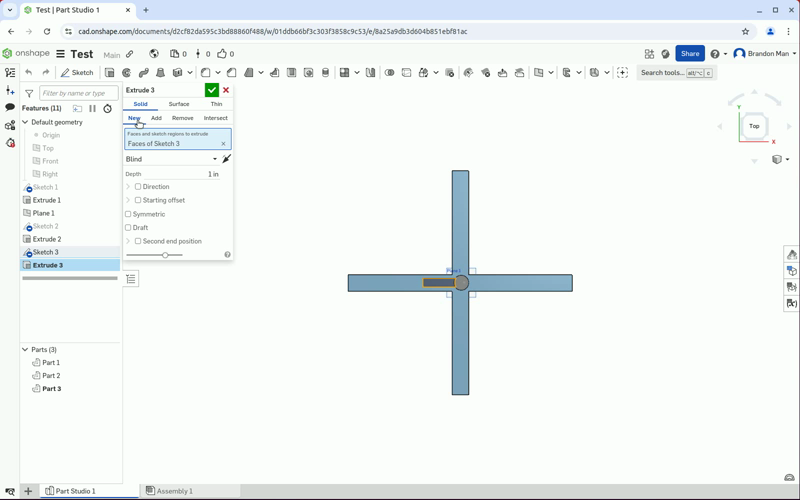
key(tab, 4)
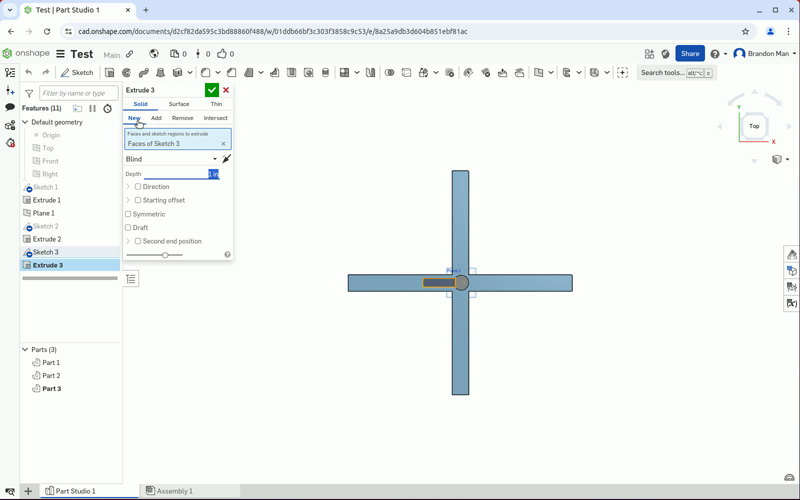
text(7.703)
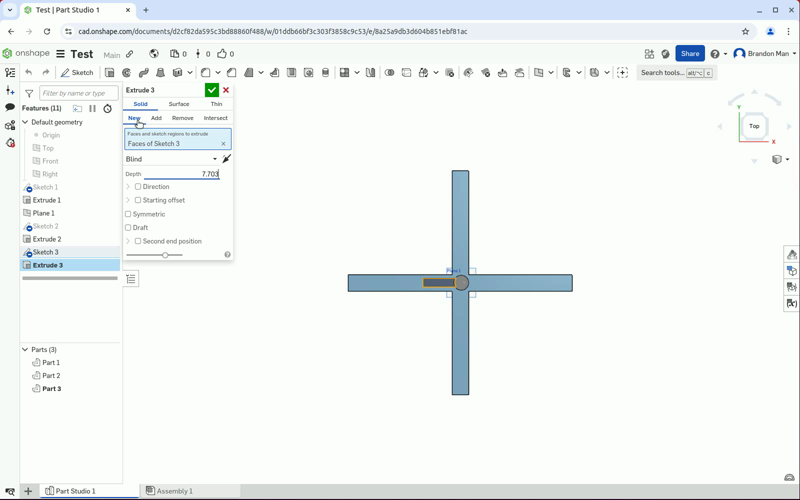
key(enter)
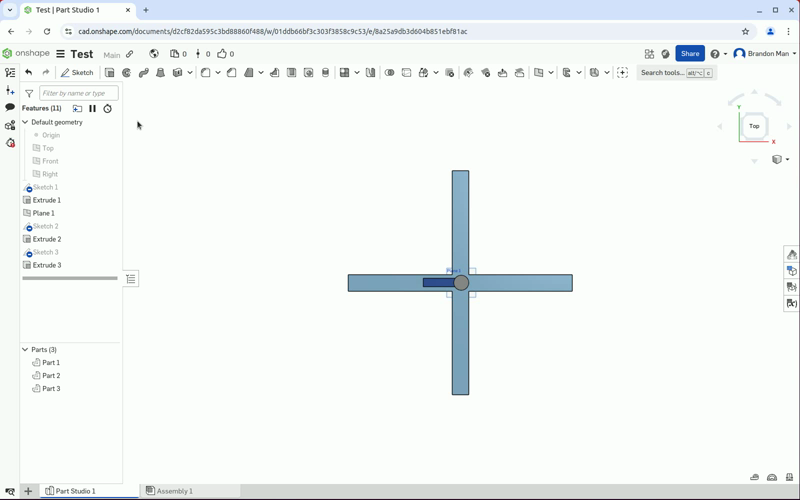
key(shift+h)
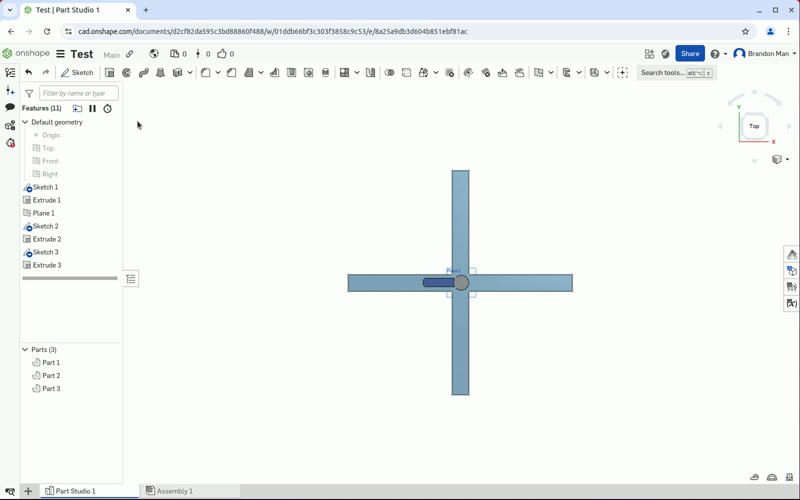
key(shift+h)
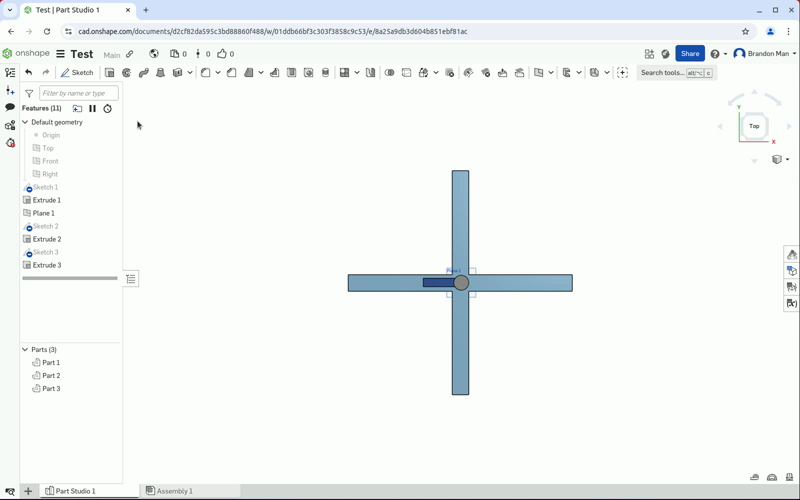
mouse_move(73, 189)
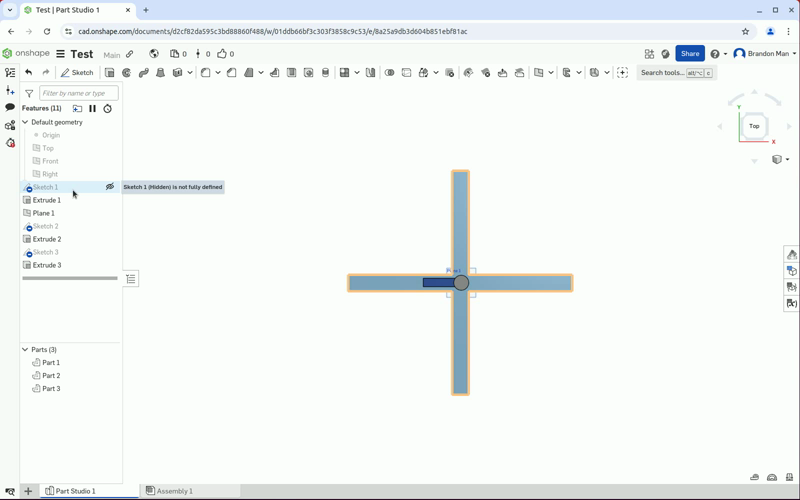
click(73, 189)
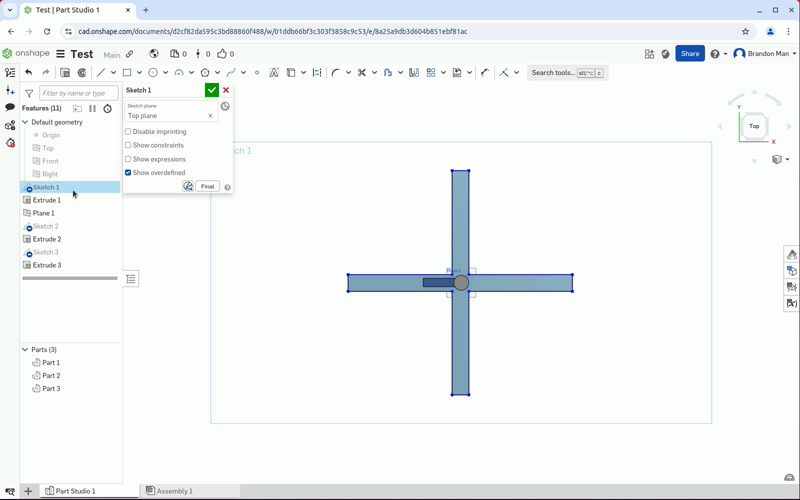
mouse_move(229, 92)
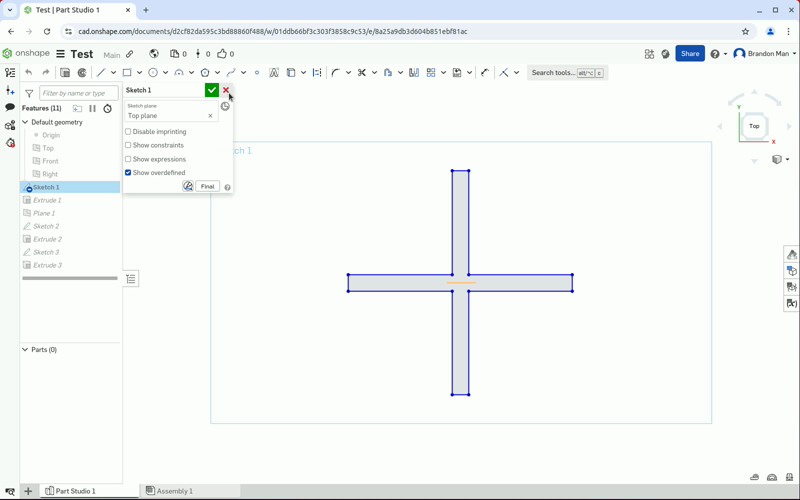
click(229, 92)
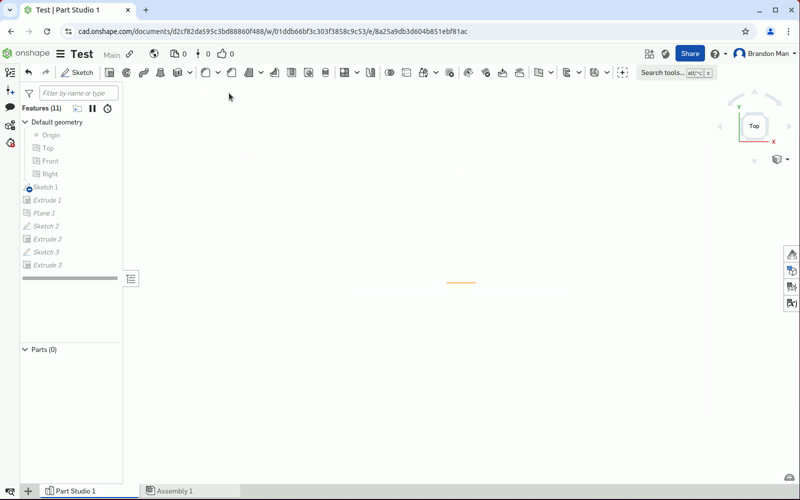
key(shift+s)
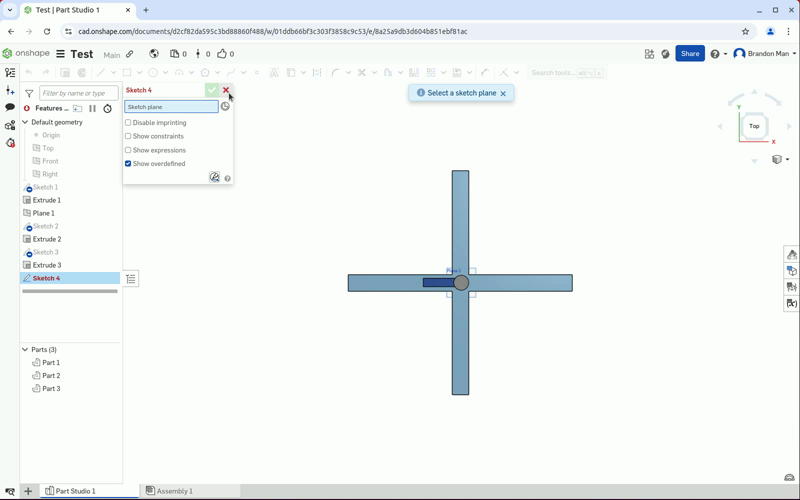
mouse_move(73, 215)
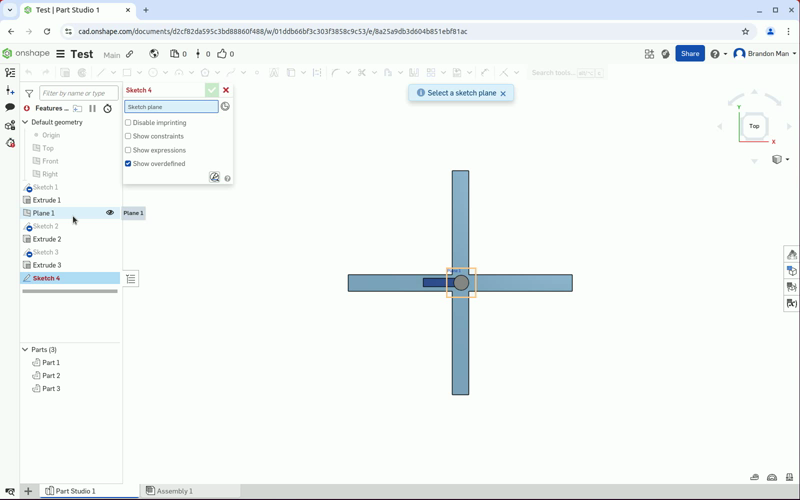
click(73, 215)
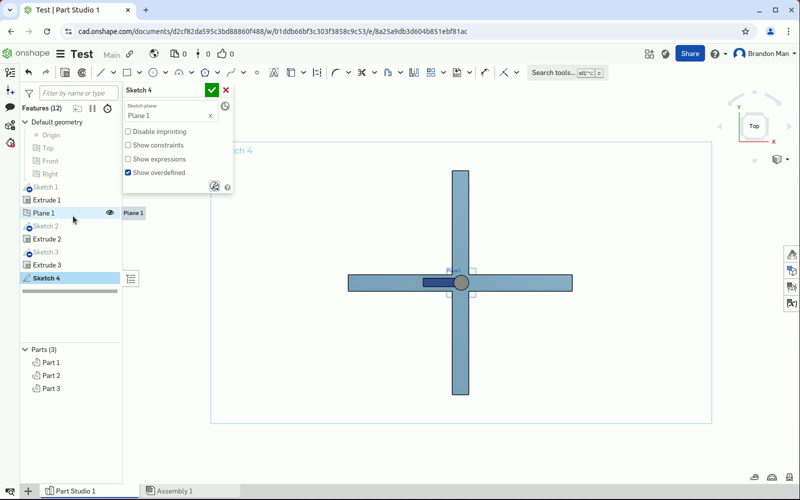
mouse_move(73, 352)
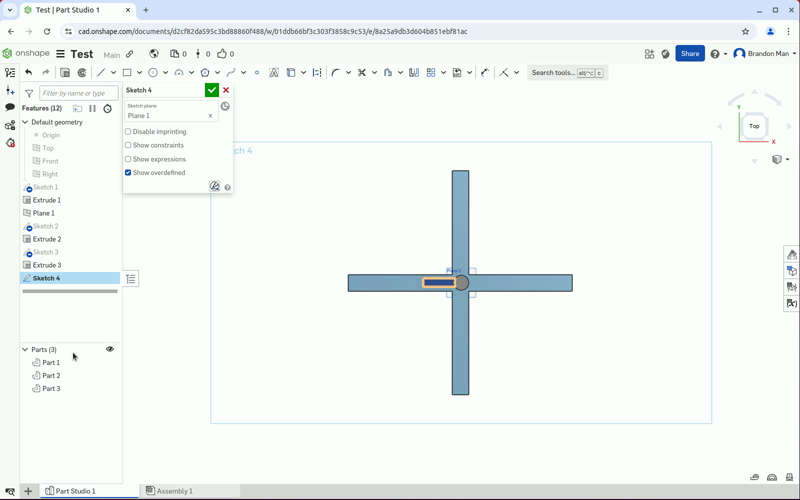
key(y)
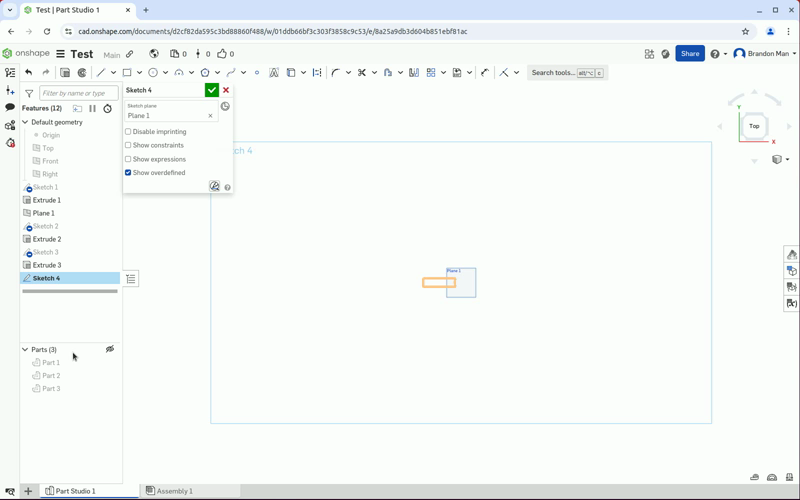
key(a)
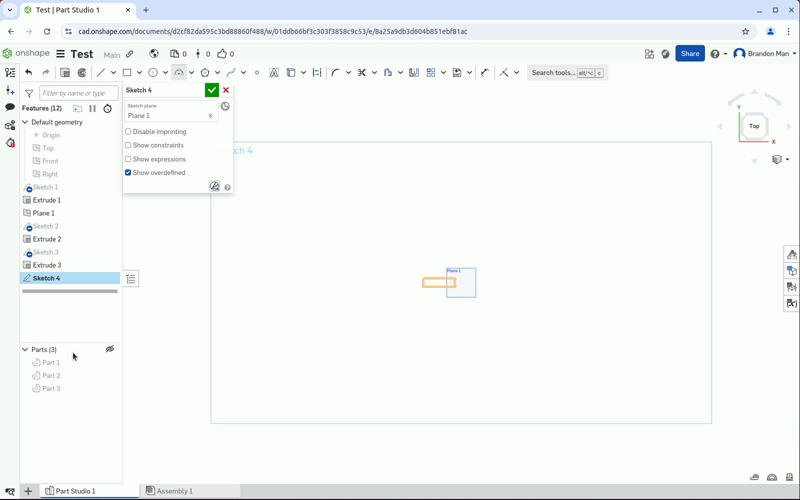
key_down(shift)
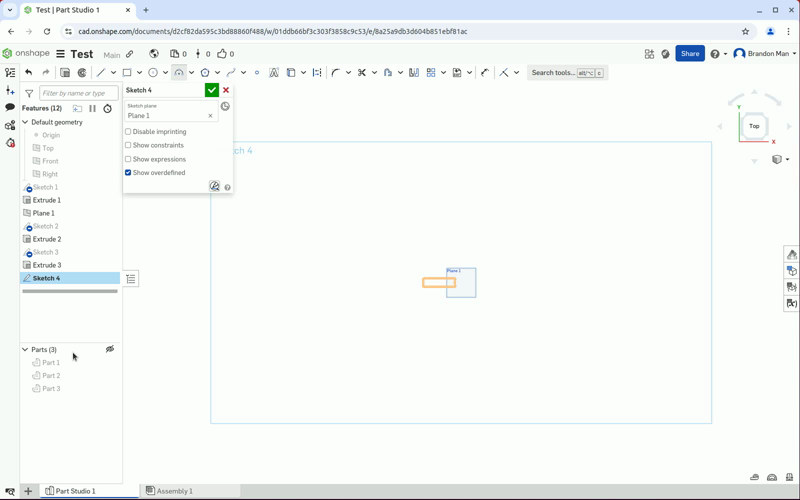
mouse_move(457, 276)
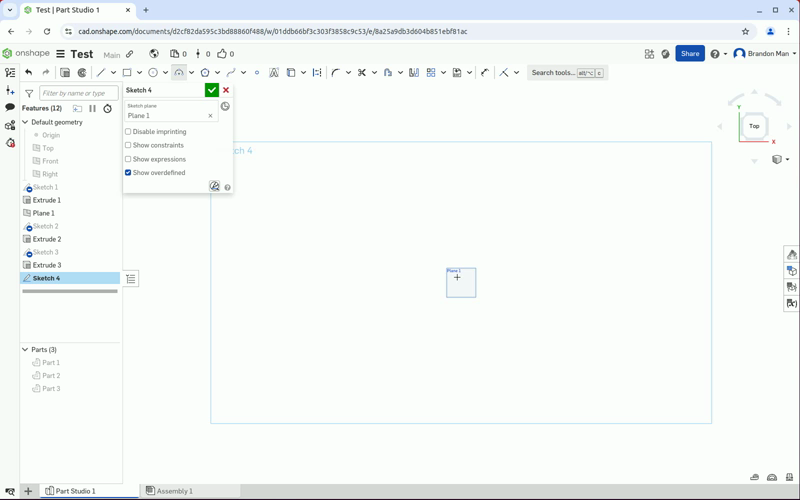
click(457, 276)
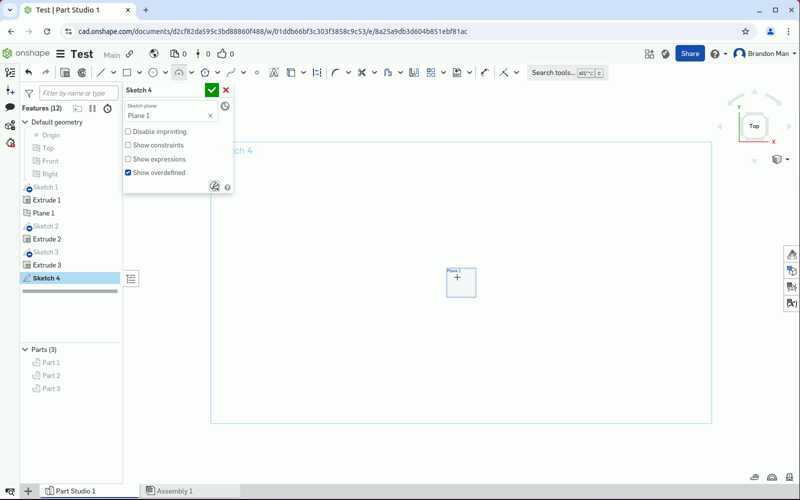
key_up(shift)
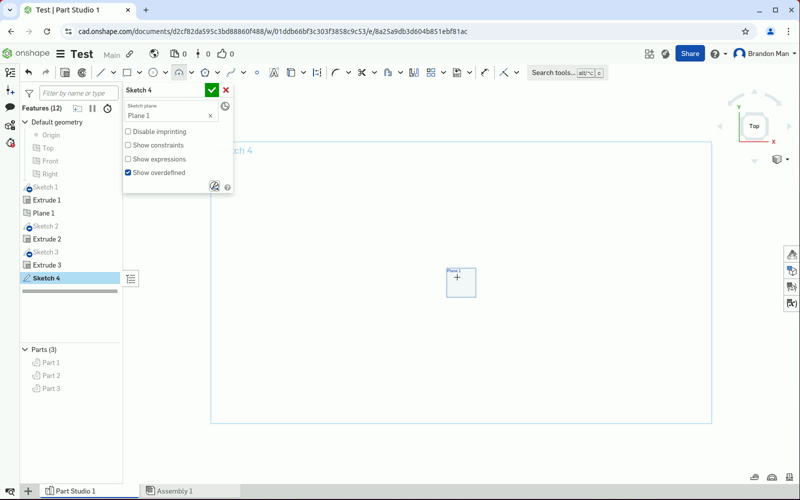
key_down(shift)
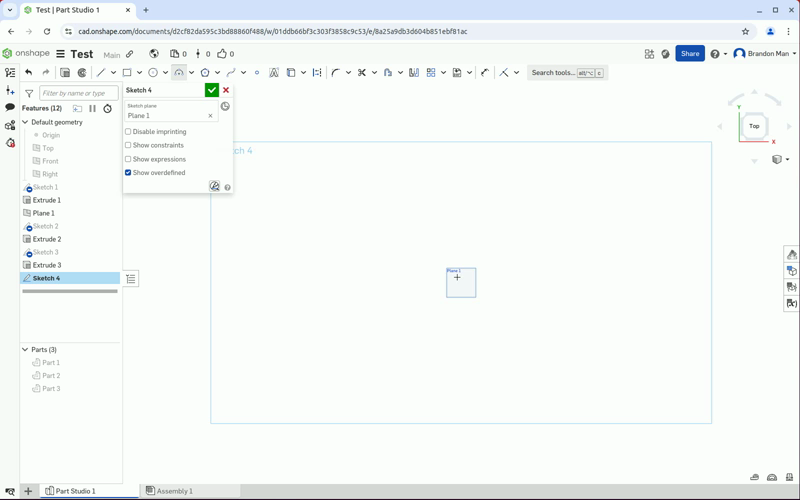
mouse_move(465, 276)
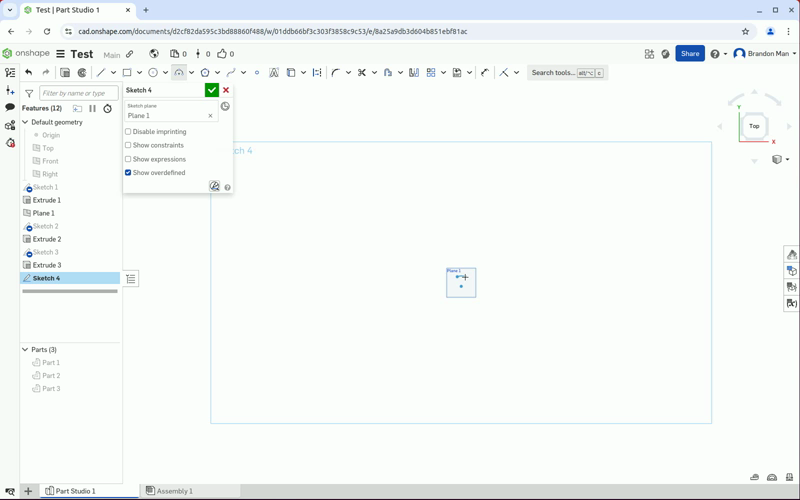
click(465, 276)
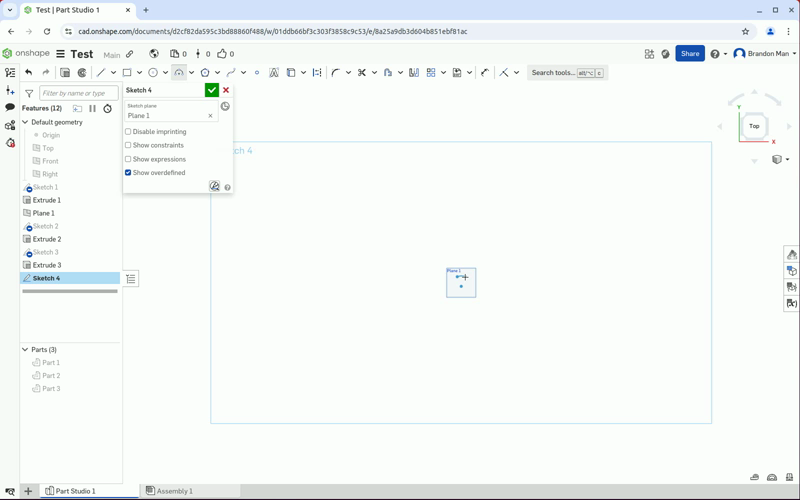
mouse_move(461, 276)
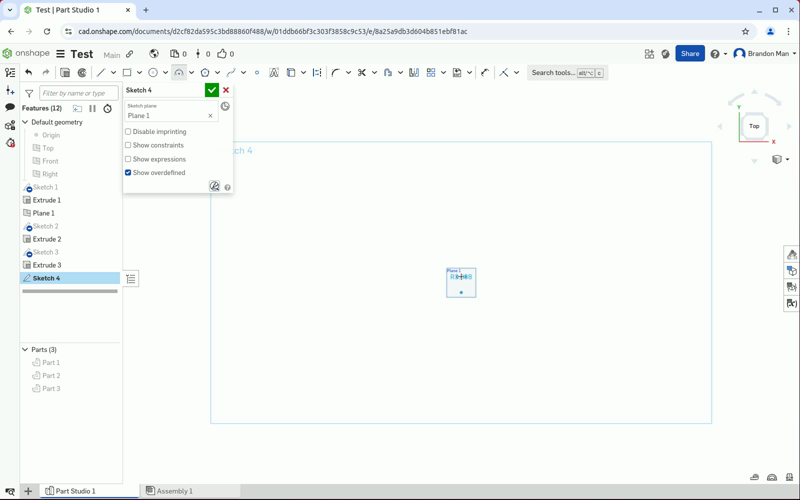
click(461, 276)
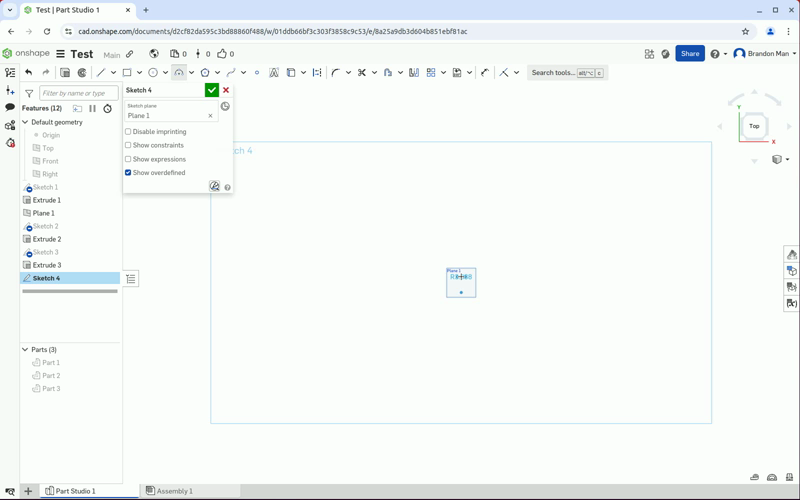
key_up(shift)
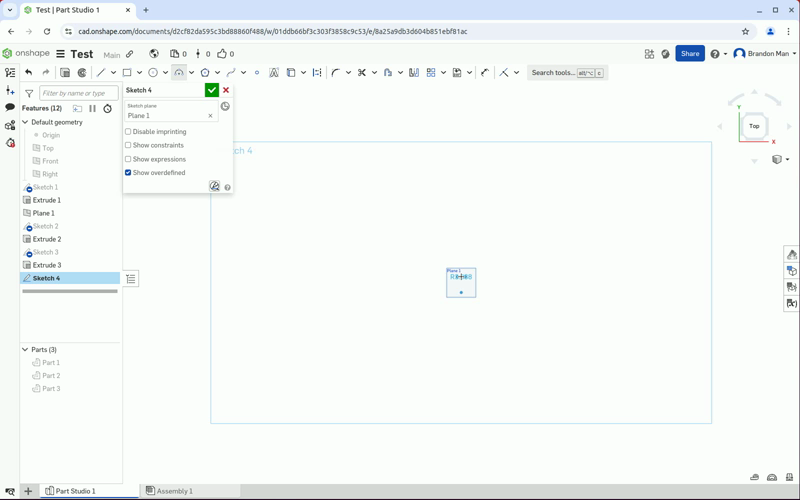
key(esc)
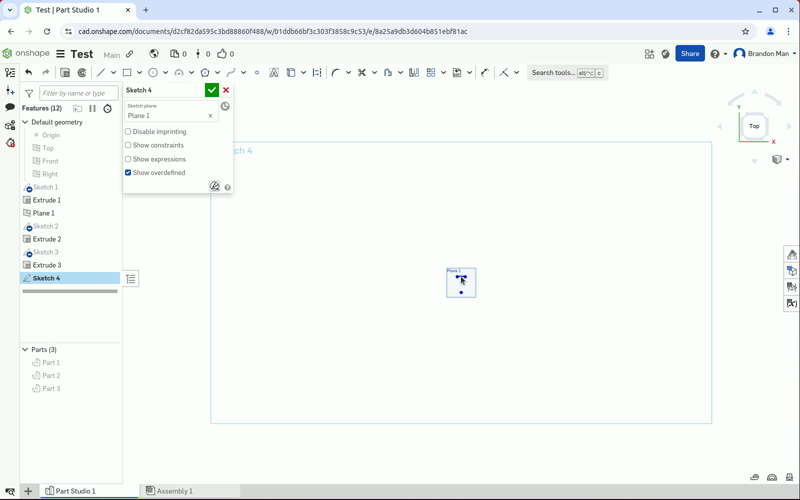
key(l)
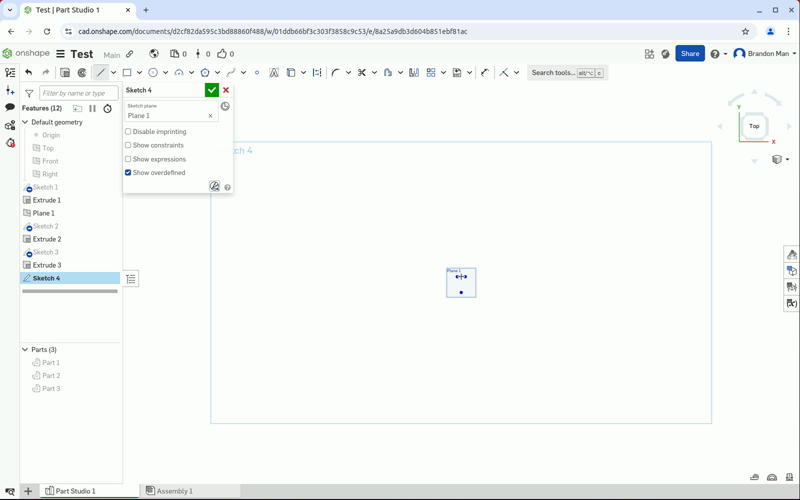
mouse_move(465, 276)
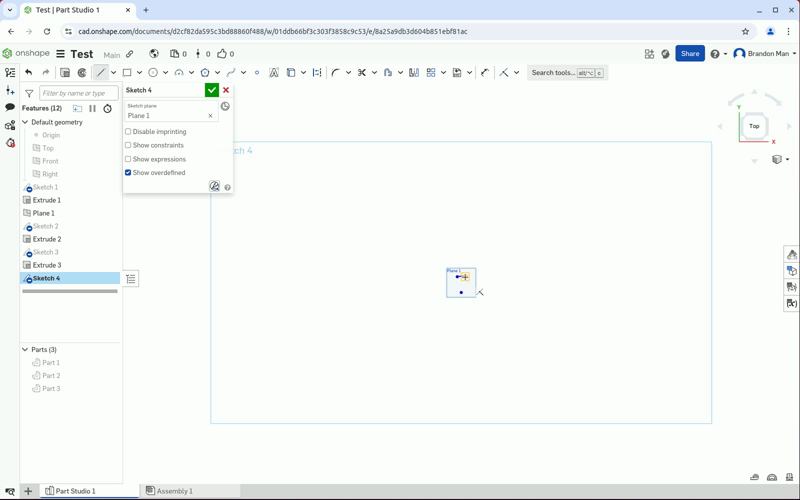
scroll(6)
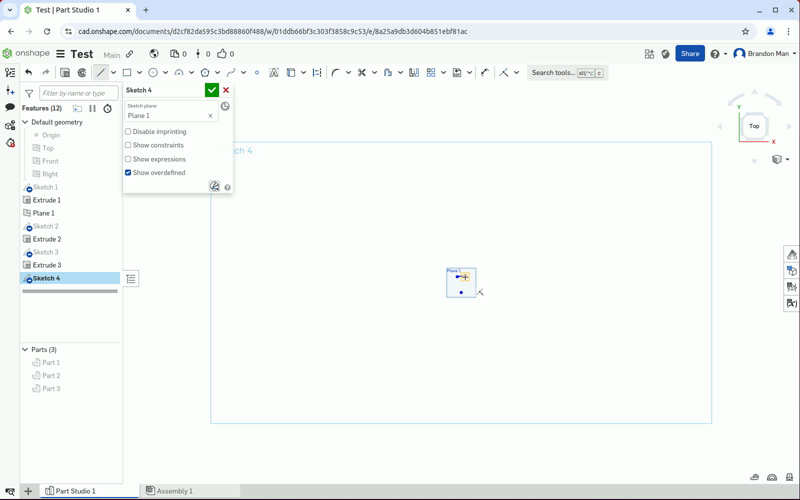
scroll(6)
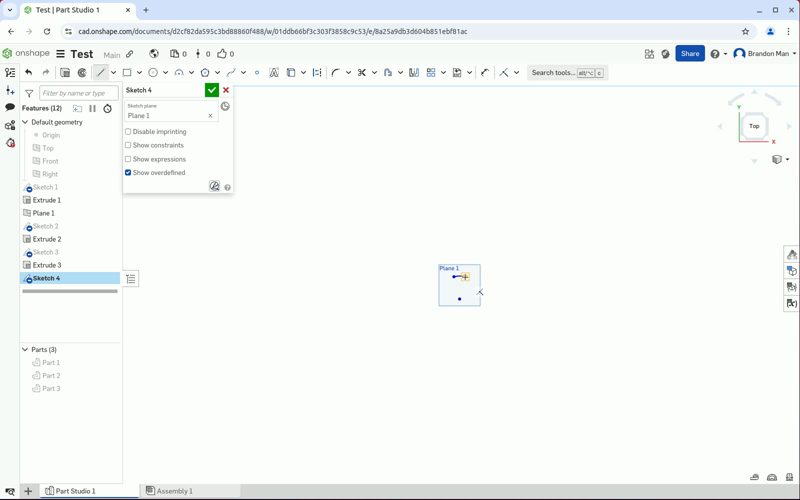
scroll(6)
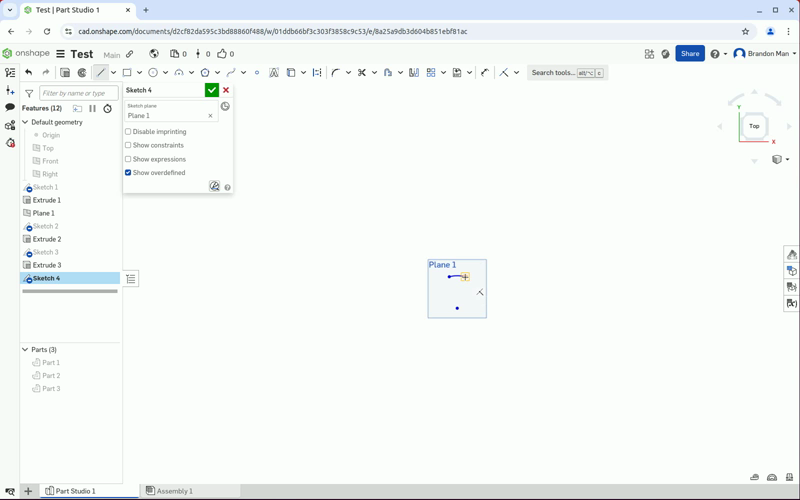
scroll(6)
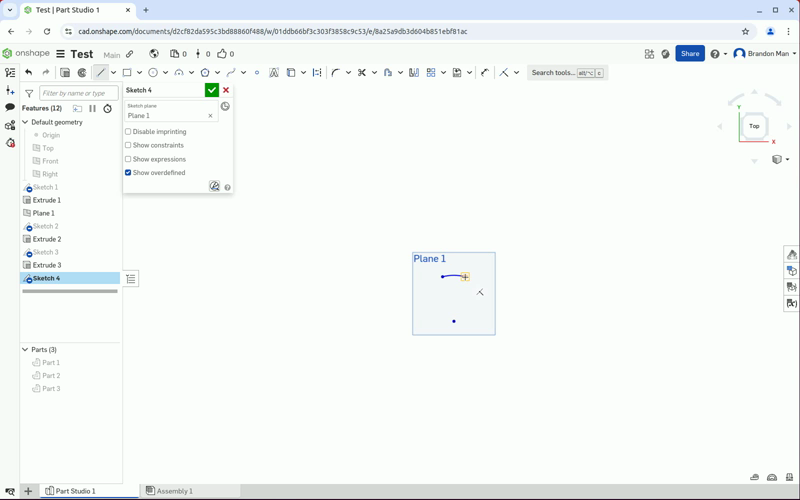
scroll(6)
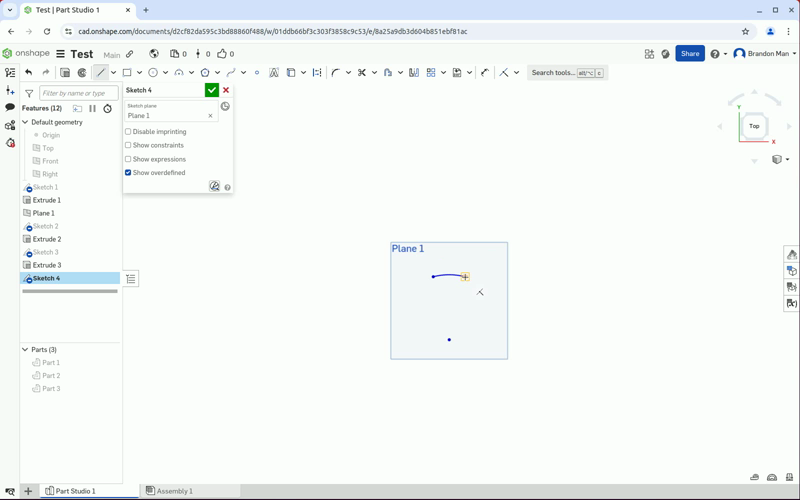
scroll(6)
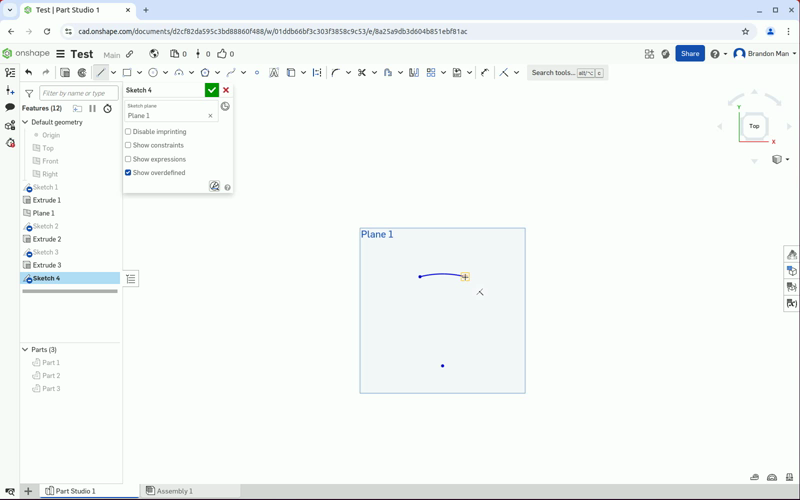
scroll(6)
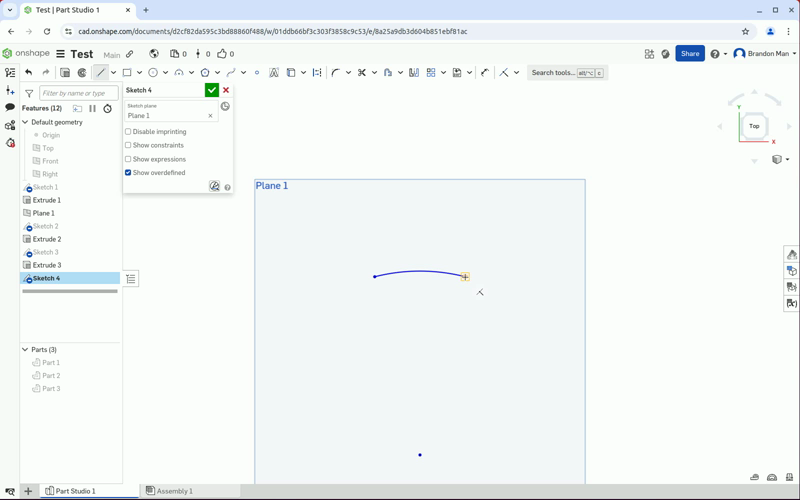
click(465, 276)
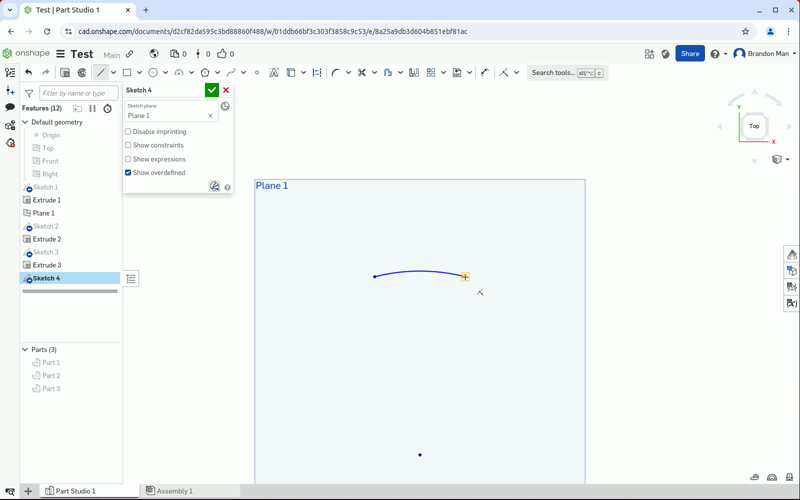
scroll(-6)
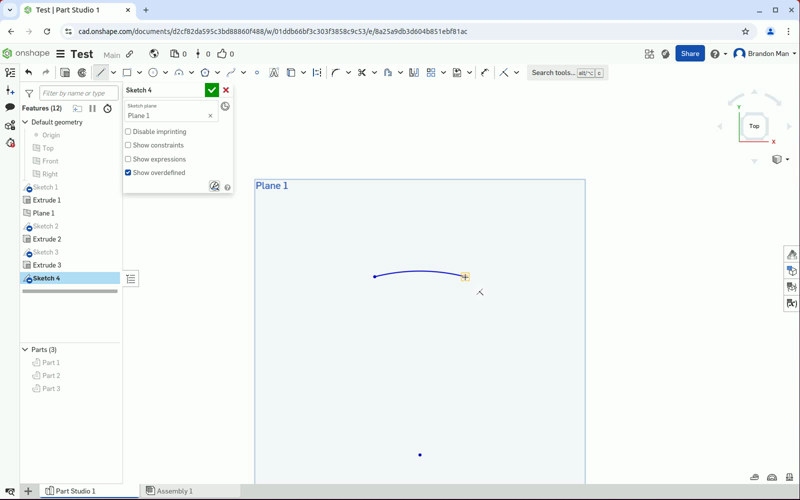
scroll(-6)
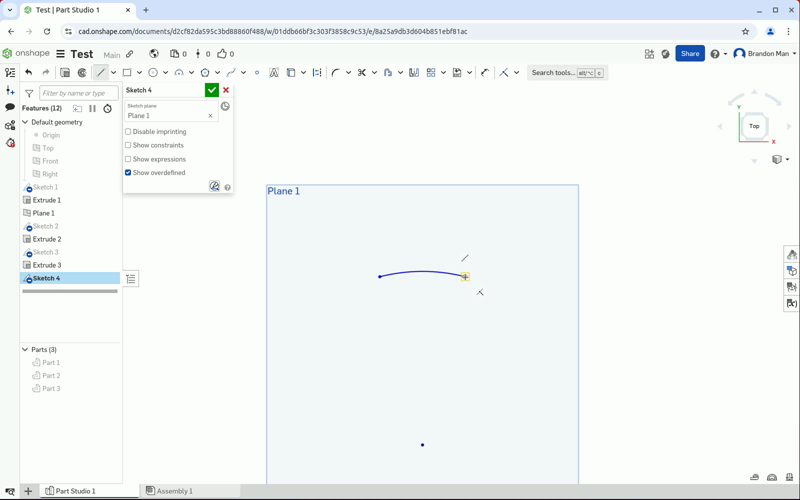
scroll(-6)
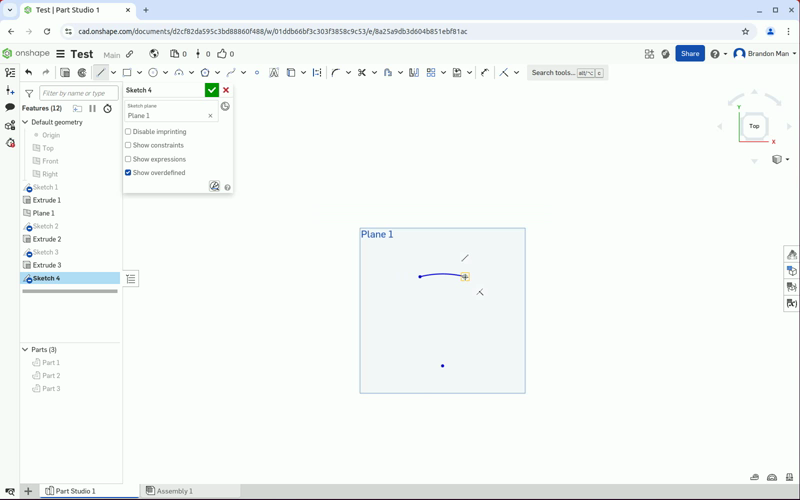
scroll(-6)
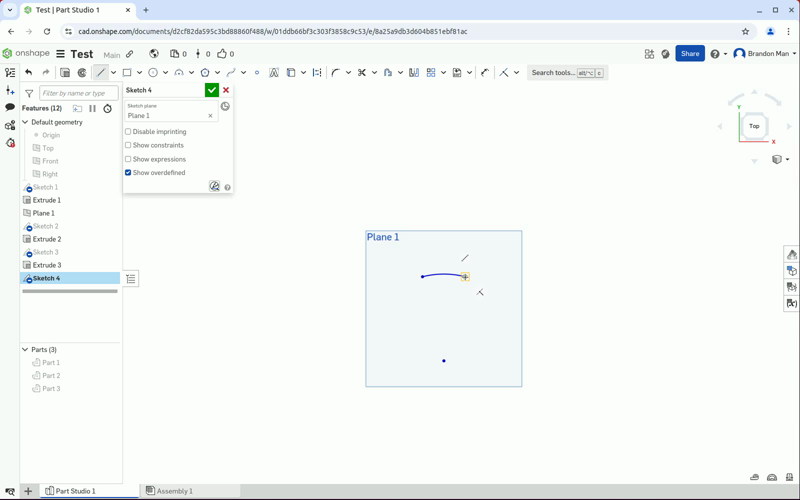
scroll(-6)
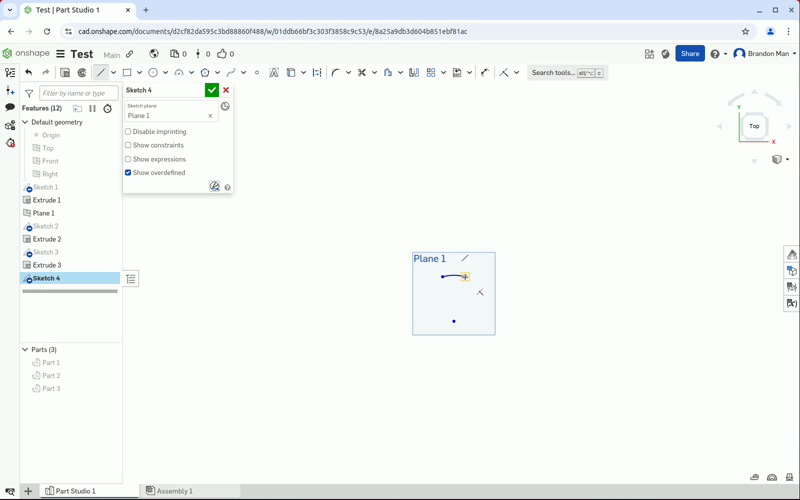
scroll(-6)
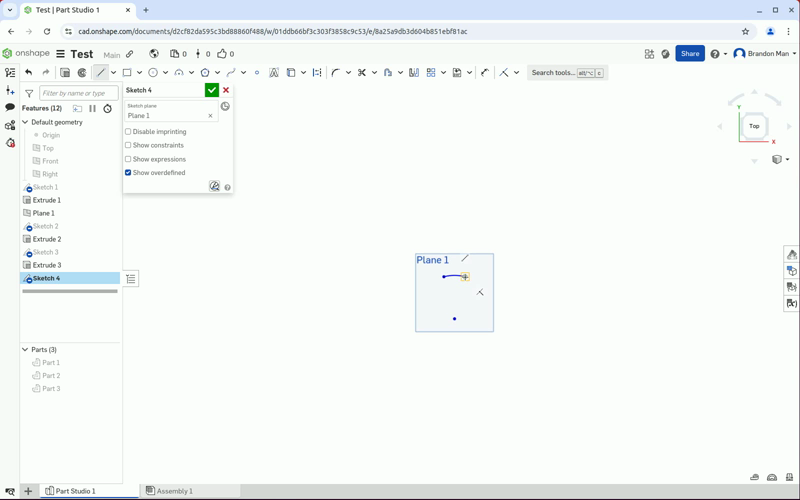
scroll(-6)
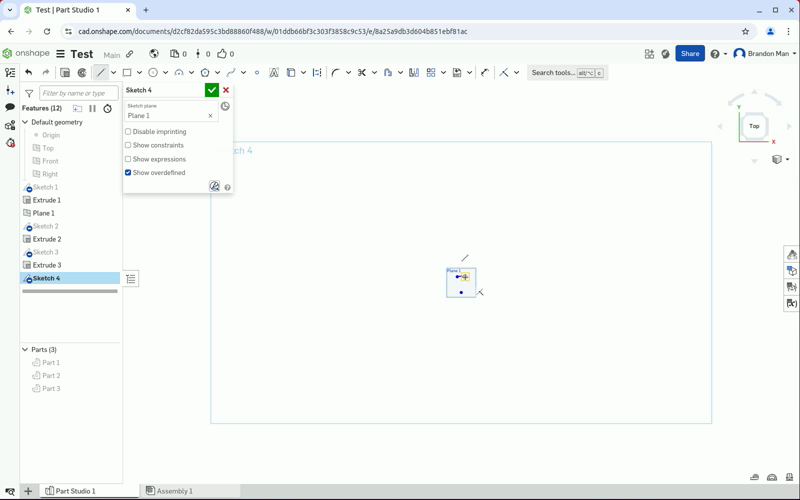
key_down(shift)
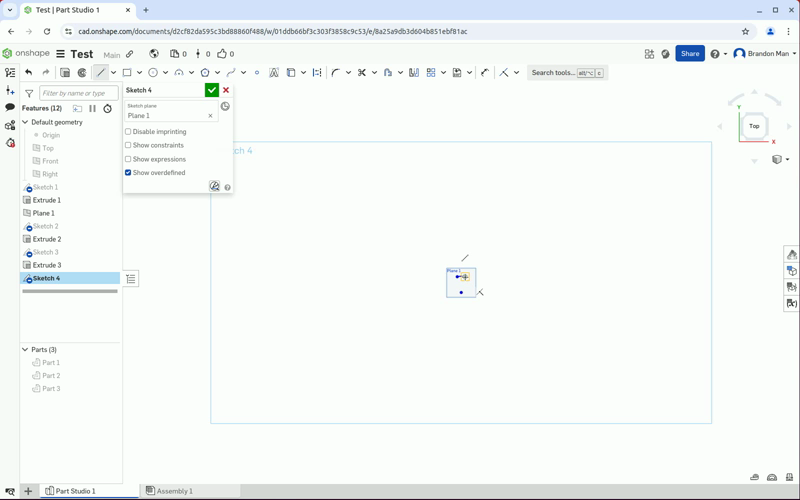
mouse_move(495, 276)
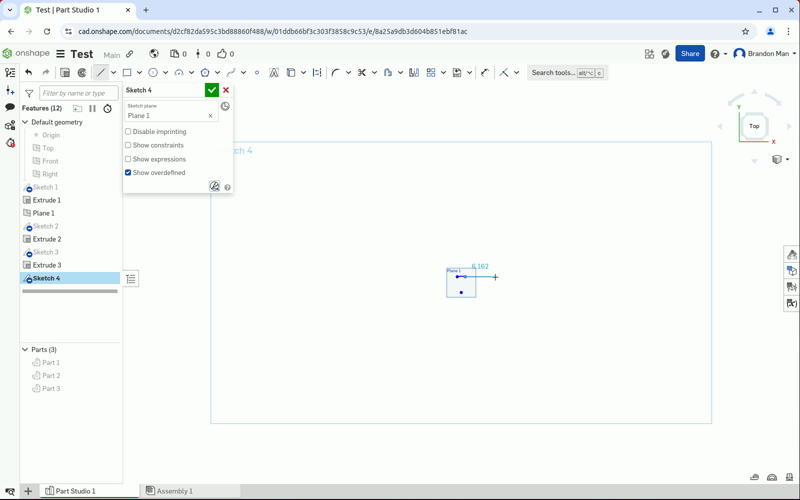
mouse_move(465, 244)
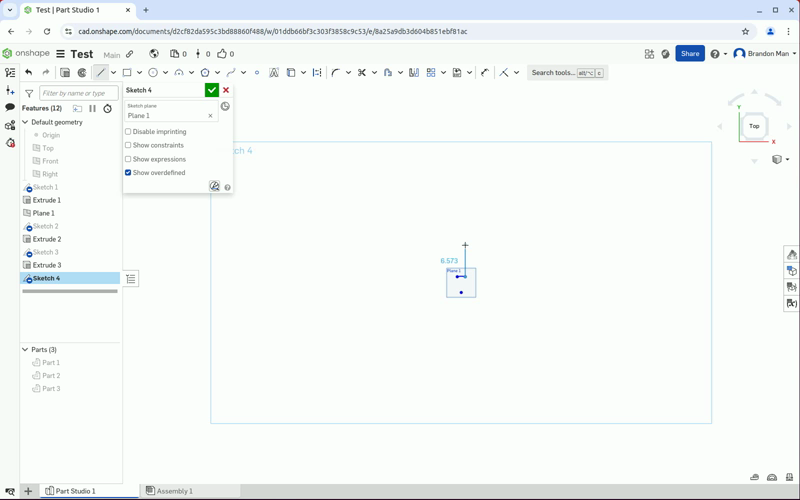
click(465, 244)
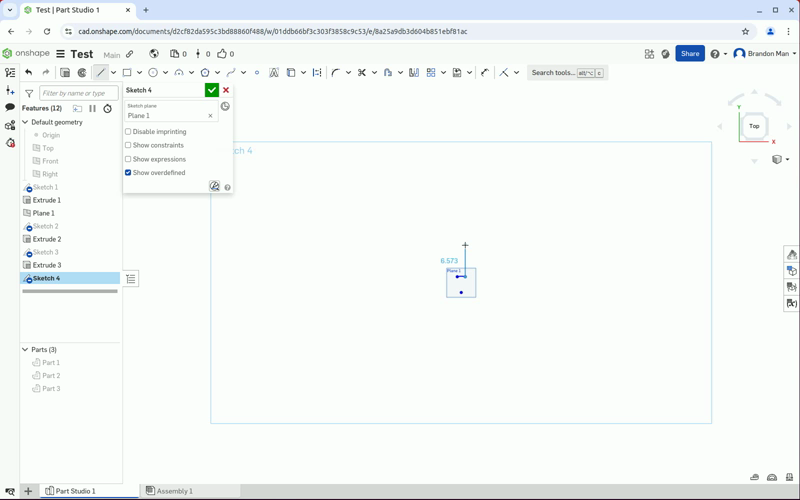
key_up(shift)
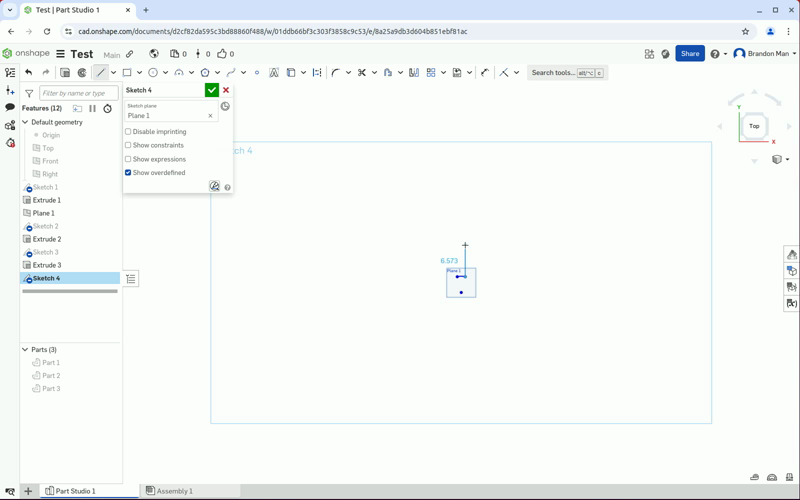
key_down(shift)
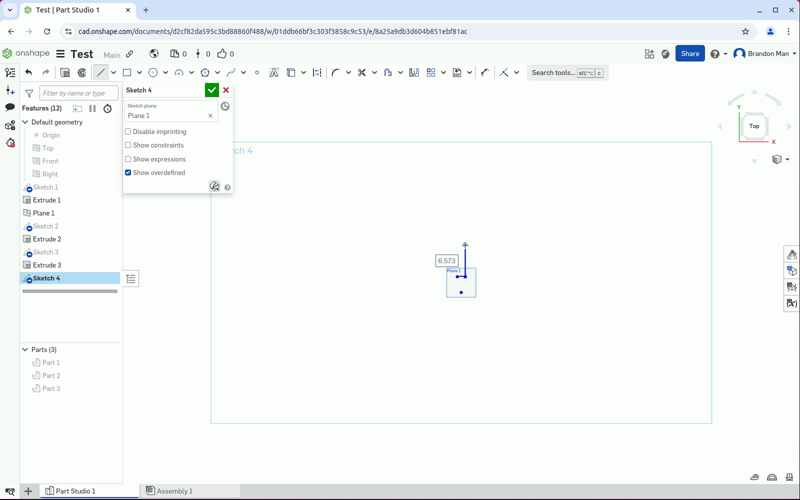
mouse_move(495, 244)
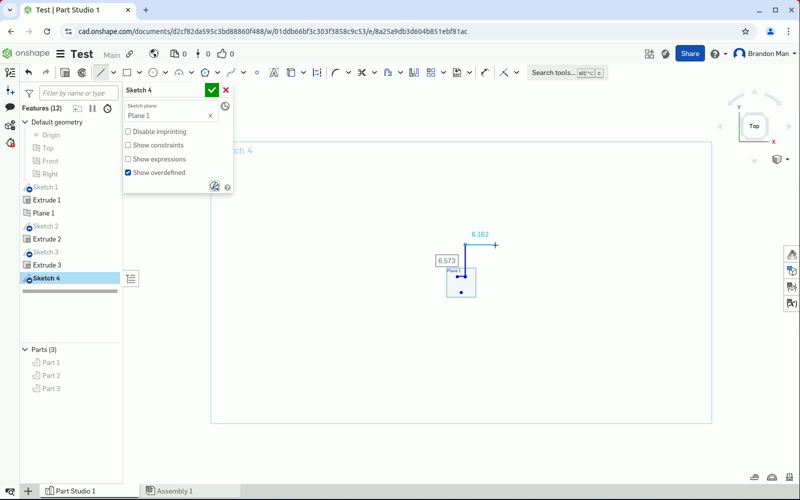
mouse_move(457, 244)
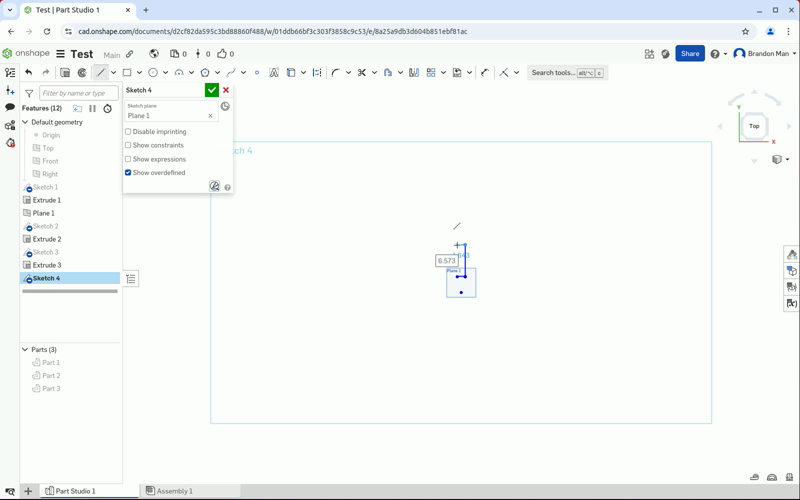
click(457, 244)
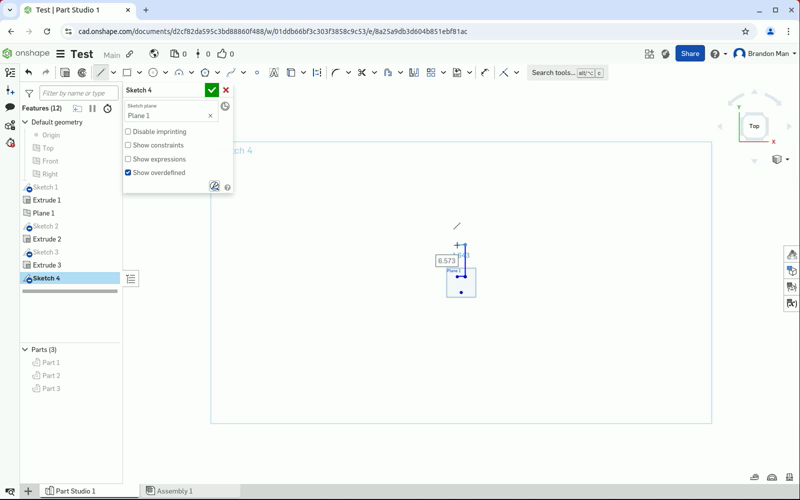
key_up(shift)
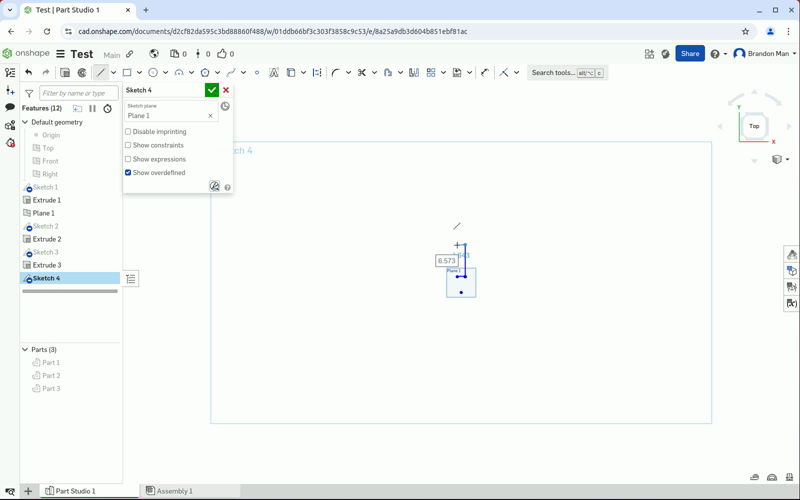
mouse_move(487, 244)
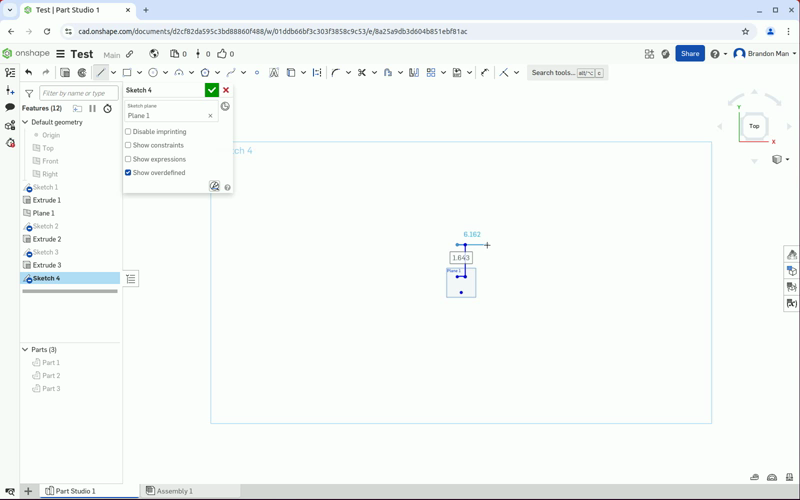
key_down(shift)
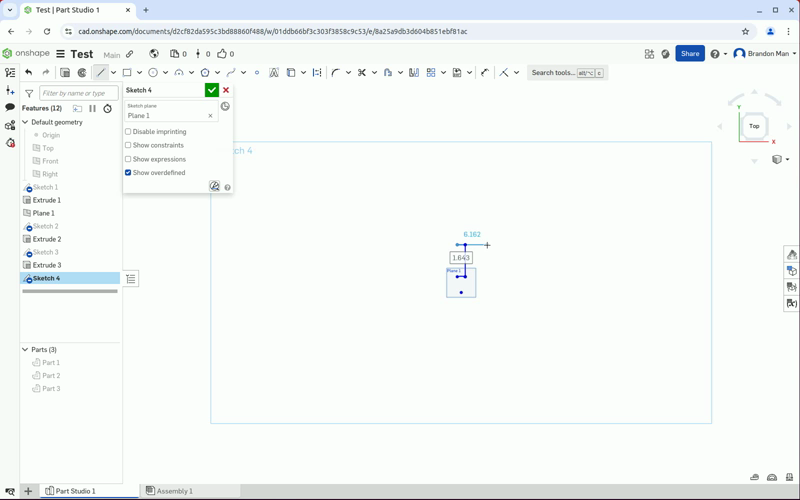
mouse_move(457, 276)
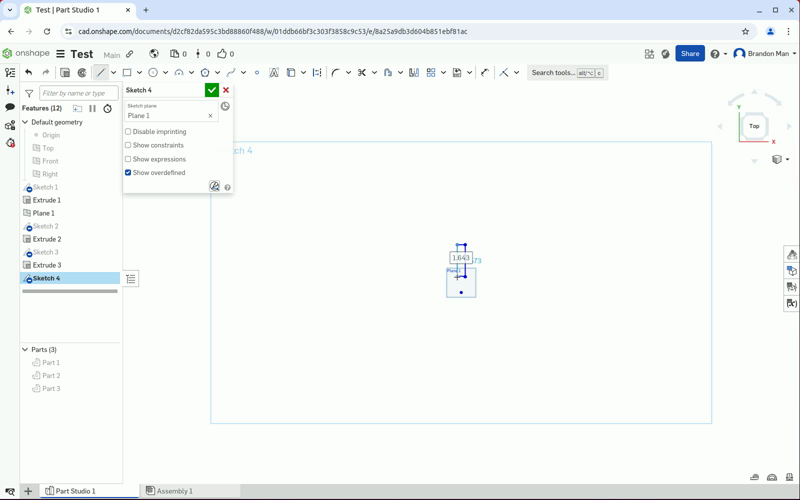
scroll(6)
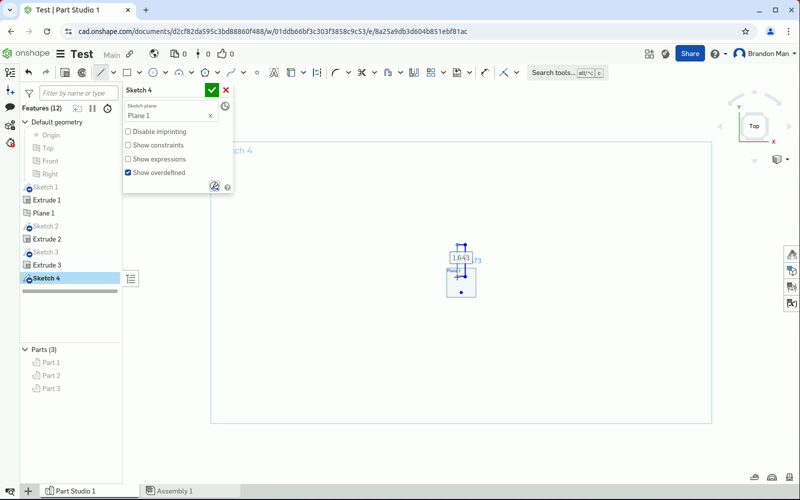
scroll(6)
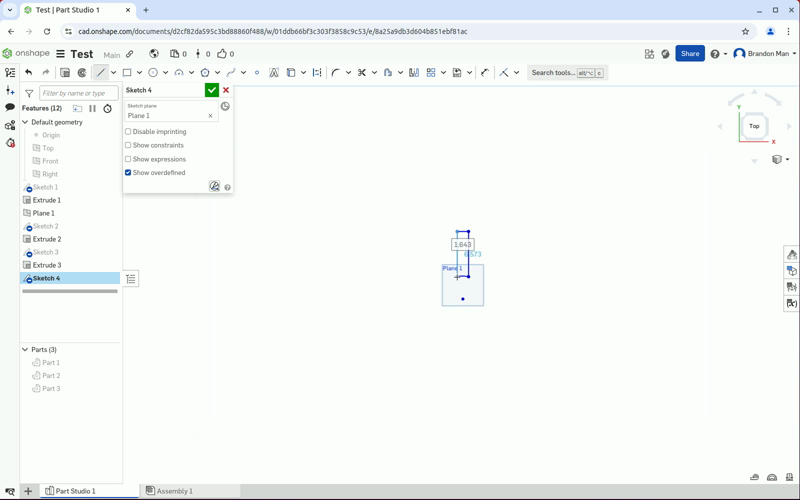
scroll(6)
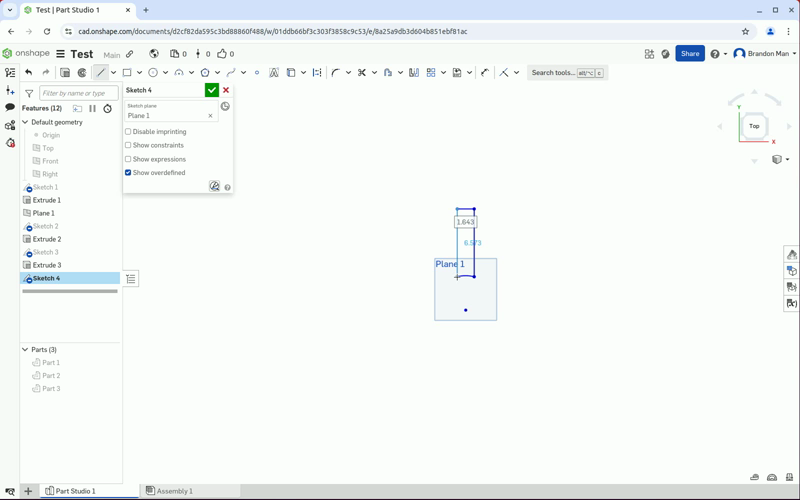
scroll(6)
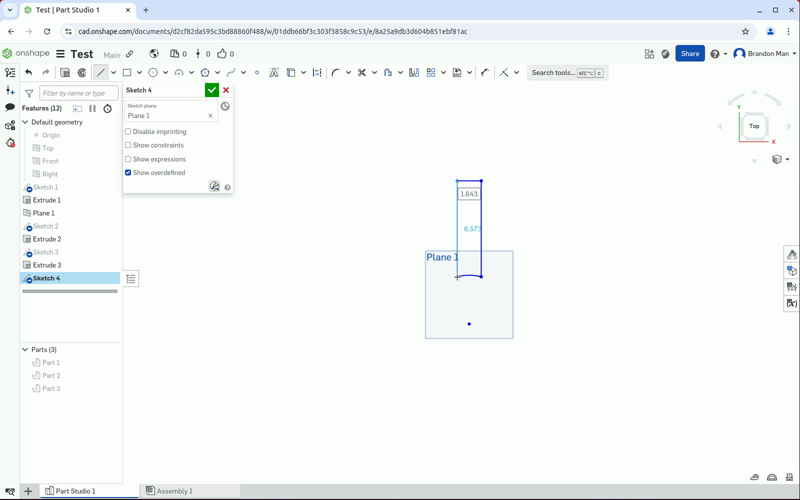
scroll(6)
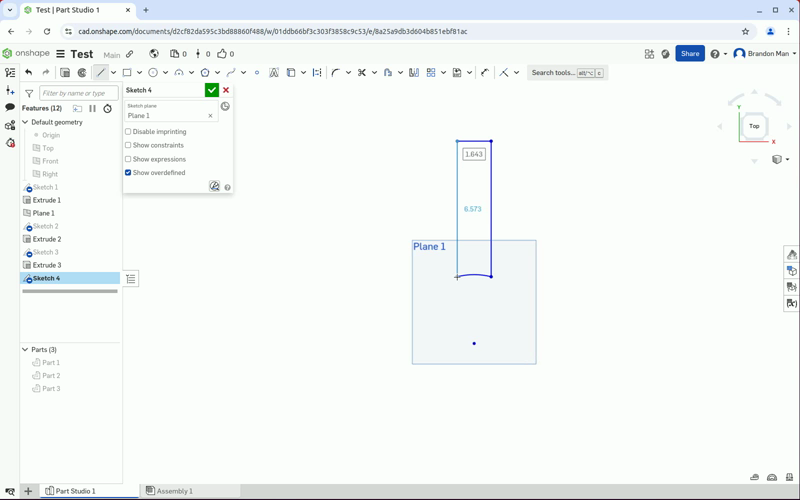
scroll(6)
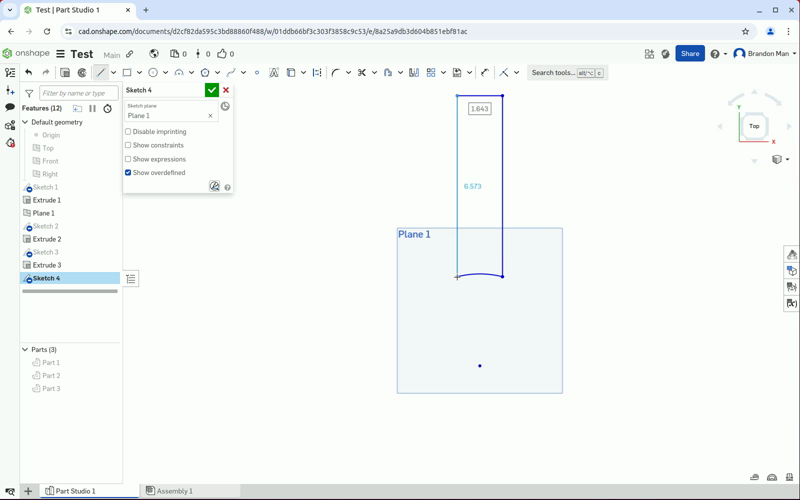
scroll(6)
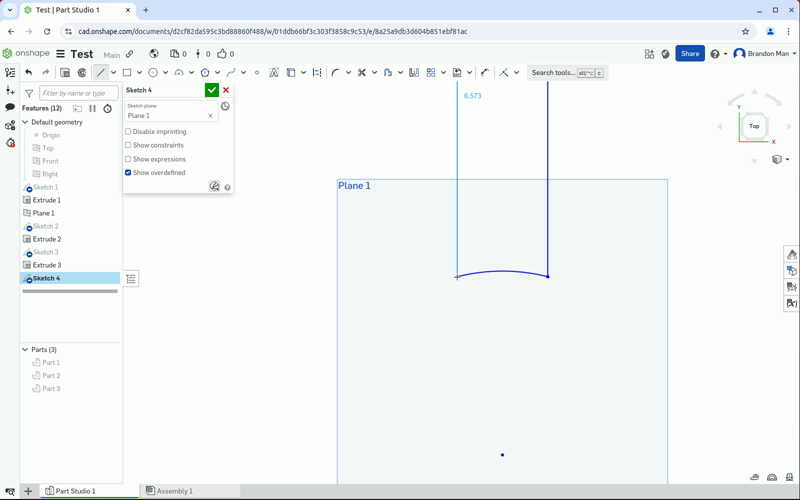
key_up(shift)
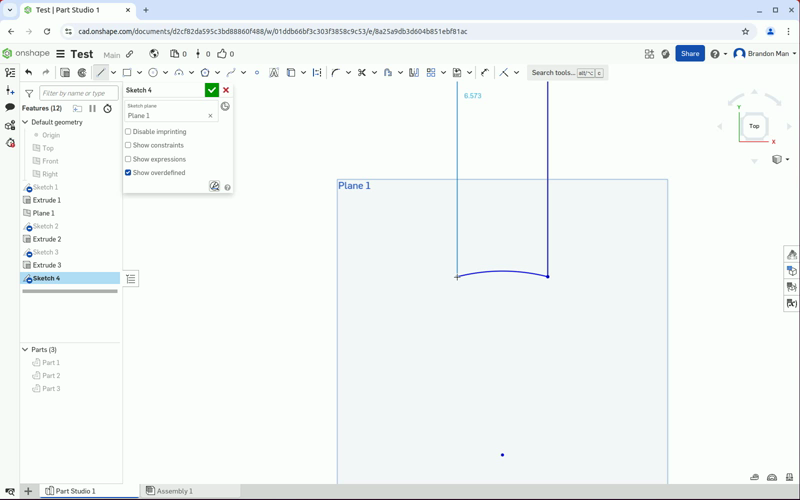
click(457, 276)
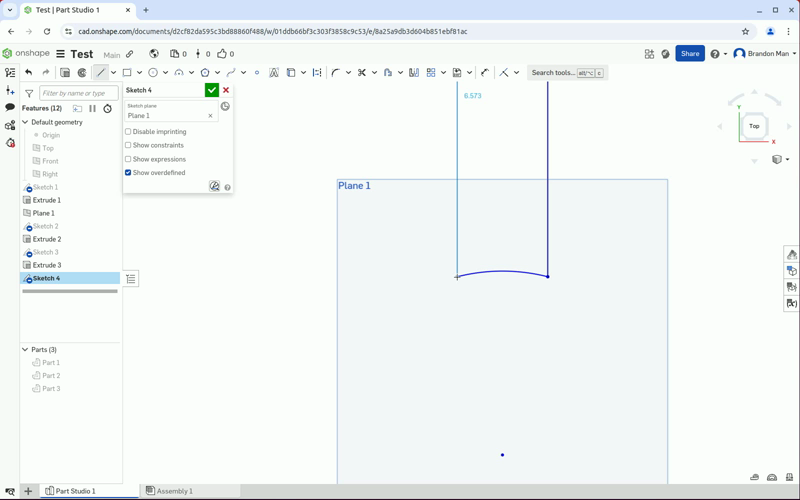
scroll(-6)
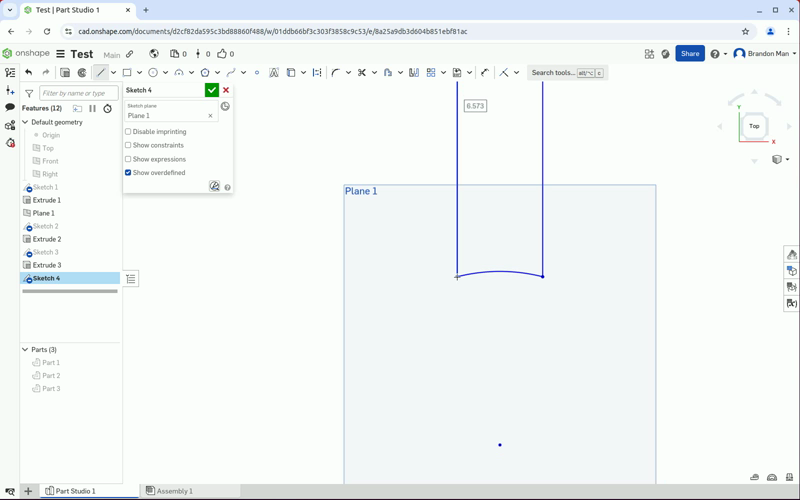
scroll(-6)
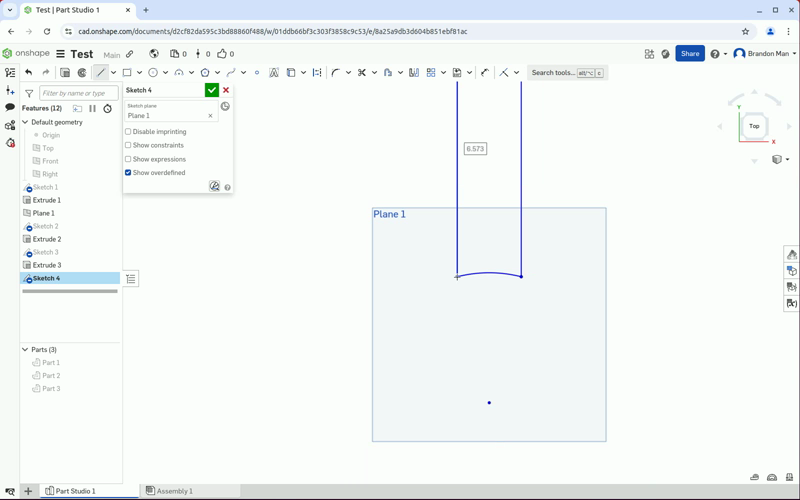
scroll(-6)
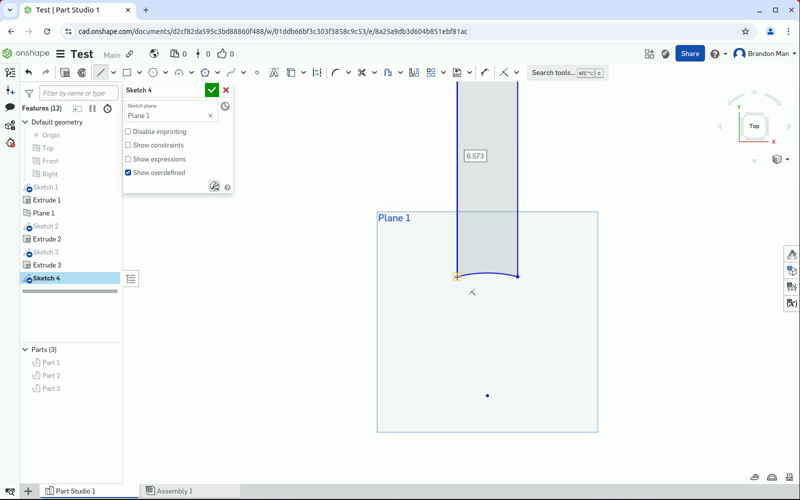
scroll(-6)
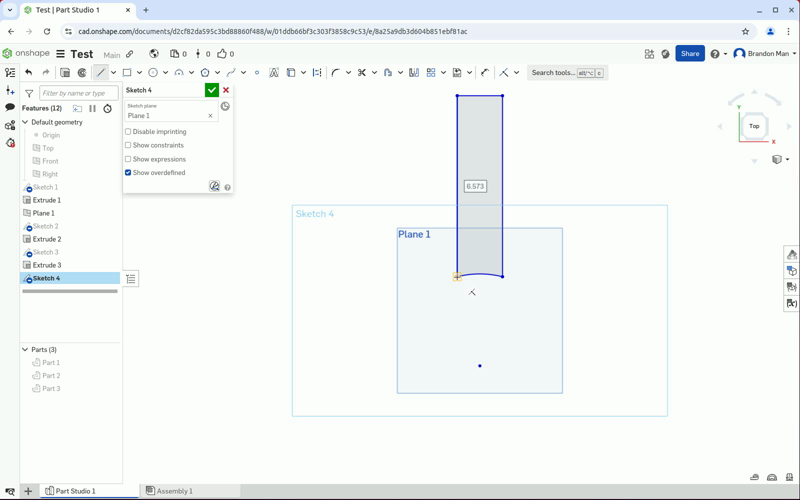
scroll(-6)
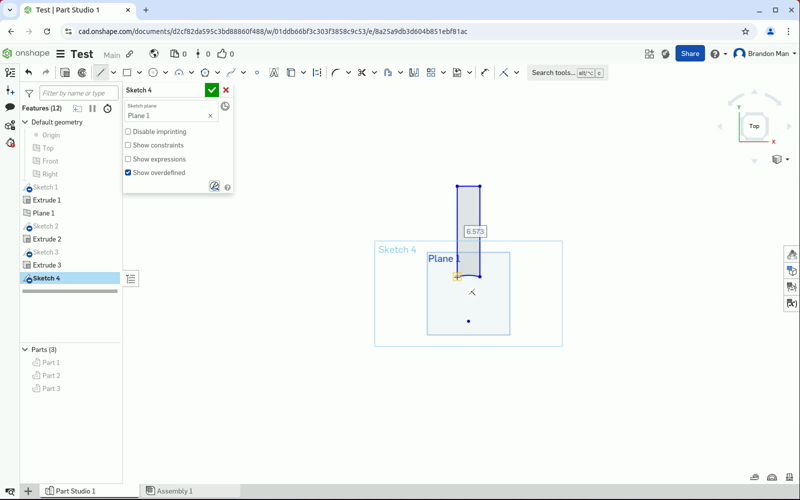
scroll(-6)
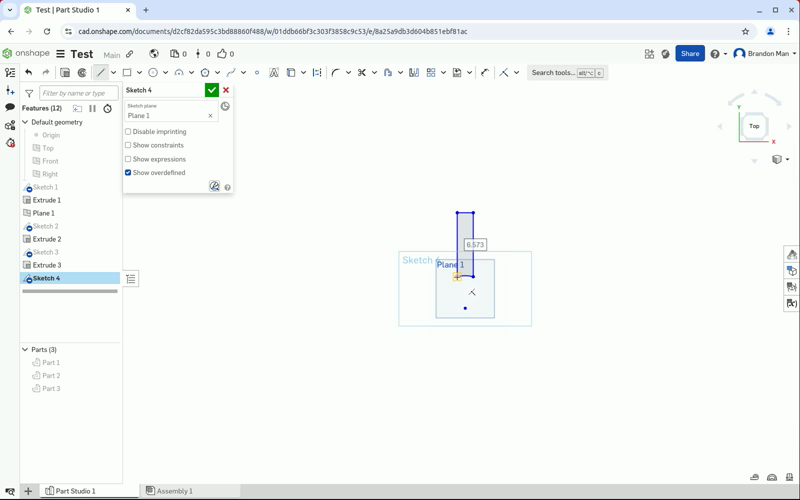
scroll(-6)
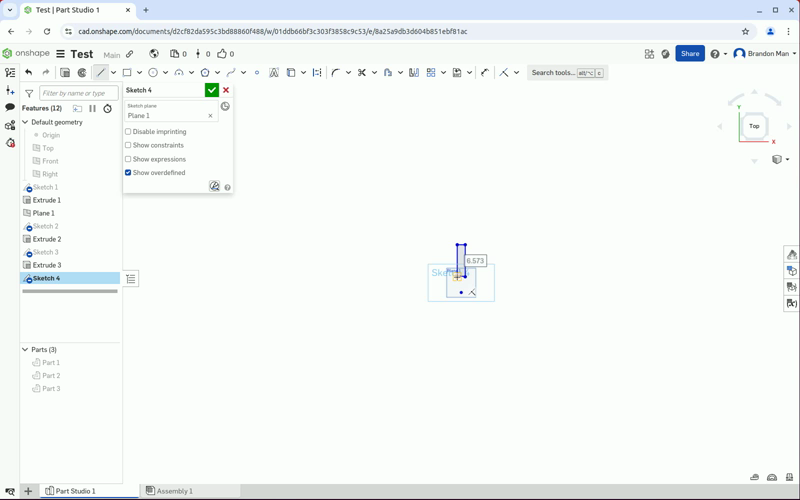
key(esc)
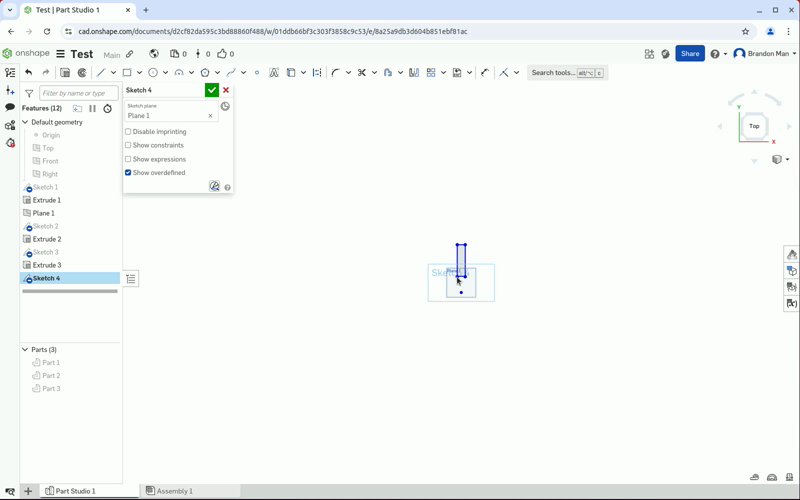
mouse_move(463, 261)
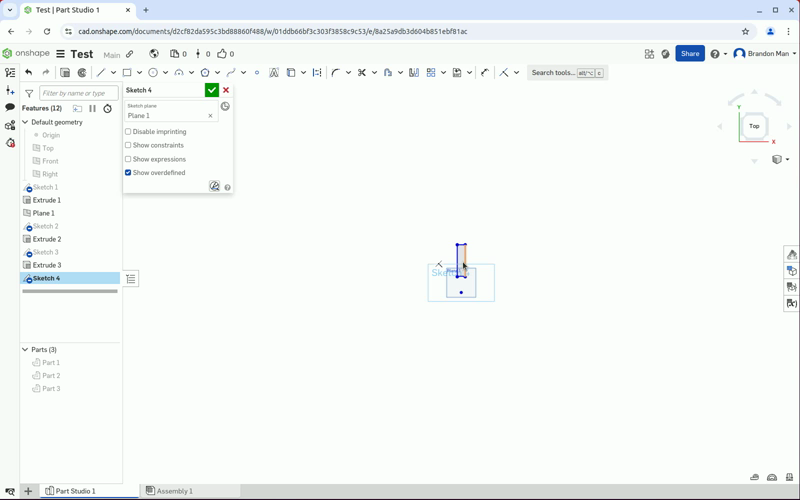
scroll(6)
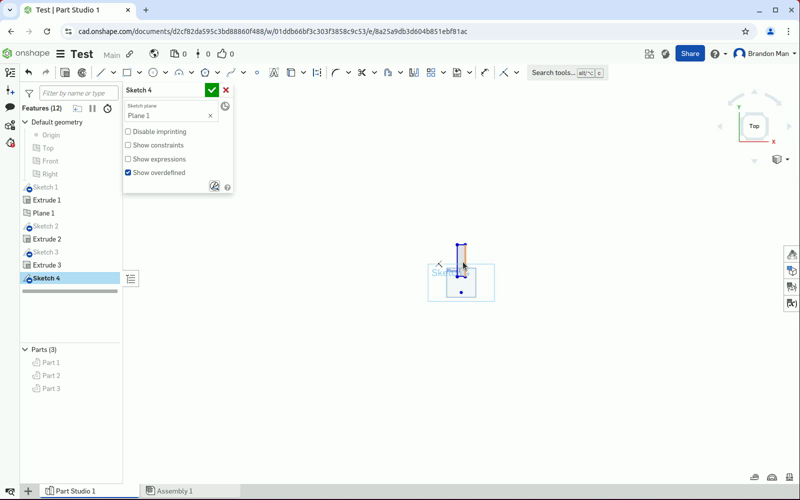
scroll(6)
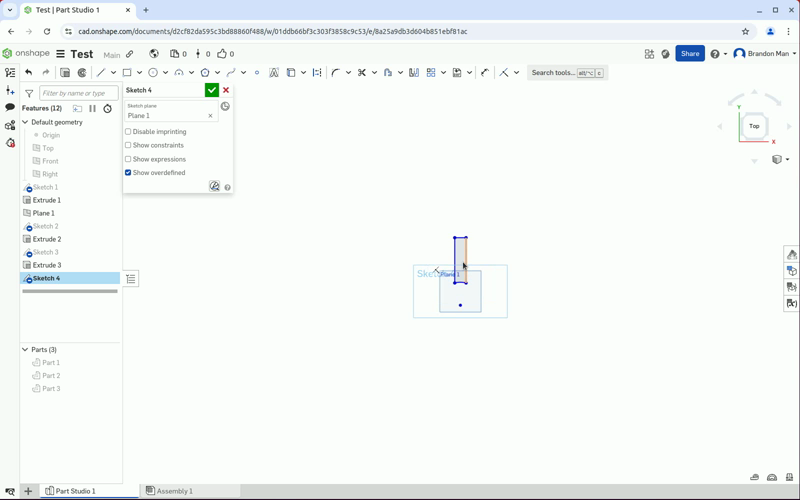
scroll(6)
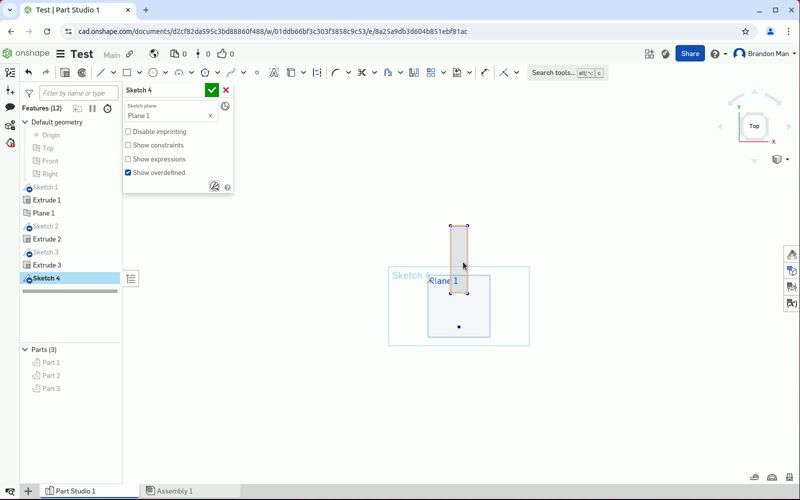
scroll(6)
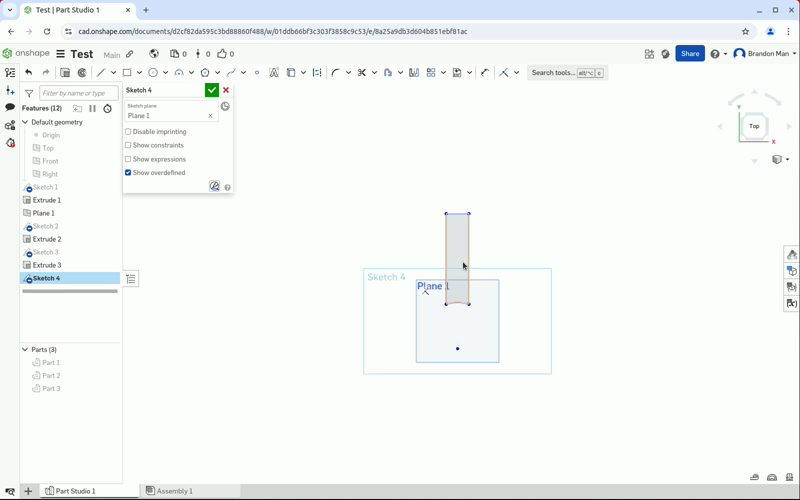
scroll(6)
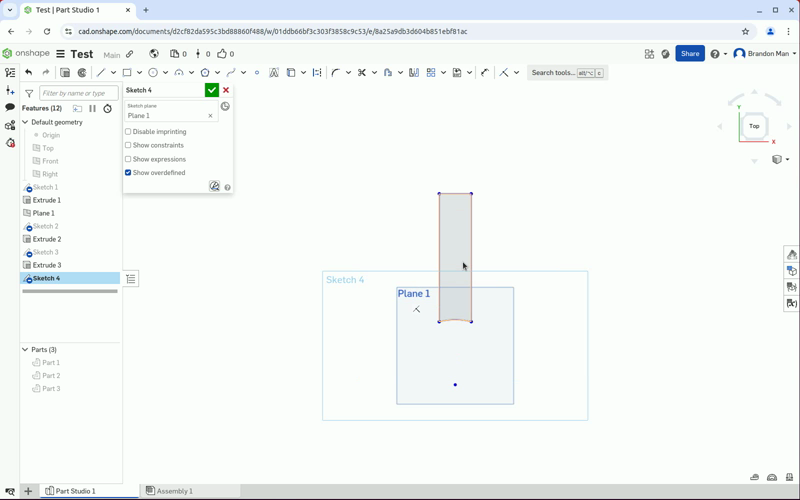
scroll(6)
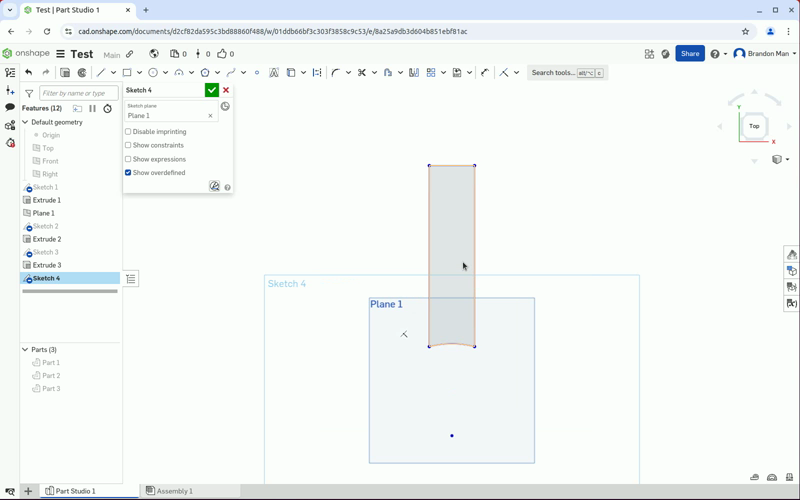
scroll(6)
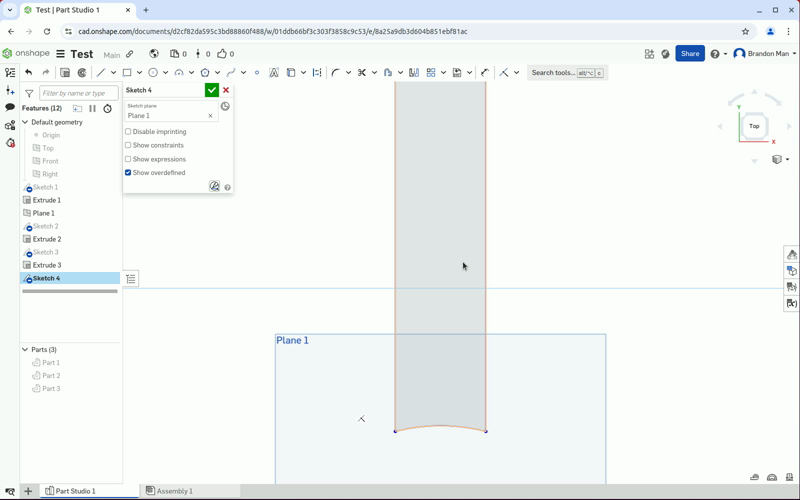
click(463, 261)
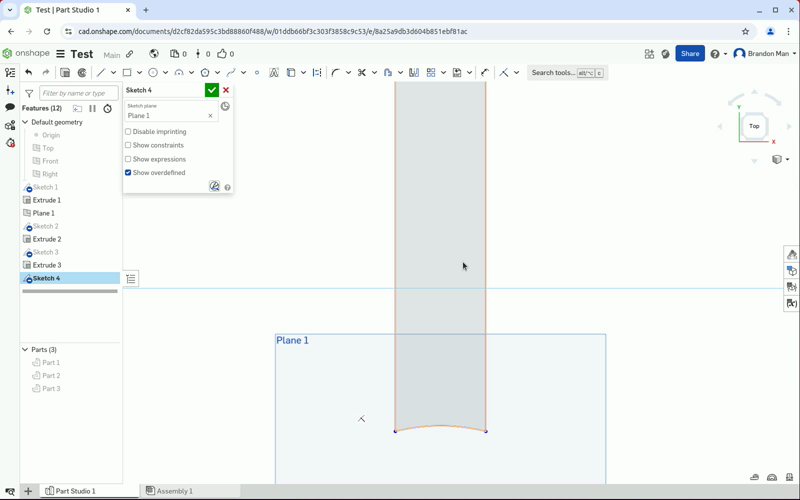
scroll(-6)
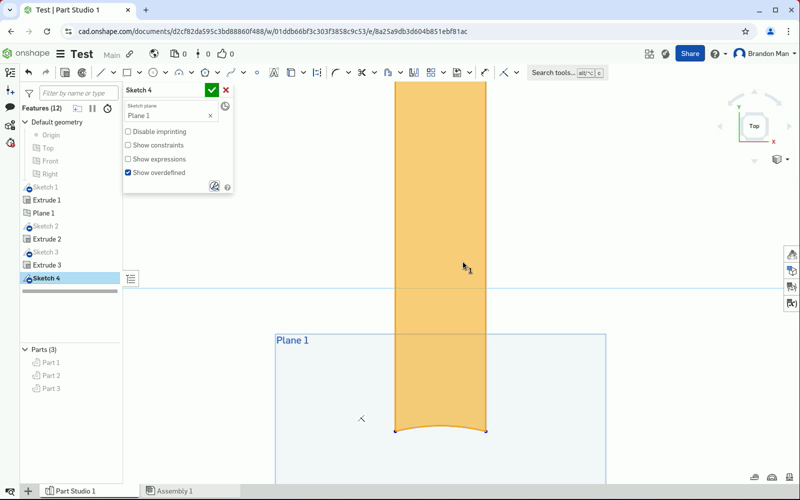
scroll(-6)
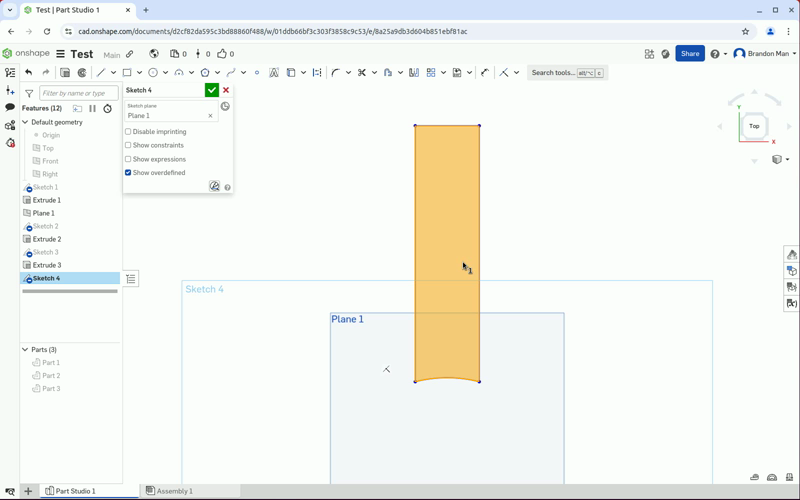
scroll(-6)
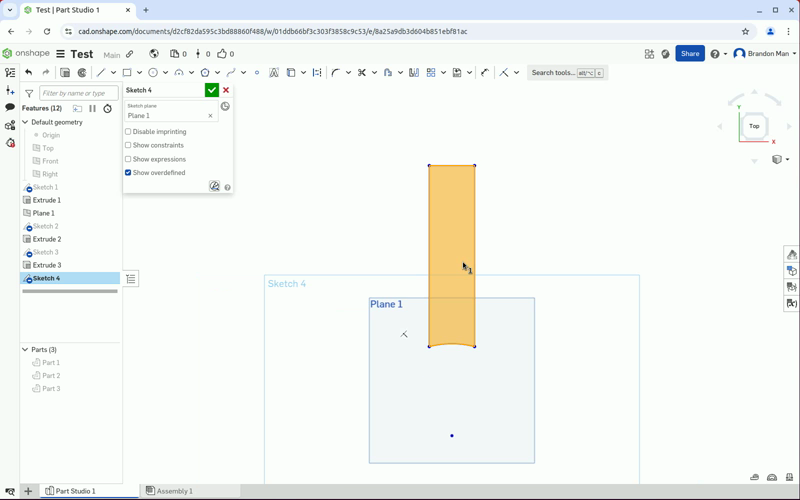
scroll(-6)
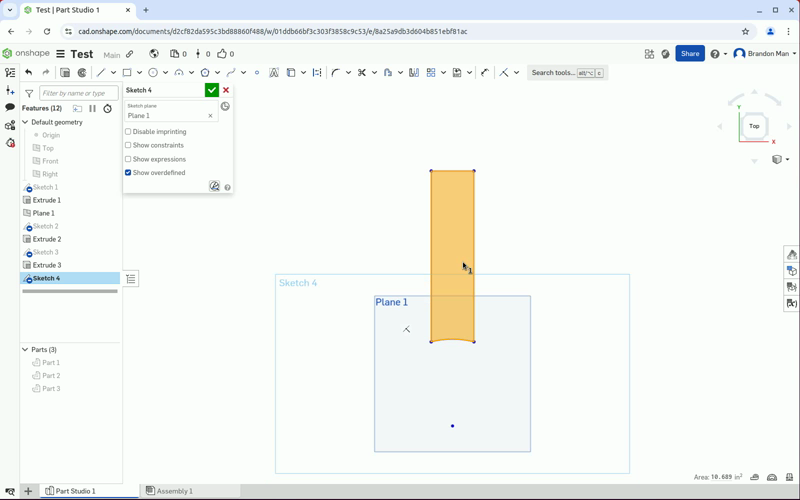
scroll(-6)
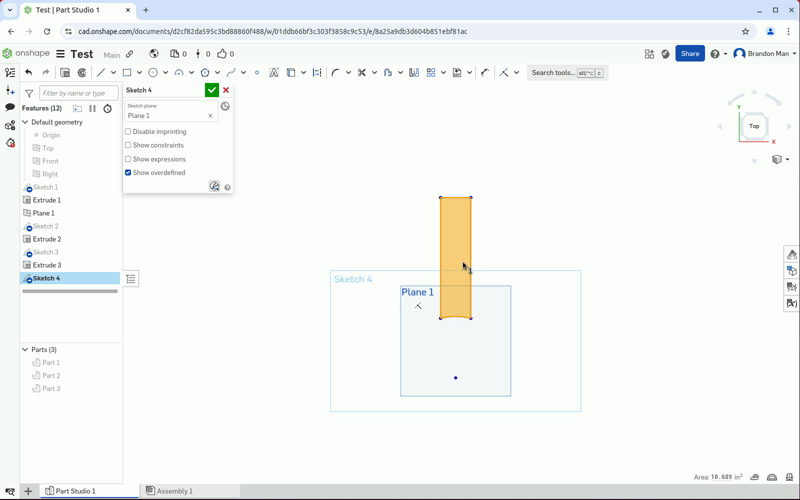
scroll(-6)
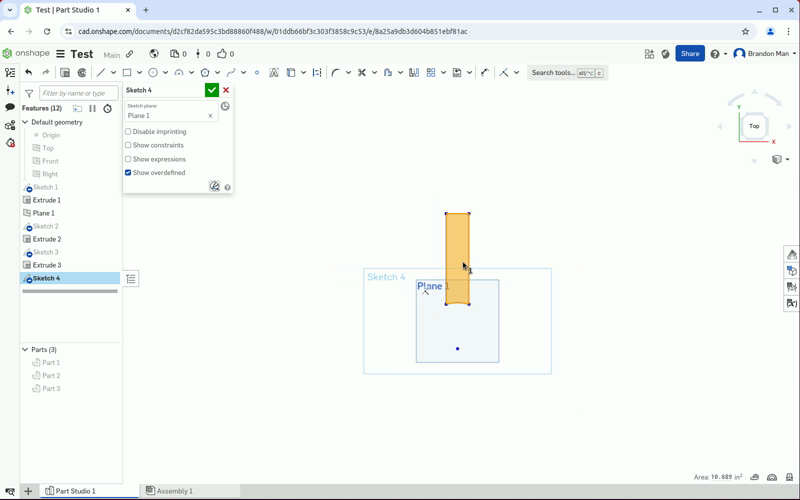
scroll(-6)
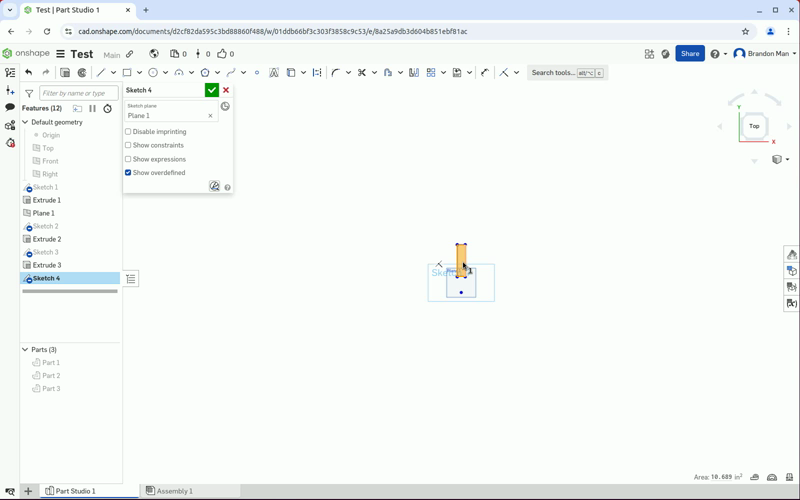
mouse_move(73, 352)
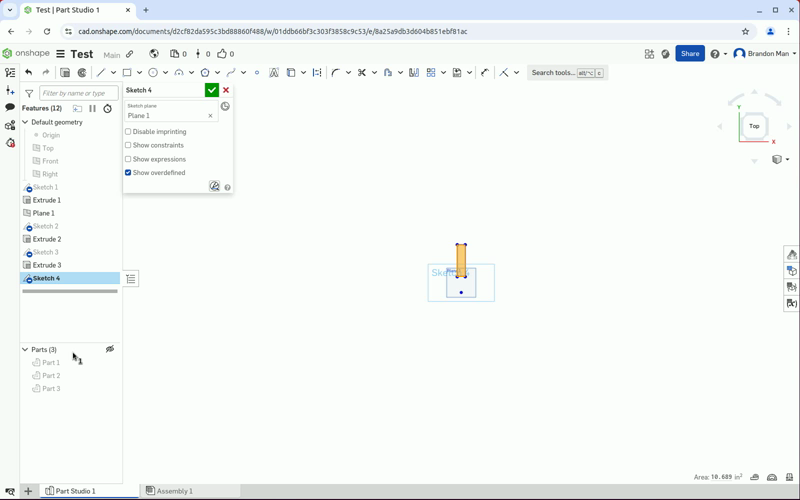
key(shift+y)
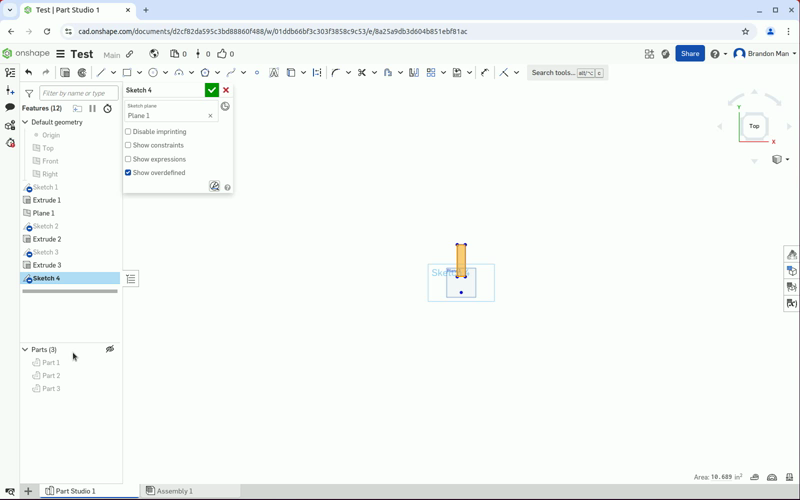
key(shift+e)
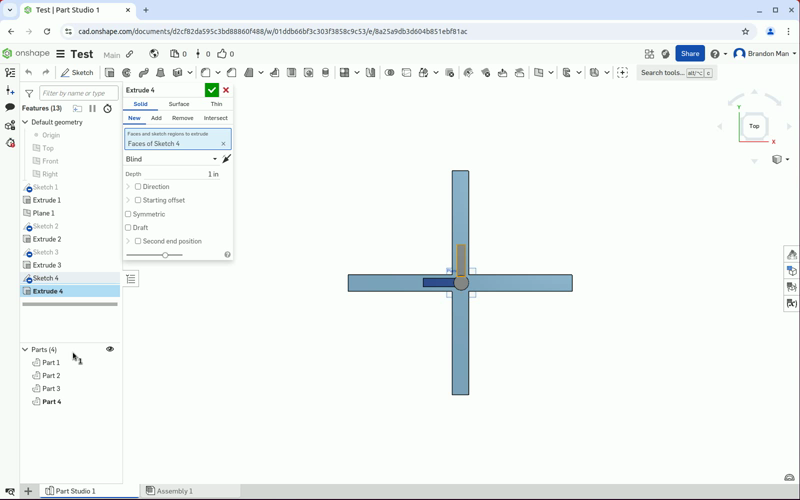
mouse_move(143, 106)
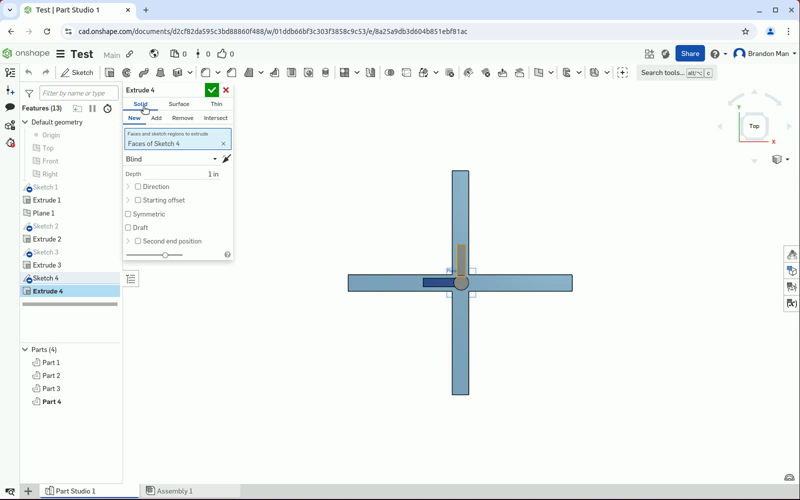
click(143, 106)
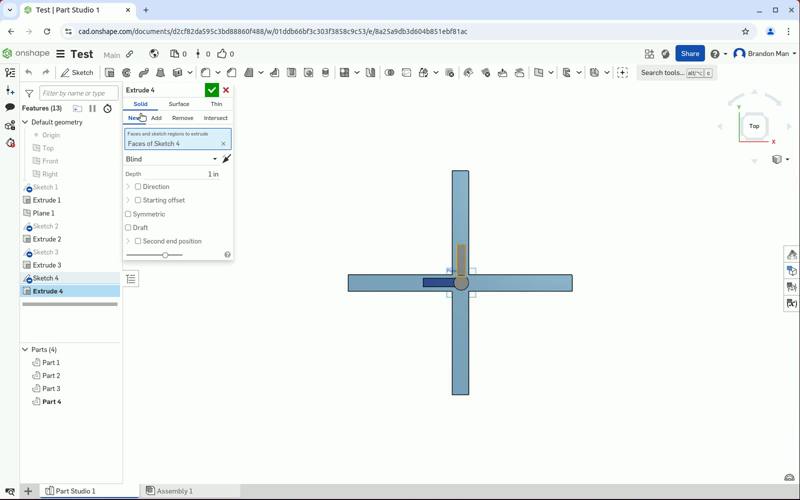
mouse_move(137, 120)
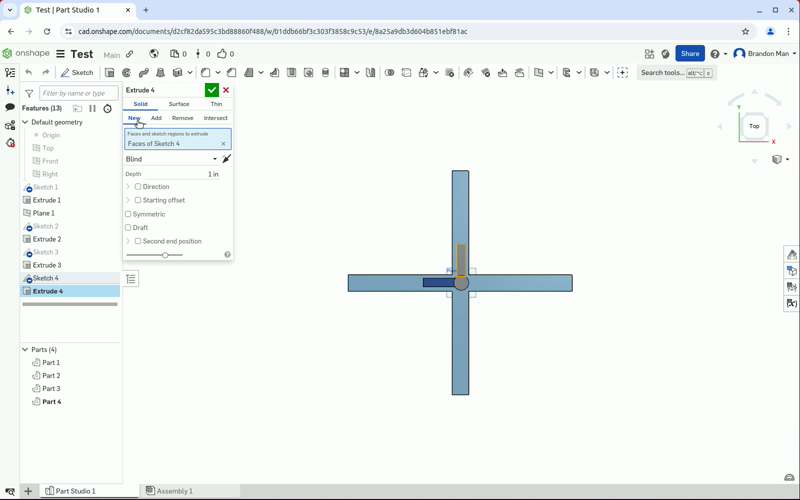
click(137, 120)
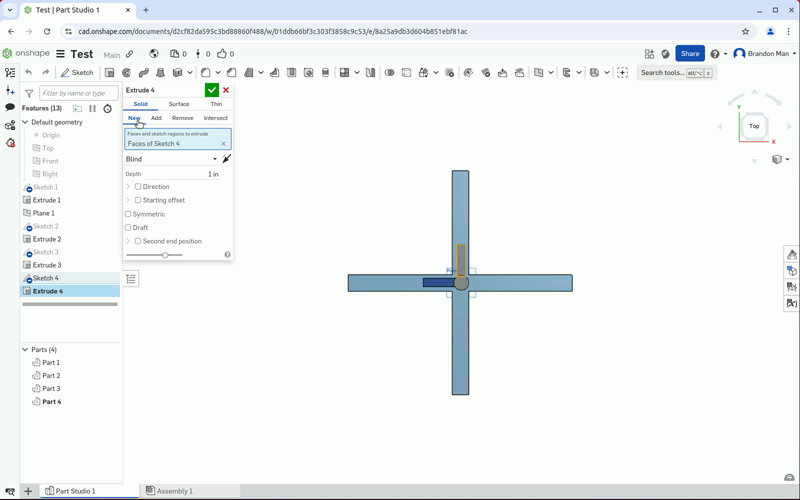
key(tab, 4)
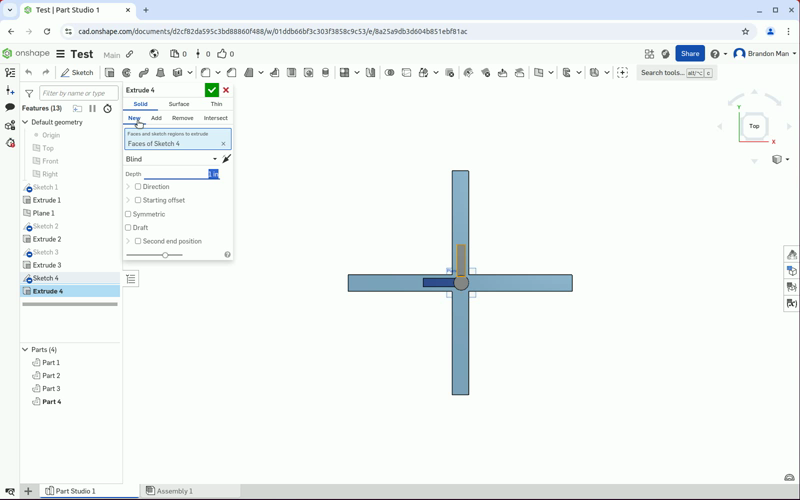
text(7.703)
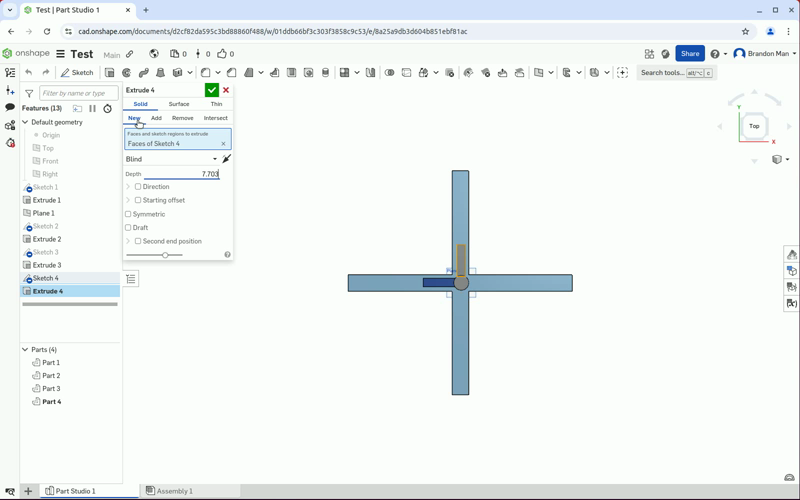
key(enter)
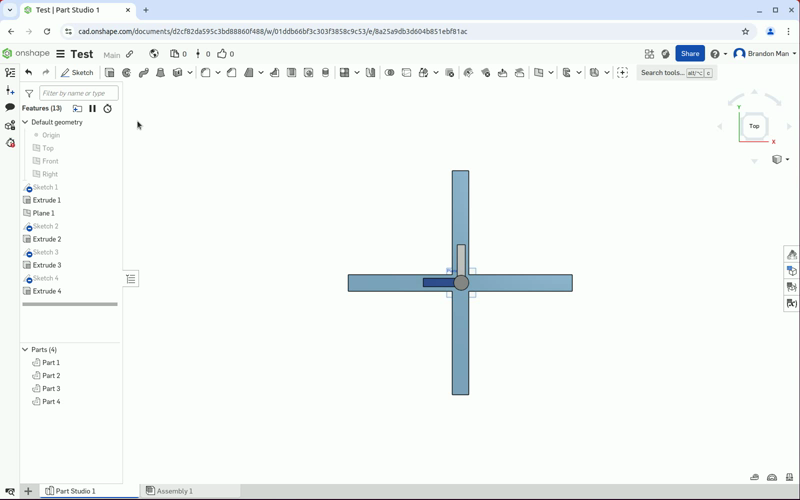
key(shift+h)
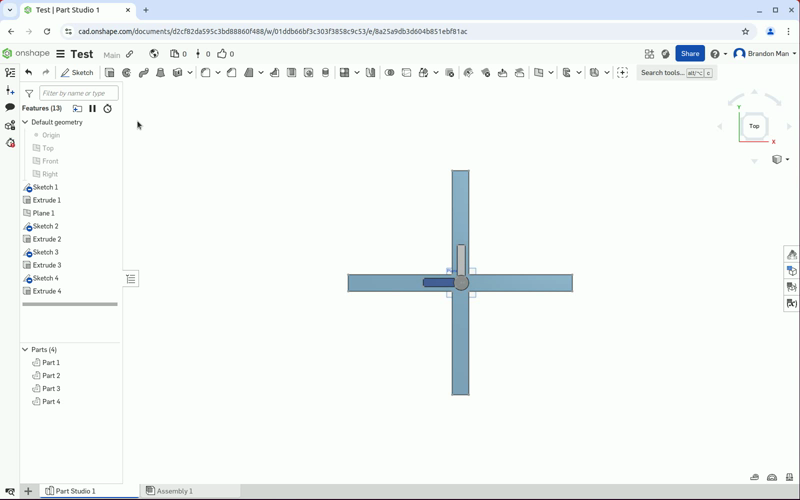
key(shift+h)
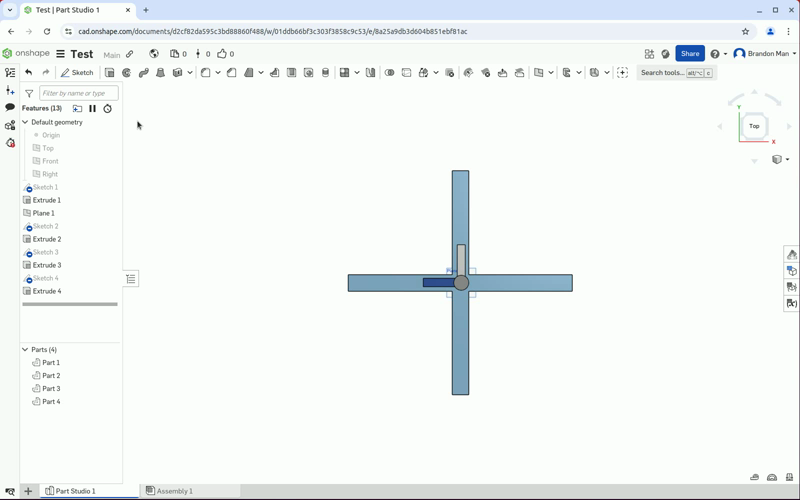
mouse_move(73, 189)
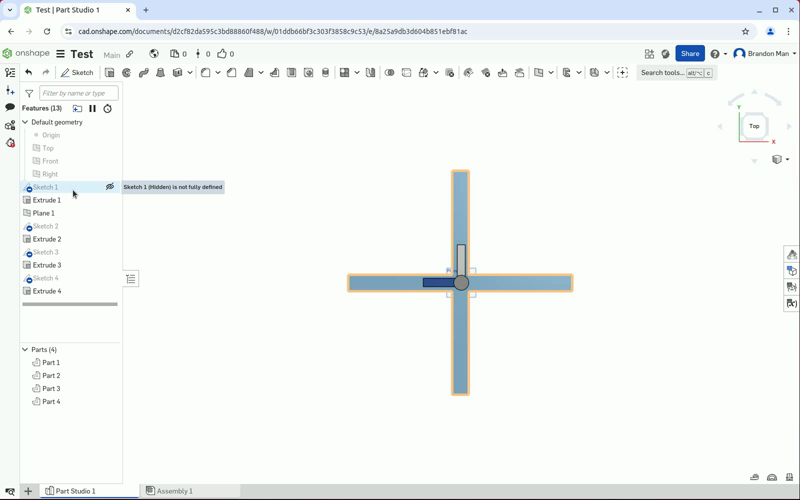
click(73, 189)
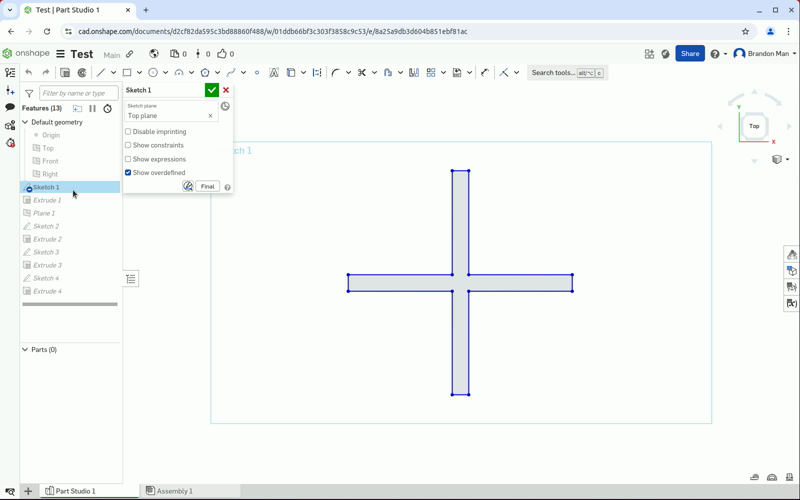
mouse_move(229, 92)
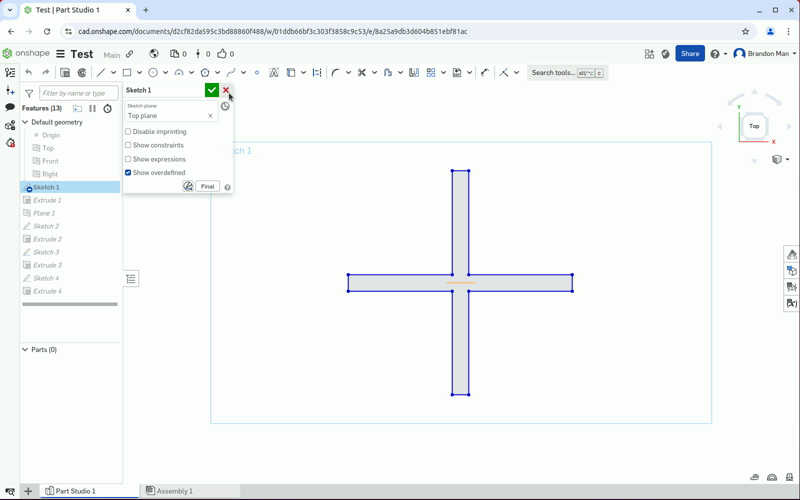
click(229, 92)
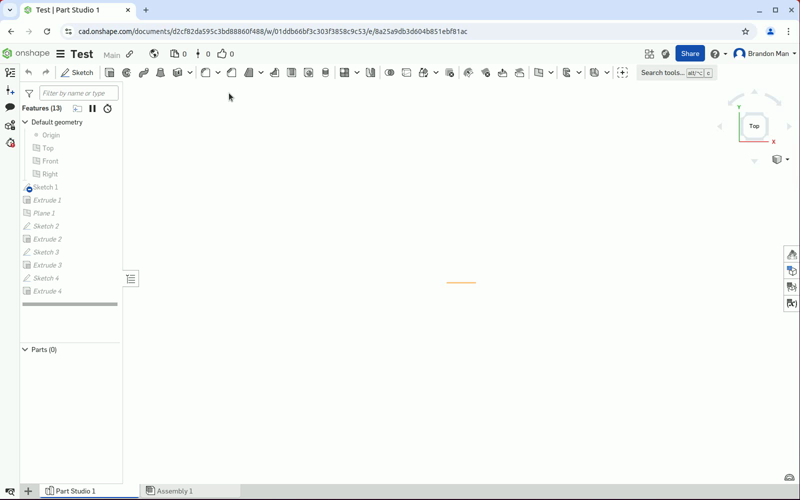
key(shift+s)
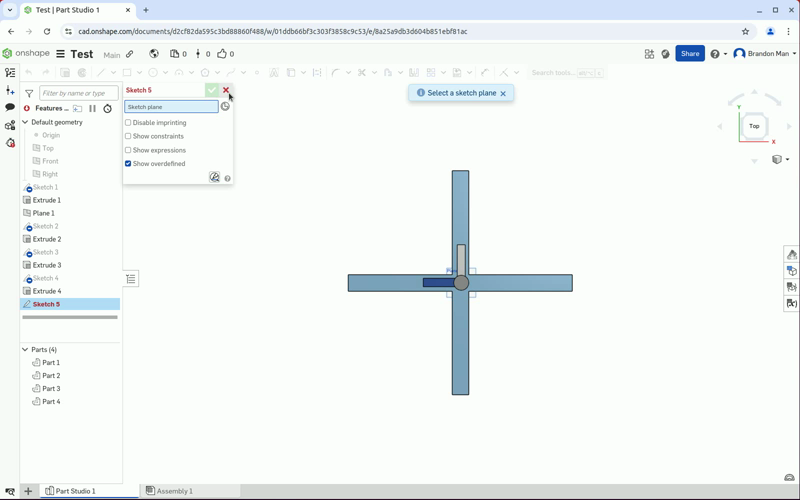
mouse_move(73, 215)
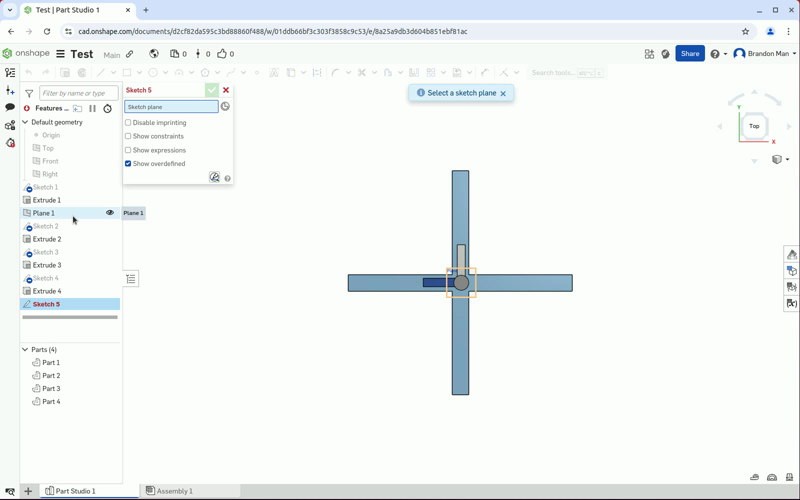
click(73, 215)
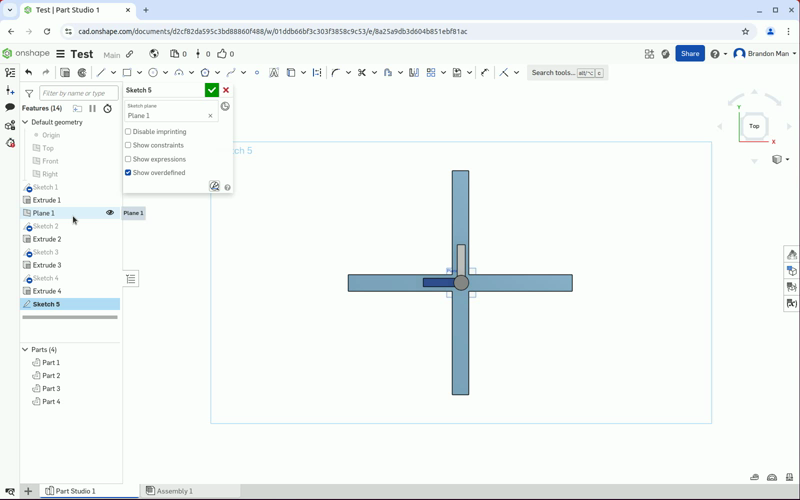
mouse_move(73, 352)
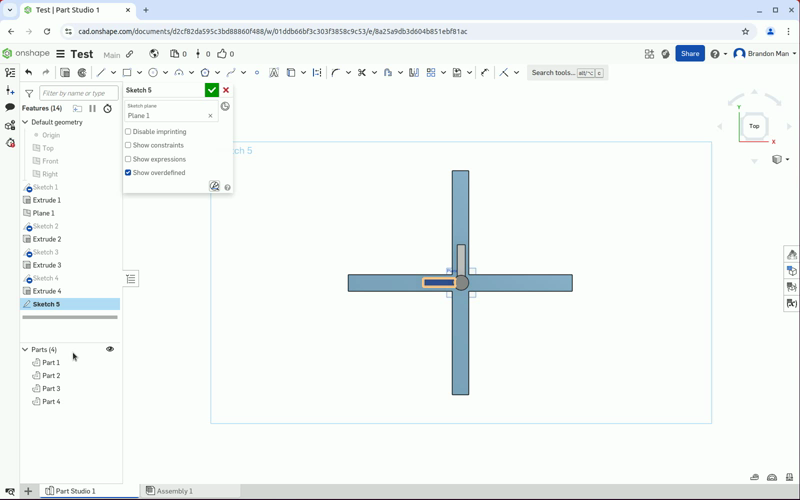
key(y)
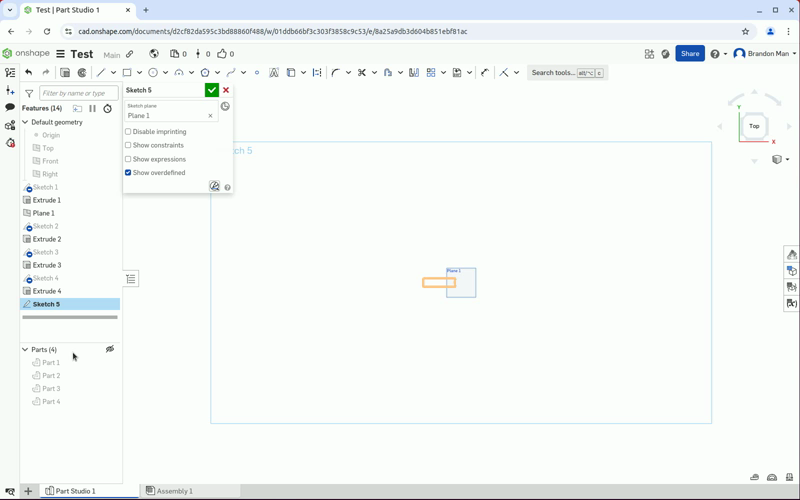
key(l)
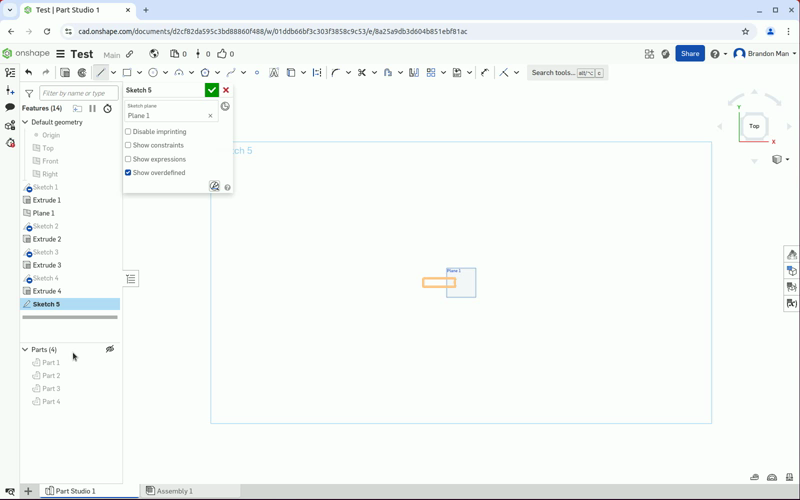
key_down(shift)
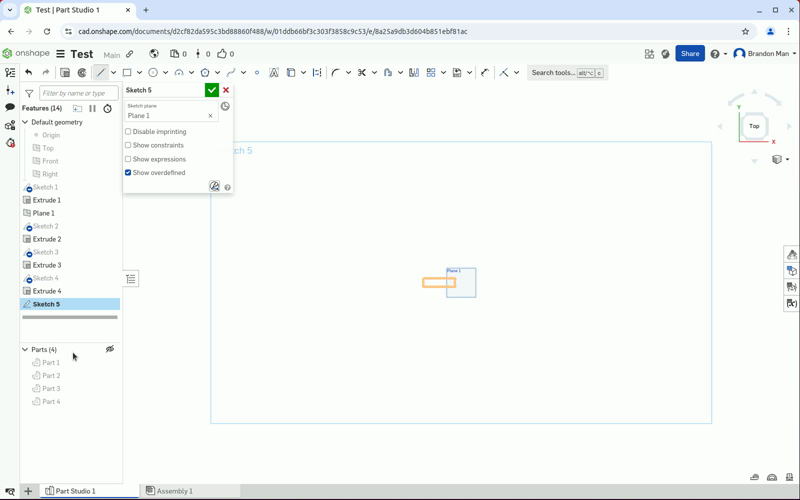
mouse_move(466, 286)
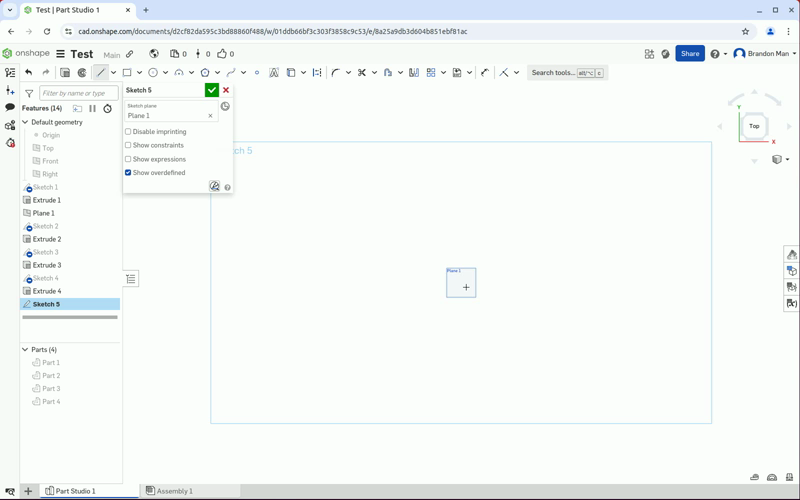
click(466, 286)
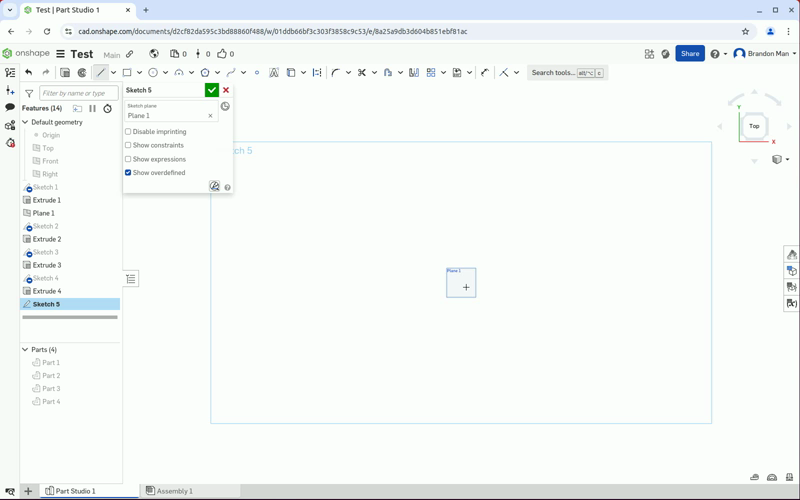
key_up(shift)
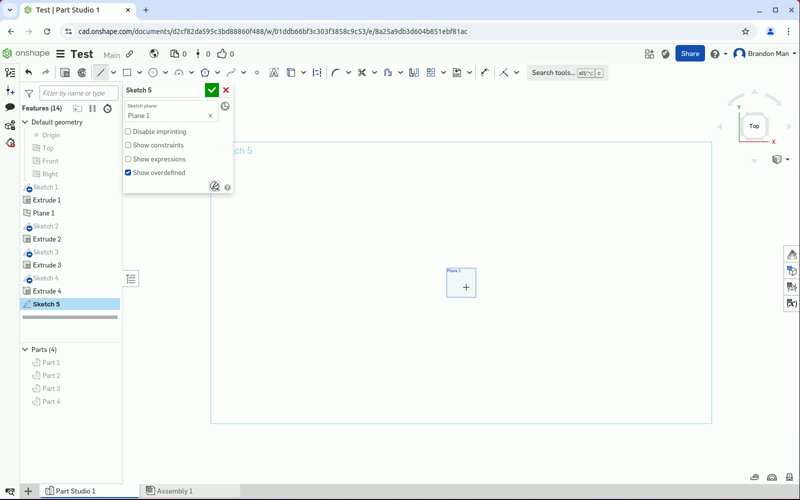
key_down(shift)
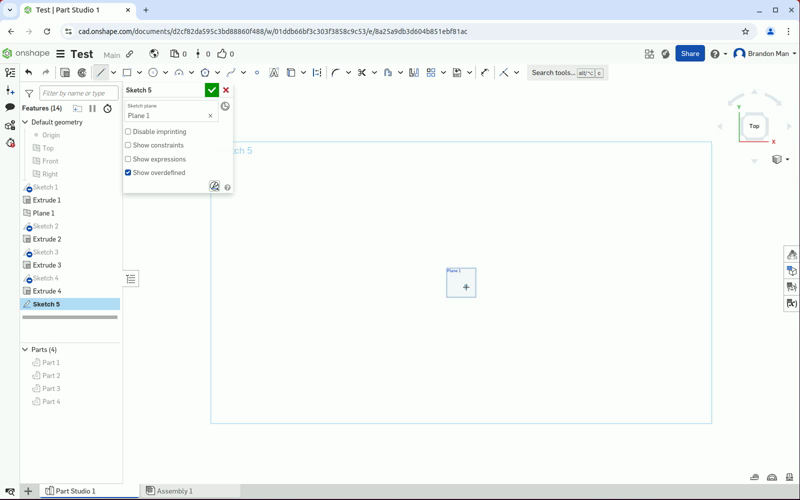
mouse_move(496, 286)
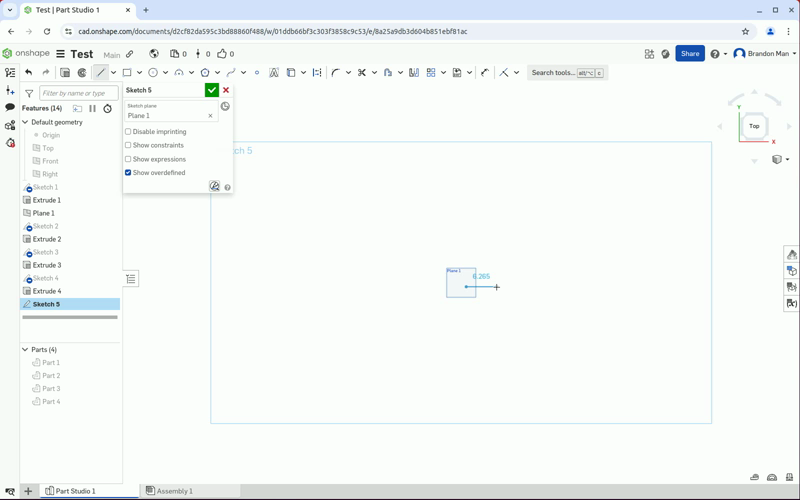
mouse_move(499, 286)
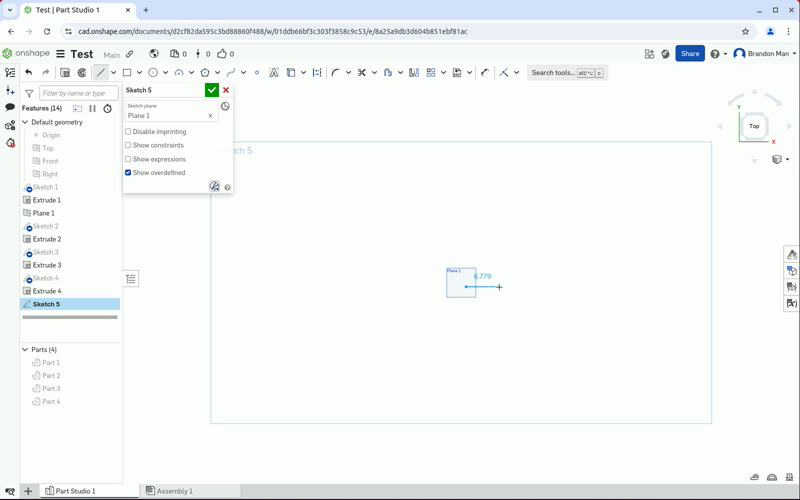
click(499, 286)
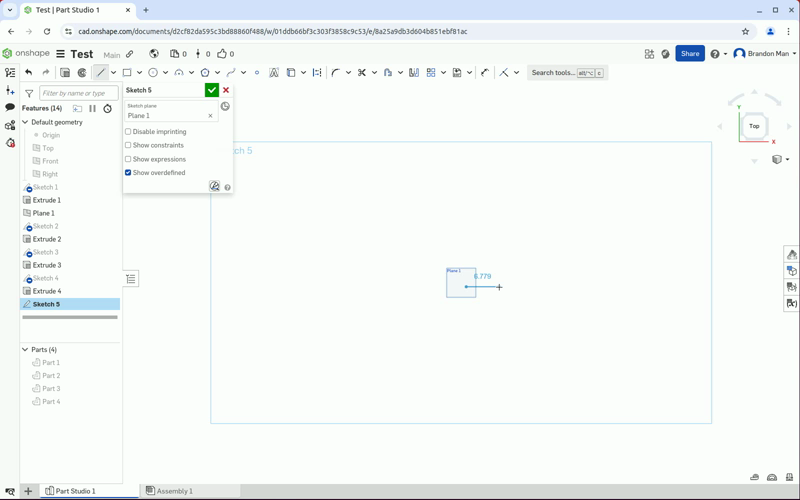
key_up(shift)
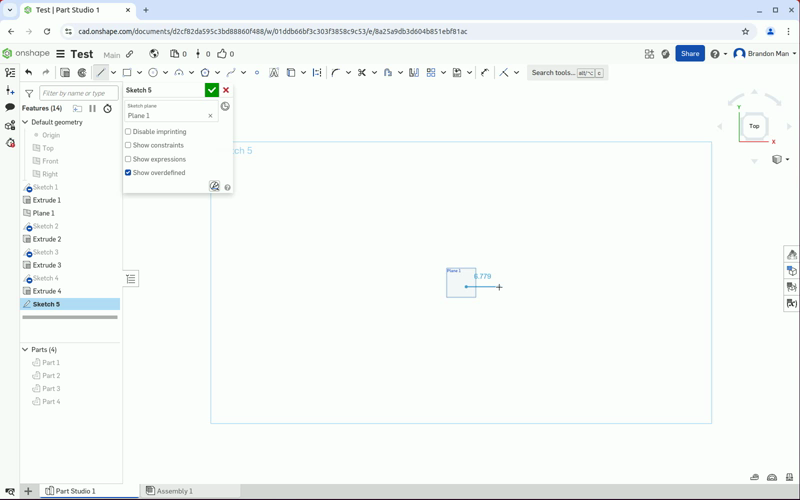
key_down(shift)
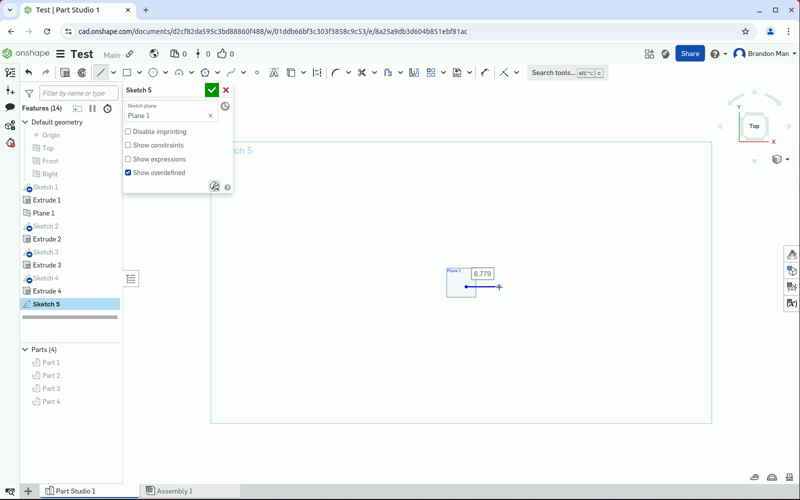
mouse_move(529, 286)
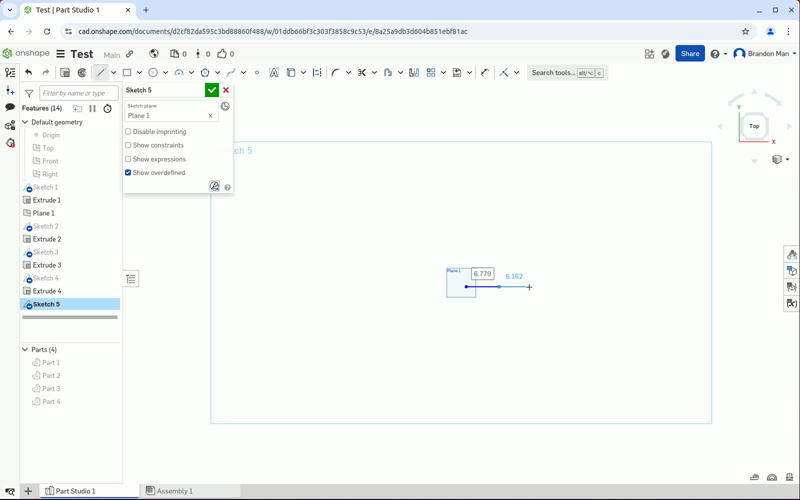
mouse_move(499, 278)
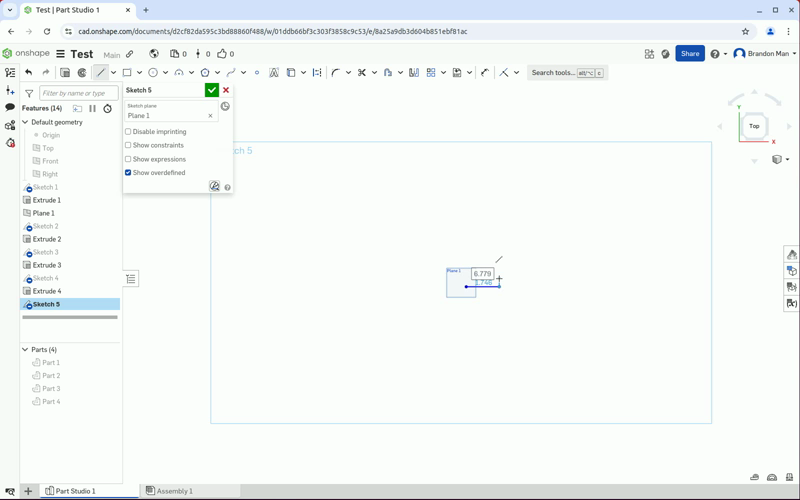
click(499, 278)
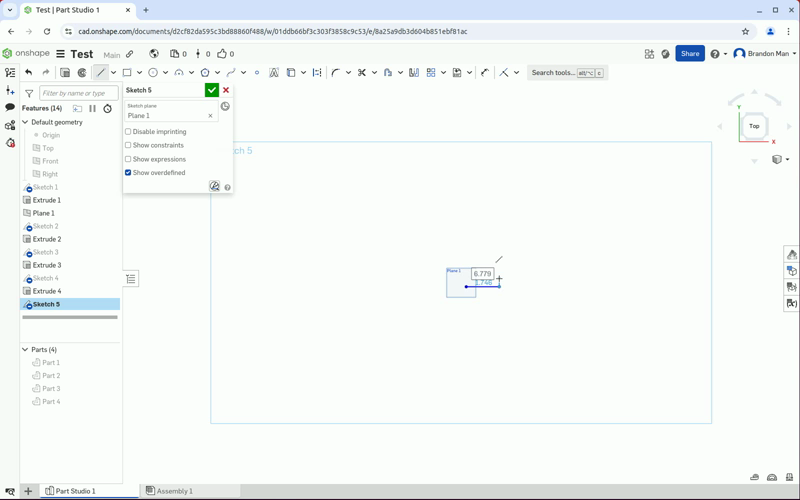
key_up(shift)
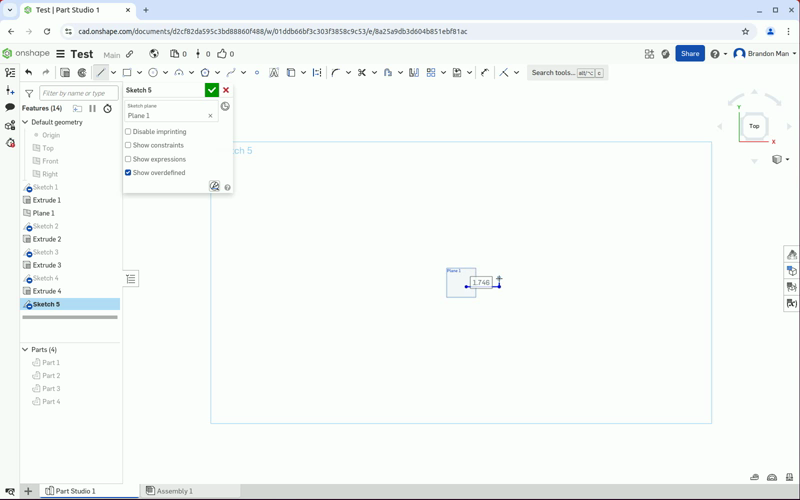
key_down(shift)
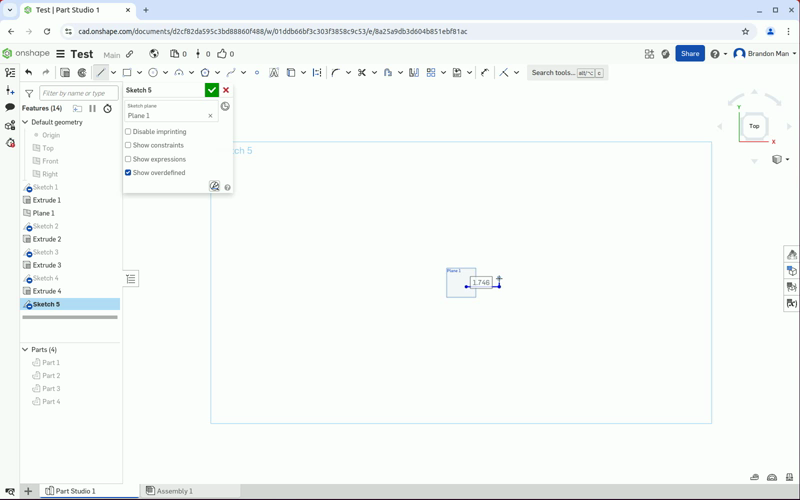
mouse_move(529, 278)
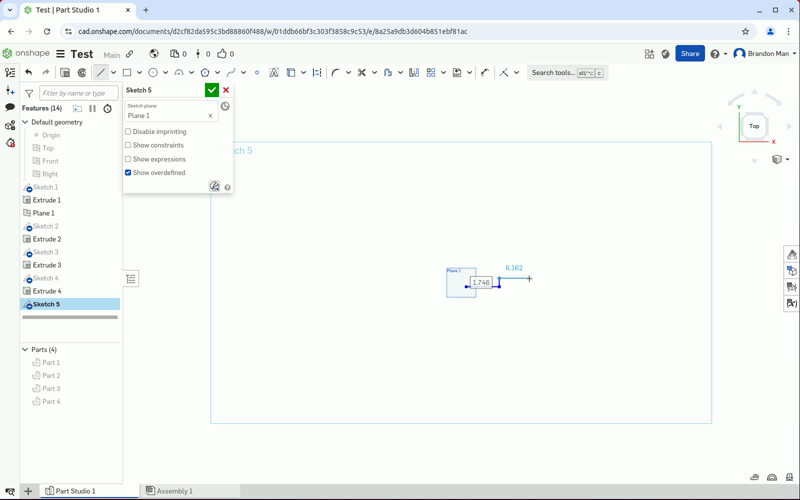
mouse_move(466, 278)
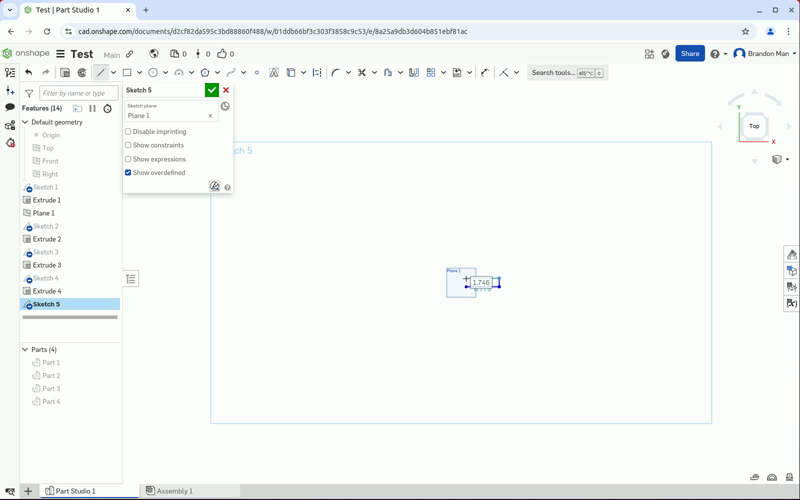
click(466, 278)
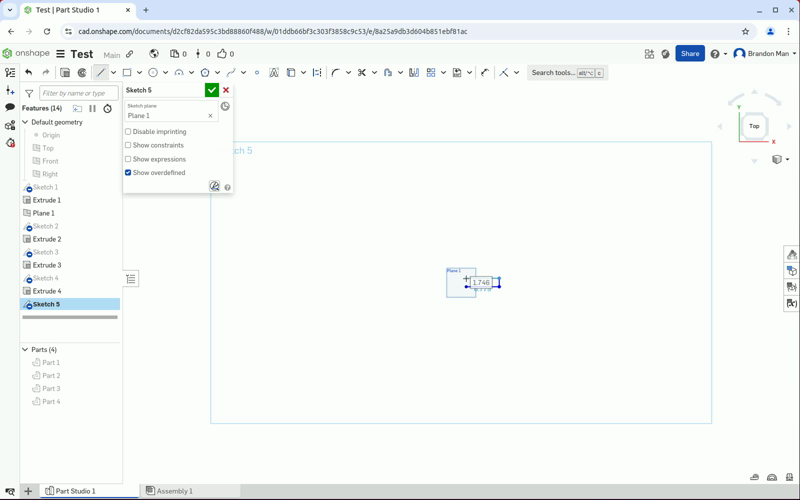
key_up(shift)
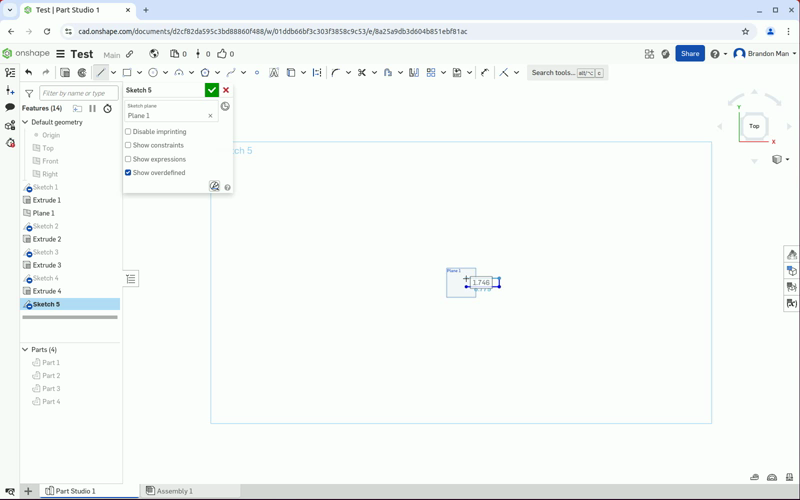
key(esc)
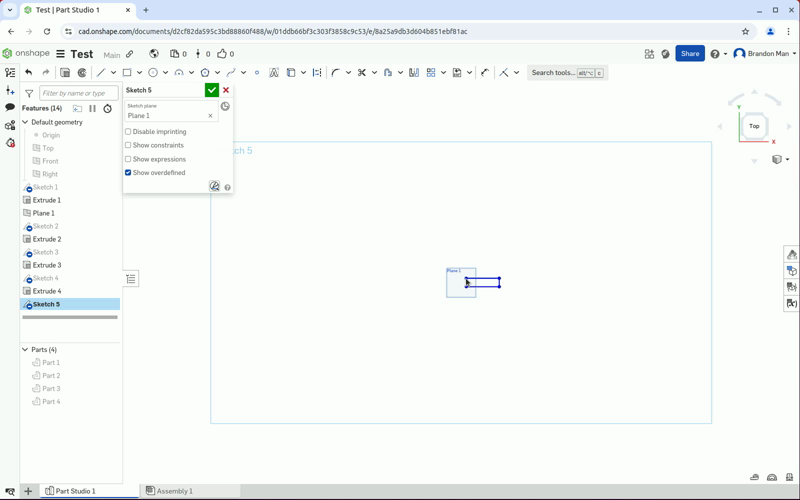
key(a)
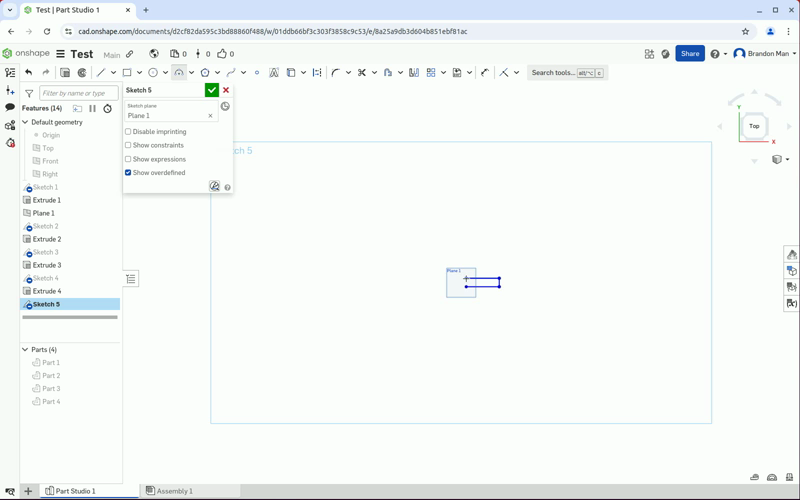
mouse_move(466, 278)
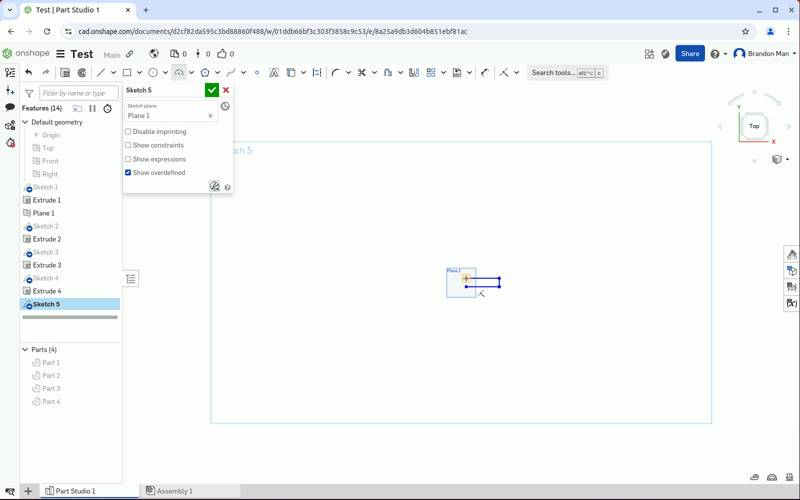
click(466, 278)
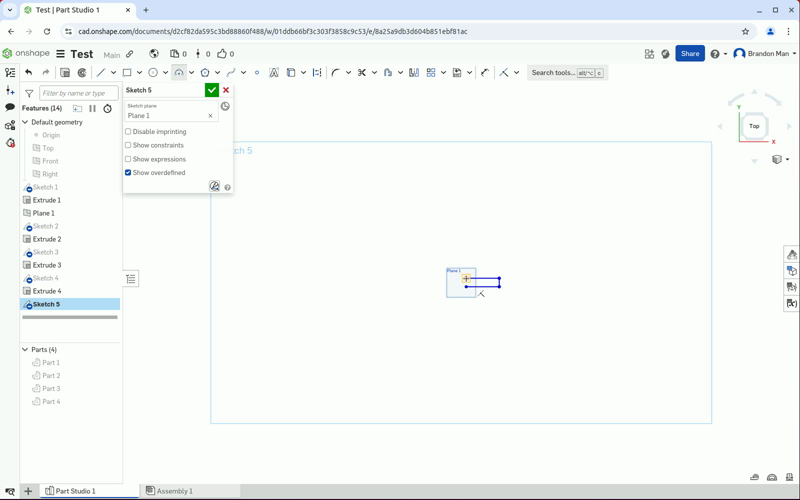
mouse_move(466, 286)
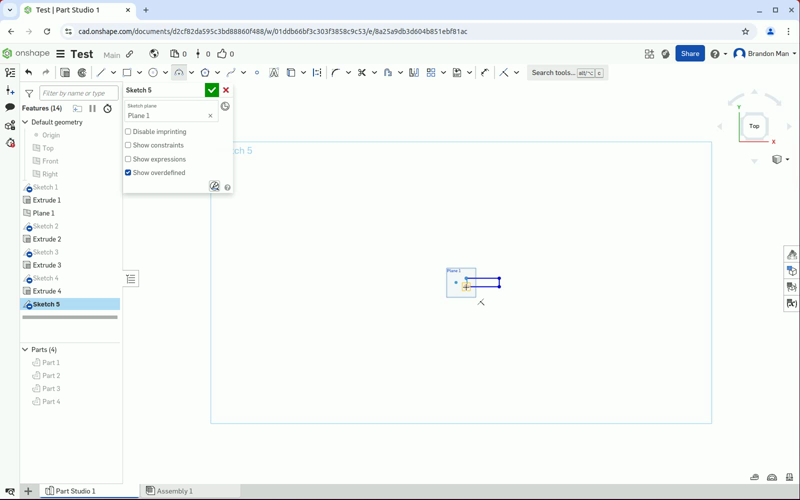
click(466, 286)
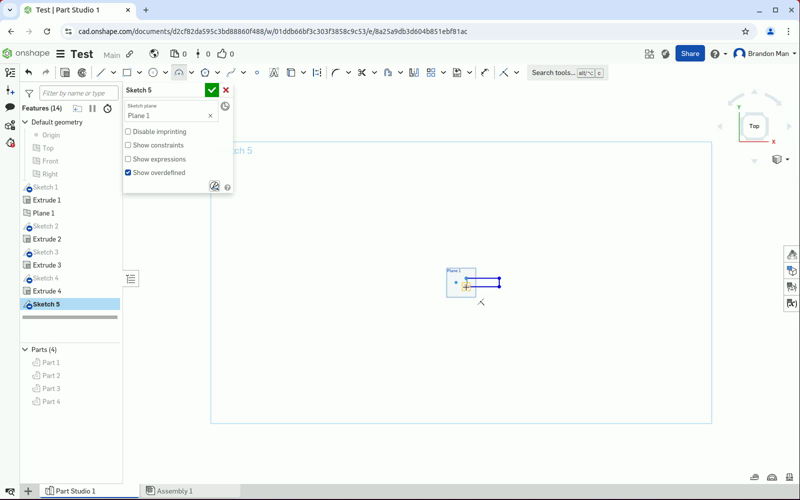
key_down(shift)
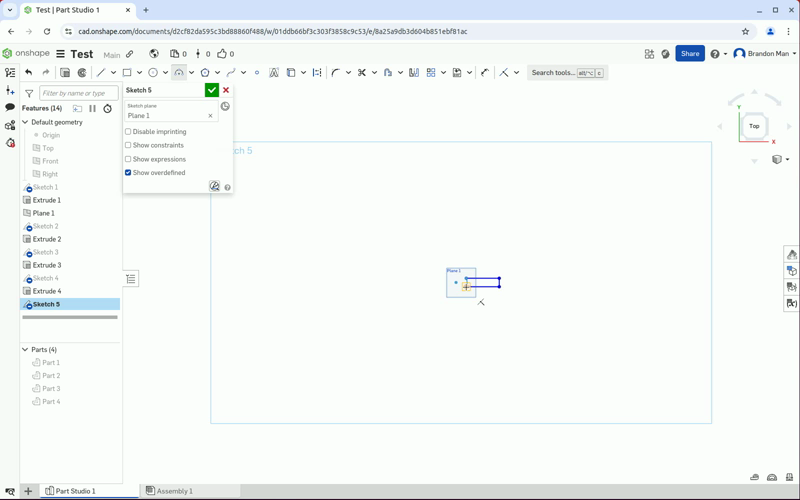
mouse_move(467, 282)
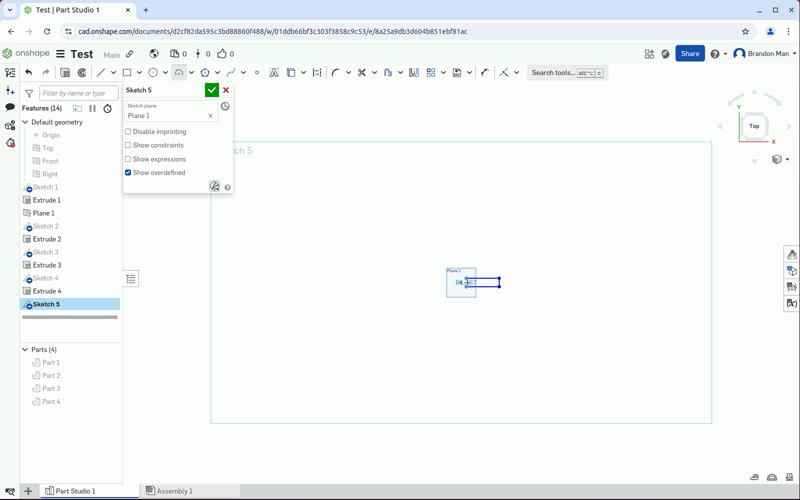
scroll(6)
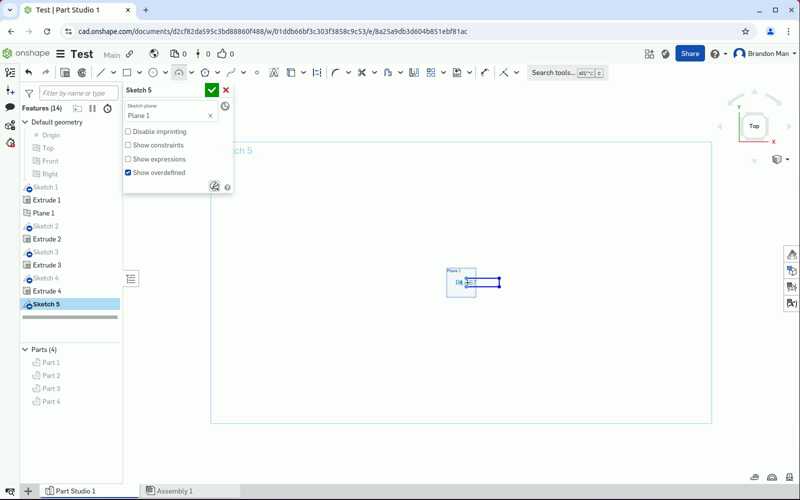
scroll(6)
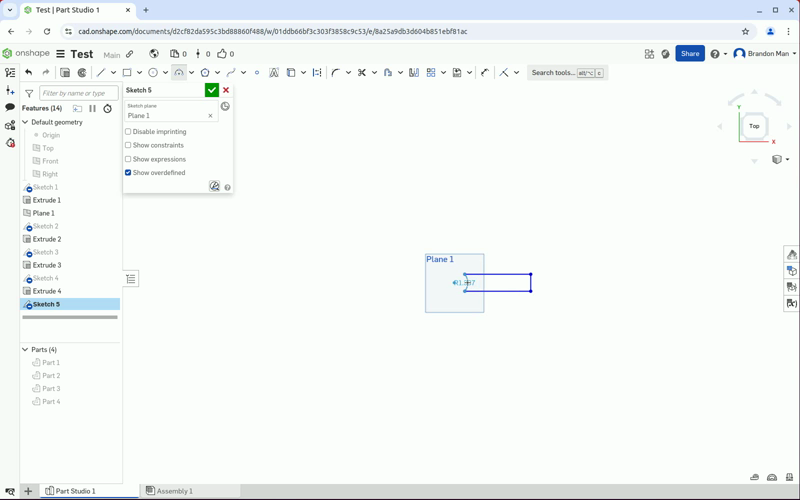
scroll(6)
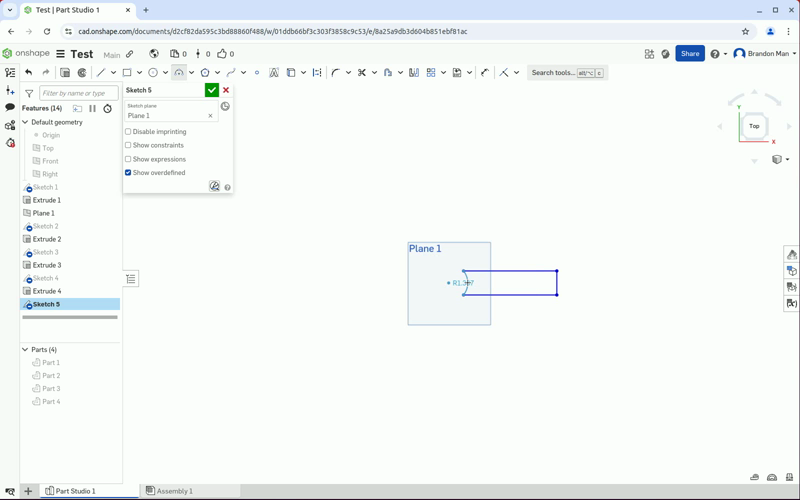
scroll(6)
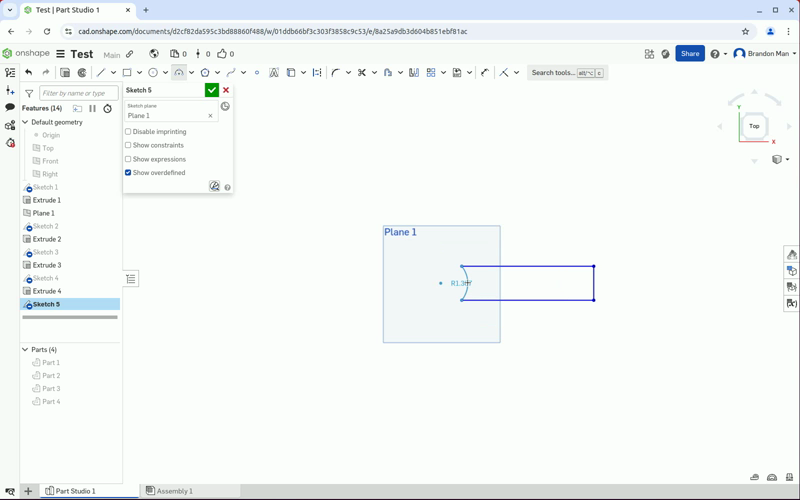
scroll(6)
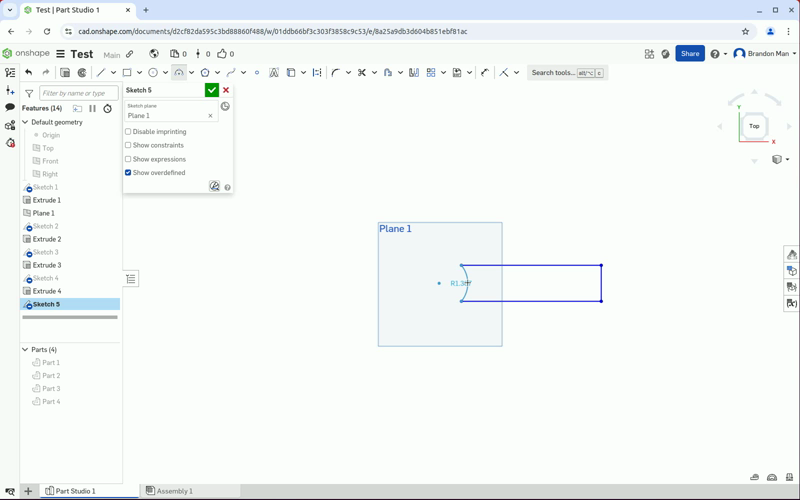
scroll(6)
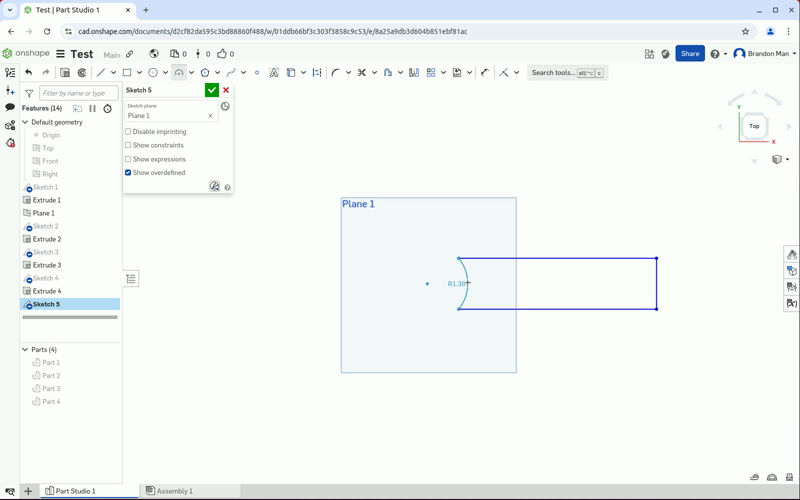
scroll(6)
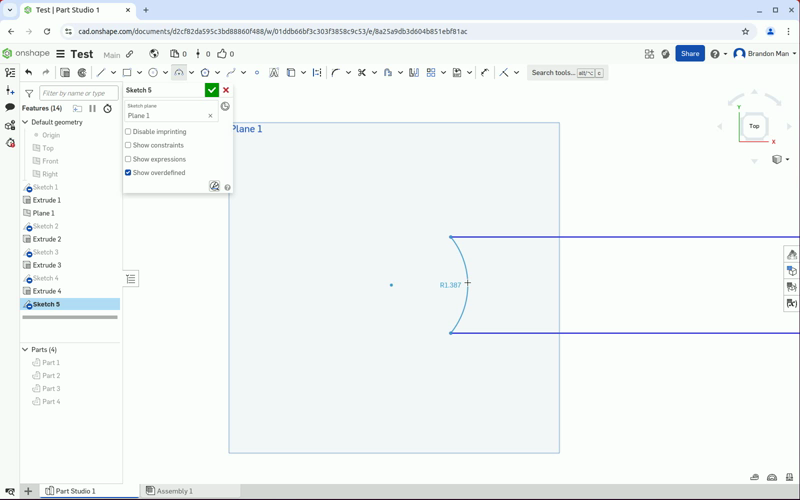
click(467, 282)
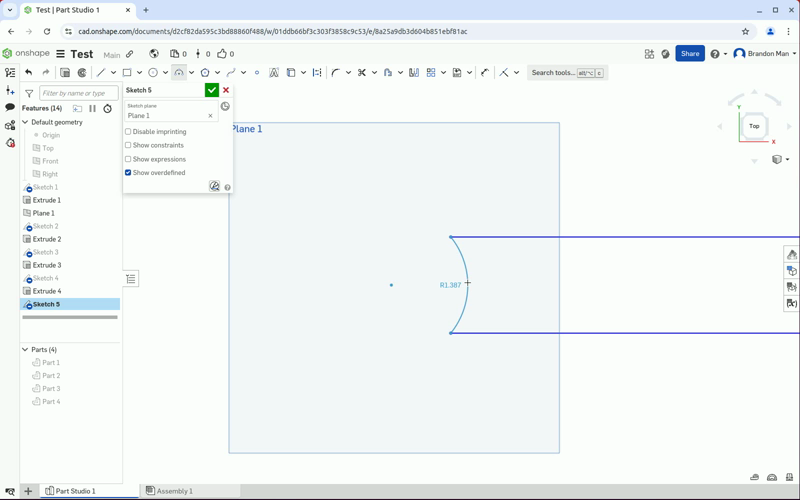
scroll(-6)
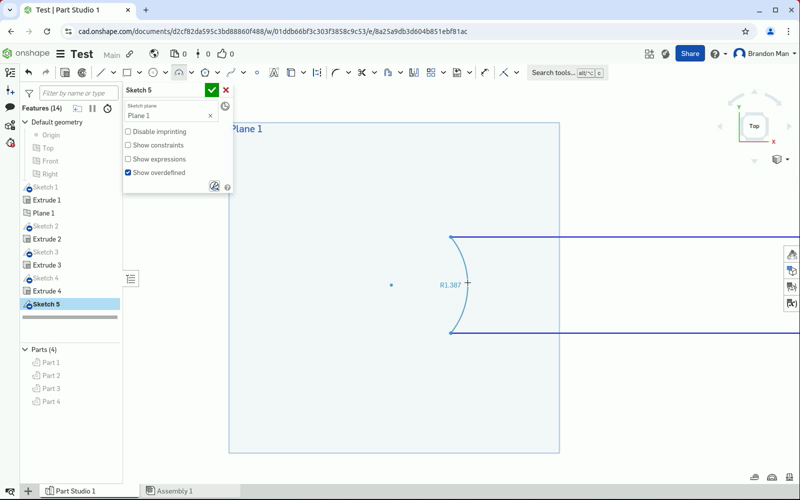
scroll(-6)
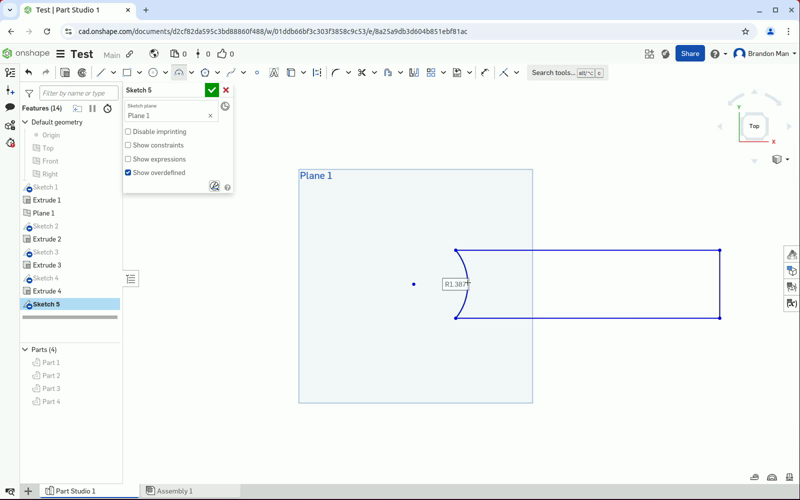
scroll(-6)
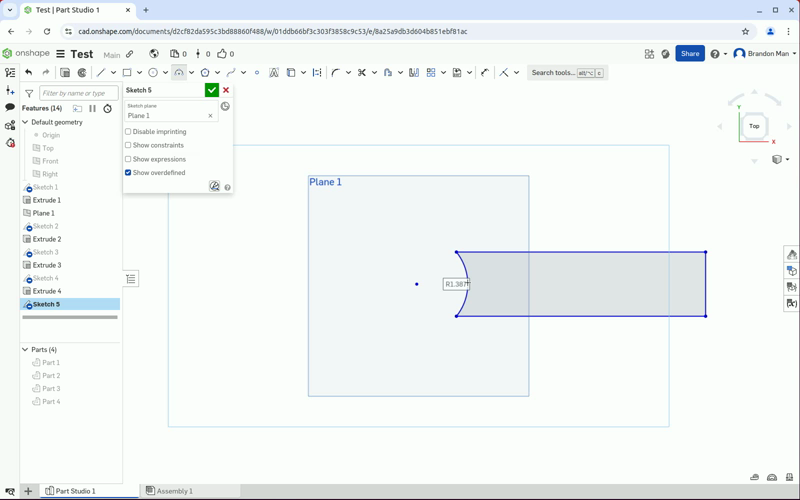
scroll(-6)
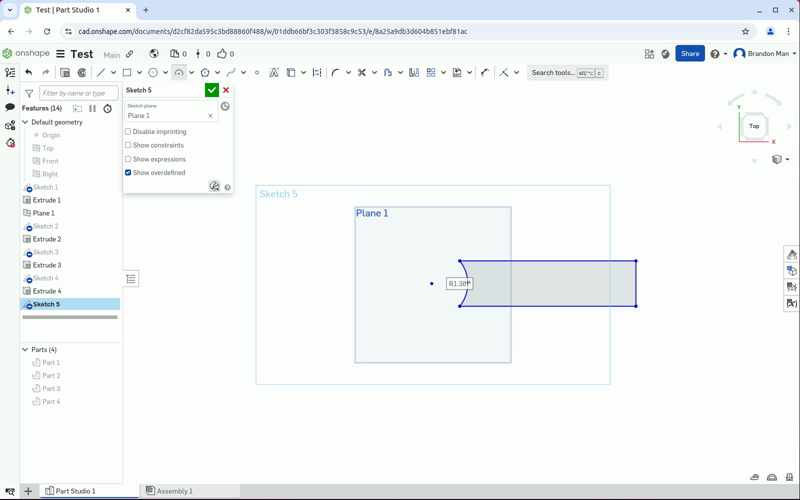
scroll(-6)
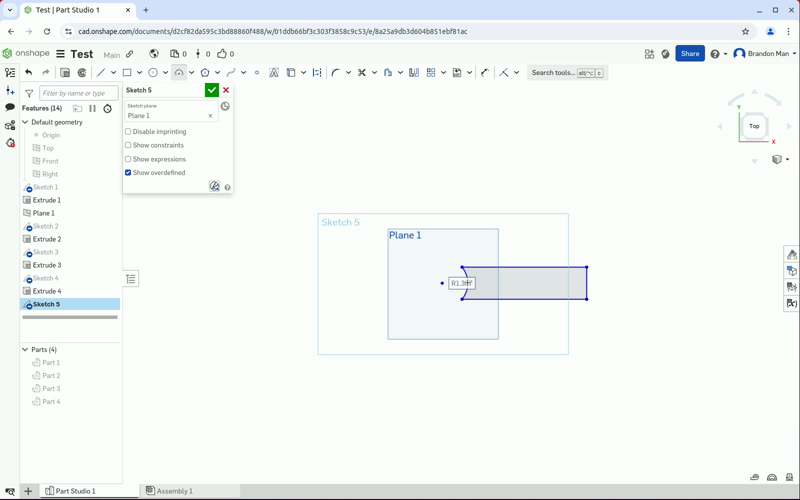
scroll(-6)
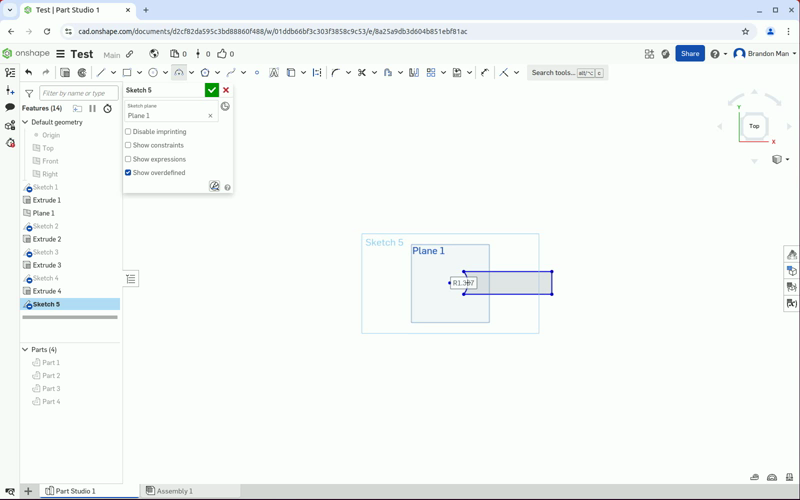
scroll(-6)
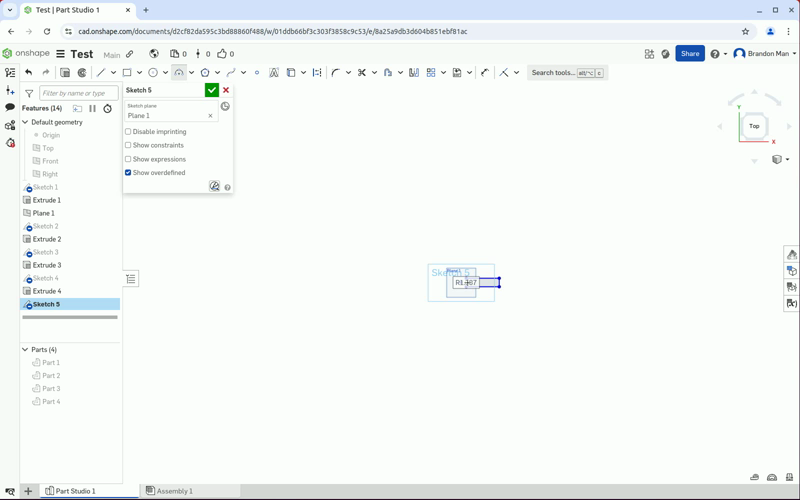
key_up(shift)
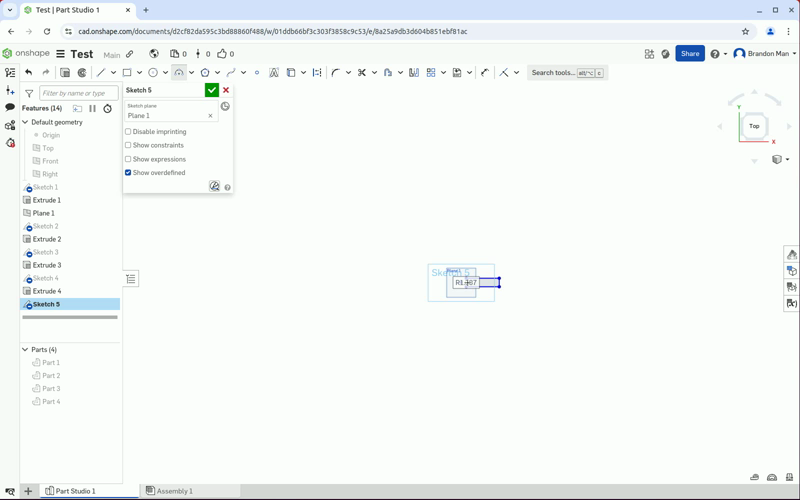
key(esc)
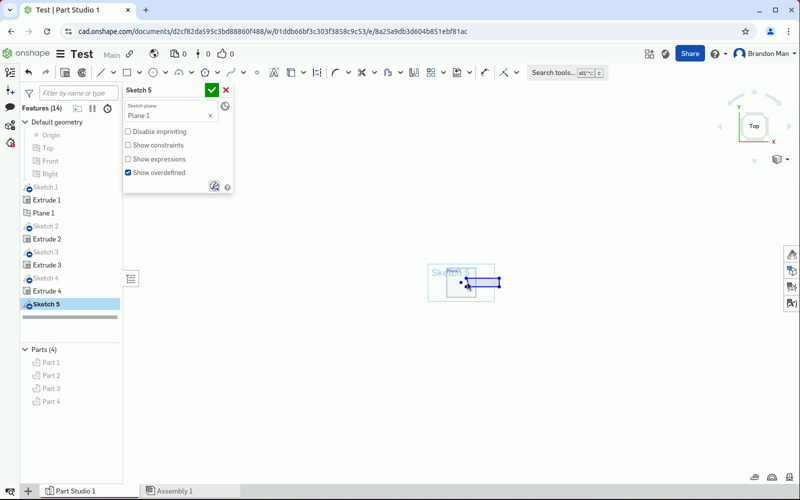
mouse_move(482, 282)
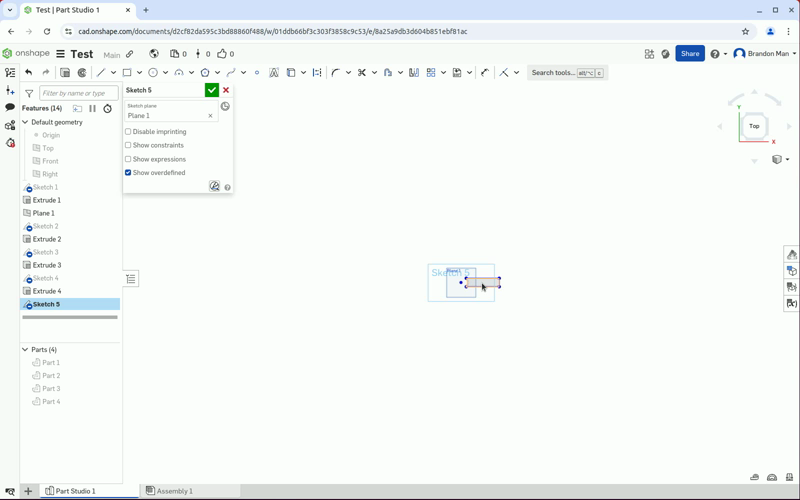
scroll(6)
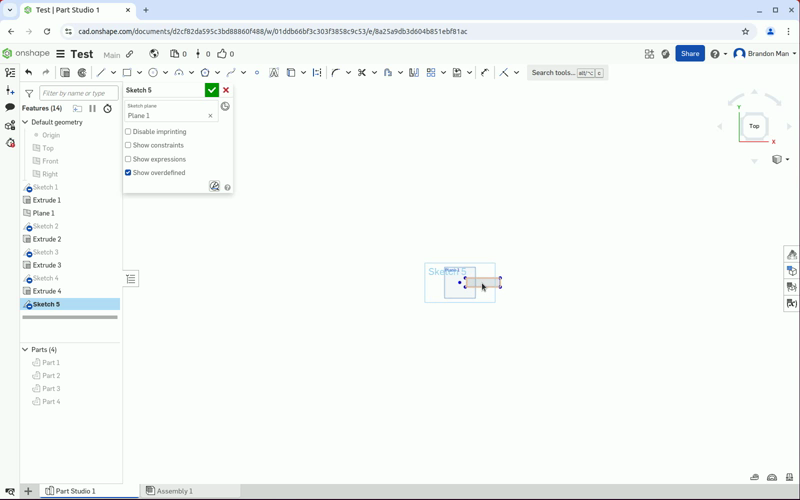
scroll(6)
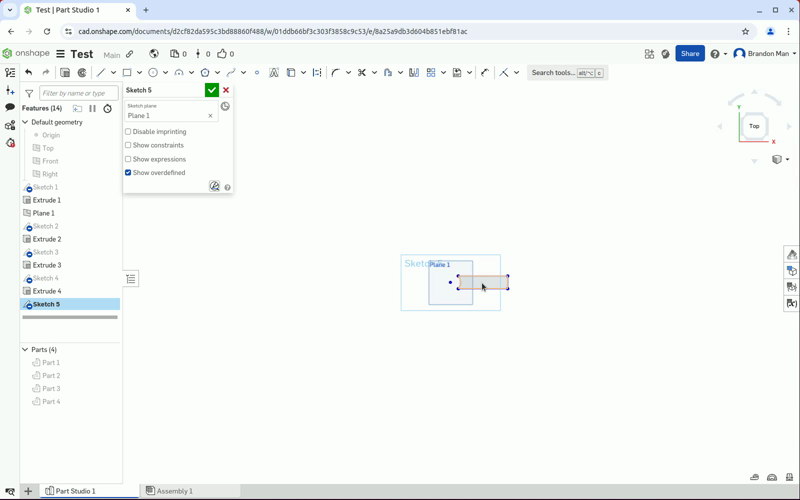
scroll(6)
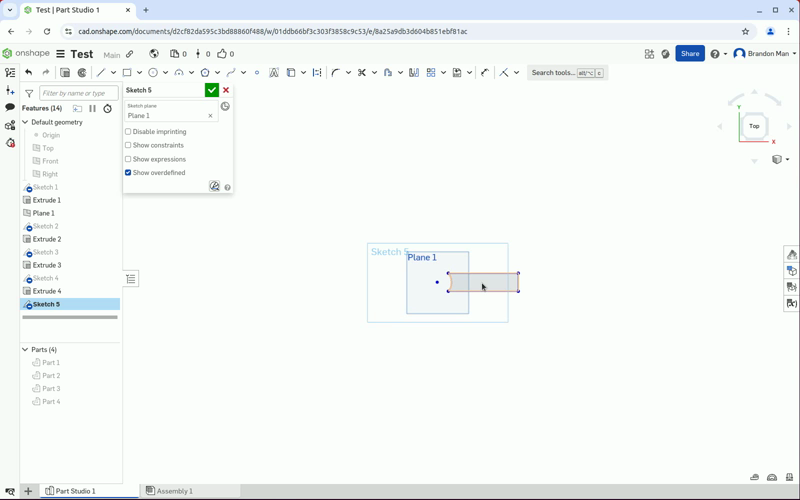
scroll(6)
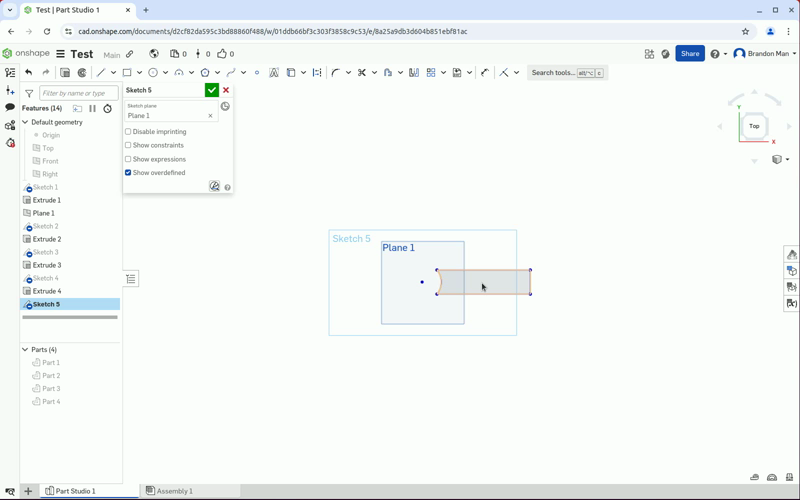
scroll(6)
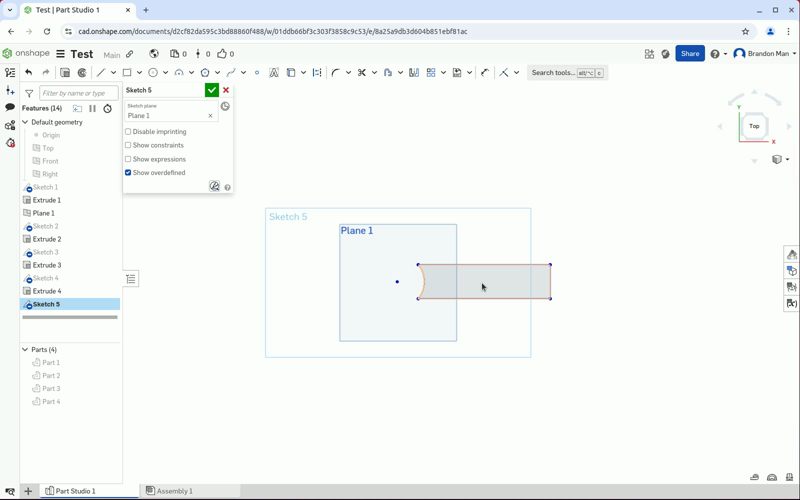
scroll(6)
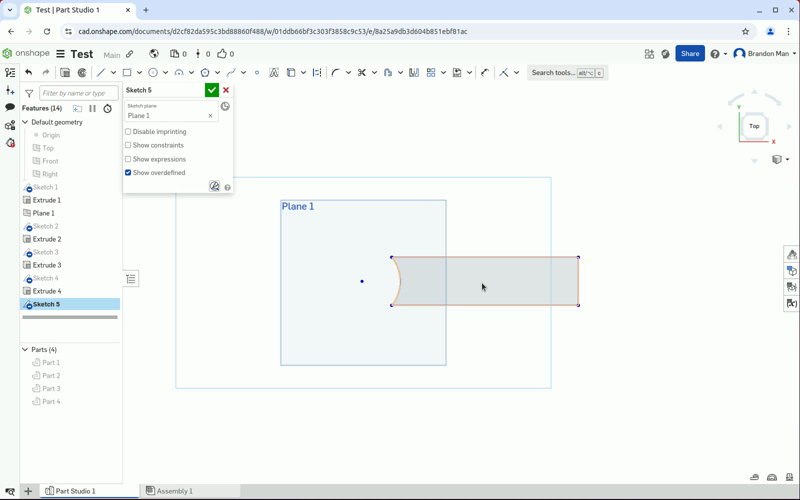
scroll(6)
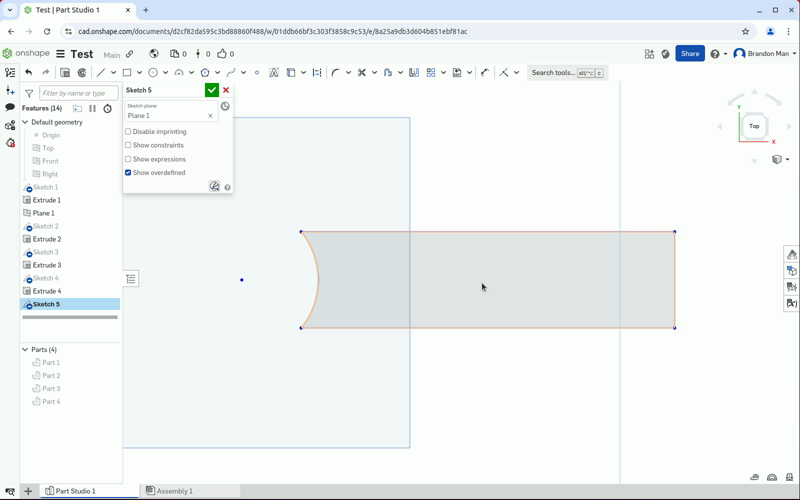
click(482, 282)
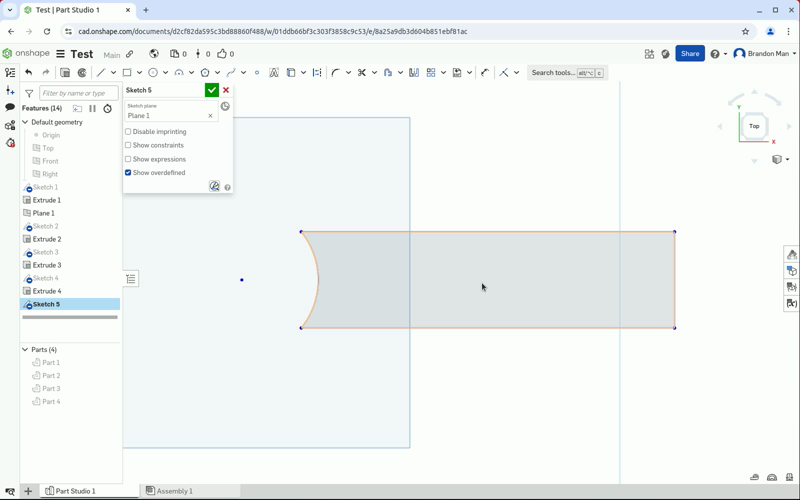
scroll(-6)
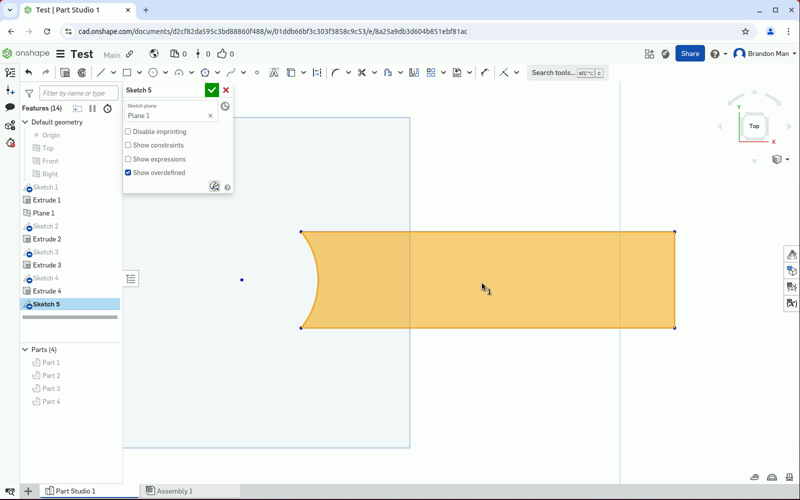
scroll(-6)
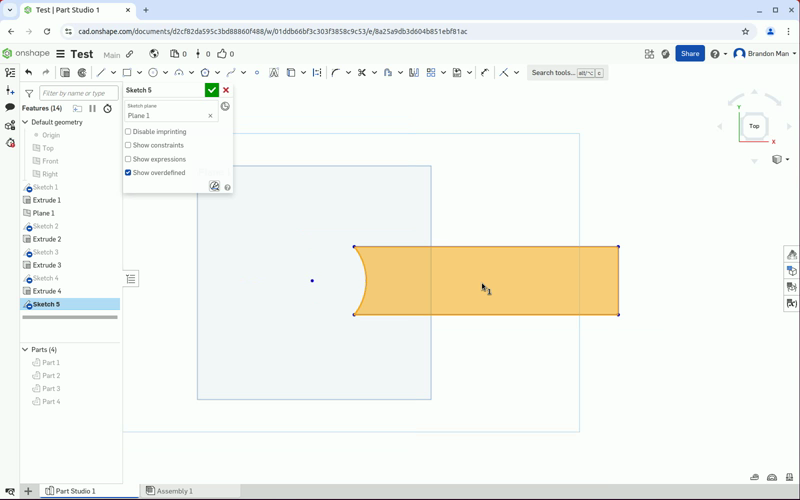
scroll(-6)
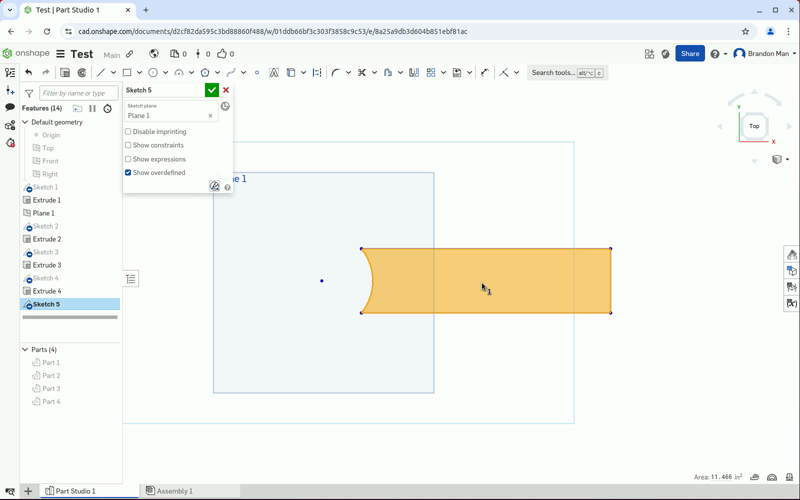
scroll(-6)
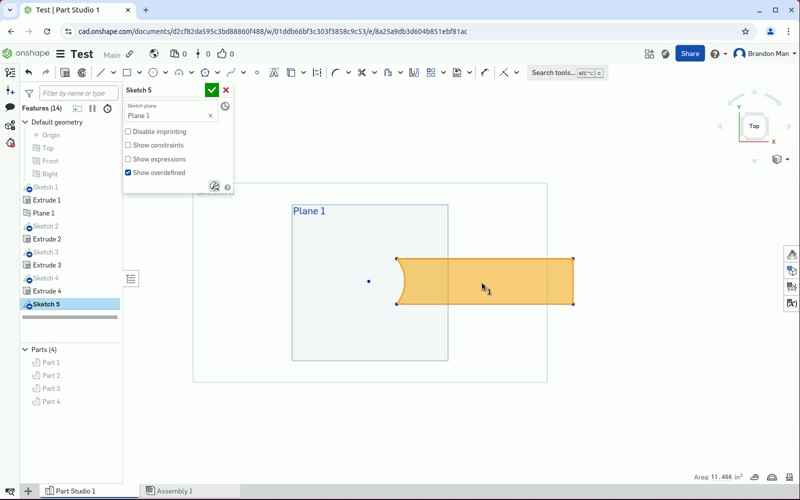
scroll(-6)
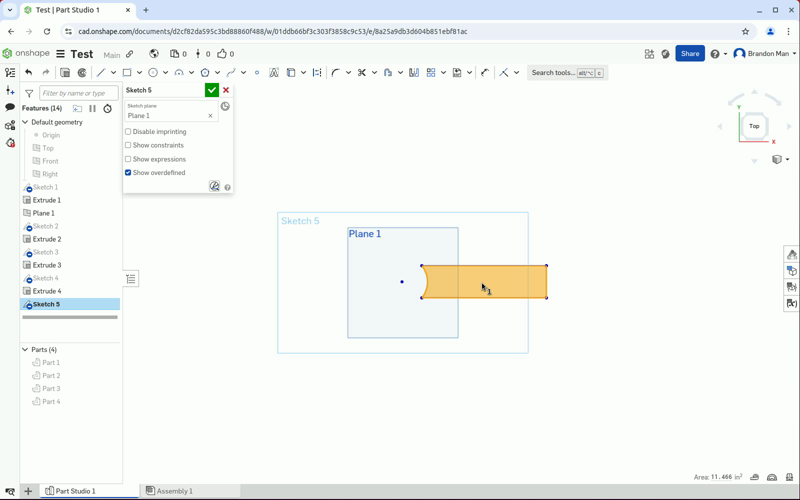
scroll(-6)
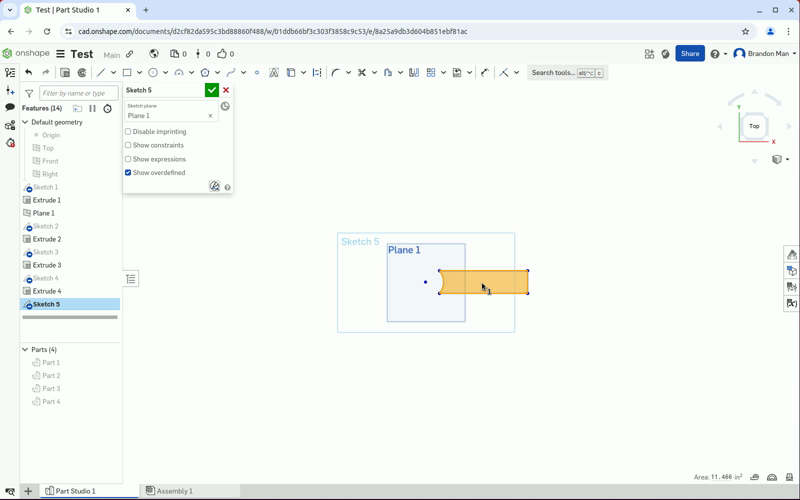
scroll(-6)
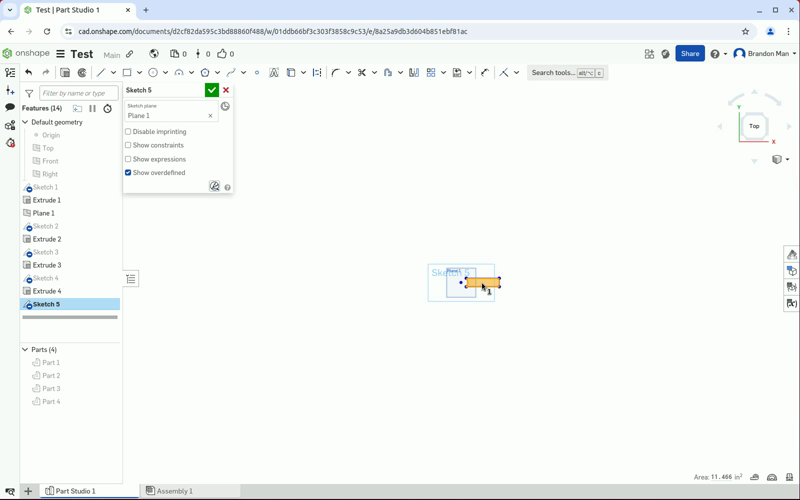
mouse_move(73, 352)
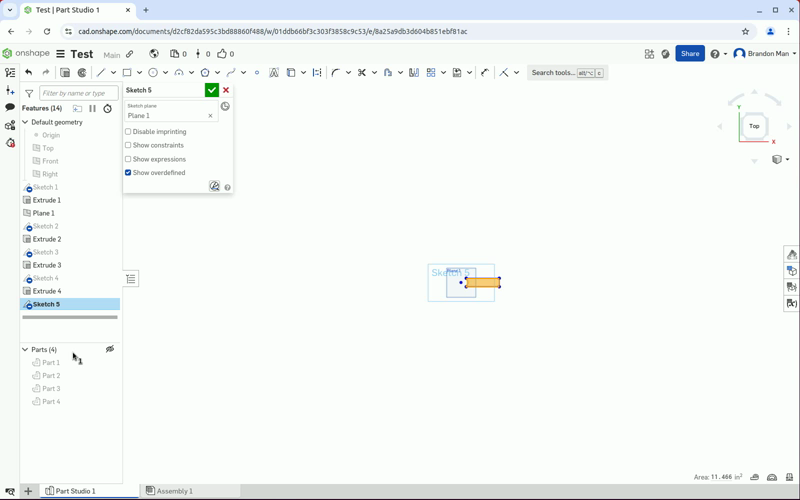
key(shift+y)
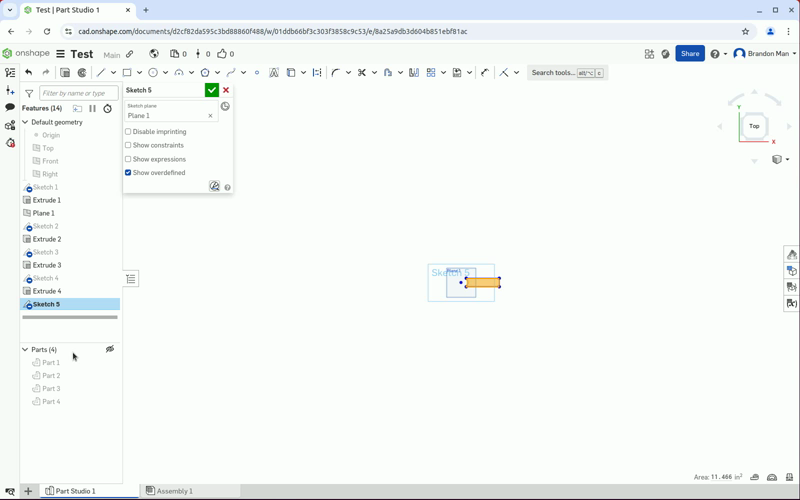
key(shift+e)
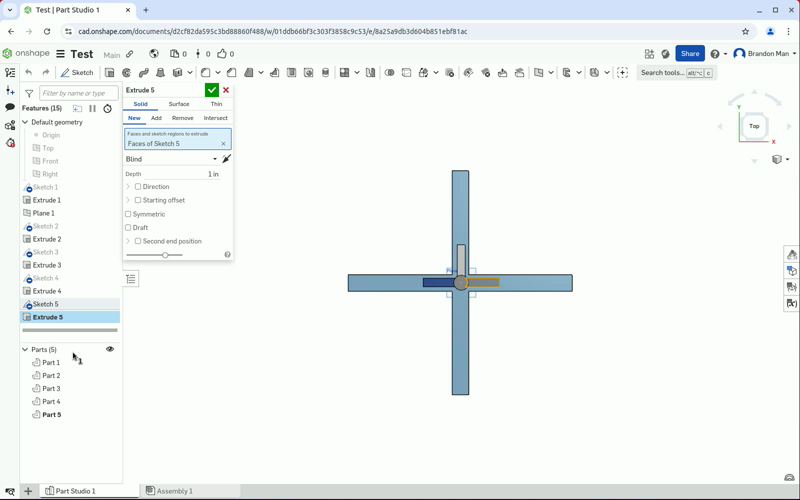
mouse_move(143, 106)
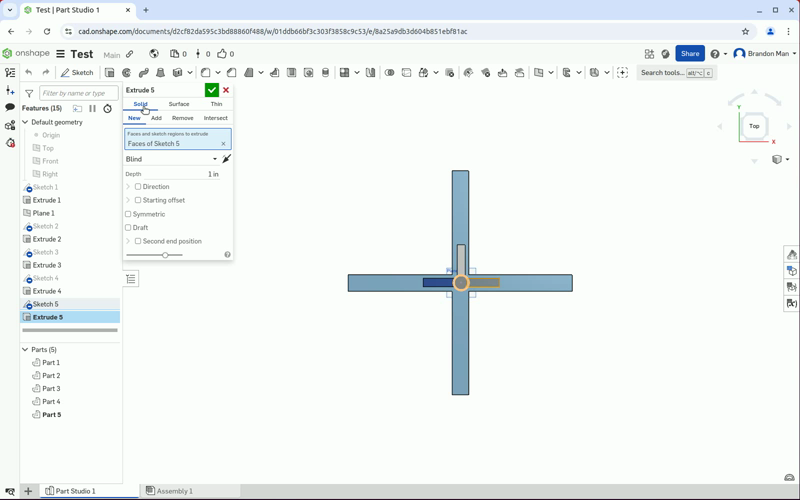
click(143, 106)
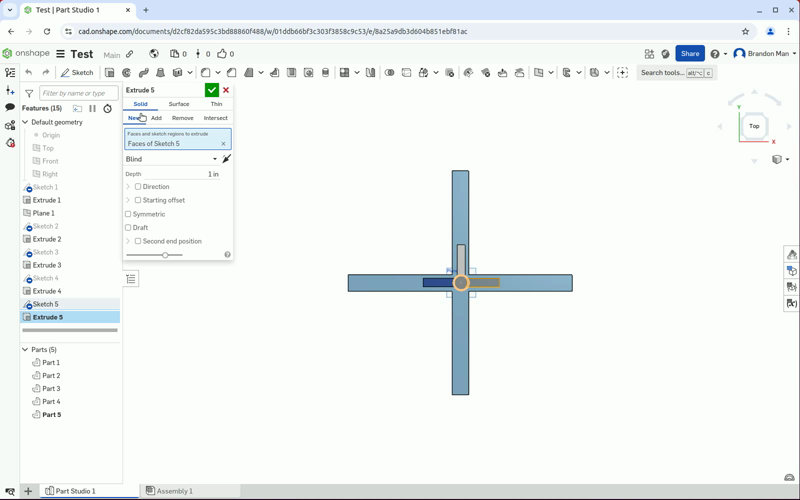
mouse_move(137, 120)
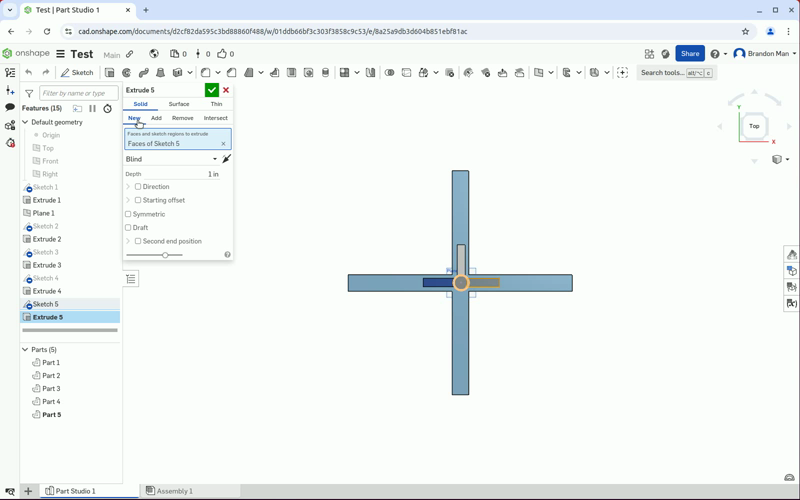
click(137, 120)
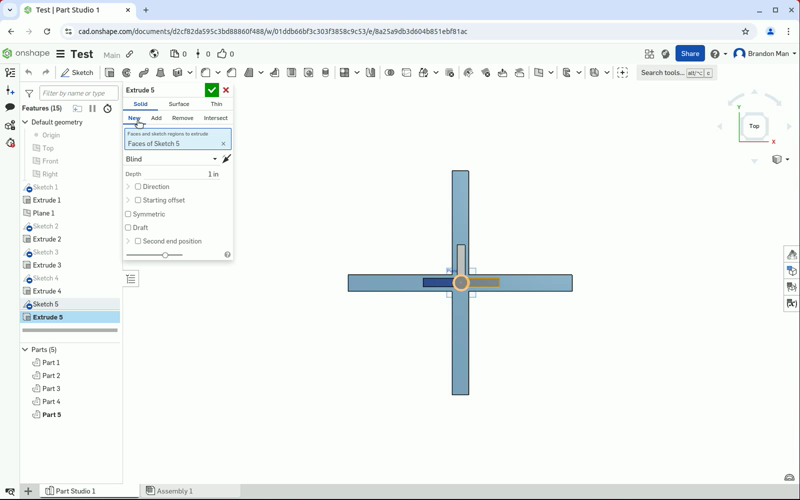
key(tab, 4)
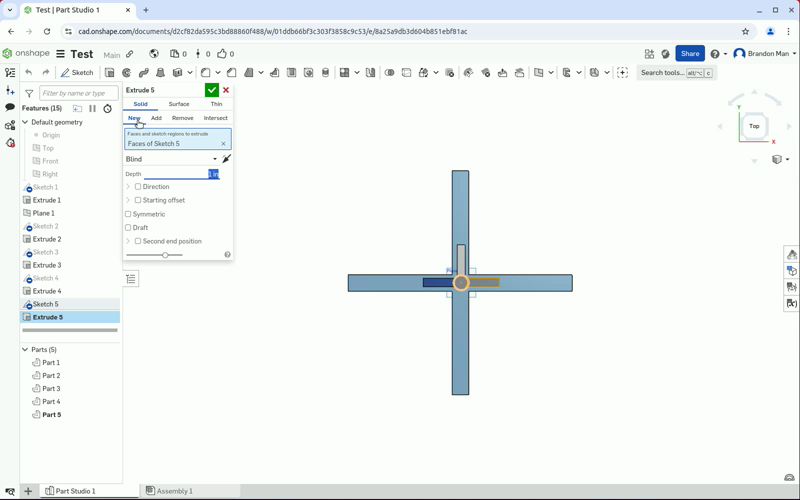
text(7.703)
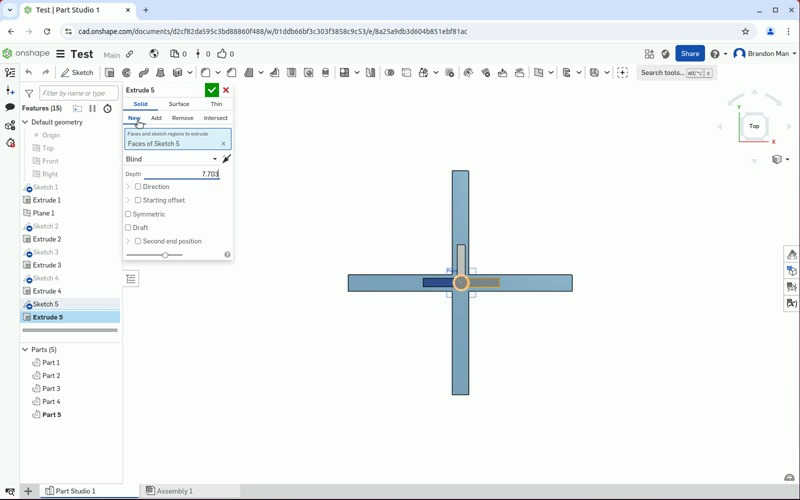
key(enter)
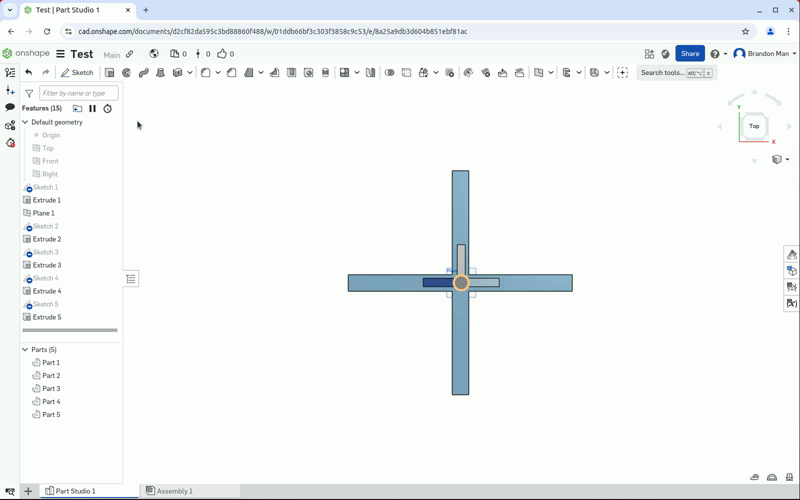
key(shift+h)
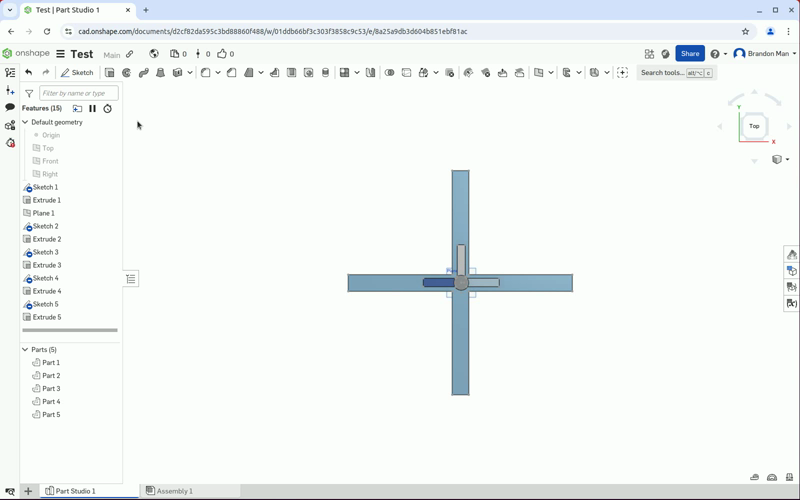
key(shift+h)
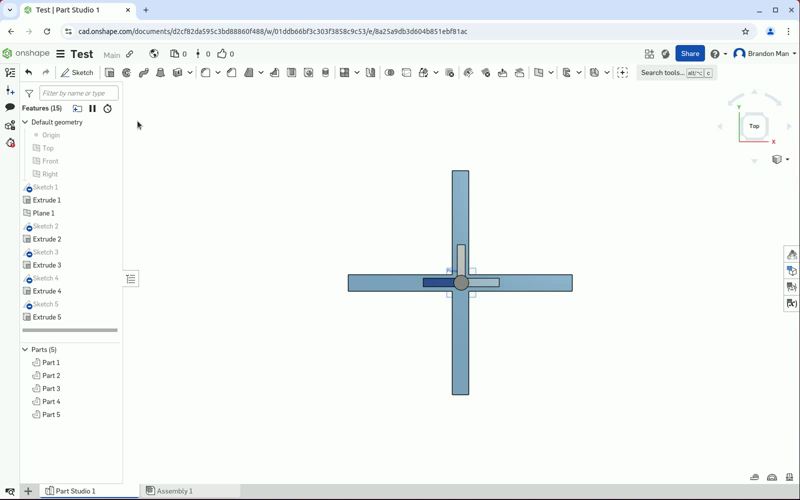
mouse_move(73, 189)
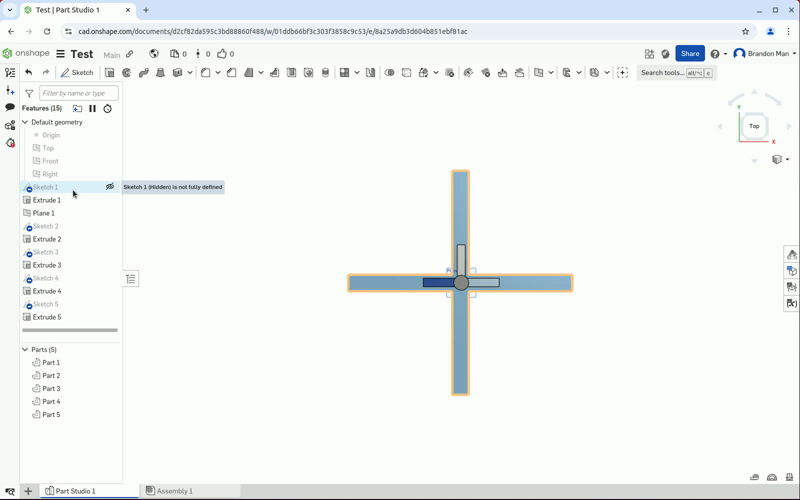
click(73, 189)
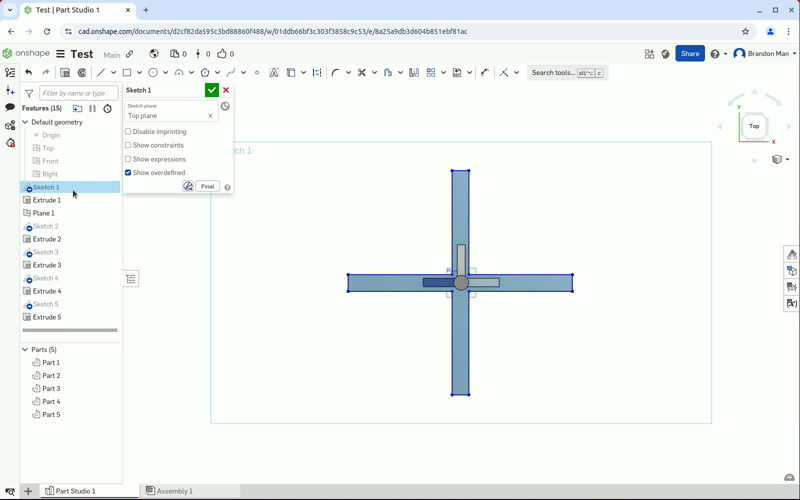
mouse_move(229, 92)
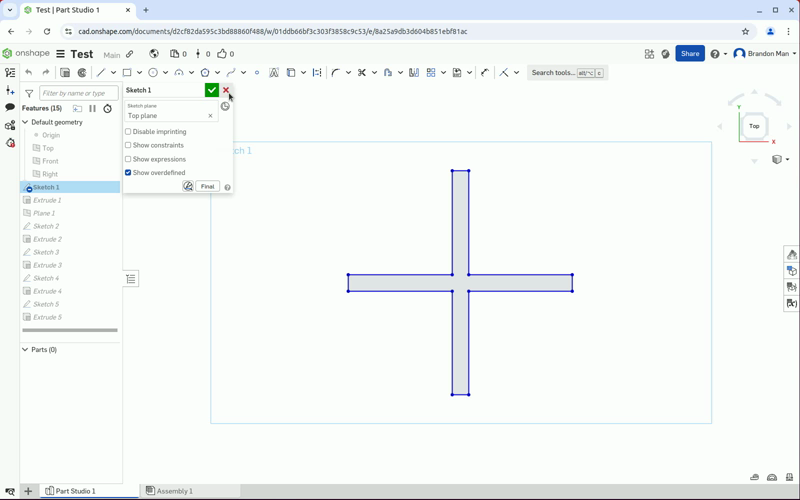
click(229, 92)
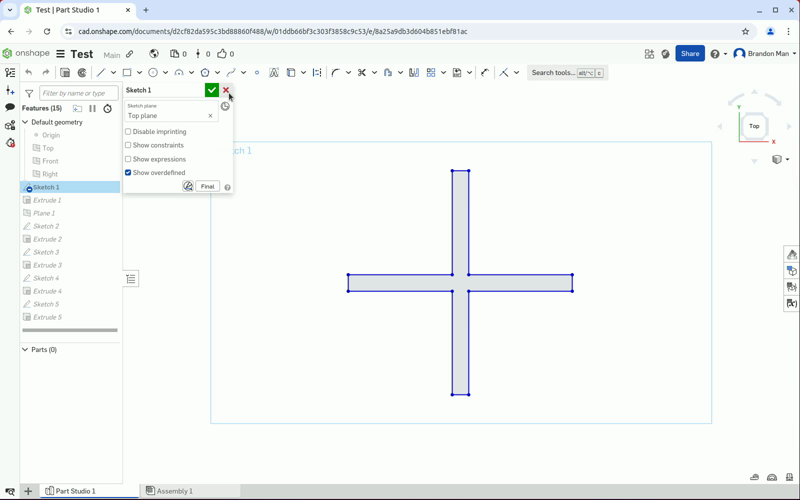
key(shift+s)
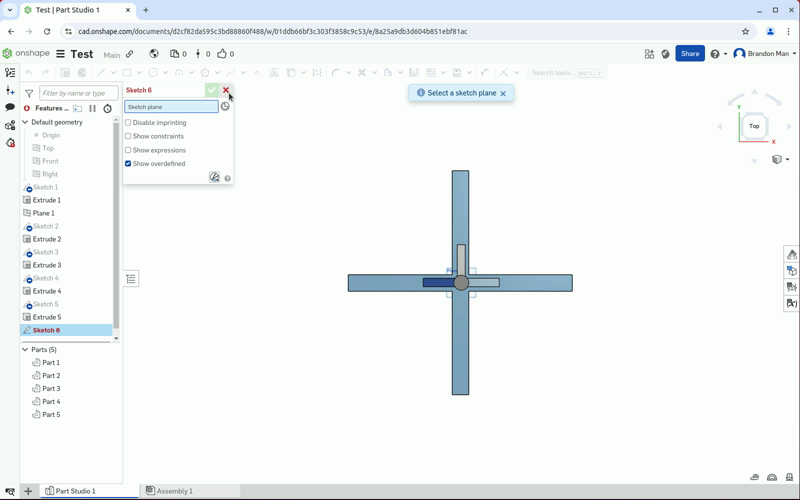
mouse_move(69, 215)
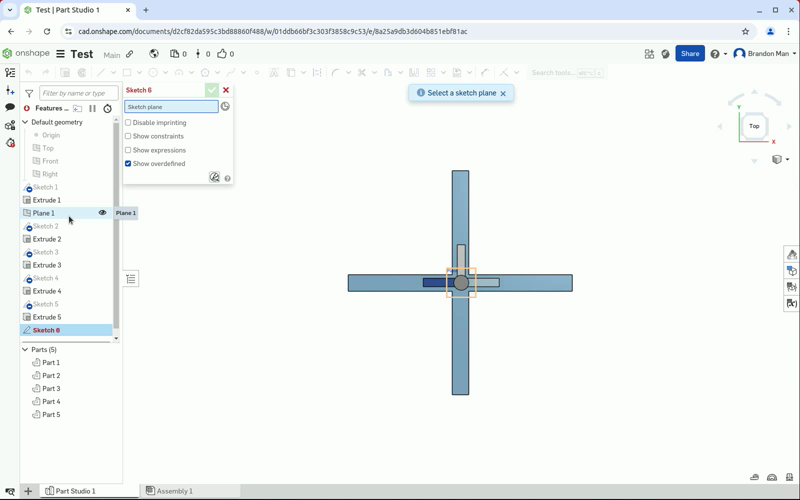
click(69, 215)
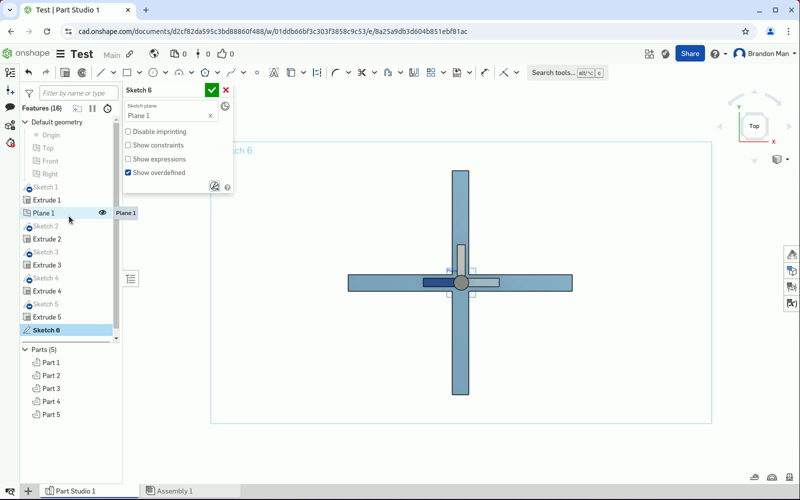
mouse_move(73, 352)
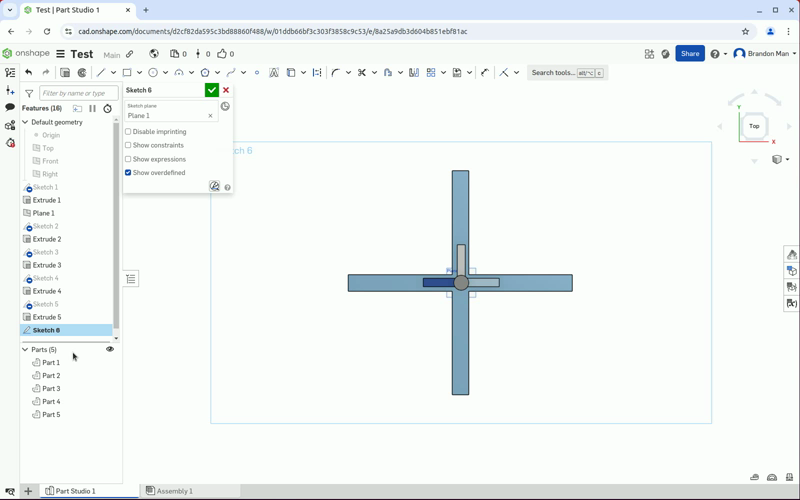
key(y)
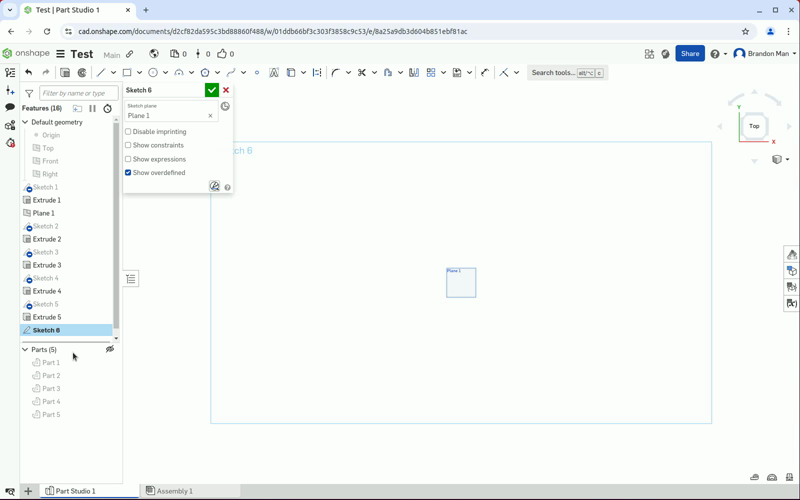
key(l)
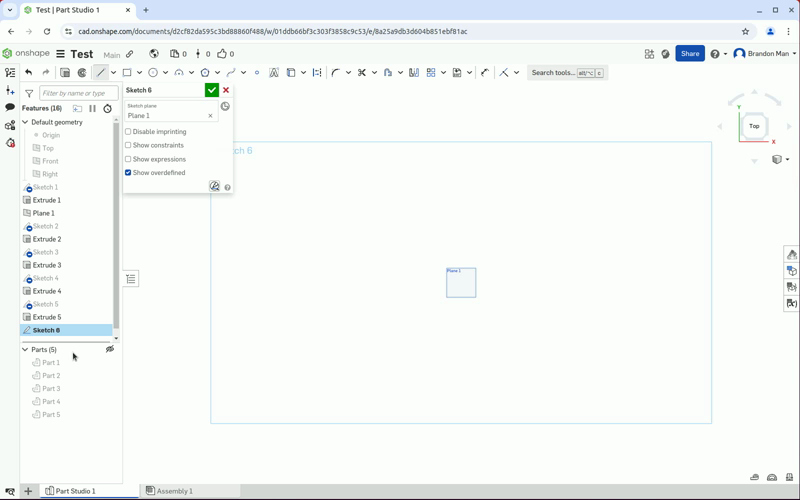
key_down(shift)
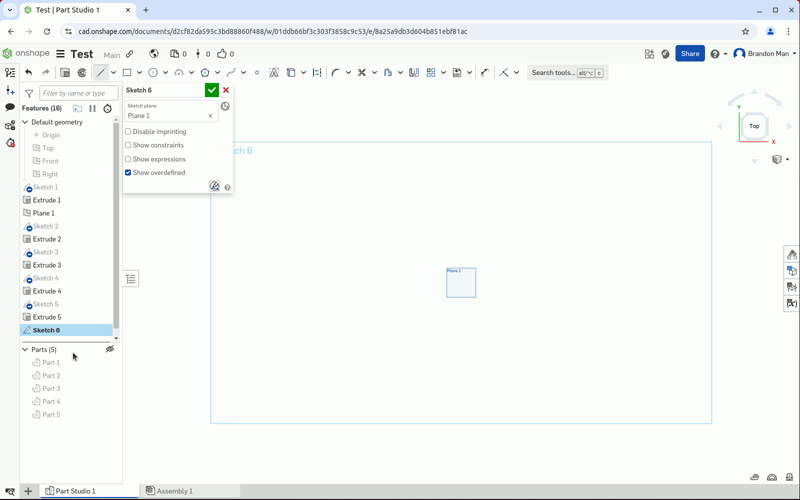
mouse_move(457, 320)
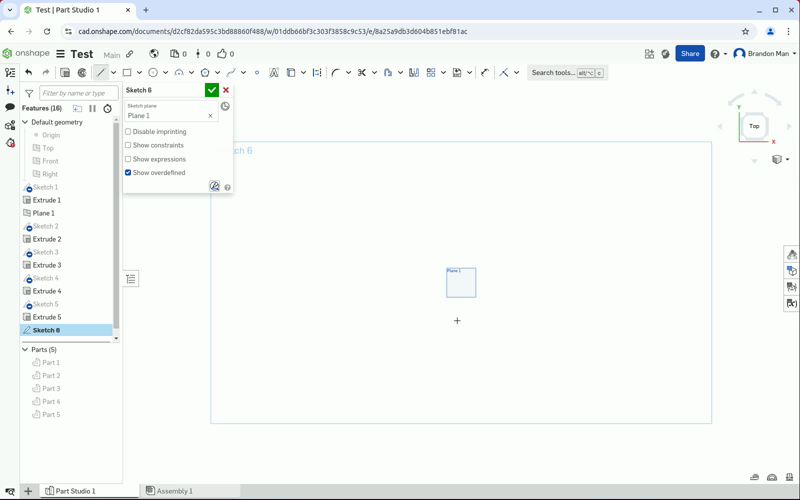
click(457, 320)
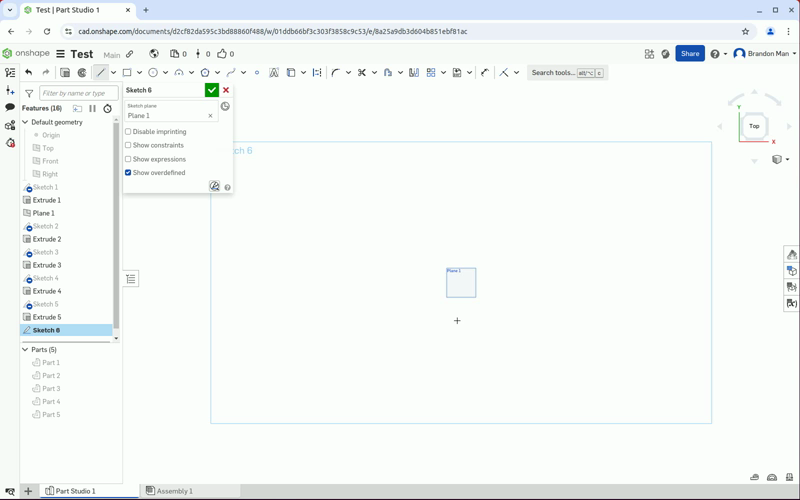
key_up(shift)
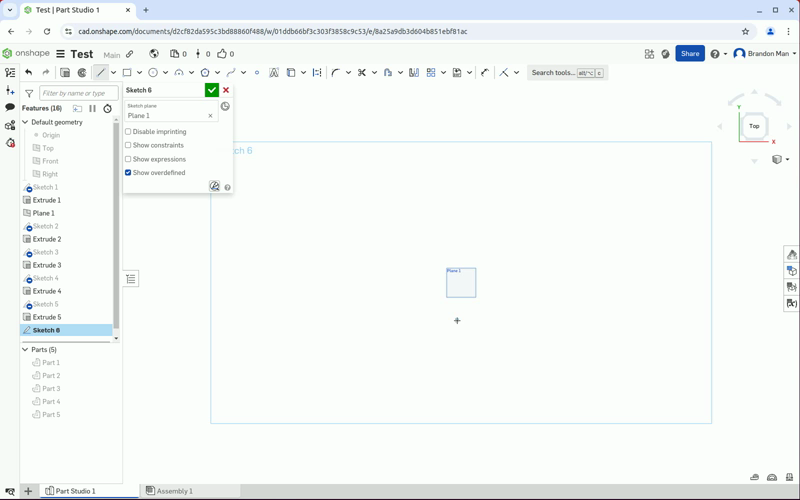
key_down(shift)
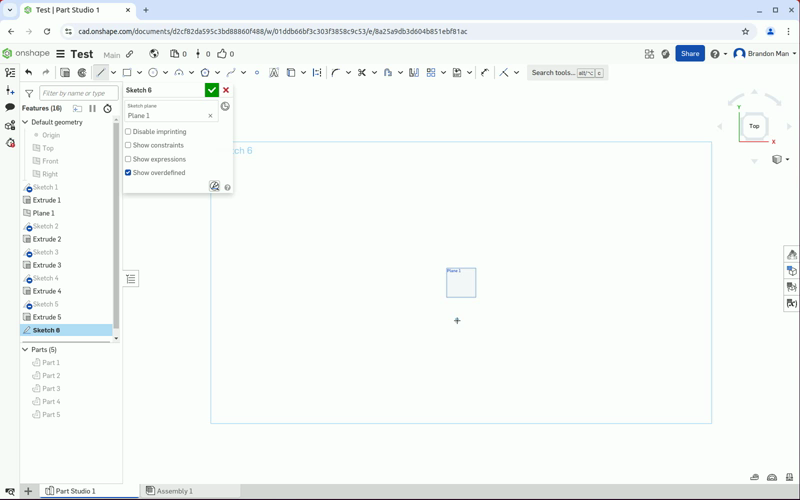
mouse_move(487, 320)
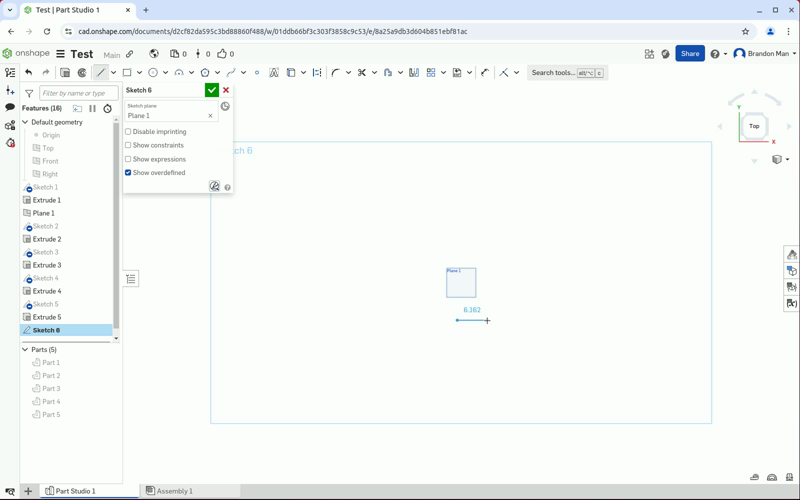
mouse_move(465, 320)
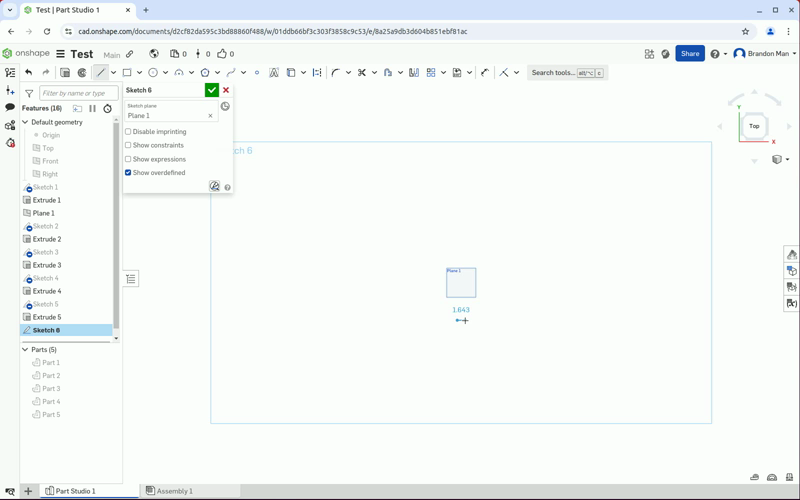
click(465, 320)
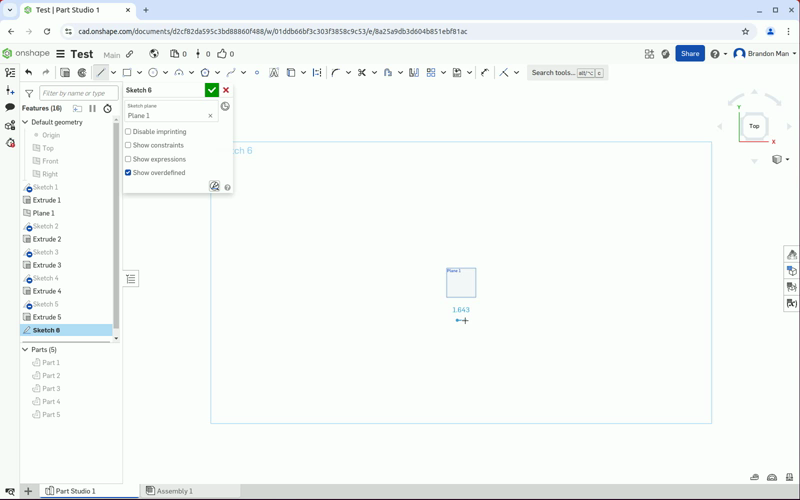
key_up(shift)
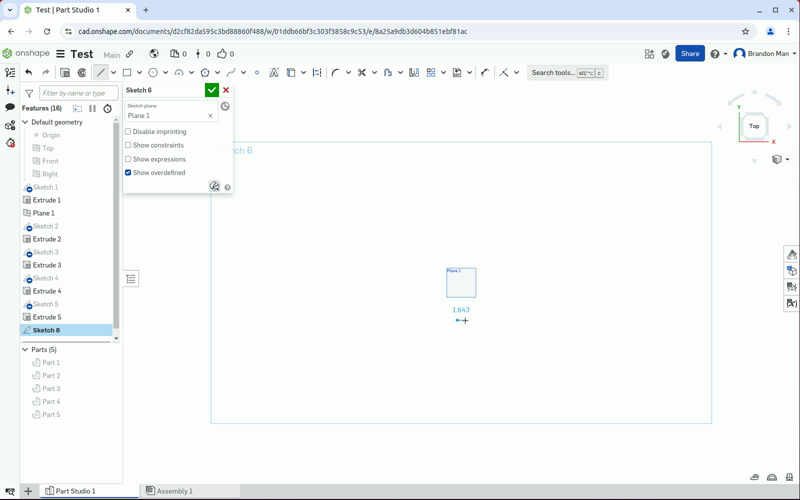
key_down(shift)
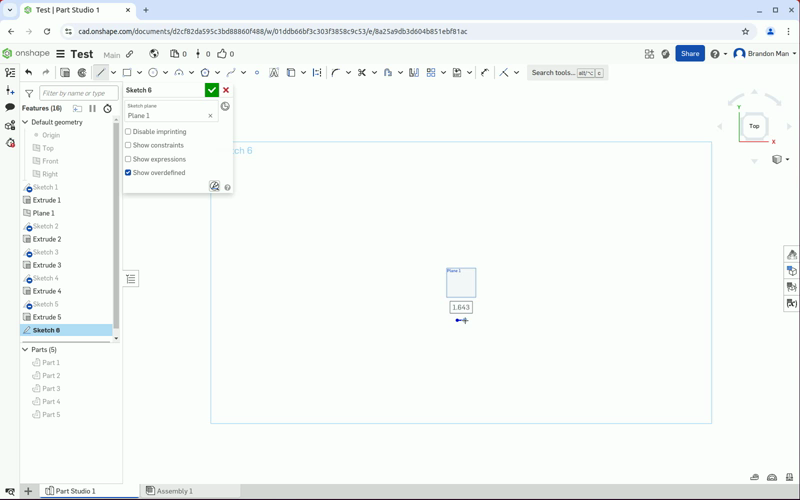
mouse_move(495, 320)
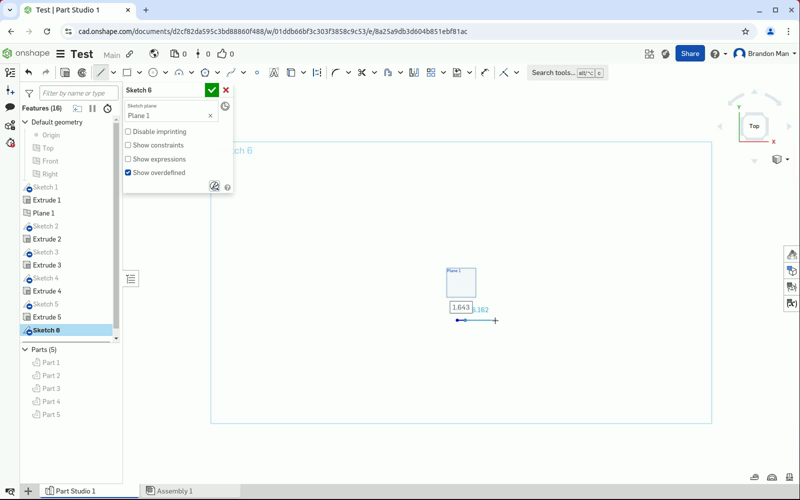
mouse_move(465, 288)
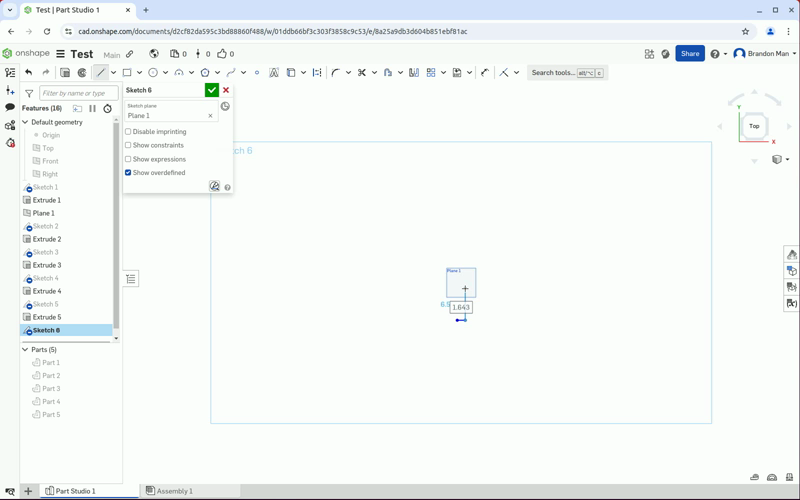
click(465, 288)
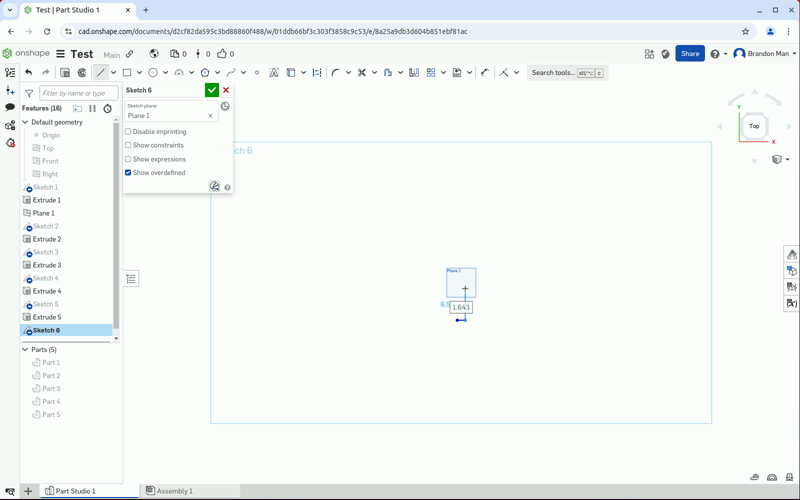
key_up(shift)
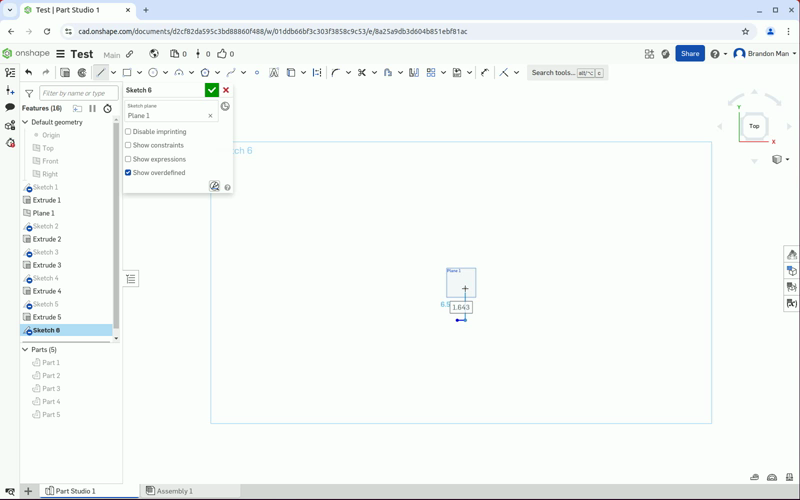
key(esc)
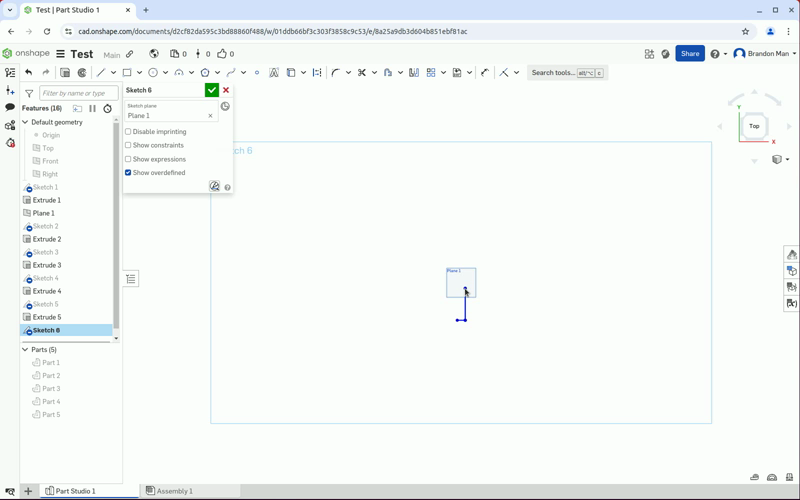
key(a)
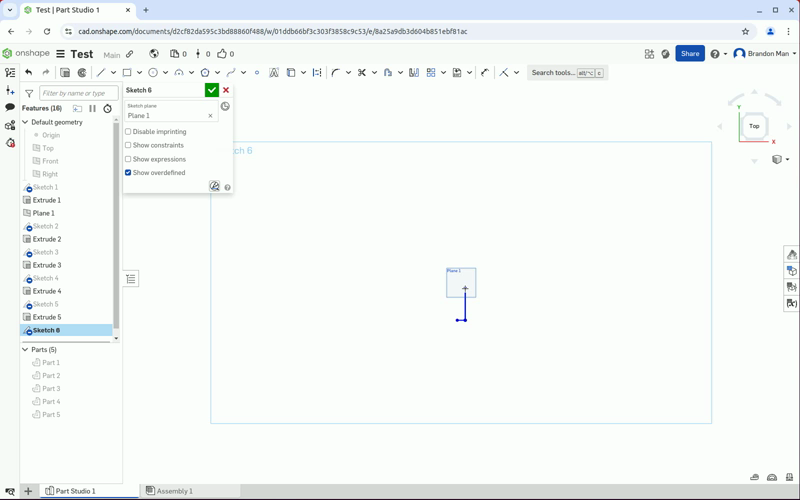
mouse_move(465, 288)
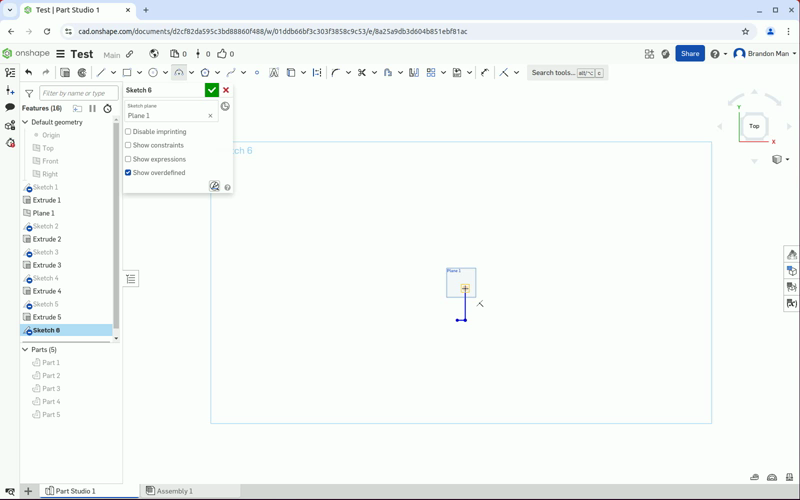
click(465, 288)
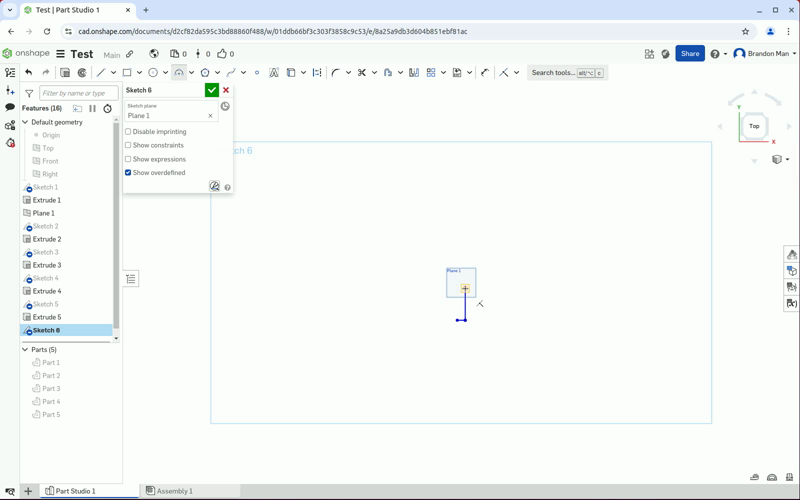
key_down(shift)
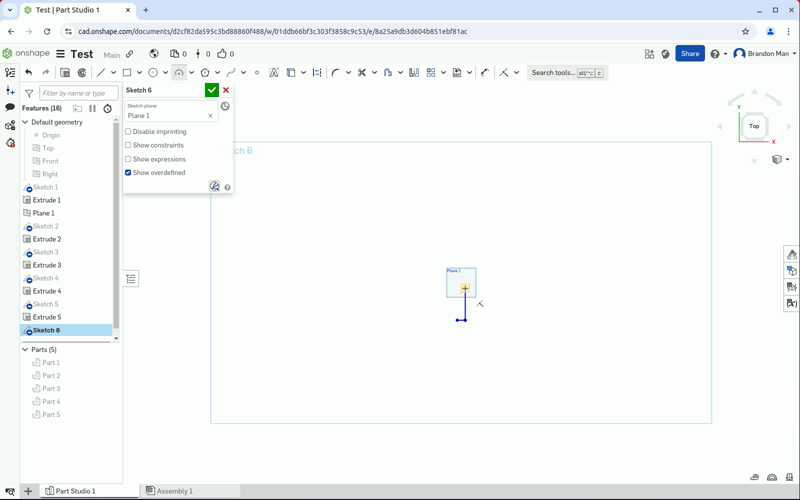
mouse_move(457, 288)
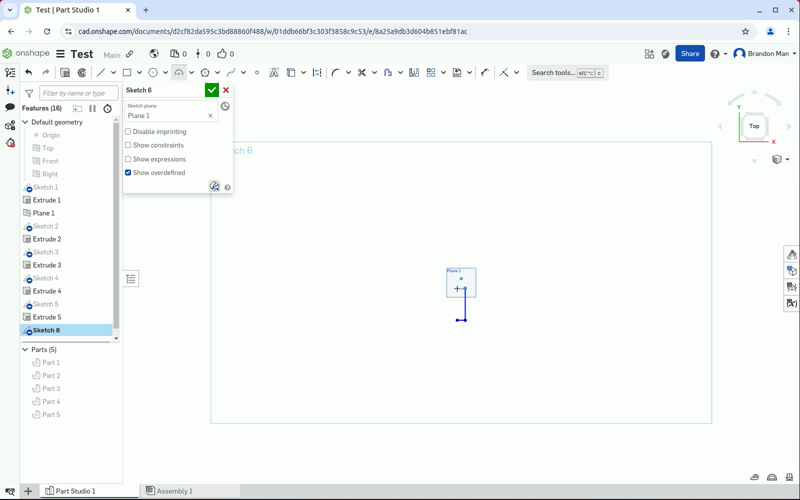
click(457, 288)
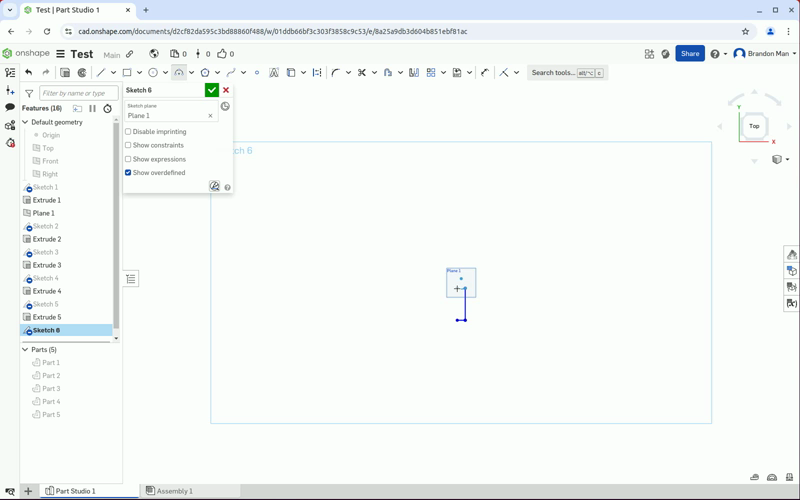
mouse_move(461, 289)
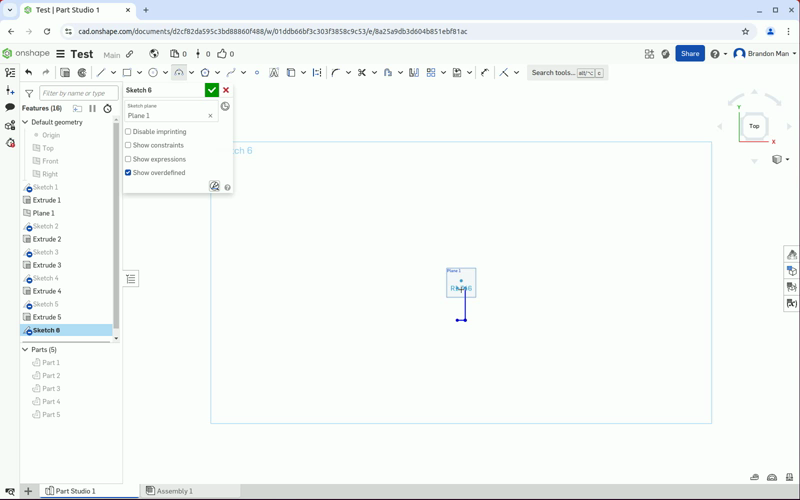
scroll(6)
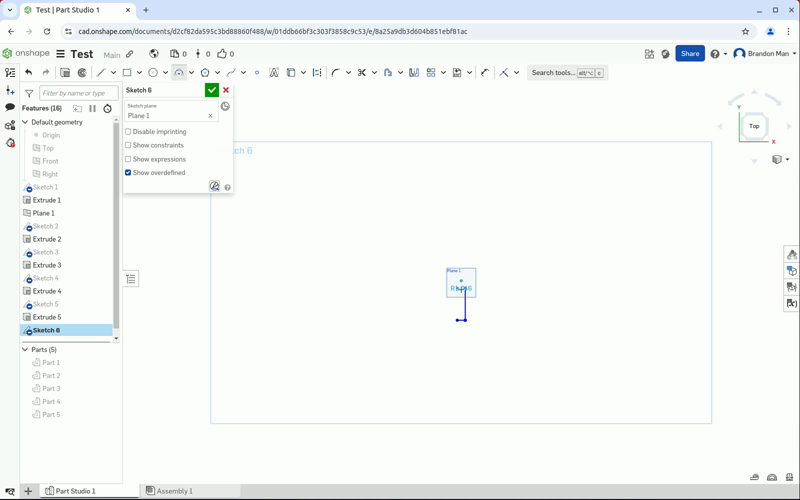
scroll(6)
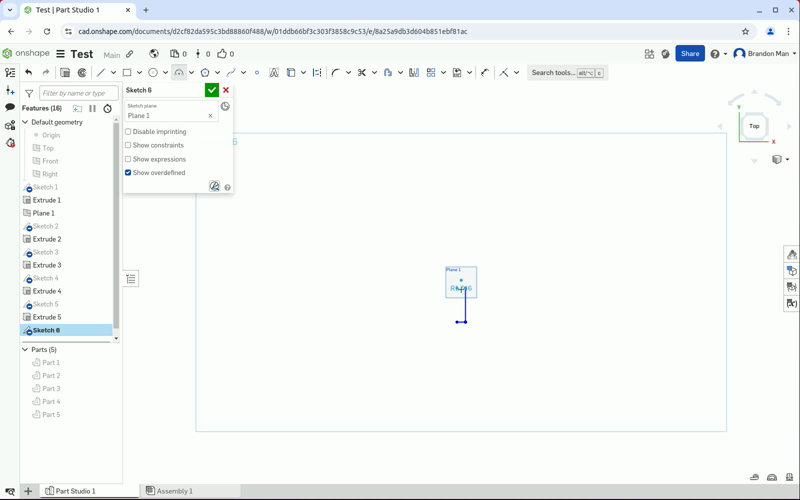
scroll(6)
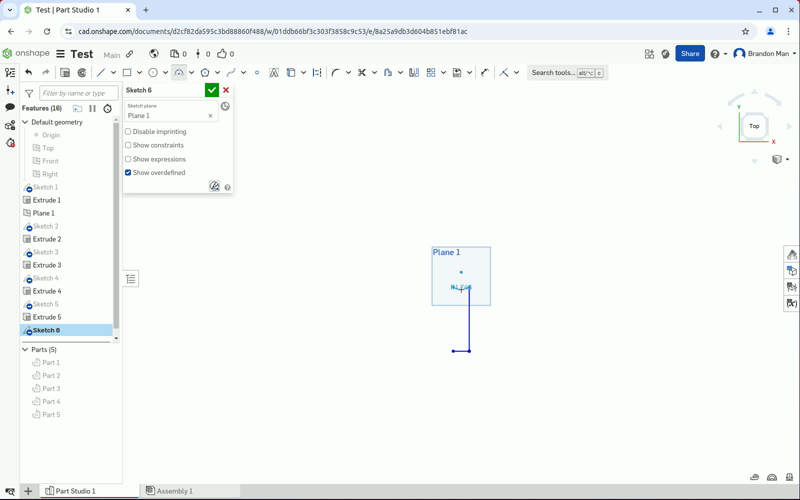
scroll(6)
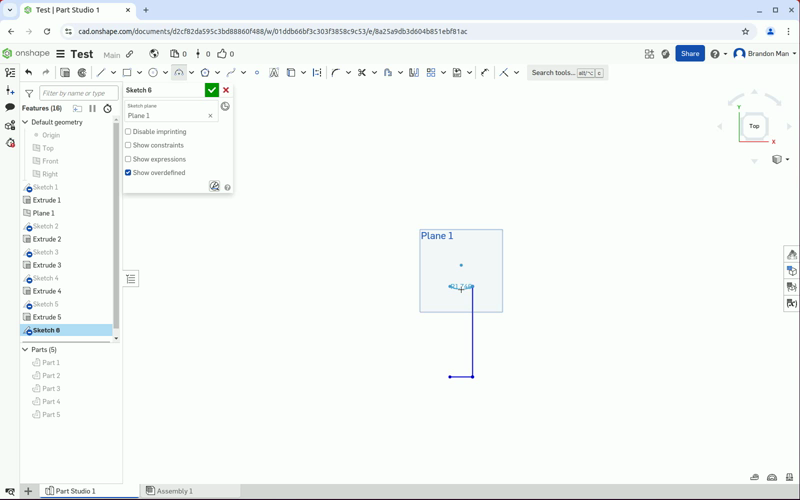
scroll(6)
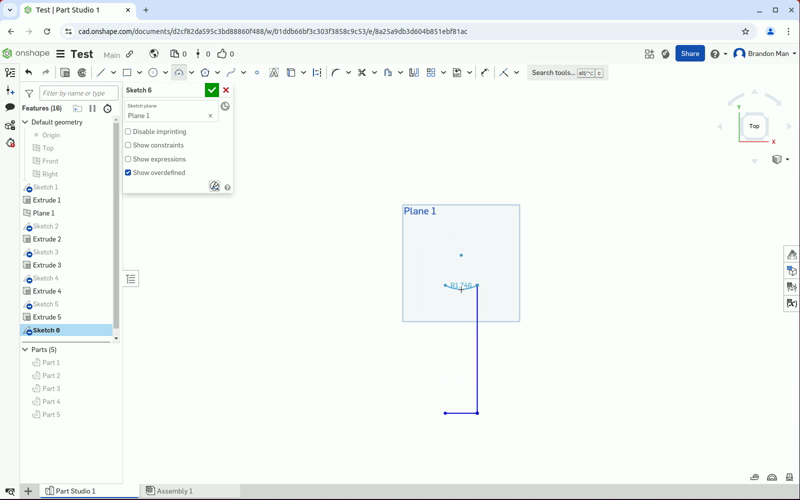
scroll(6)
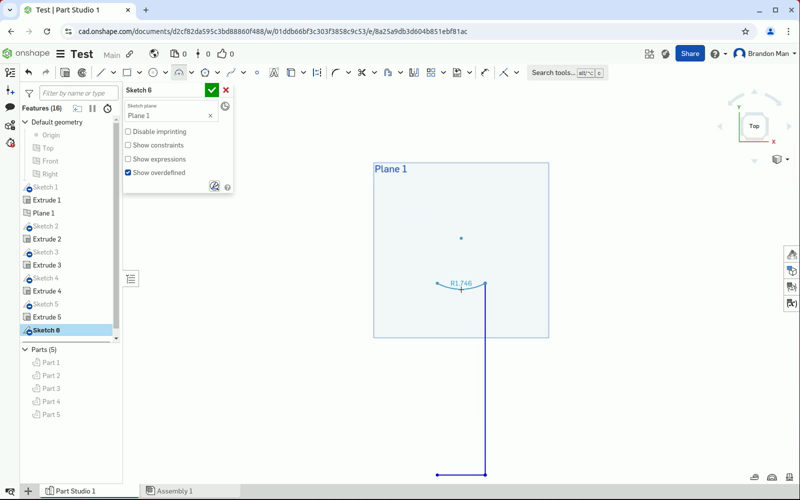
scroll(6)
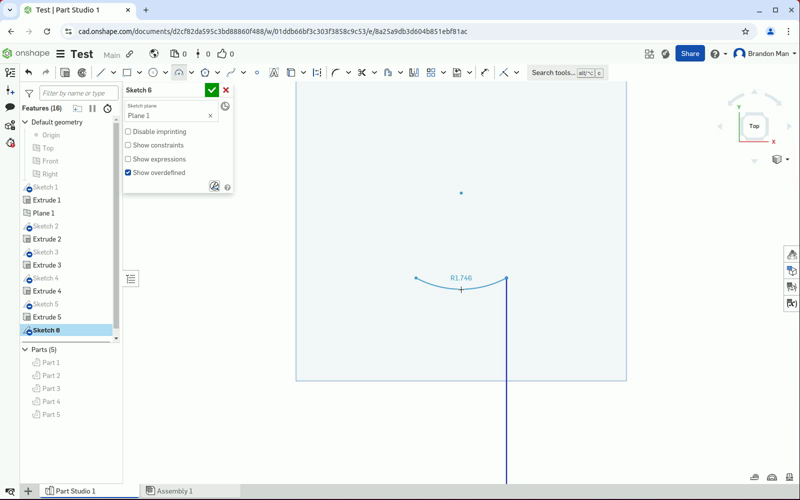
click(461, 289)
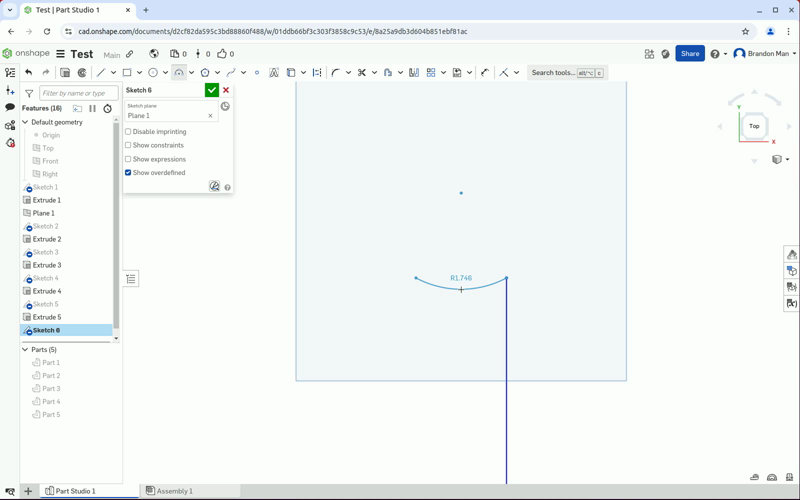
scroll(-6)
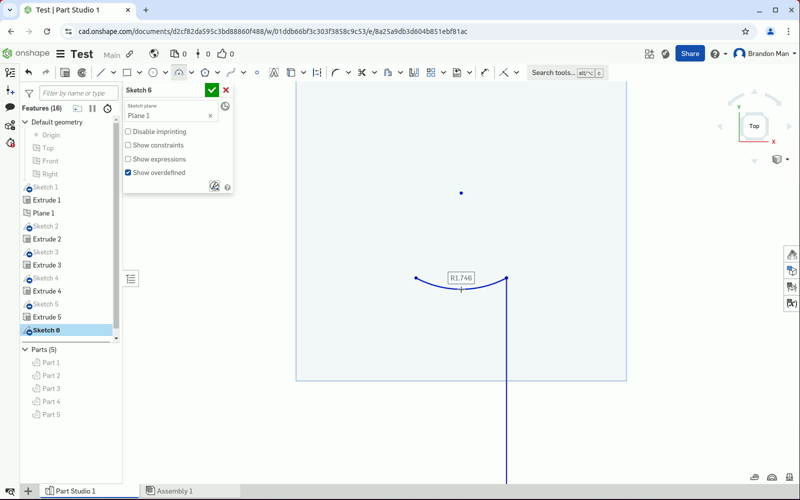
scroll(-6)
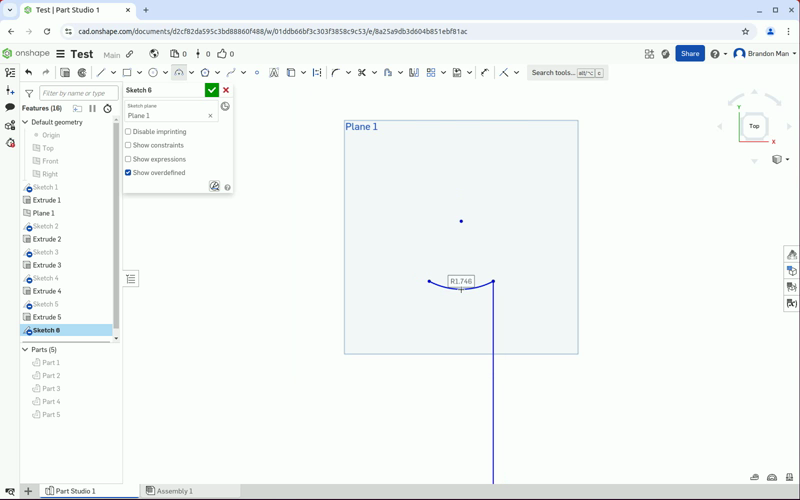
scroll(-6)
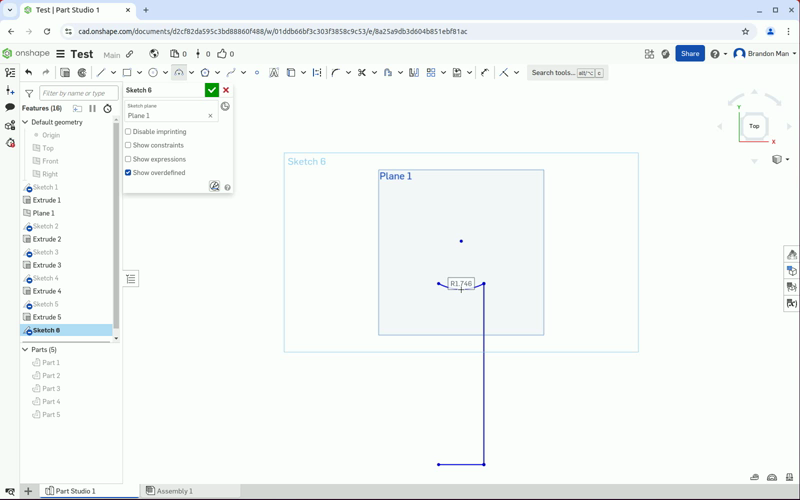
scroll(-6)
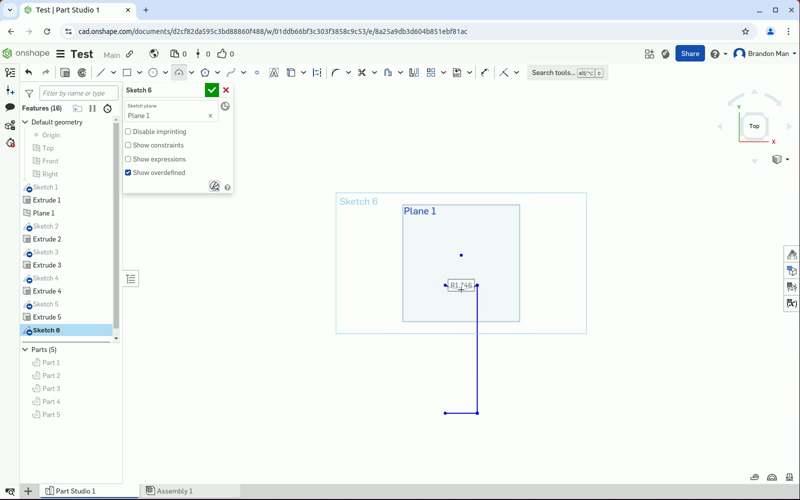
scroll(-6)
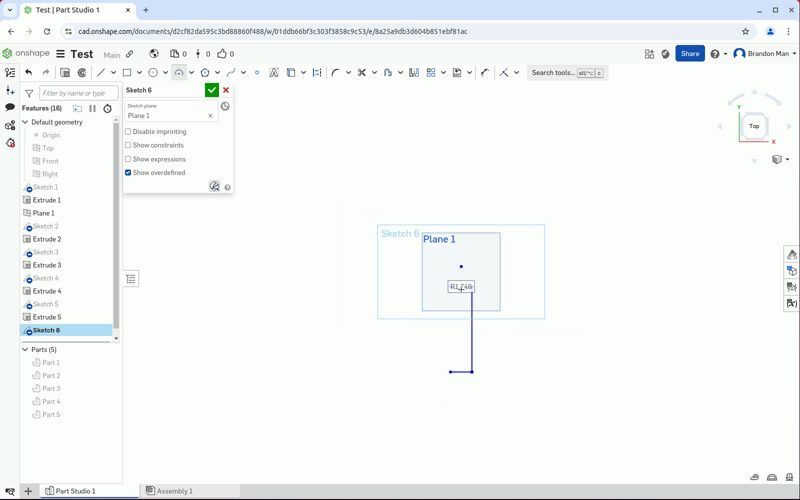
scroll(-6)
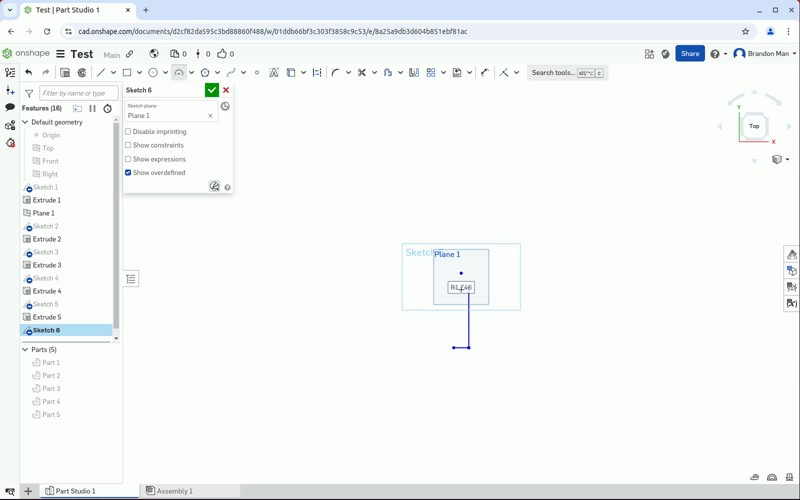
scroll(-6)
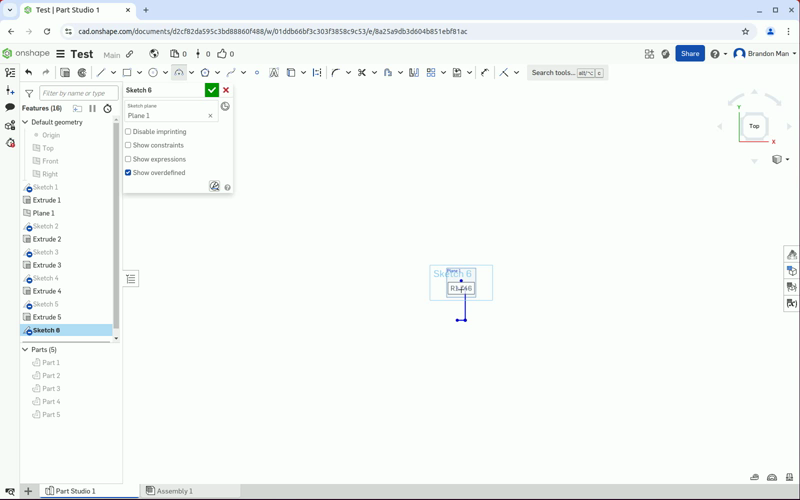
key_up(shift)
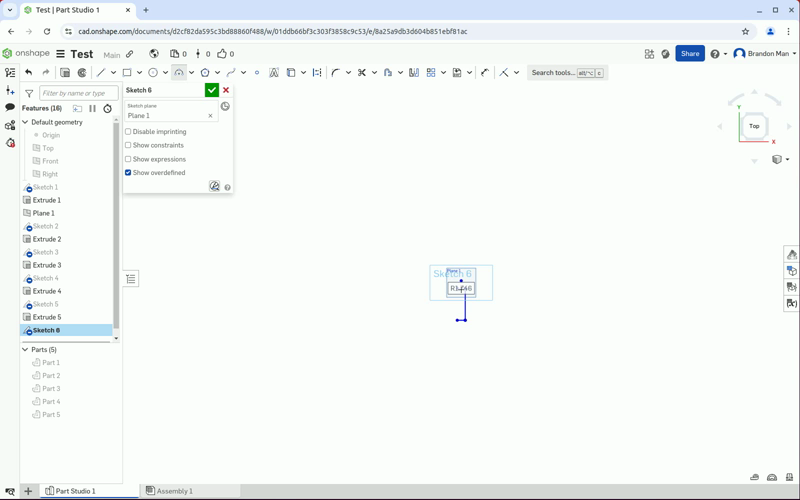
key(esc)
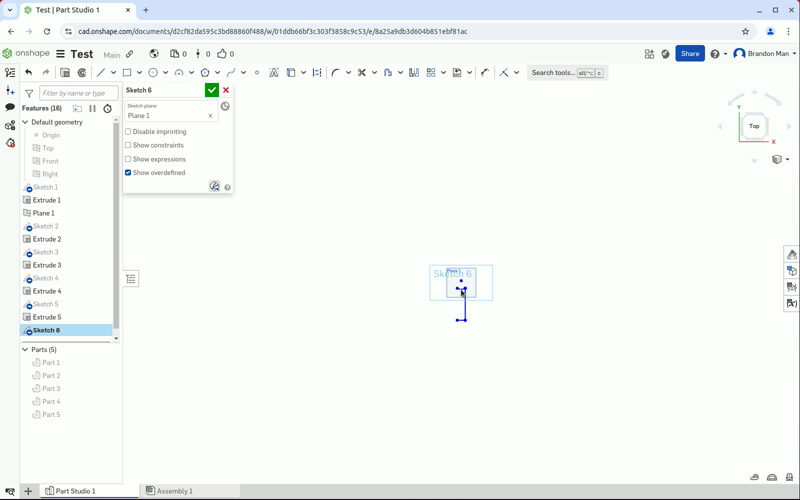
key(l)
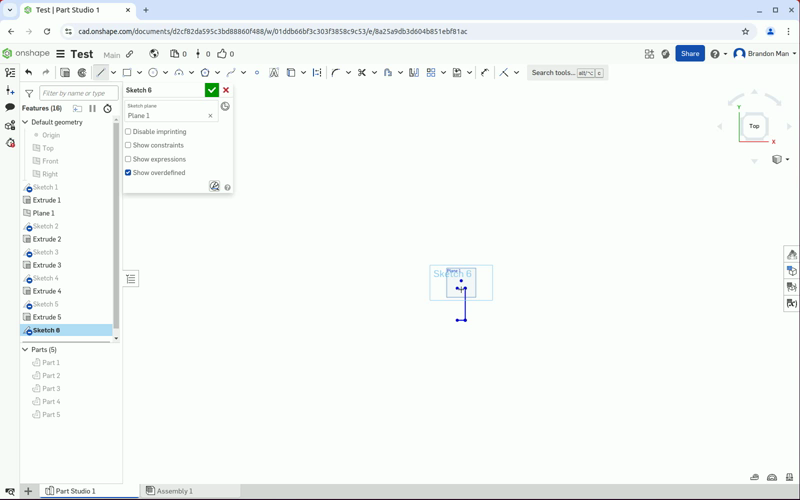
mouse_move(457, 288)
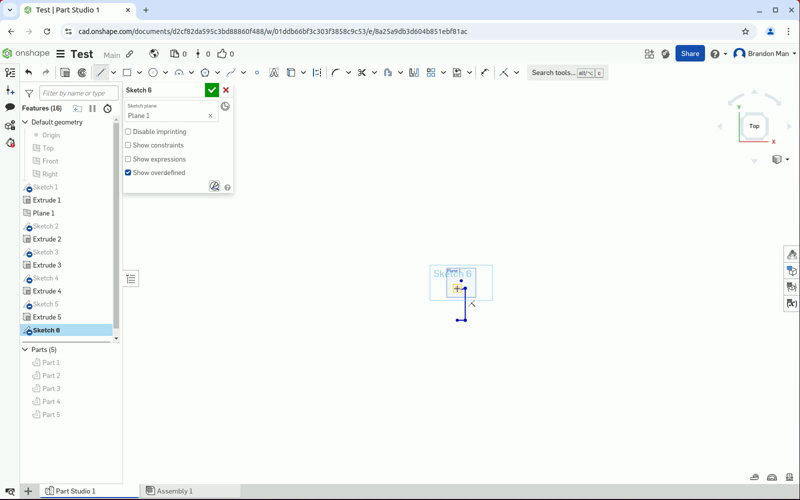
scroll(6)
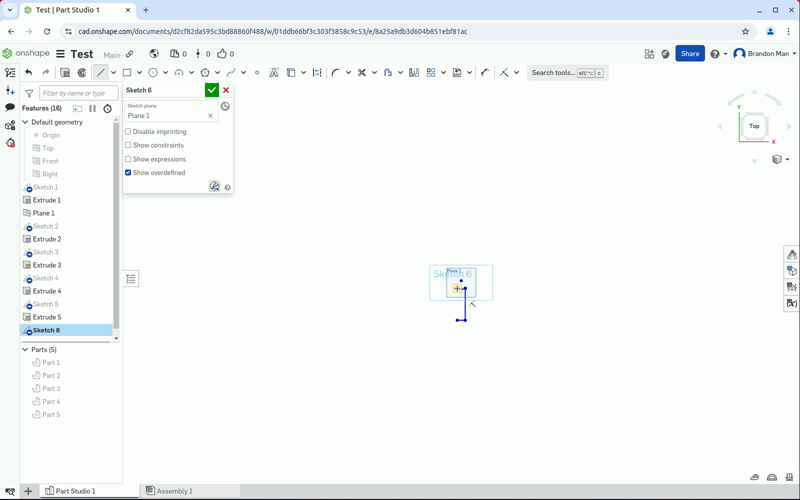
scroll(6)
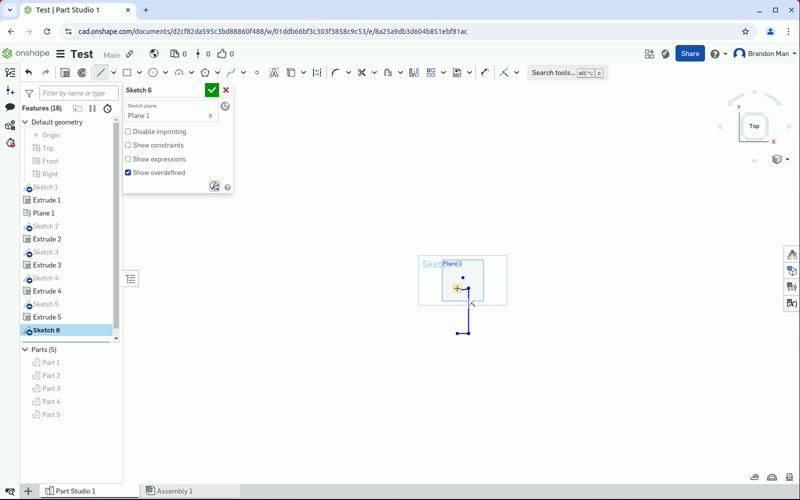
scroll(6)
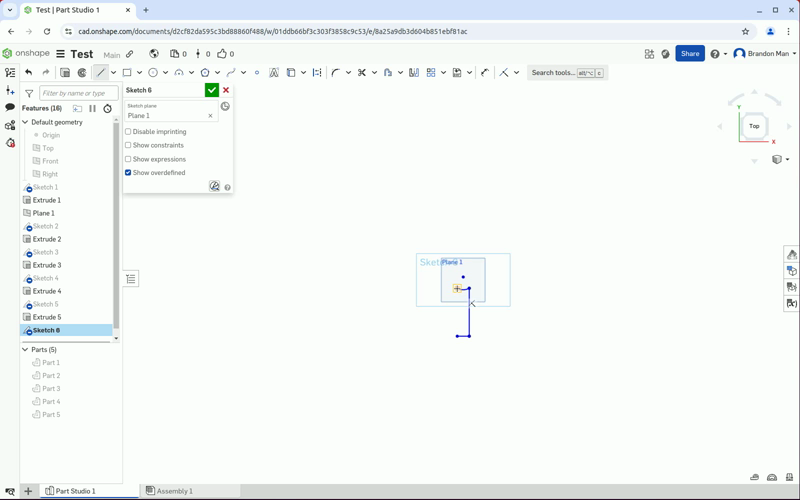
scroll(6)
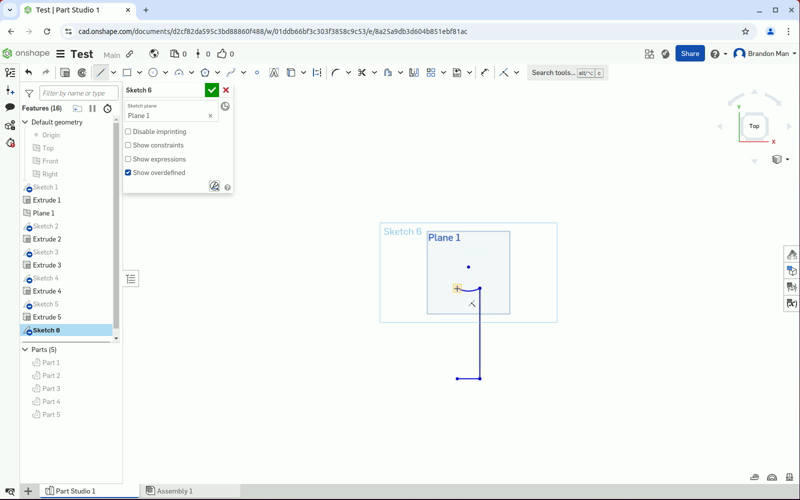
scroll(6)
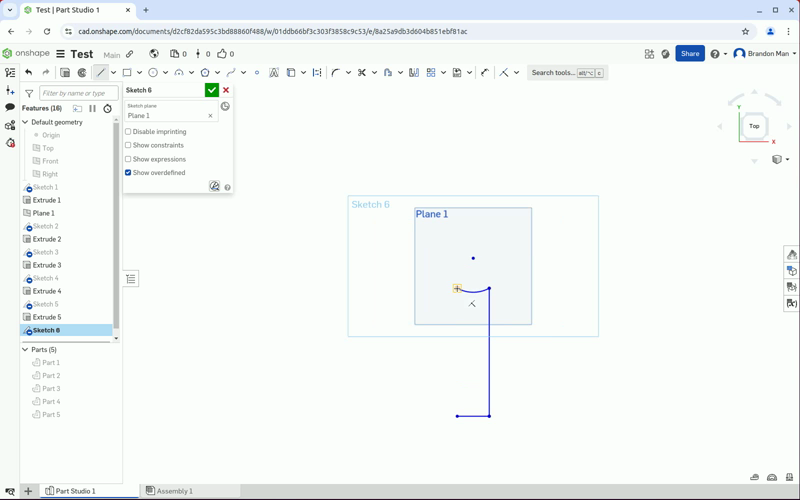
scroll(6)
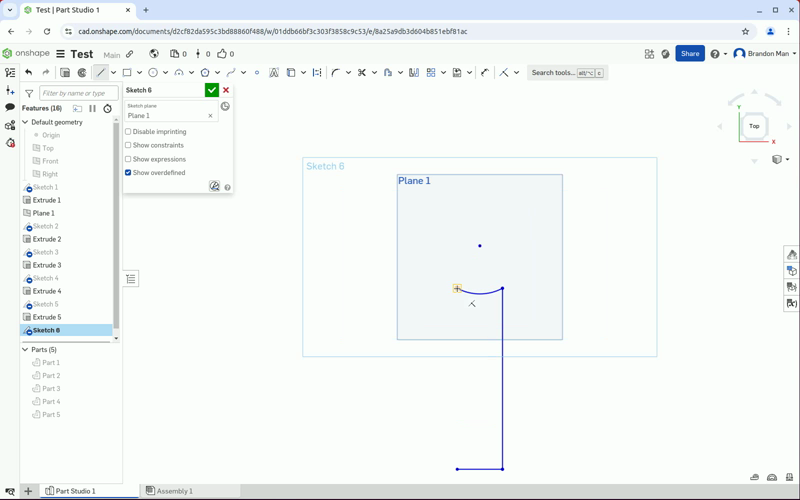
scroll(6)
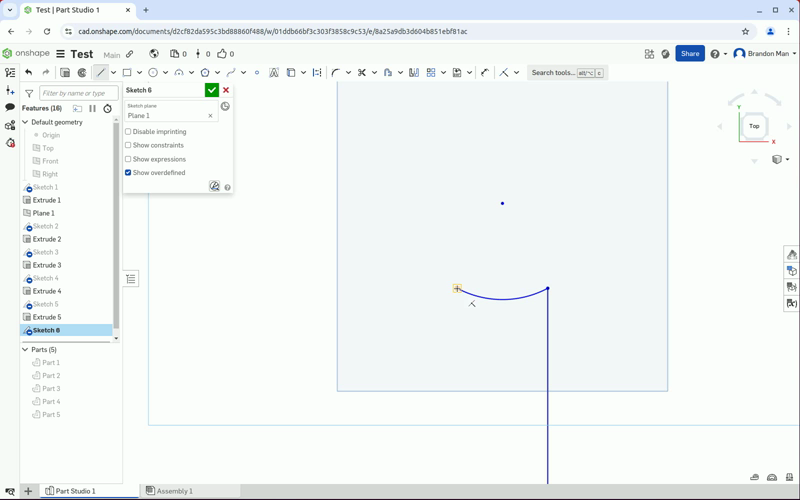
click(457, 288)
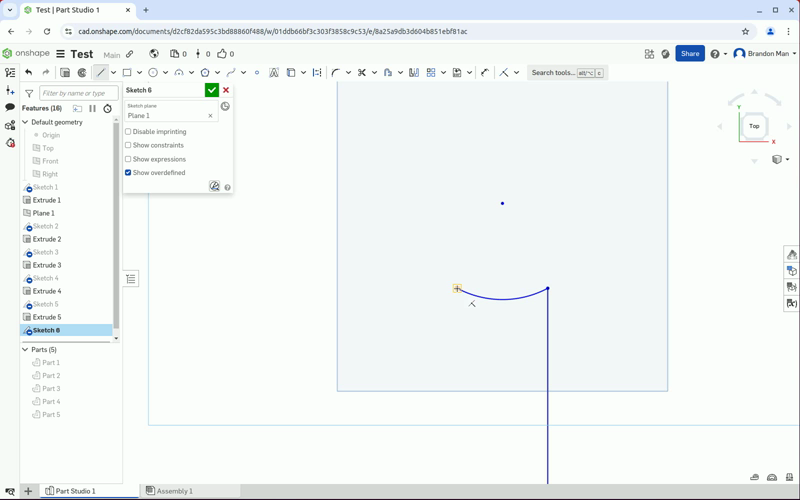
scroll(-6)
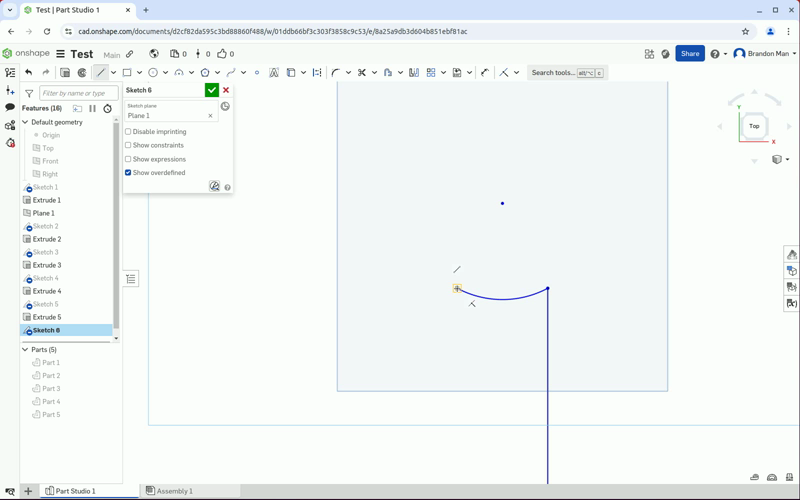
scroll(-6)
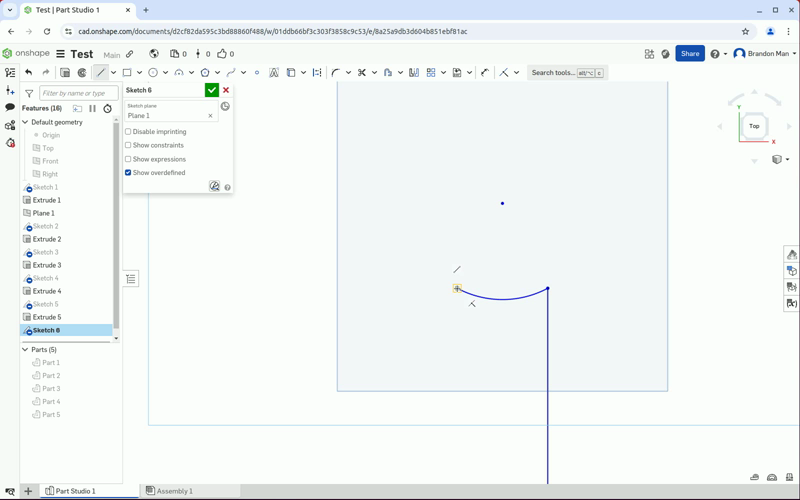
scroll(-6)
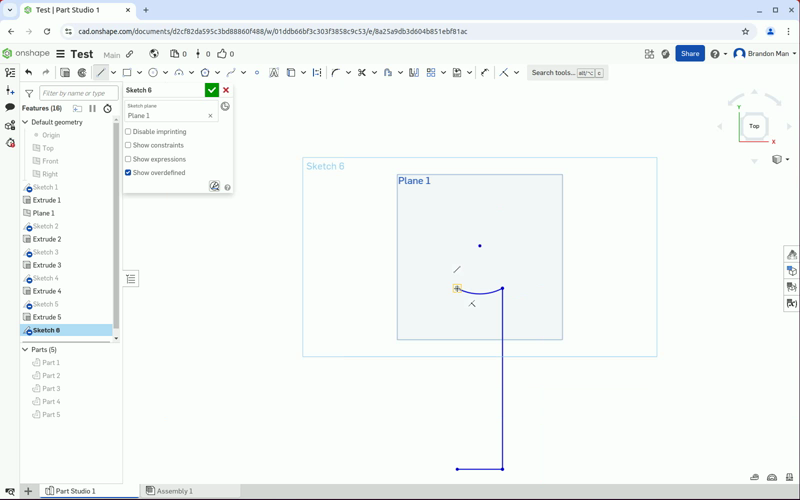
scroll(-6)
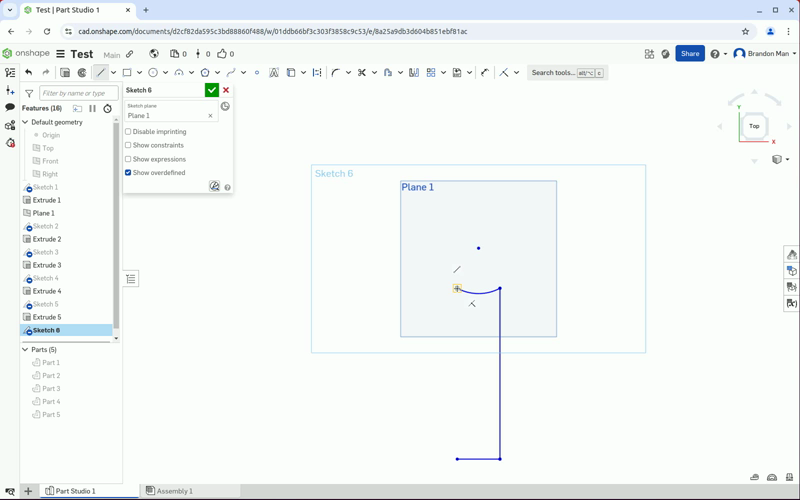
scroll(-6)
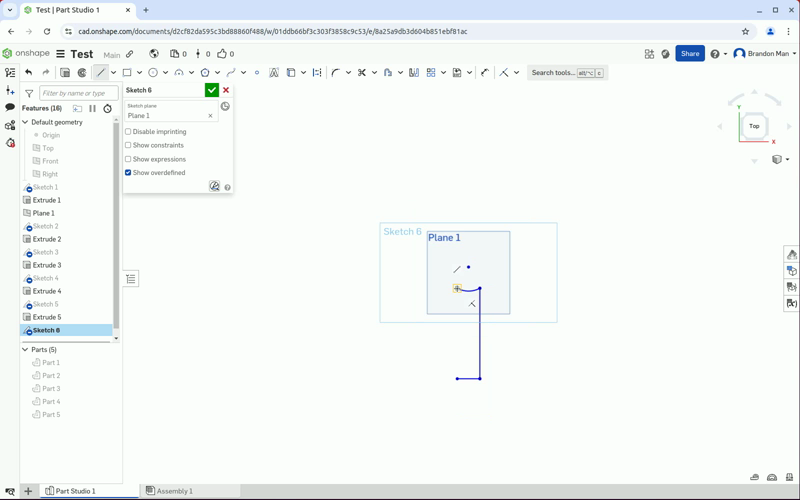
scroll(-6)
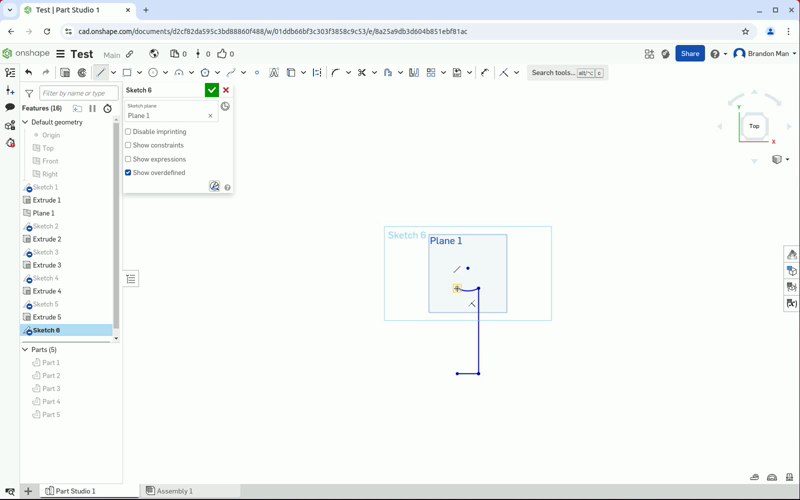
scroll(-6)
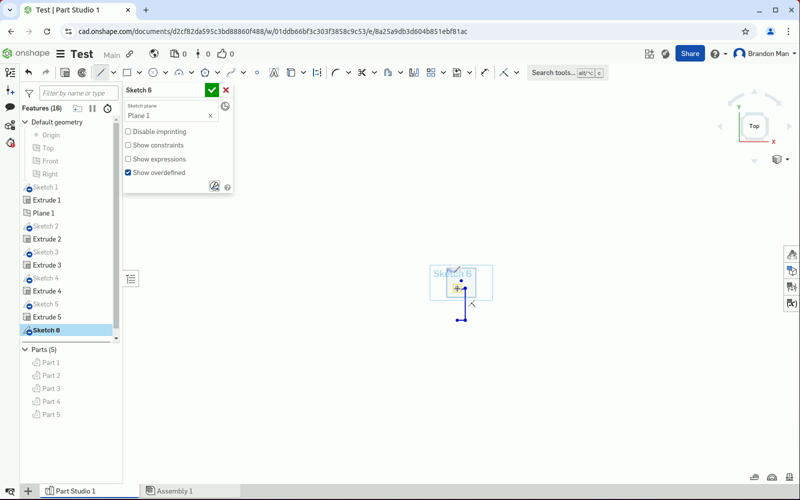
mouse_move(487, 288)
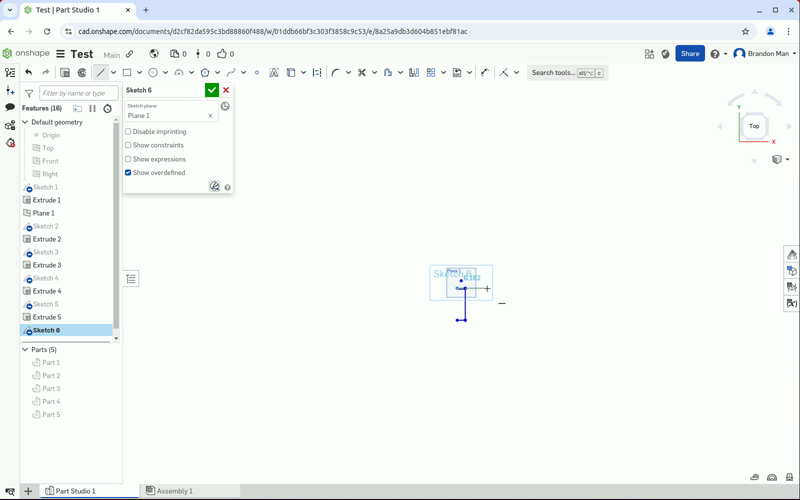
key_down(shift)
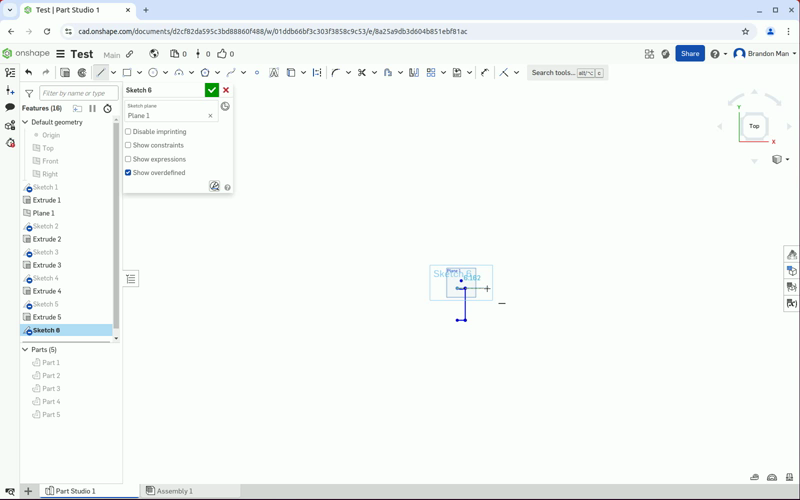
mouse_move(457, 320)
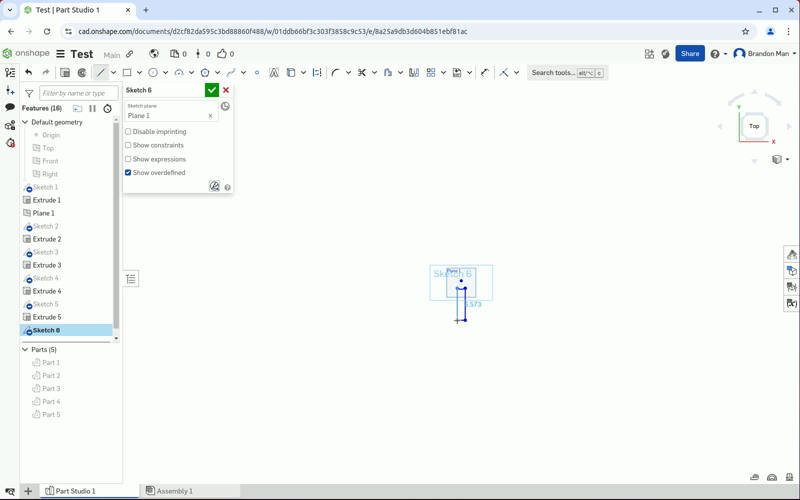
key_up(shift)
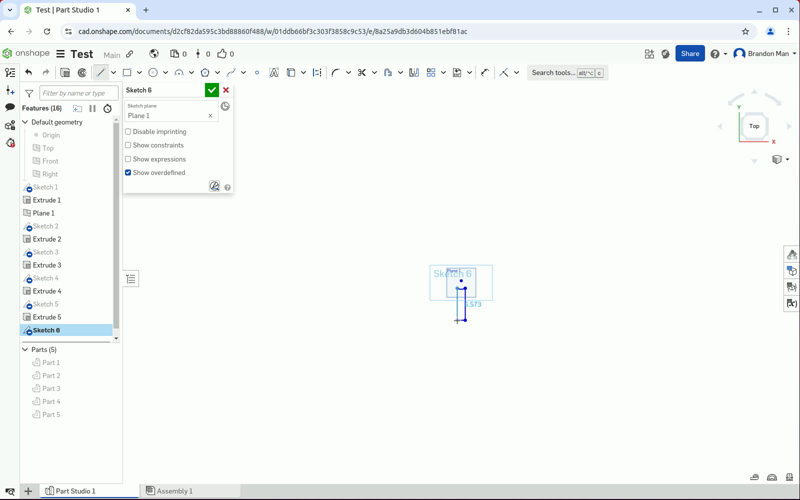
click(457, 320)
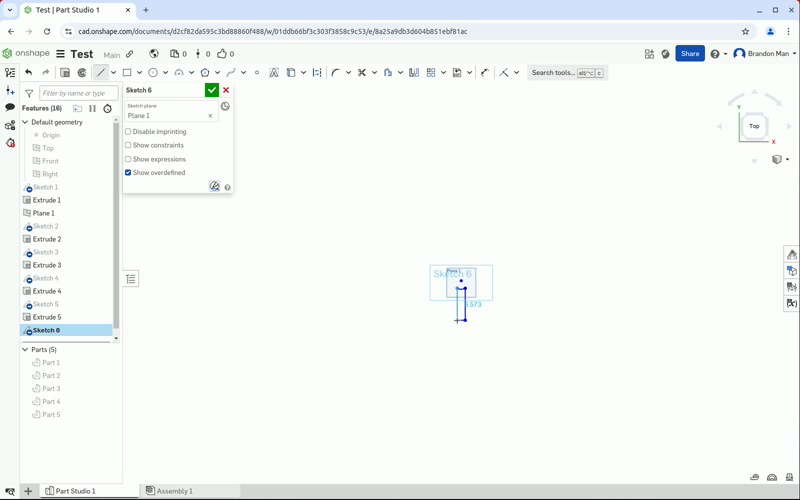
key(esc)
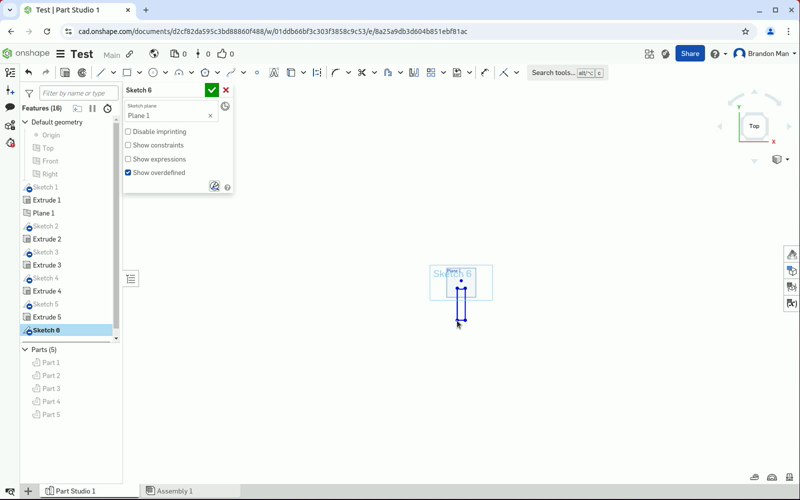
mouse_move(462, 298)
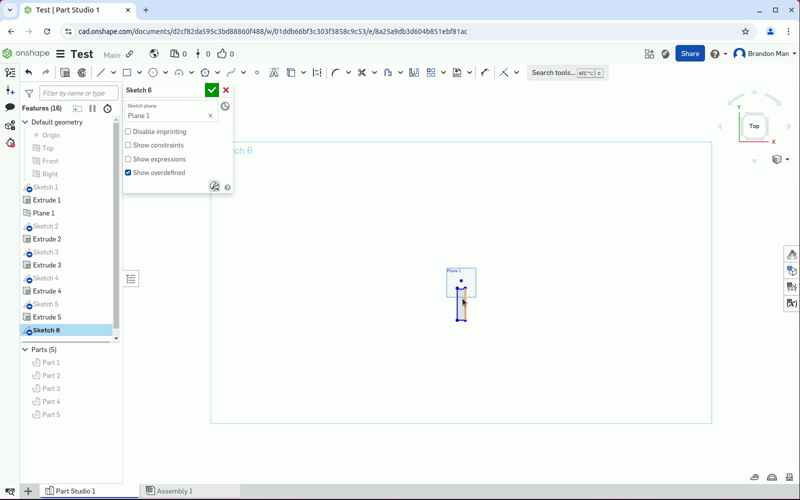
scroll(6)
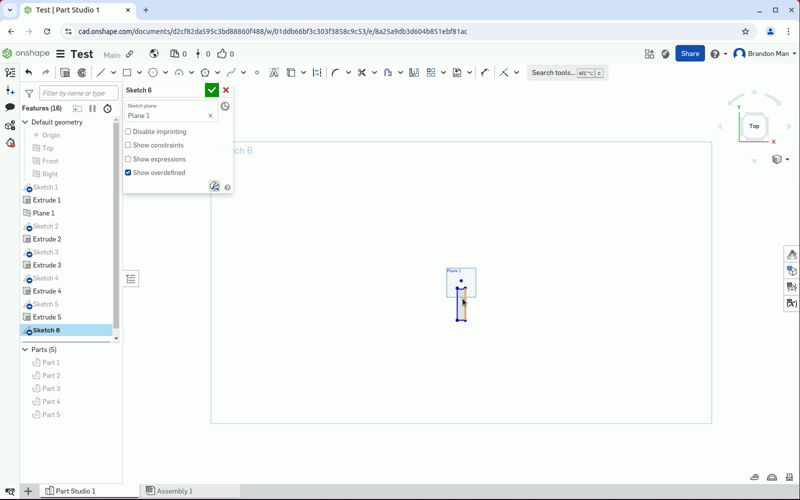
scroll(6)
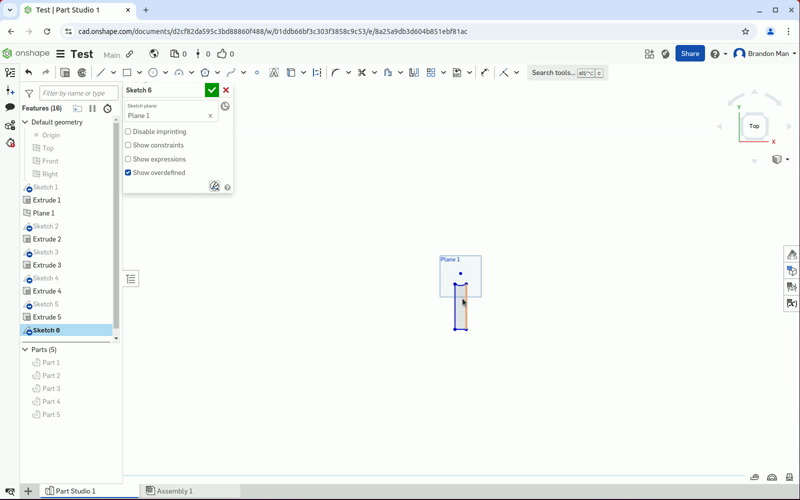
scroll(6)
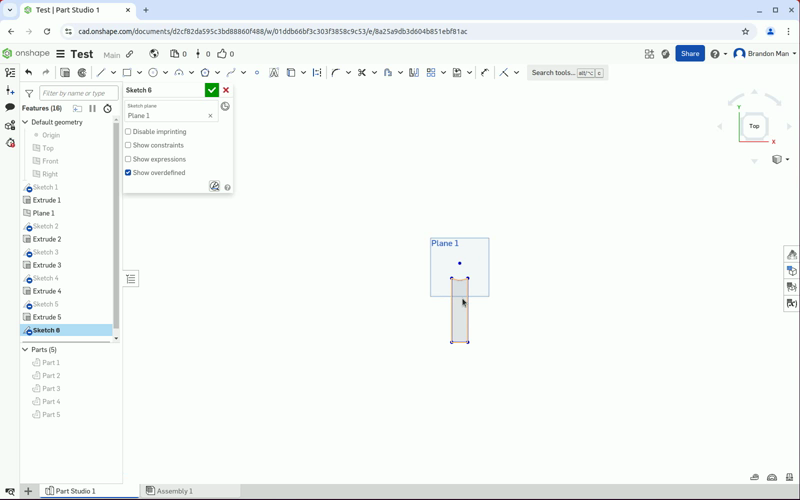
scroll(6)
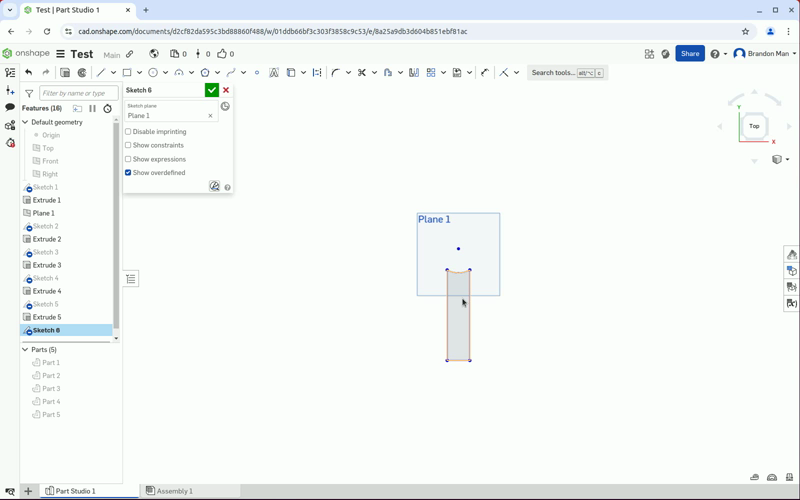
scroll(6)
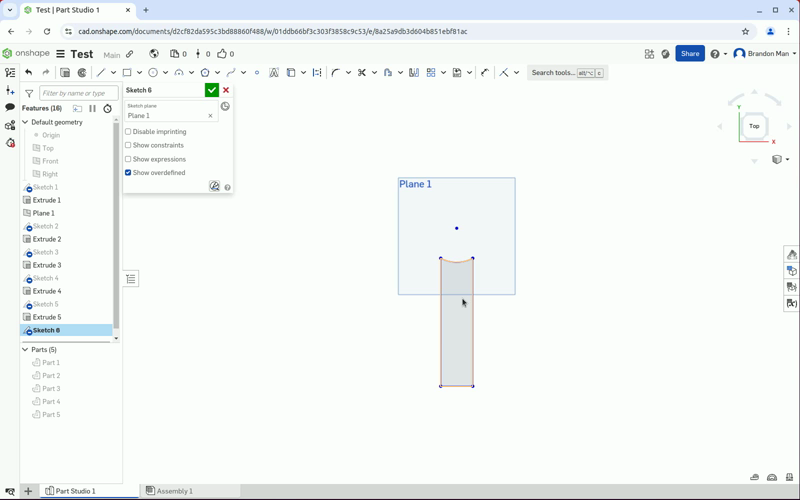
scroll(6)
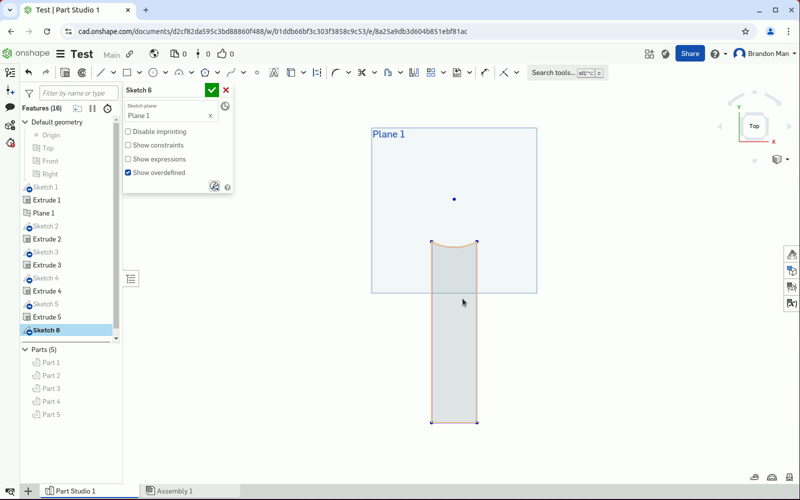
scroll(6)
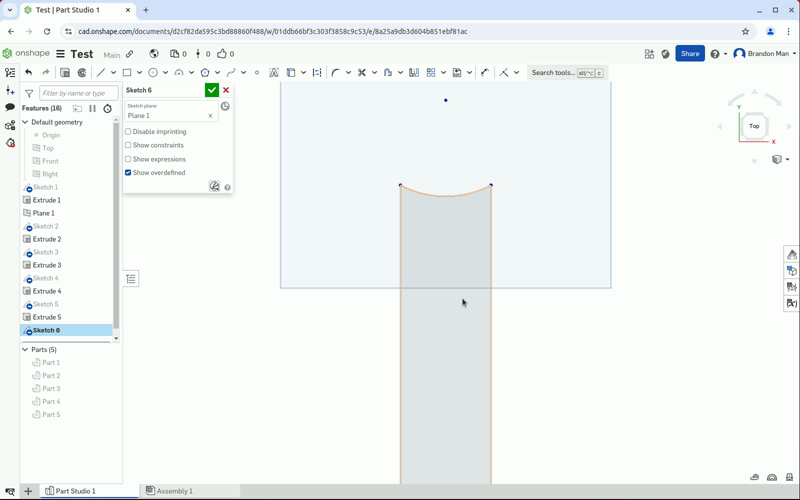
click(462, 298)
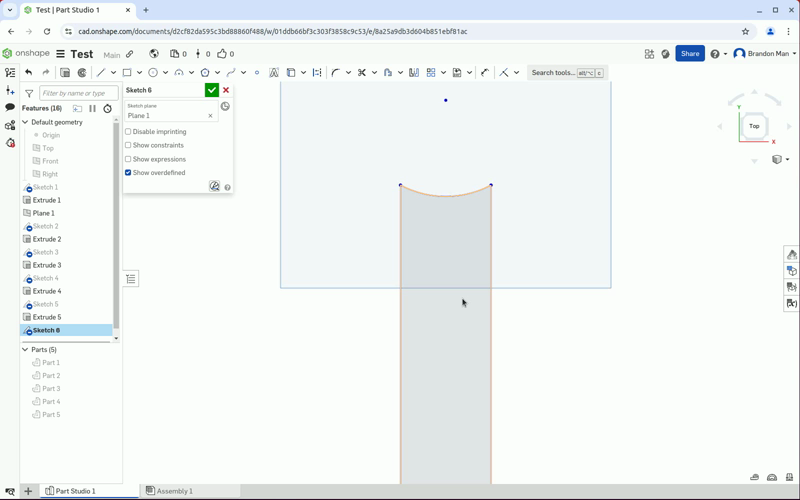
scroll(-6)
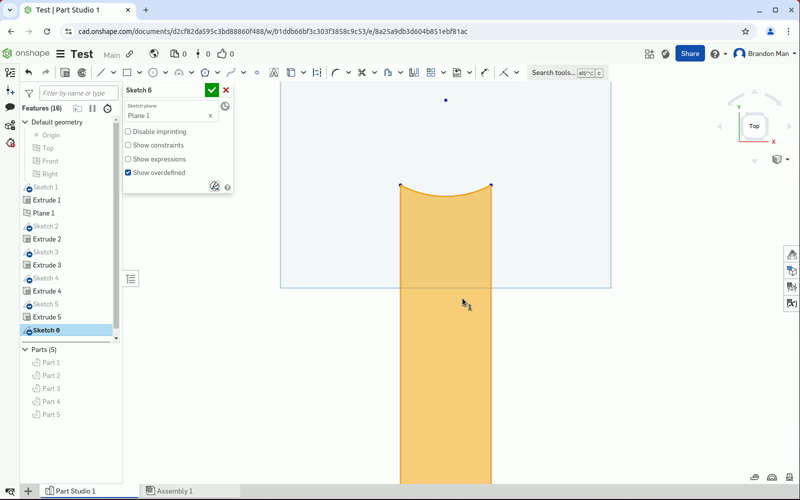
scroll(-6)
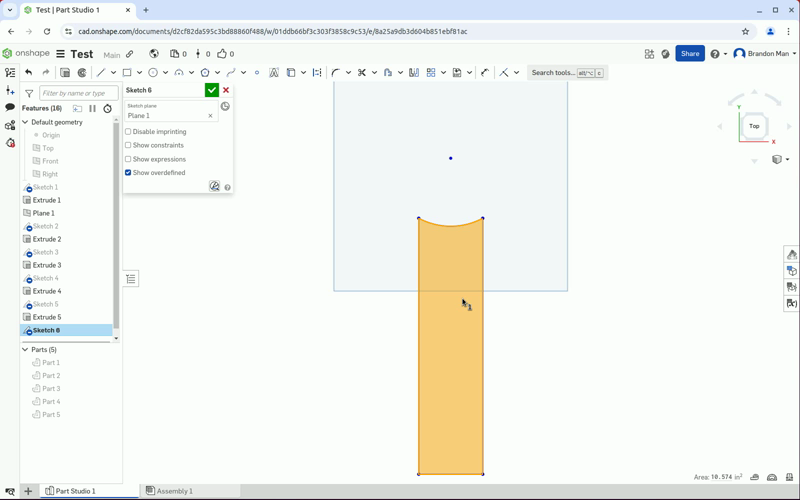
scroll(-6)
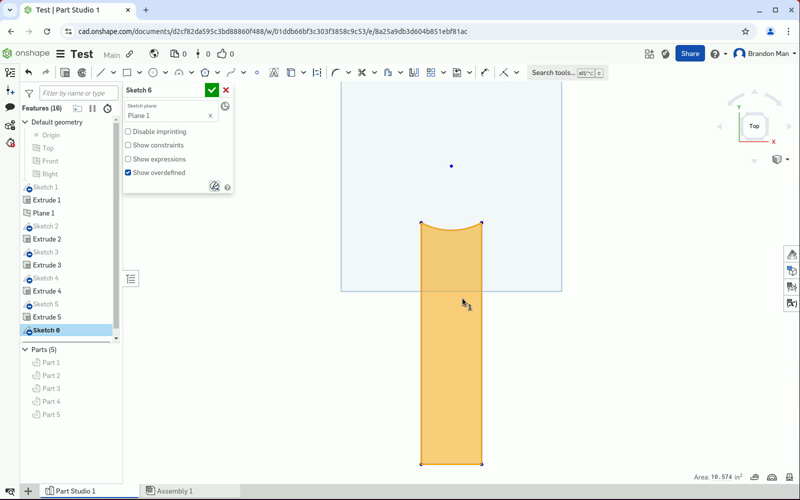
scroll(-6)
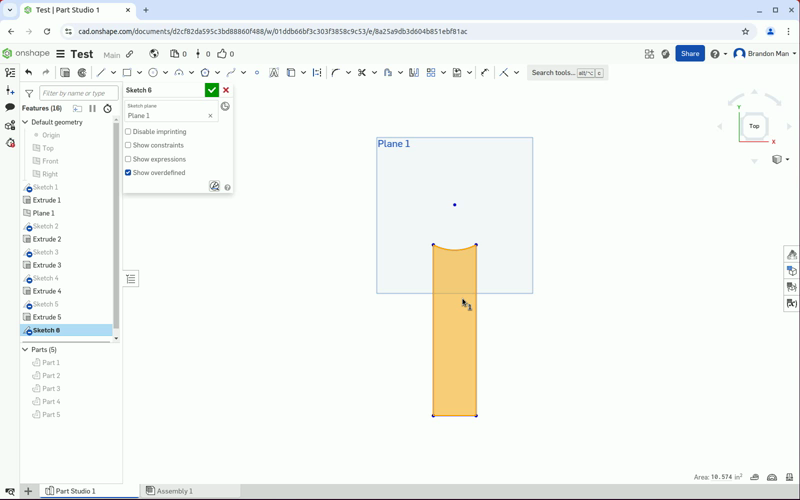
scroll(-6)
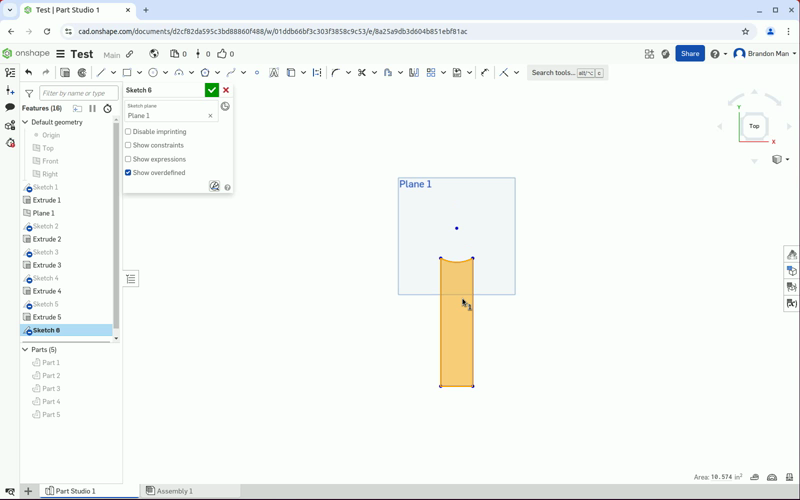
scroll(-6)
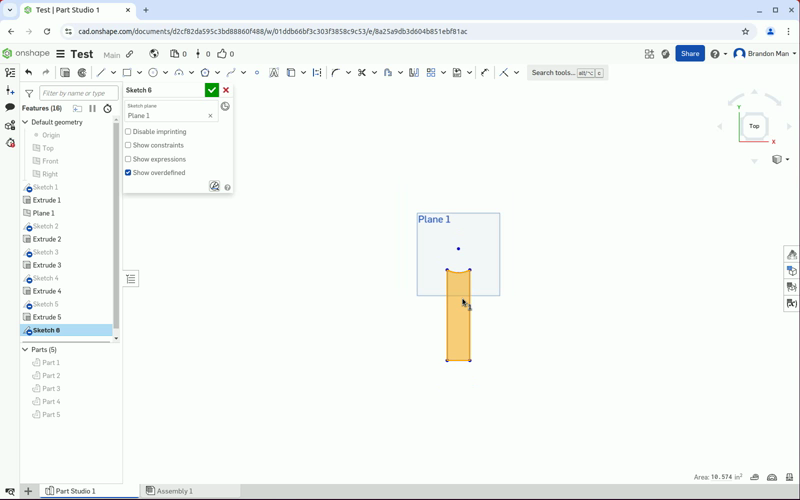
scroll(-6)
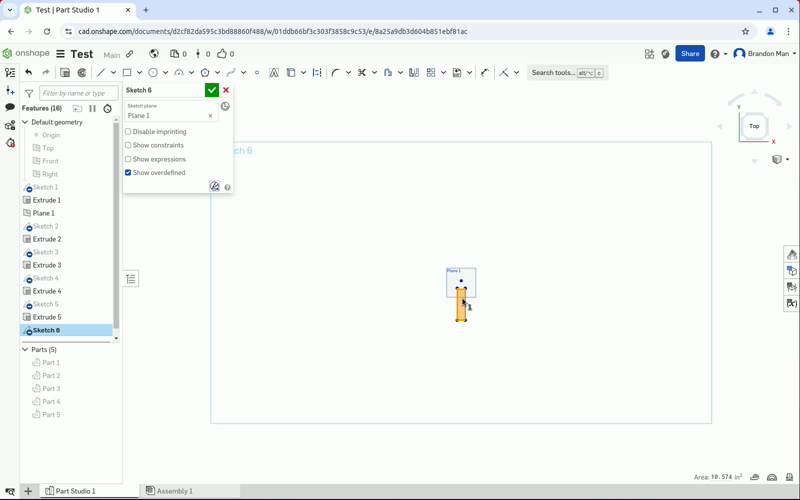
mouse_move(73, 352)
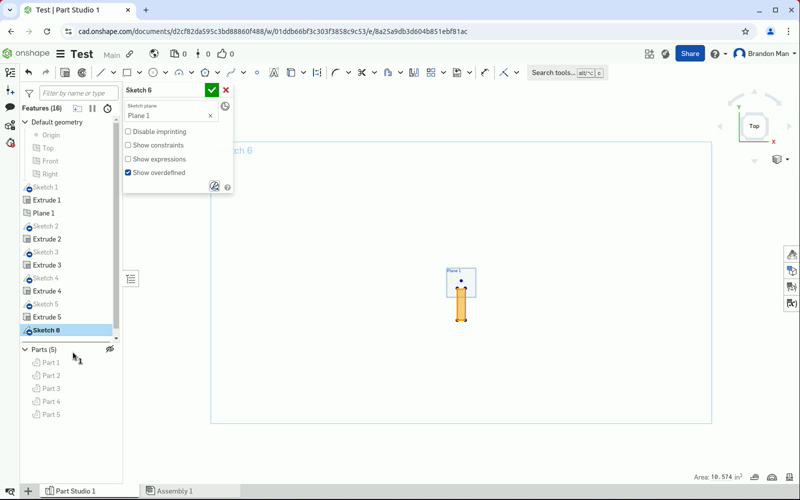
key(shift+y)
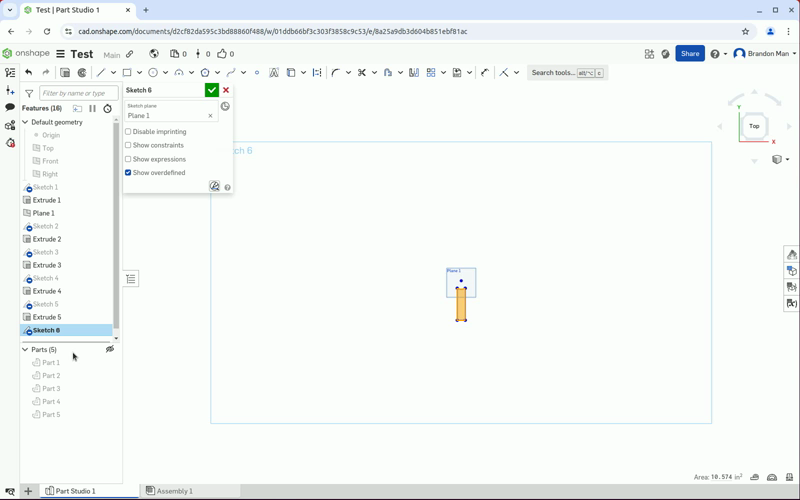
key(shift+e)
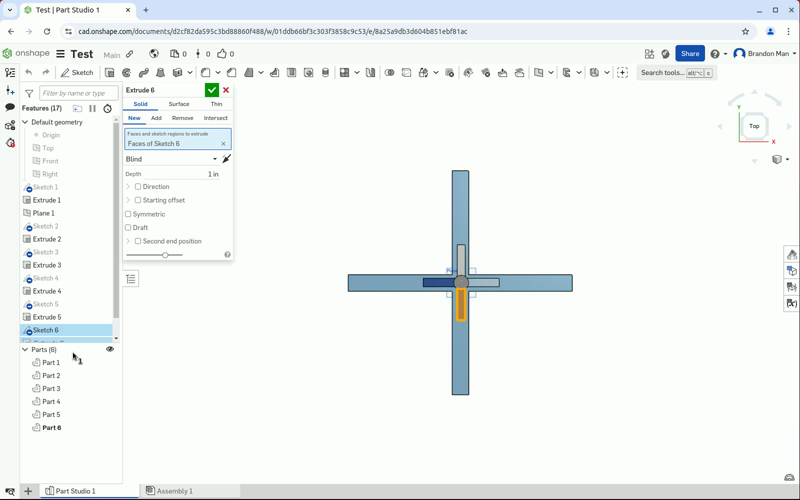
mouse_move(143, 106)
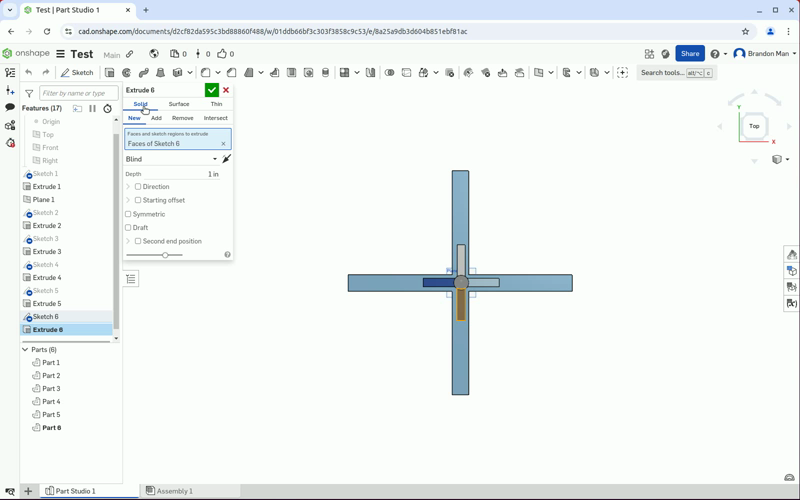
click(143, 106)
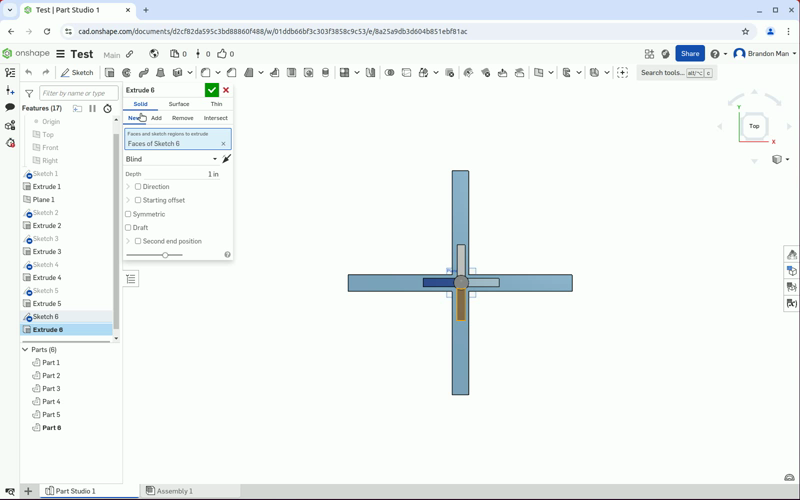
mouse_move(137, 120)
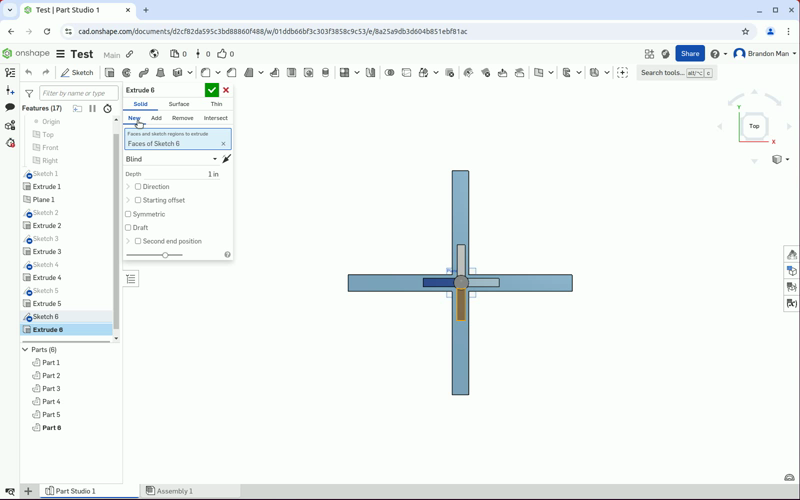
click(137, 120)
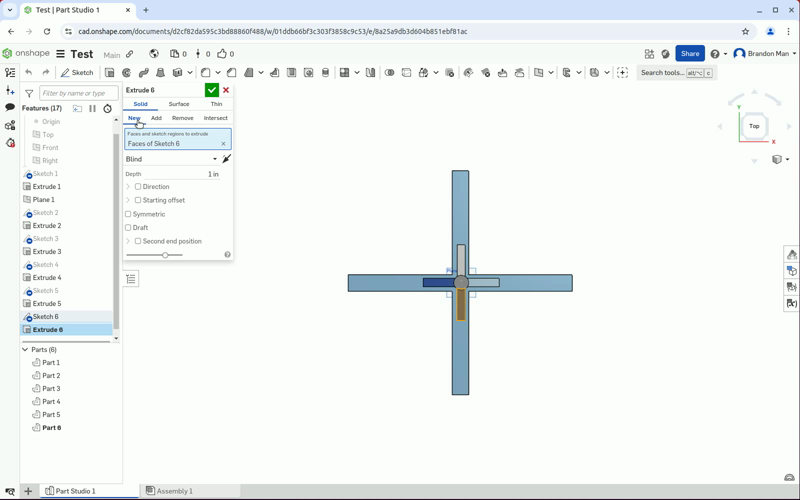
key(tab, 4)
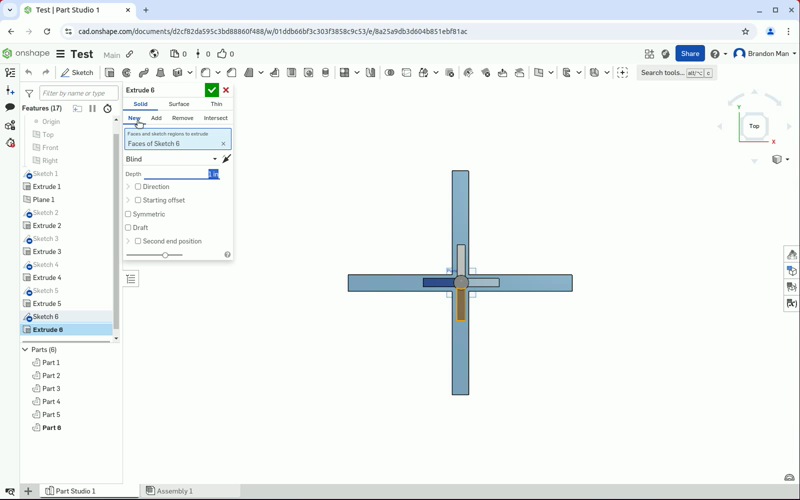
text(7.703)
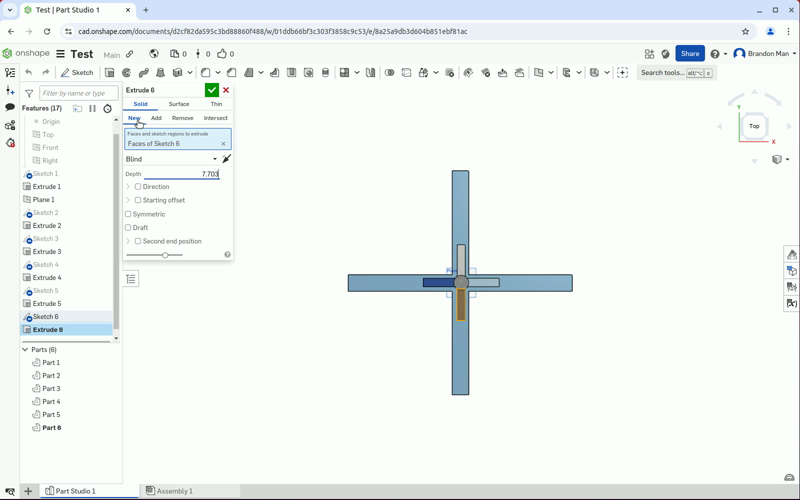
key(enter)
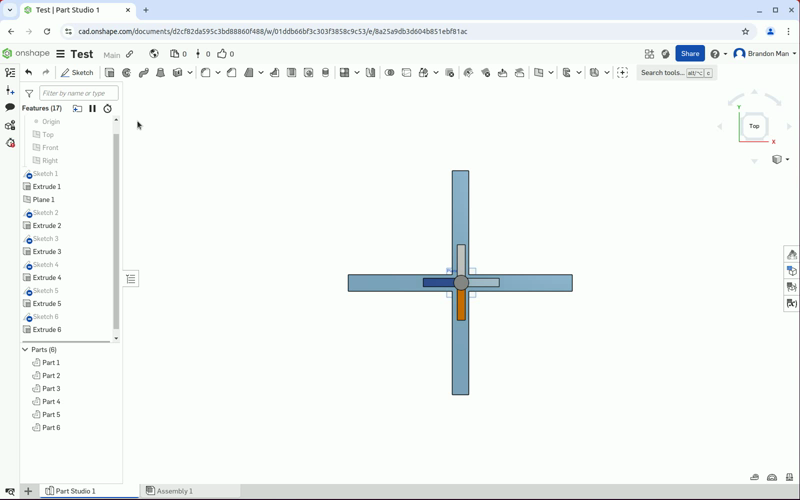
key(shift+h)
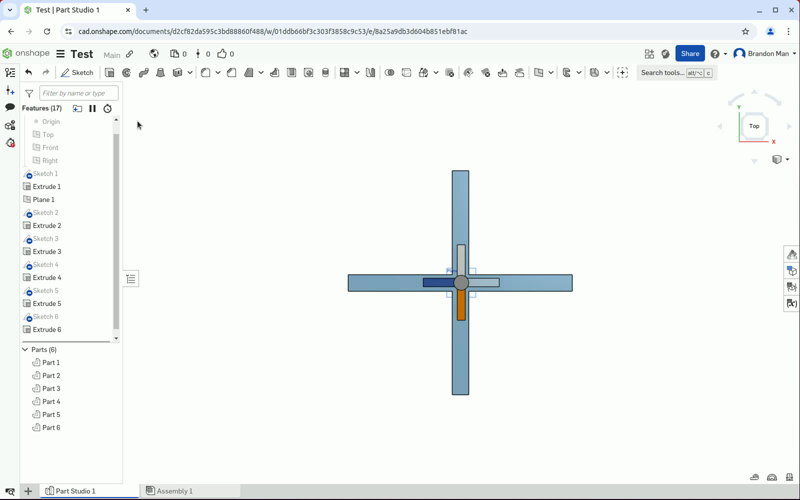
key(shift+h)
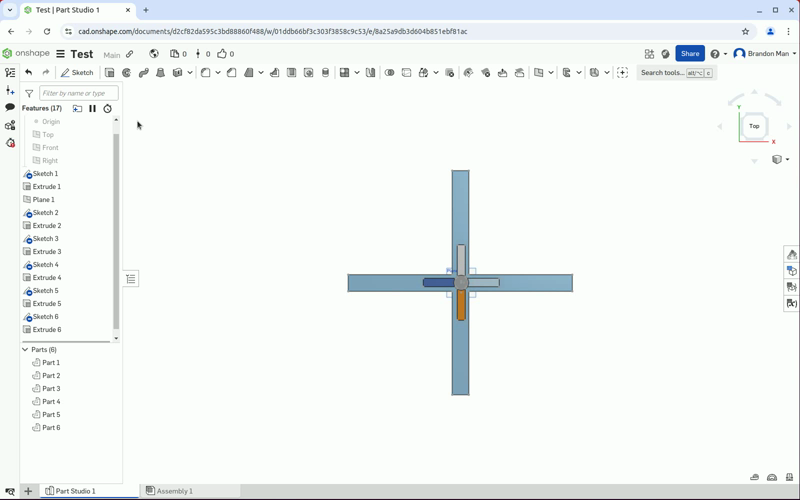
key(shift+7)
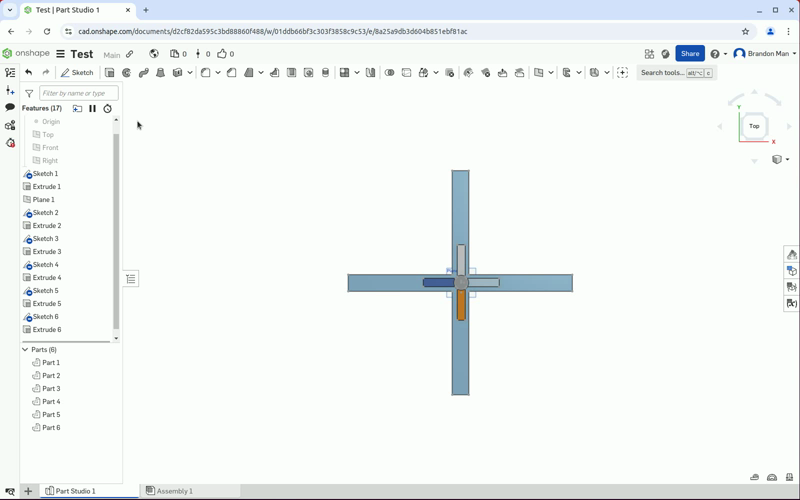
key(up, 3)
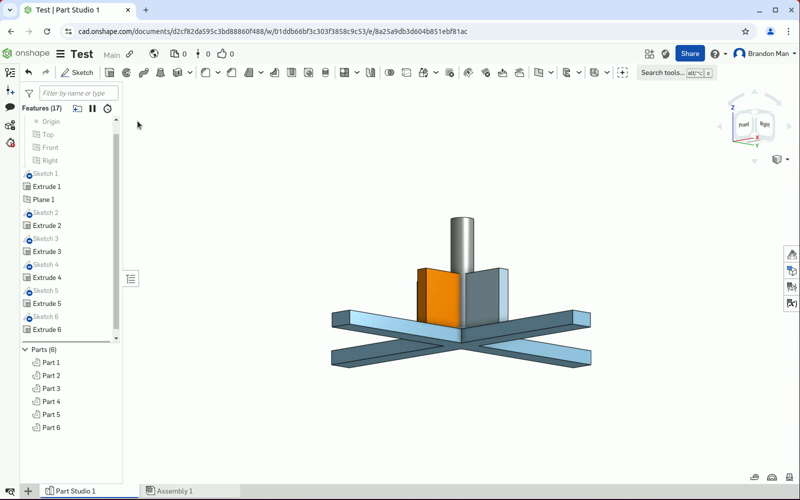
key(left, 3)
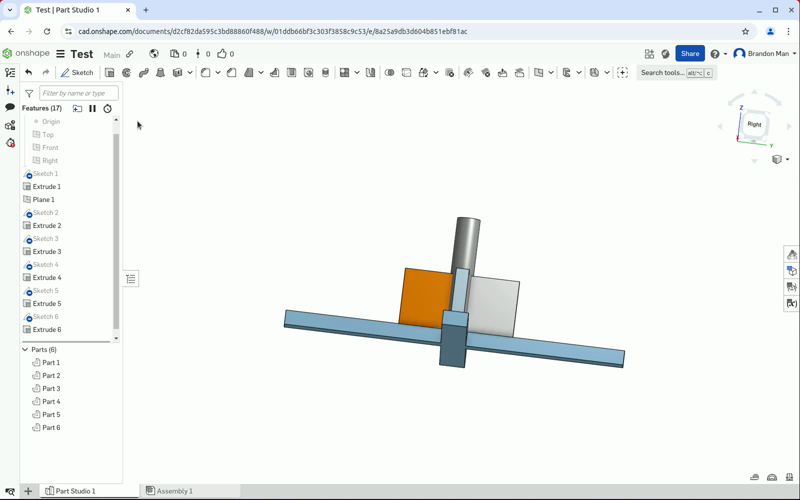
key(right, 3)
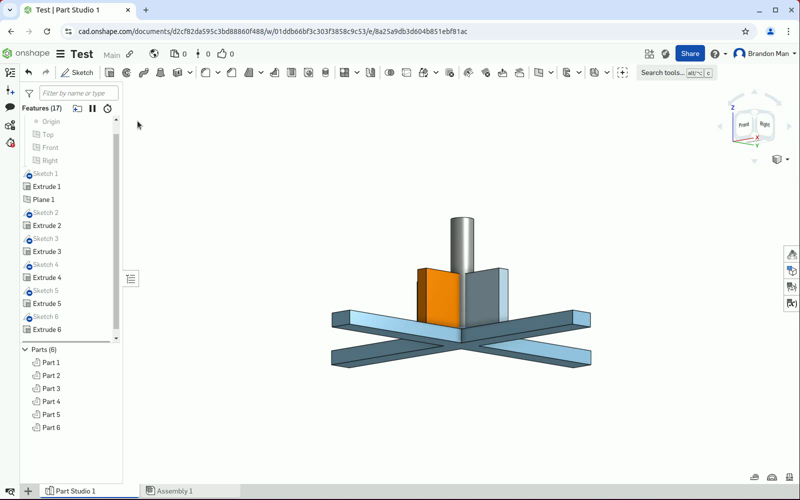
key(down, 3)
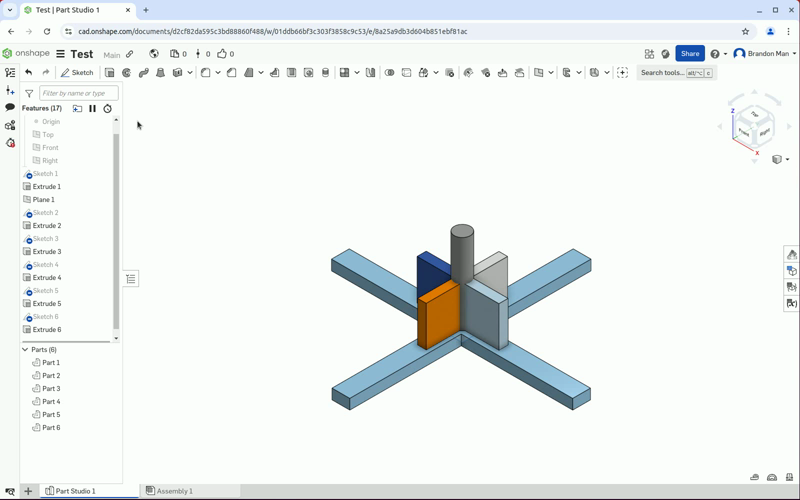
mouse_move(69, 176)
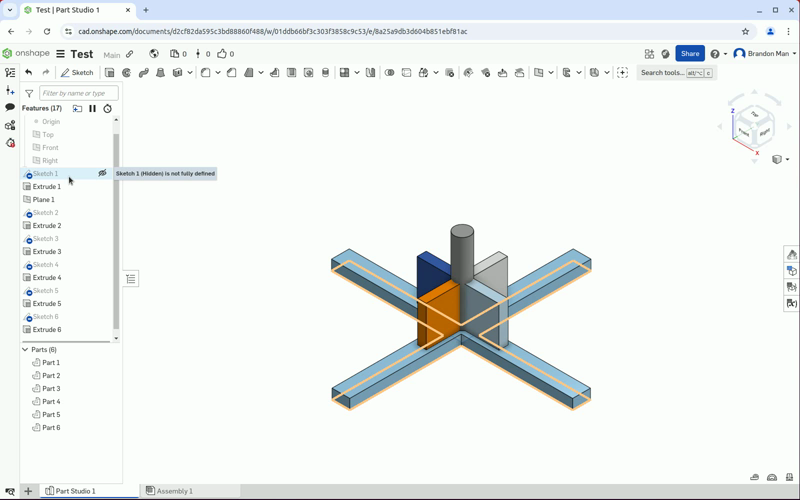
click(69, 176)